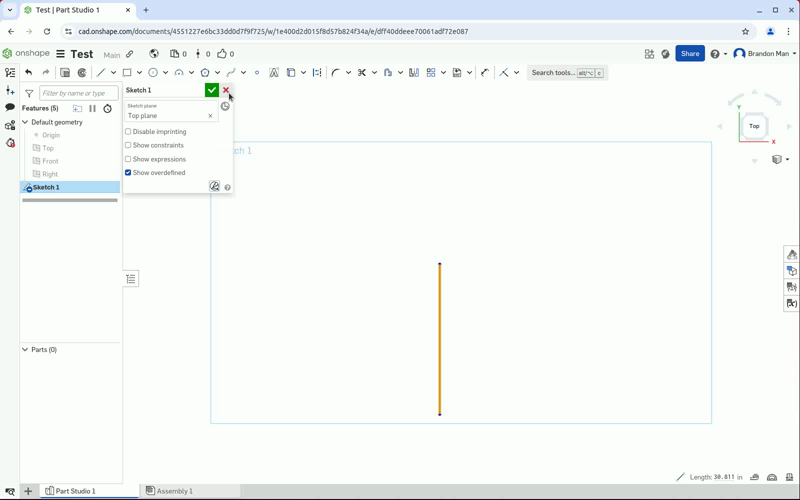
key(shift+h)
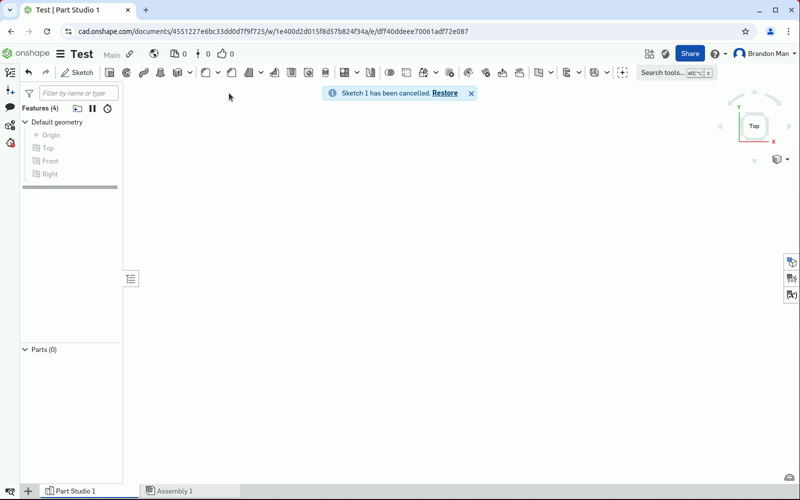
mouse_move(73, 352)
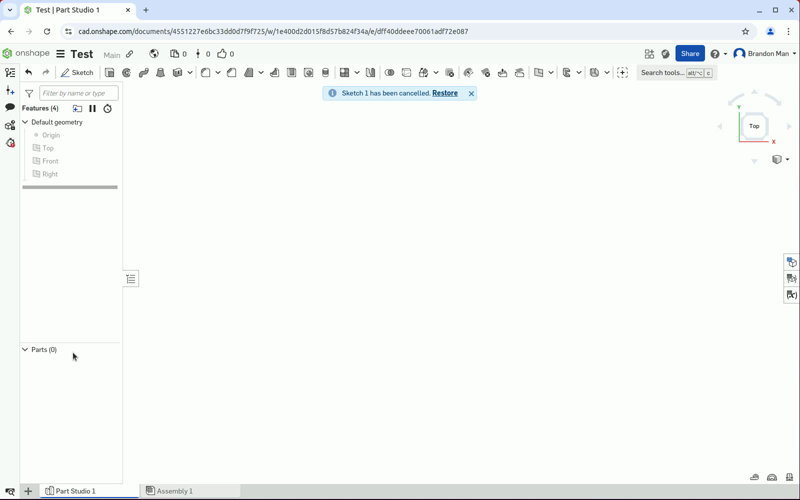
key(y)
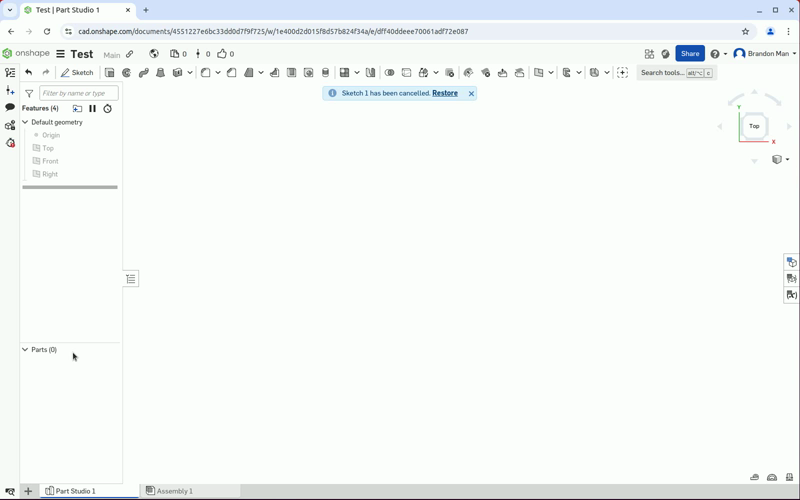
key(shift+p)
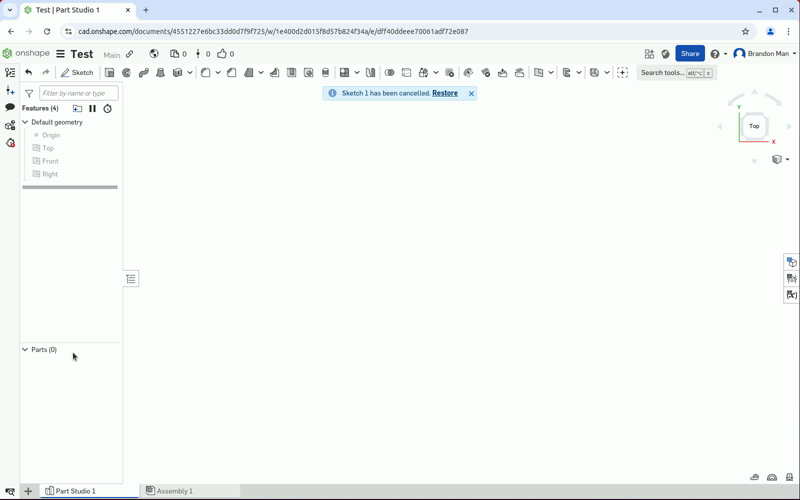
key(space)
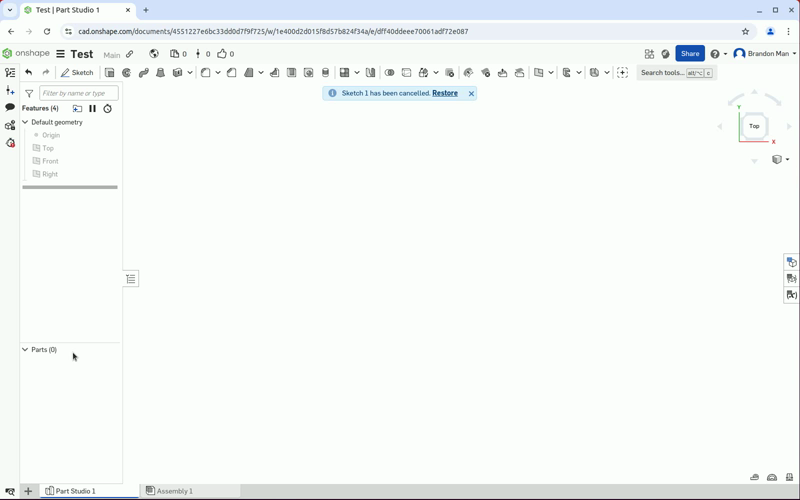
key_down(shift)
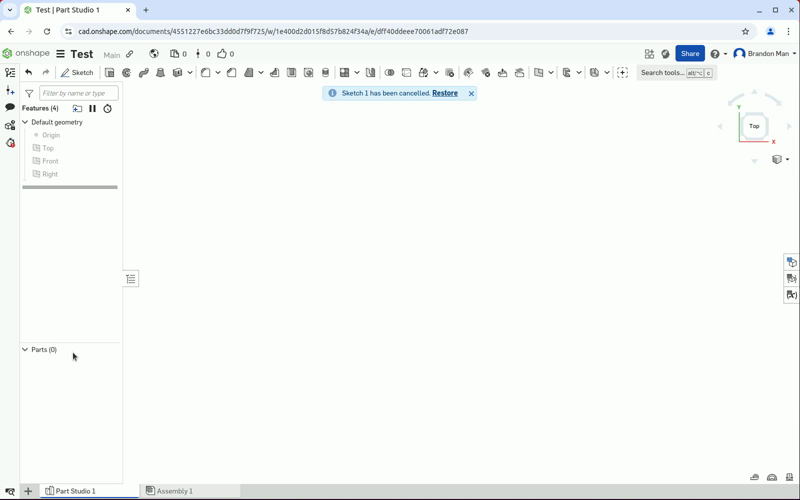
key(up)
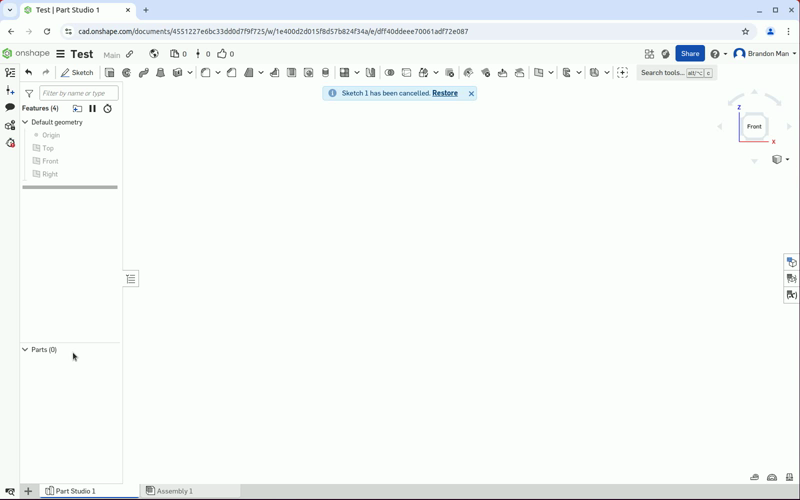
key_up(shift)
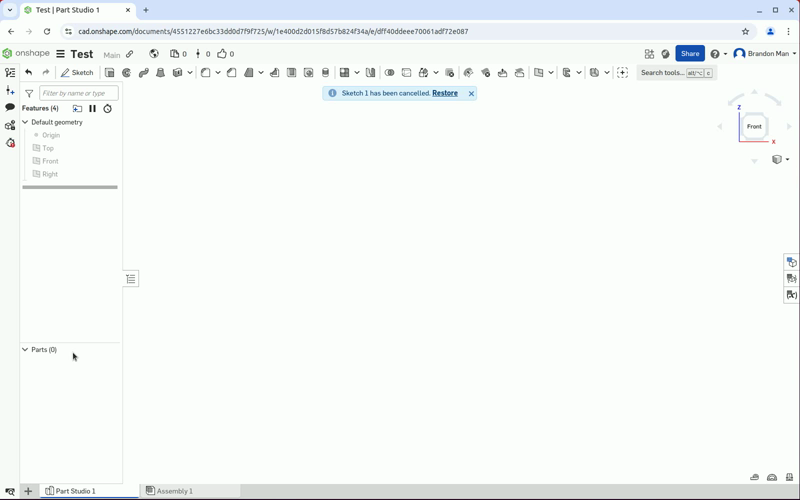
mouse_move(73, 352)
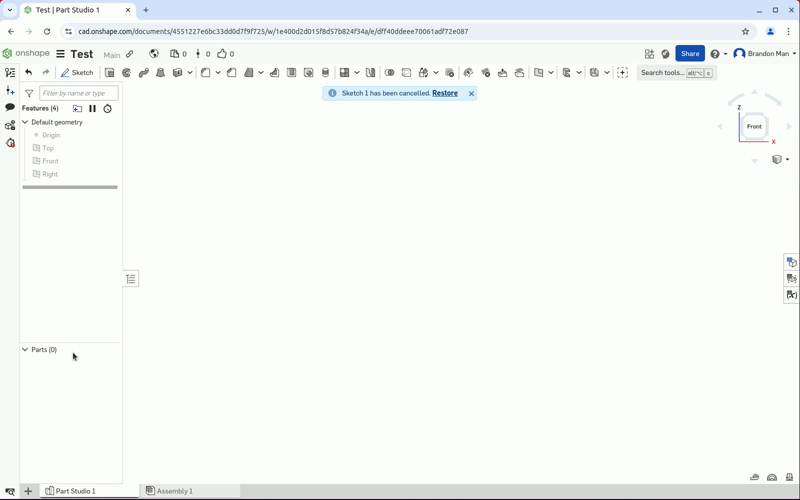
key(shift+y)
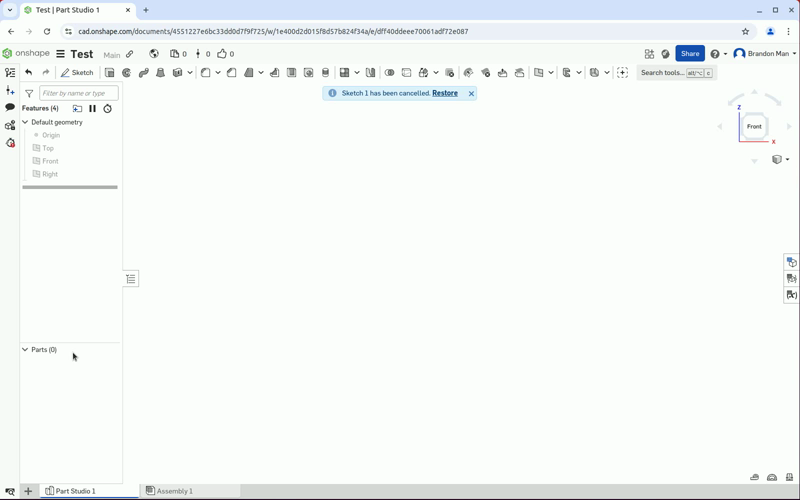
key(shift+s)
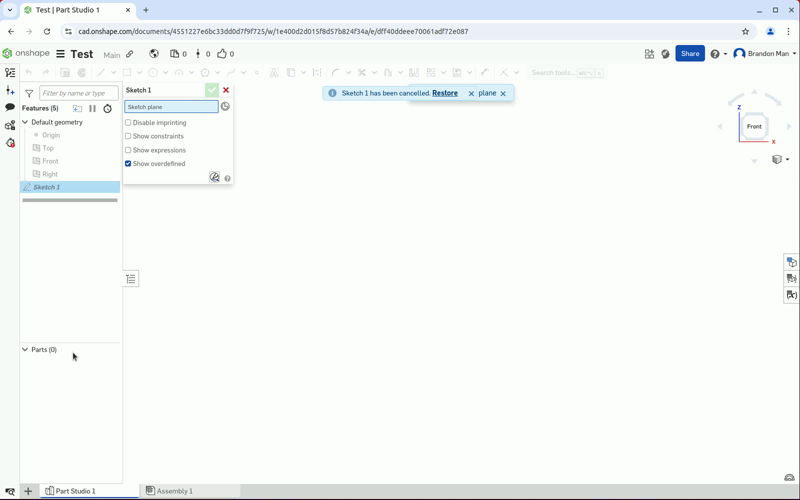
mouse_move(73, 163)
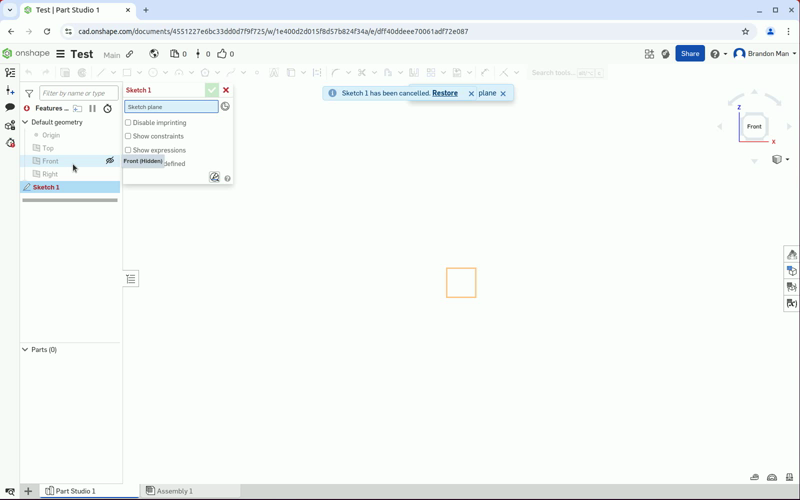
click(73, 163)
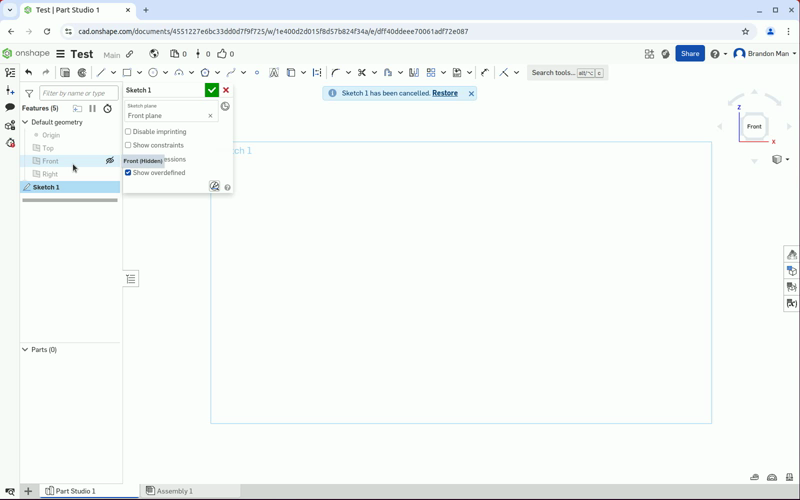
mouse_move(73, 352)
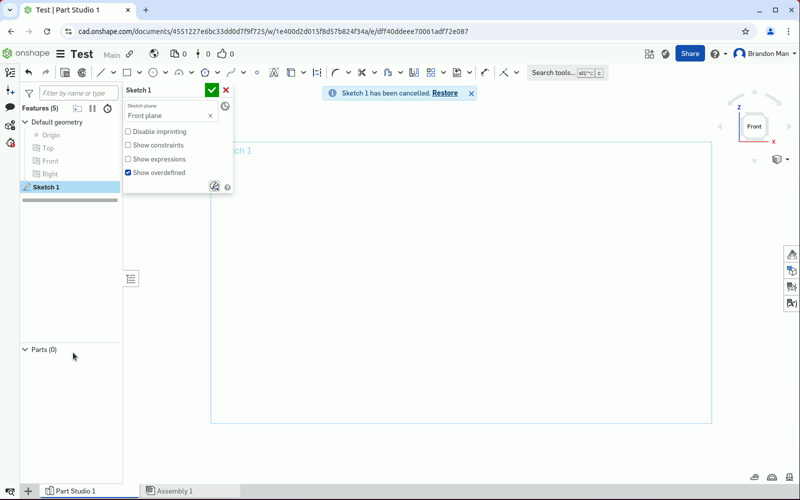
key(y)
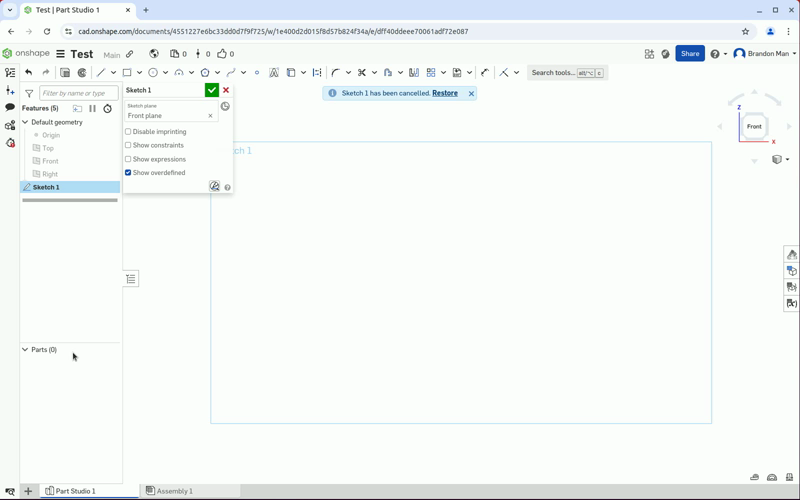
key(l)
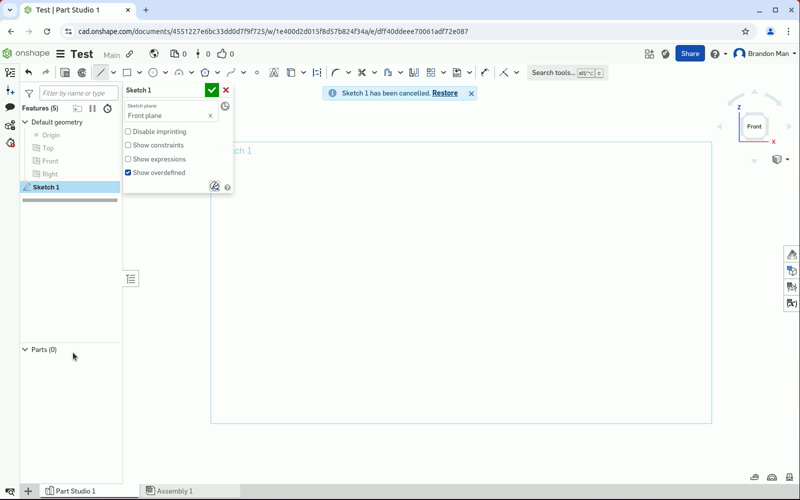
key_down(shift)
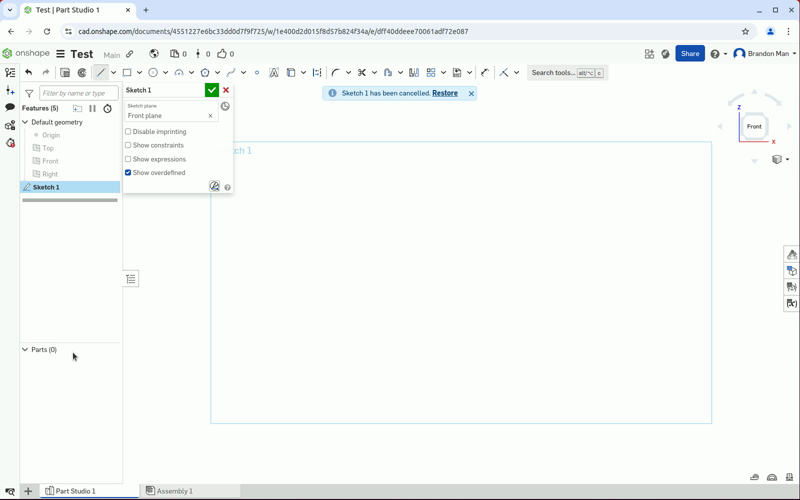
mouse_move(460, 383)
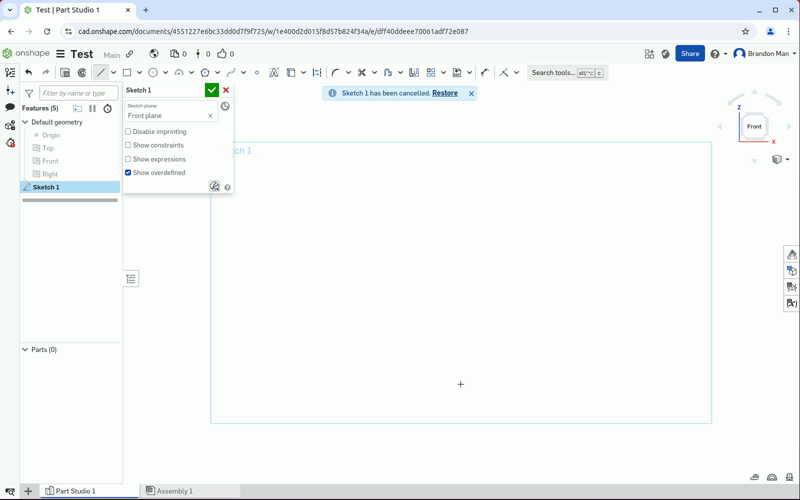
click(460, 383)
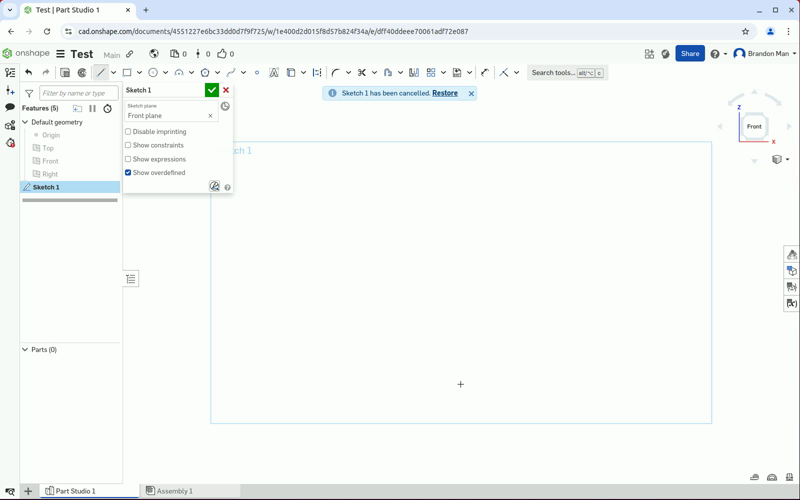
key_up(shift)
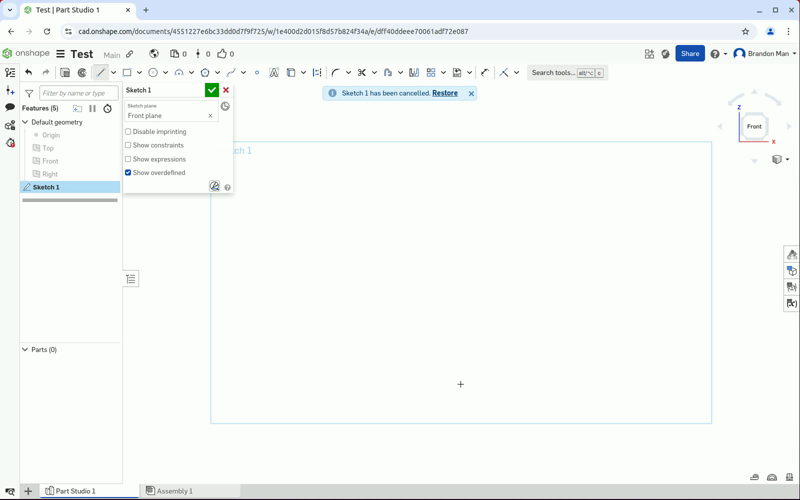
key_down(shift)
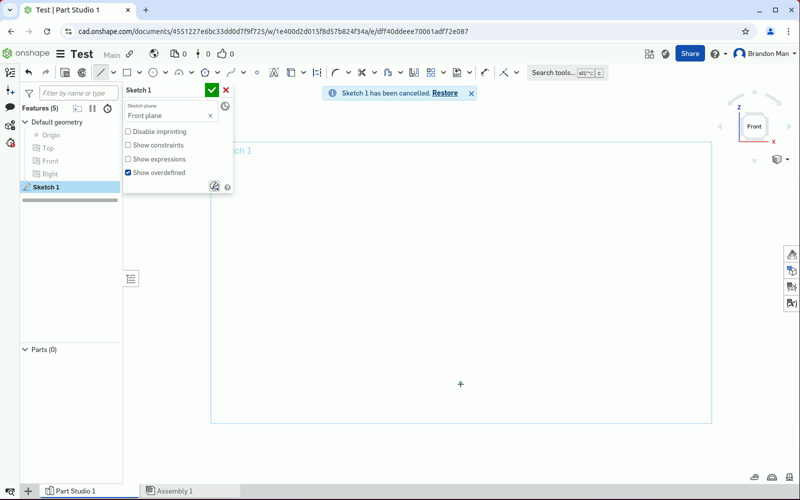
mouse_move(490, 383)
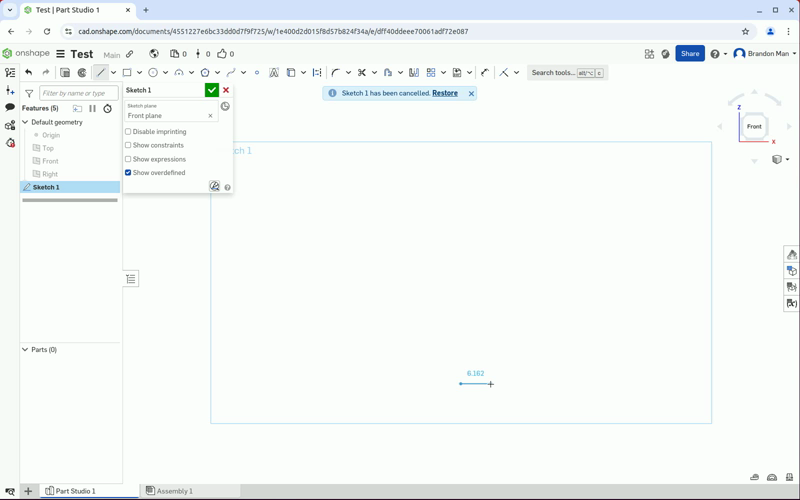
mouse_move(467, 383)
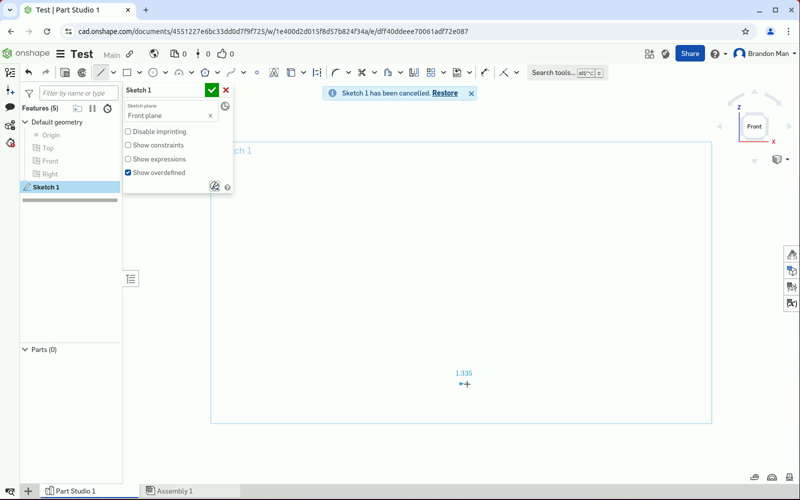
scroll(6)
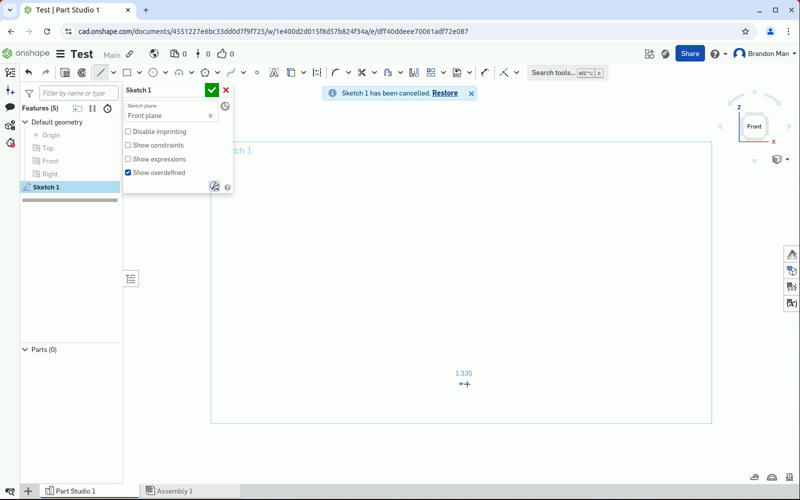
scroll(6)
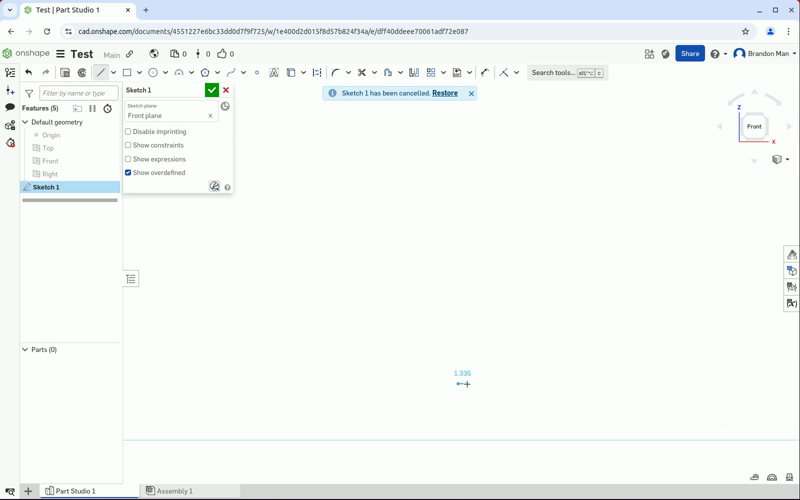
scroll(6)
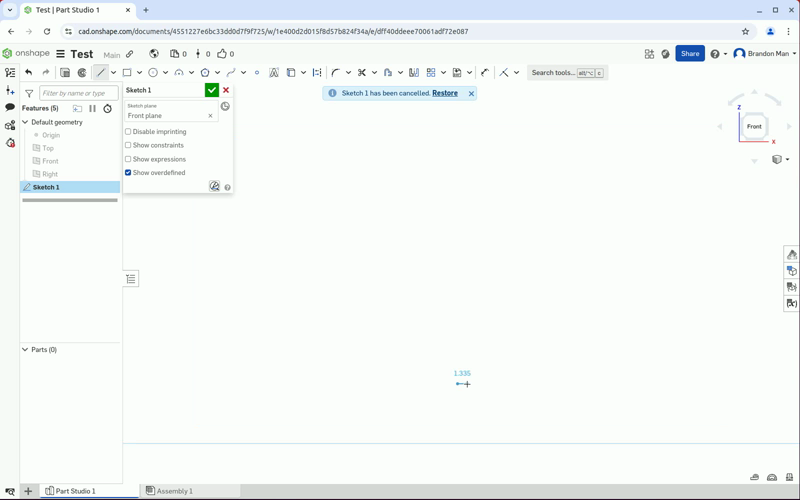
scroll(6)
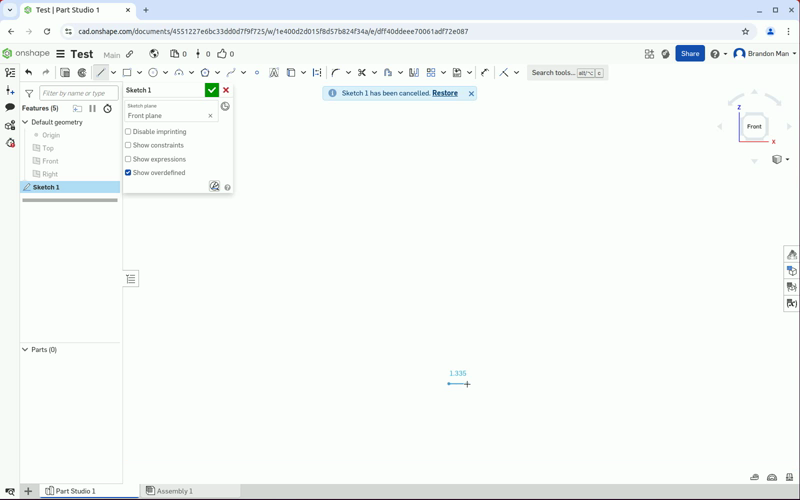
scroll(6)
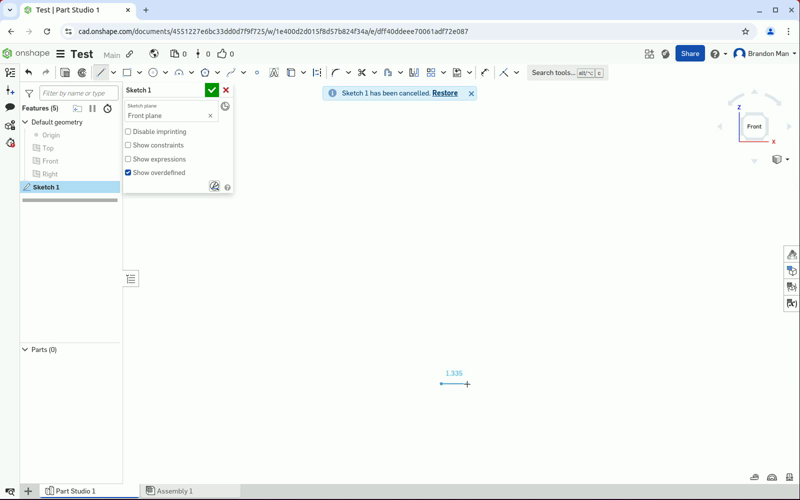
scroll(6)
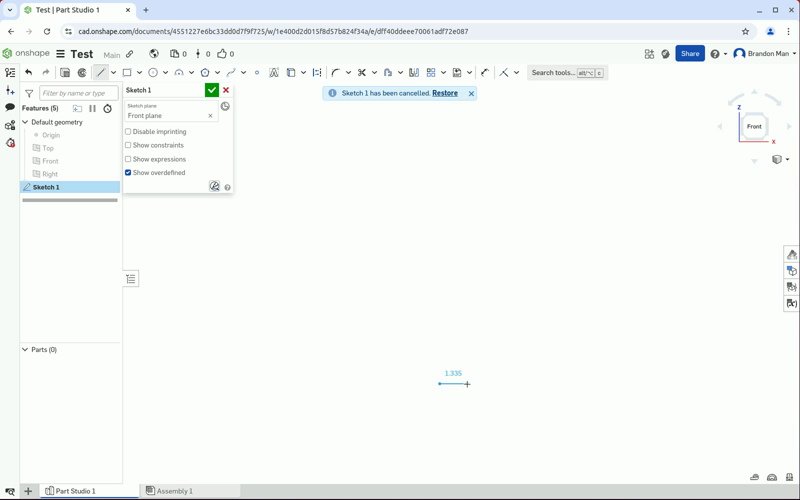
scroll(6)
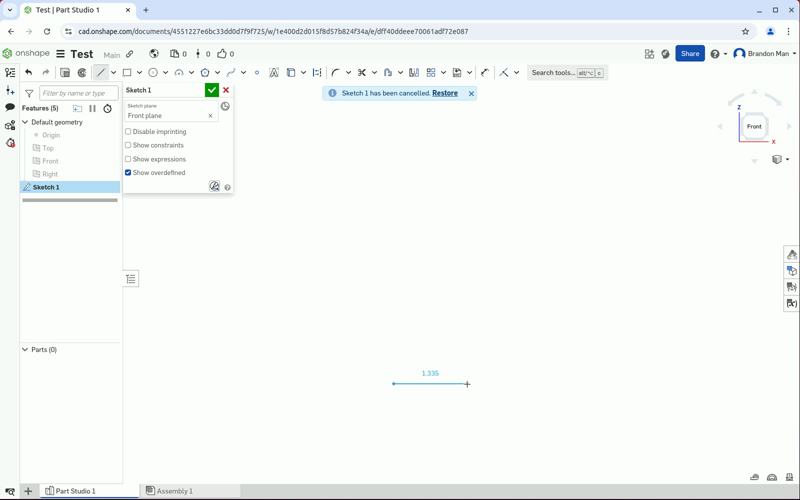
click(467, 383)
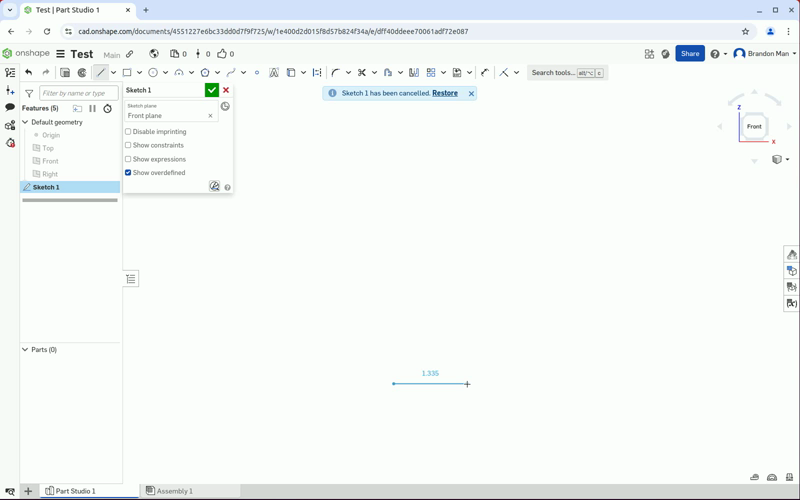
scroll(-6)
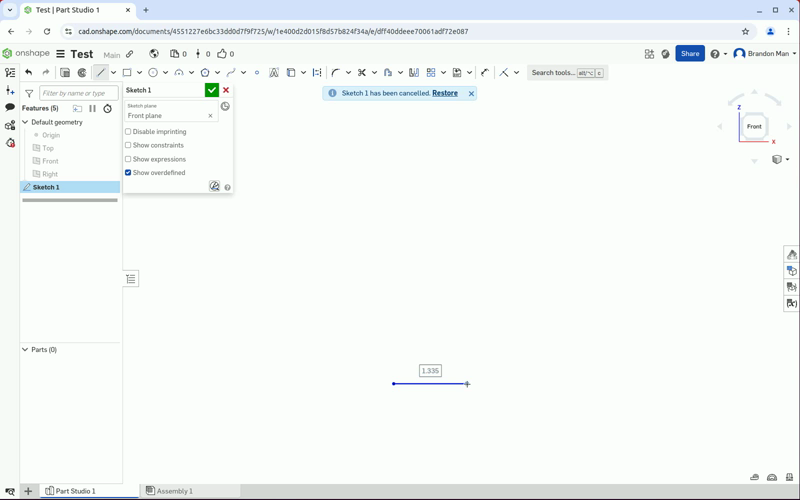
scroll(-6)
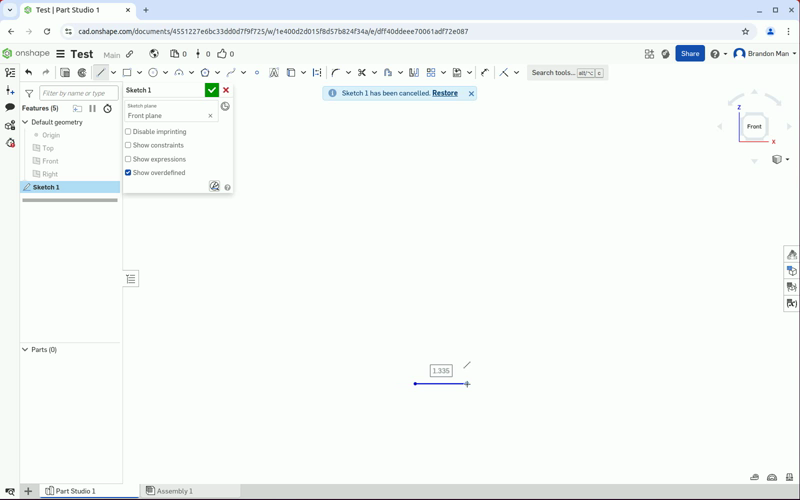
scroll(-6)
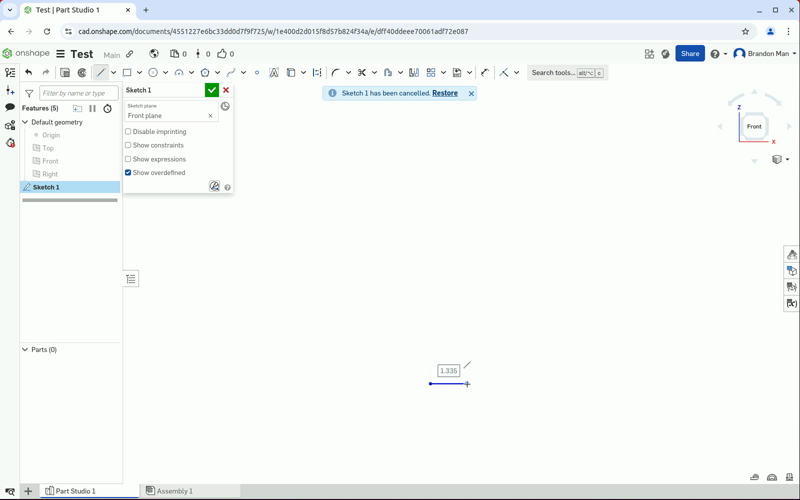
scroll(-6)
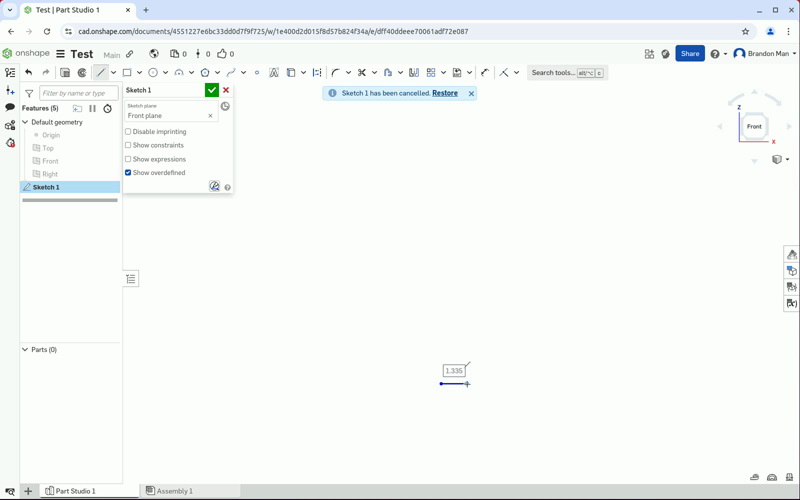
scroll(-6)
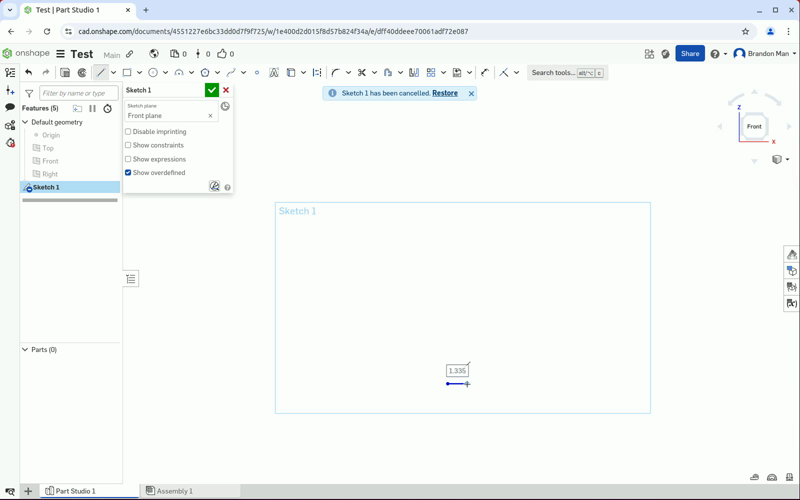
scroll(-6)
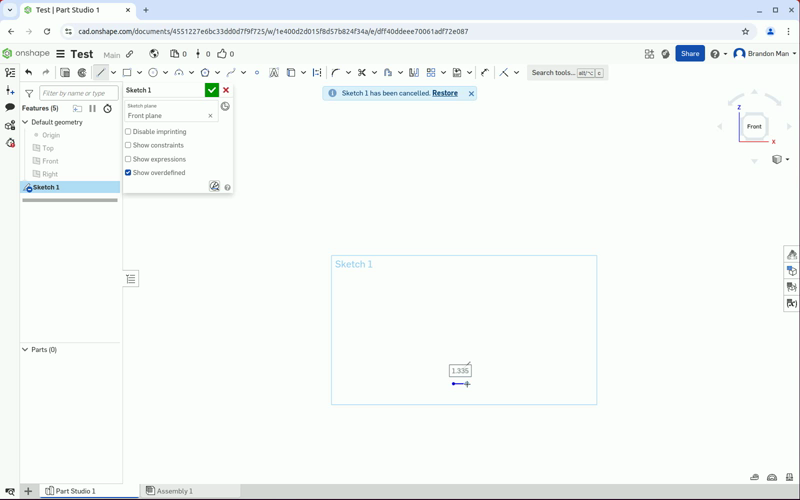
scroll(-6)
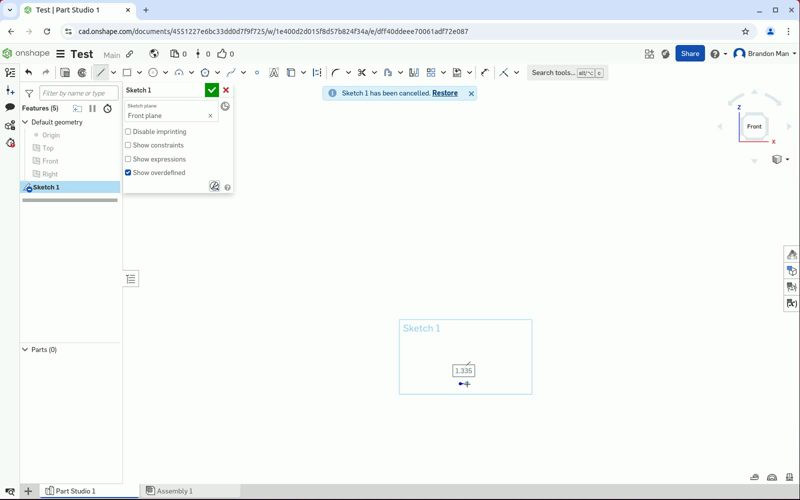
key_up(shift)
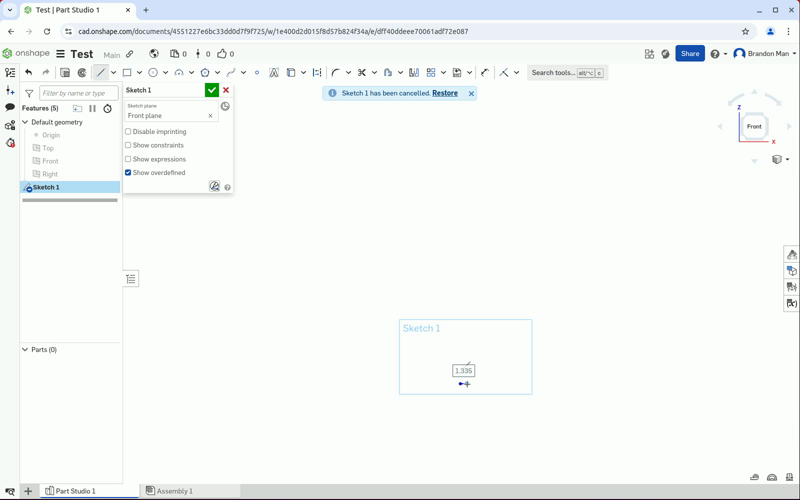
key_down(shift)
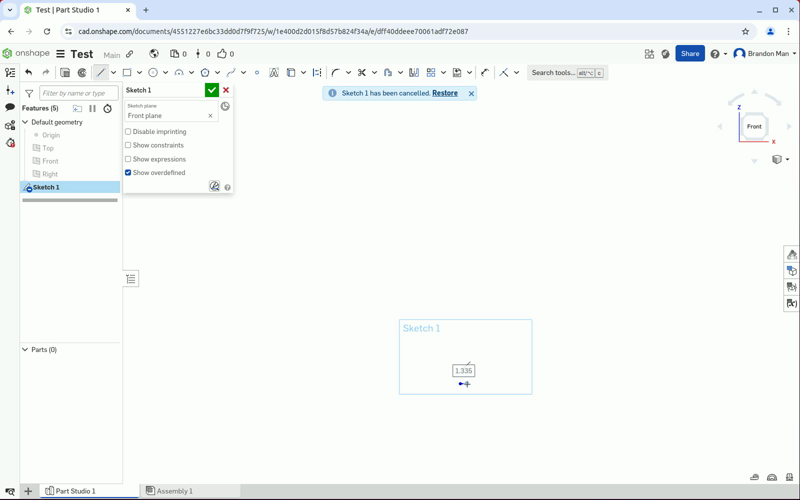
mouse_move(467, 283)
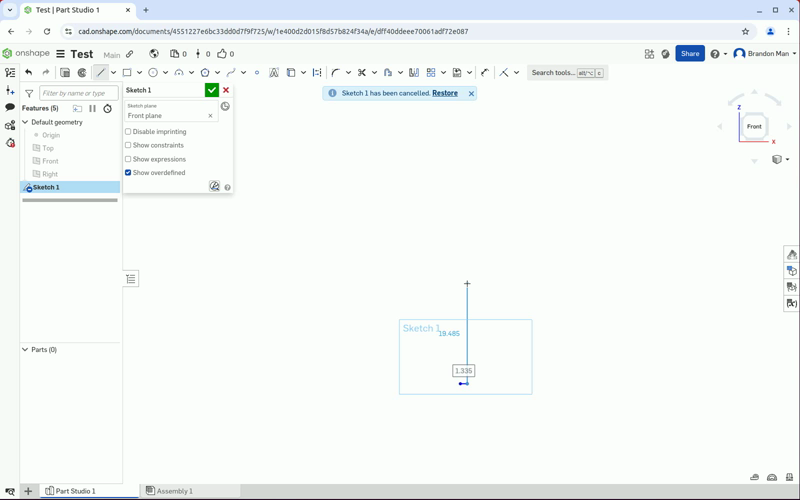
click(467, 283)
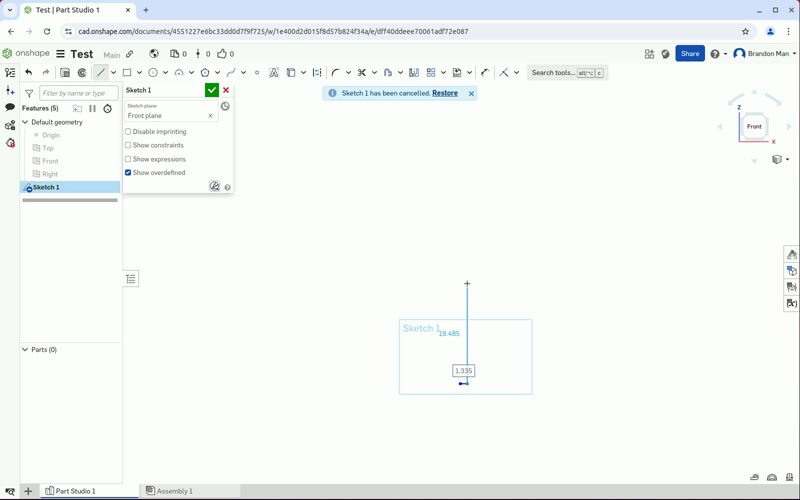
key_up(shift)
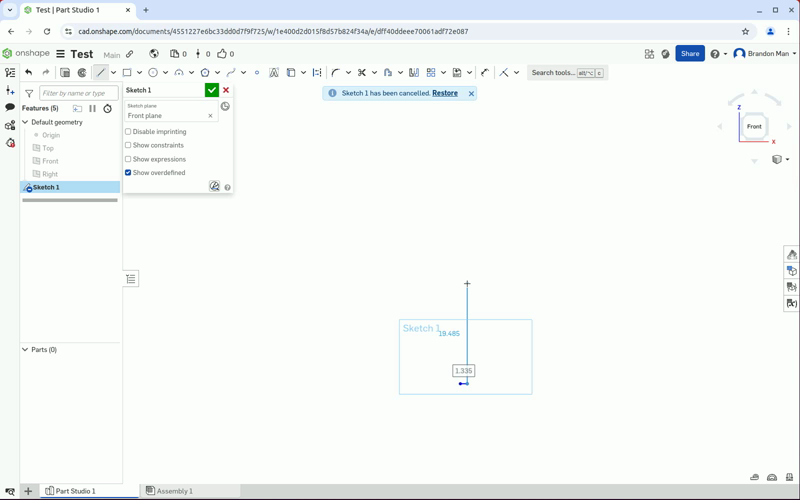
key_down(shift)
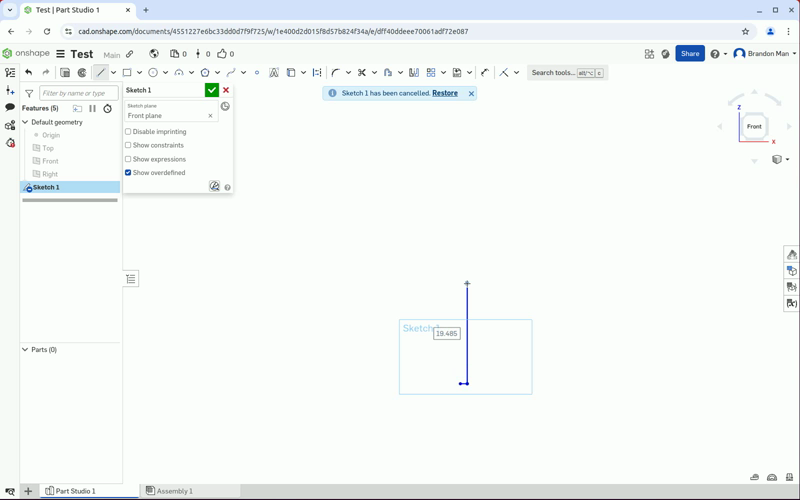
mouse_move(483, 171)
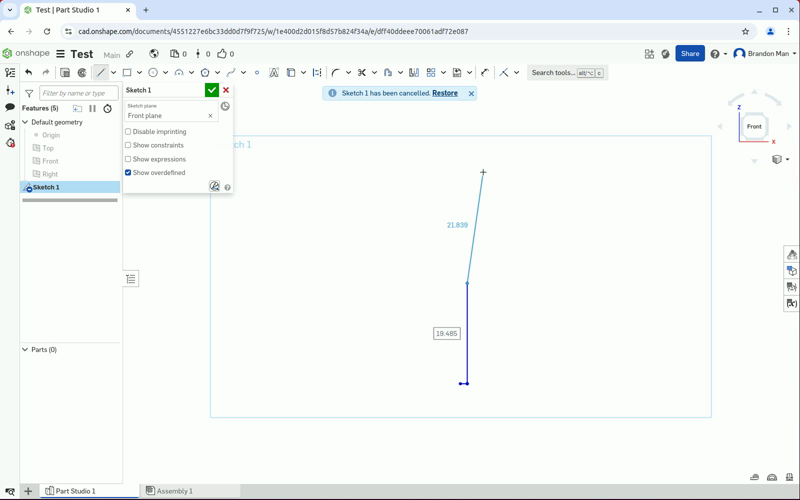
click(483, 171)
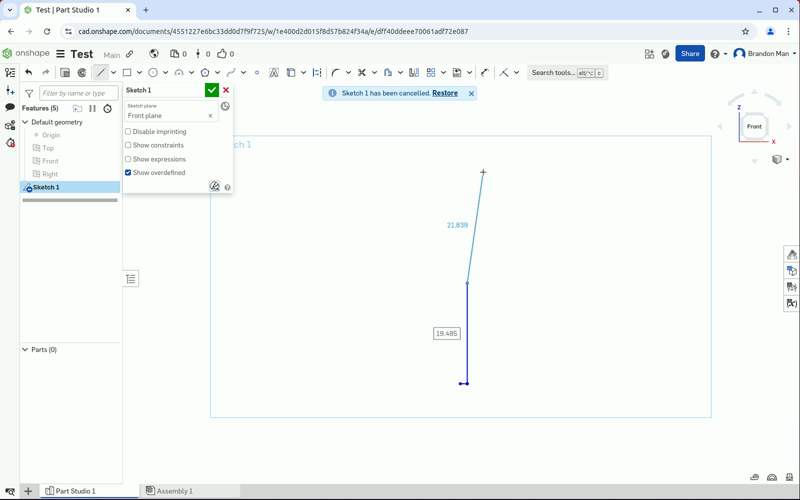
key_up(shift)
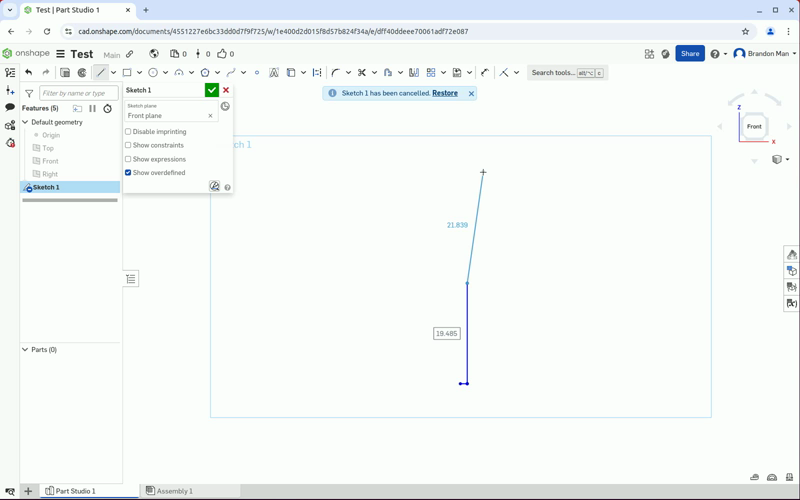
key_down(shift)
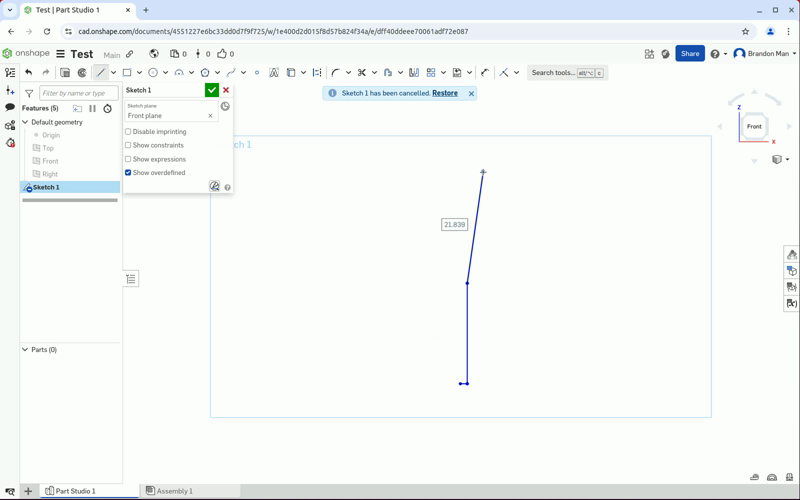
mouse_move(513, 171)
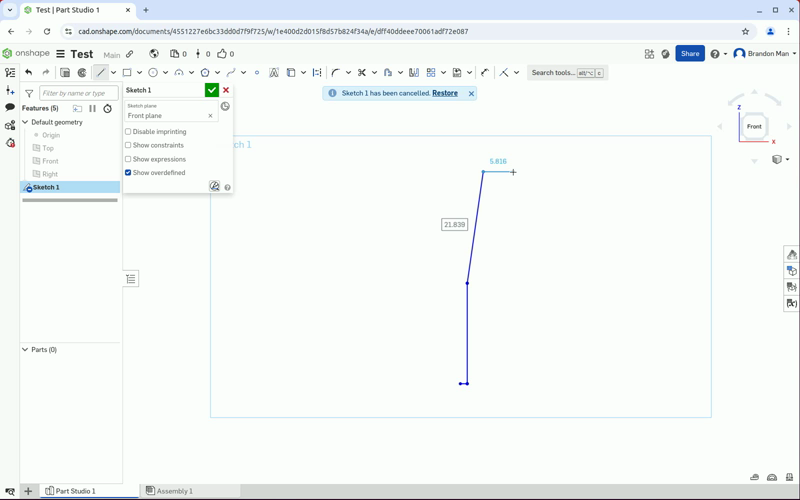
mouse_move(476, 171)
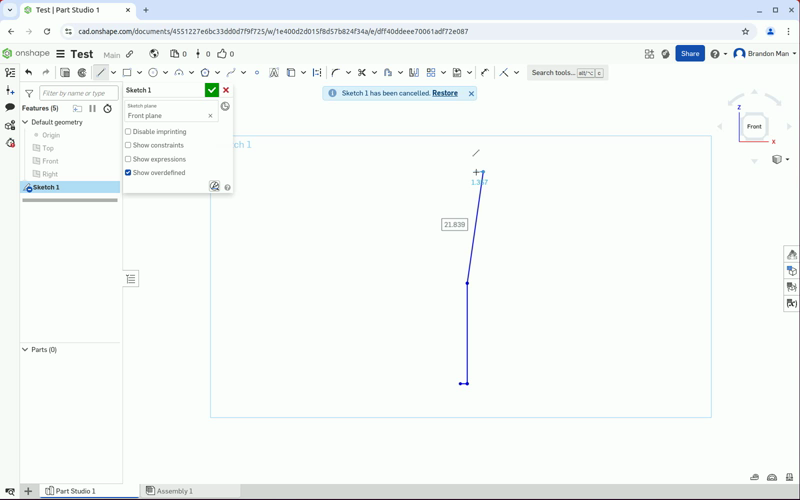
scroll(6)
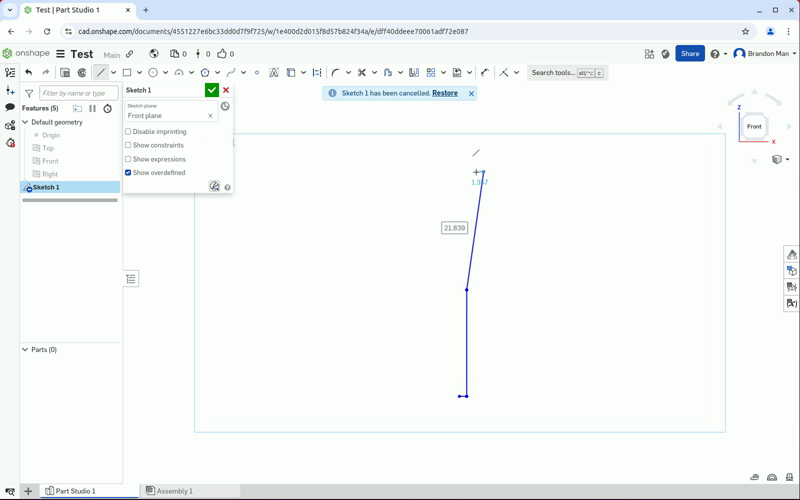
scroll(6)
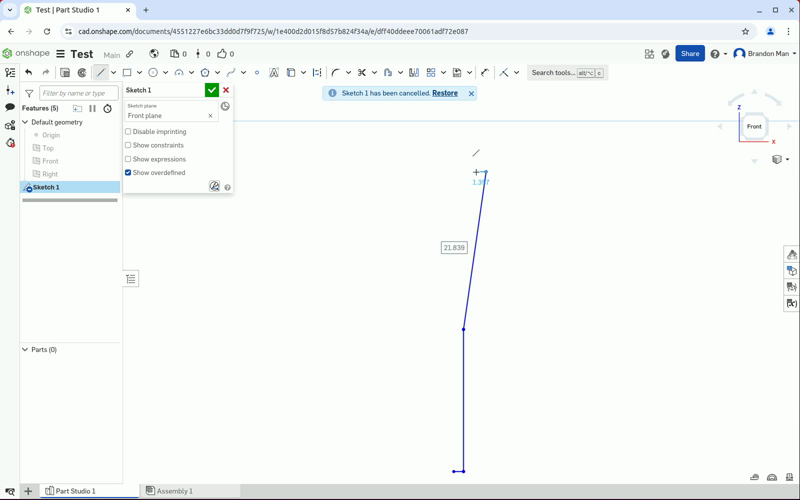
scroll(6)
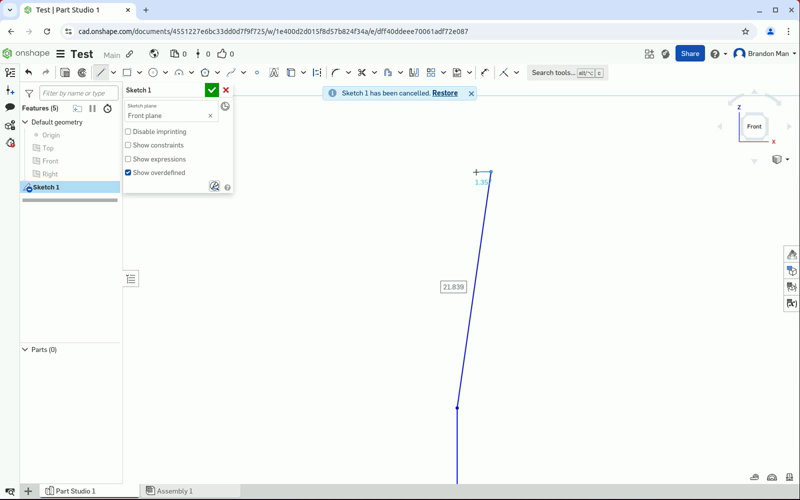
scroll(6)
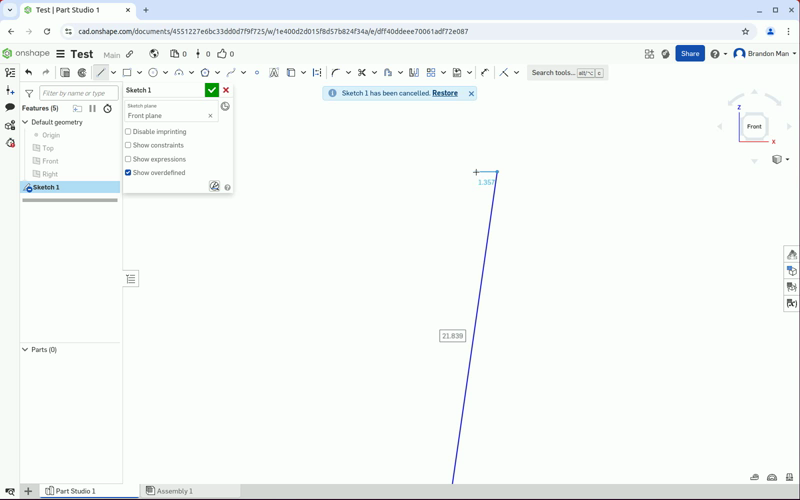
scroll(6)
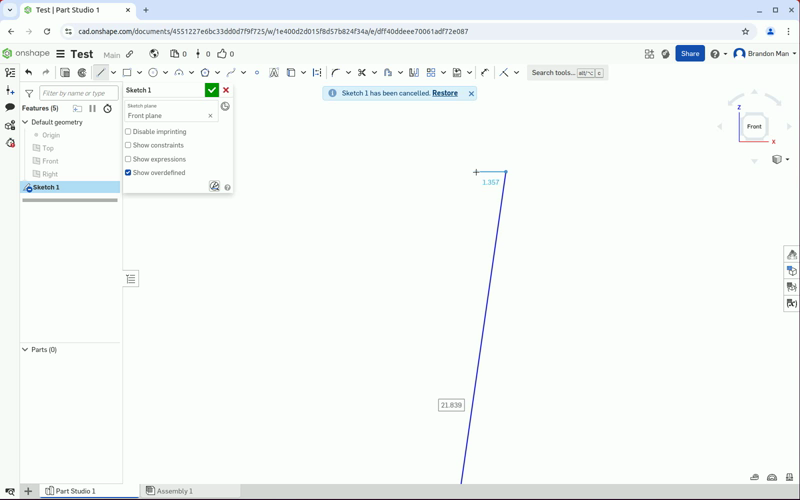
scroll(6)
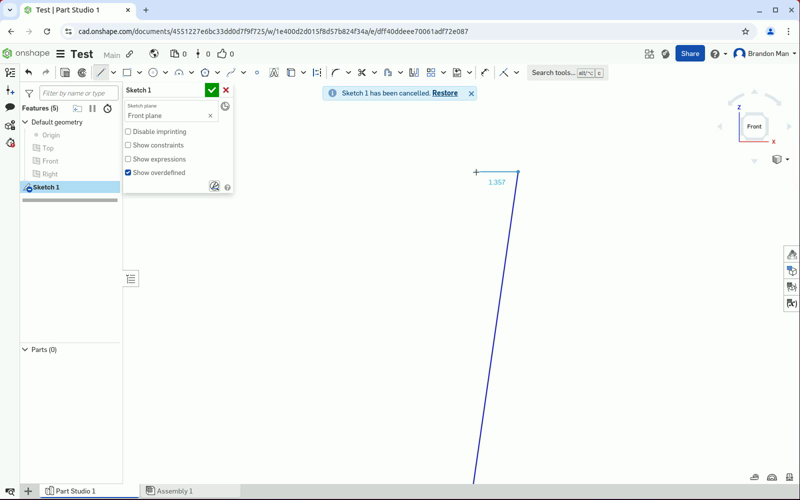
scroll(6)
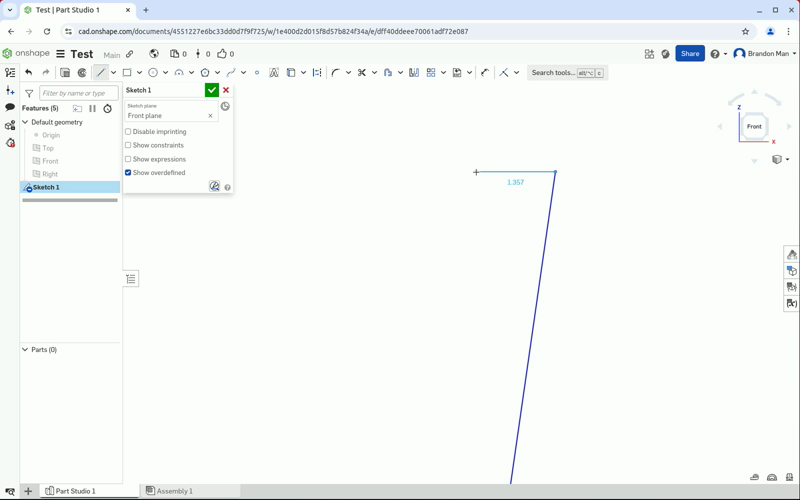
click(476, 171)
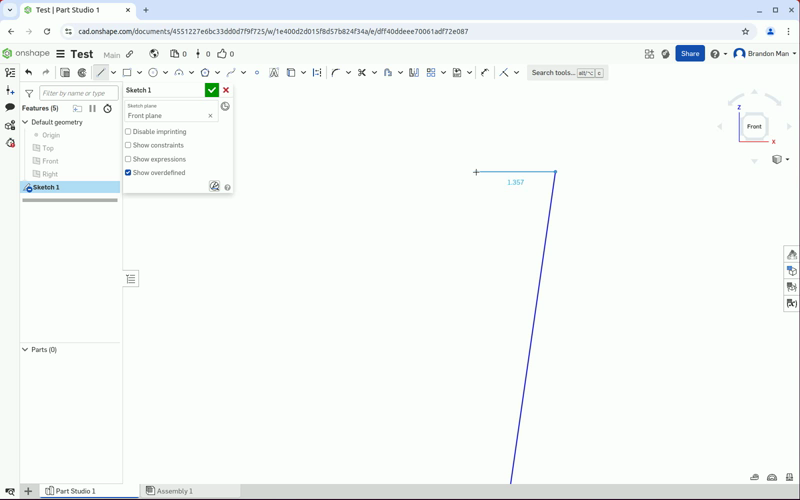
scroll(-6)
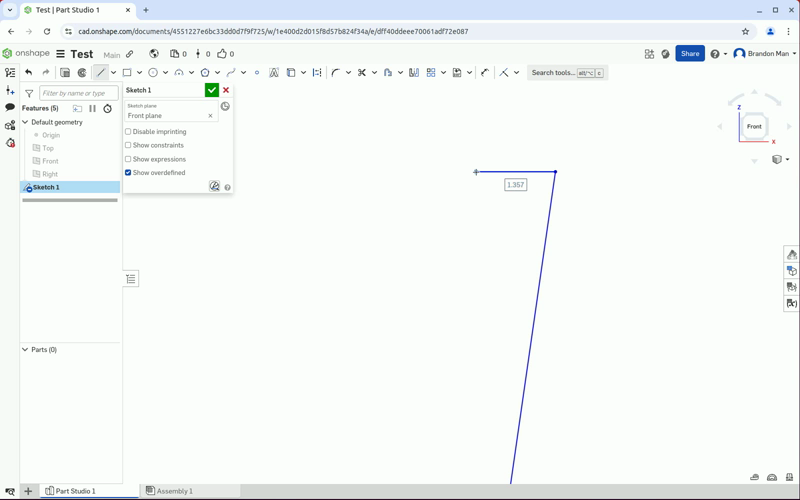
scroll(-6)
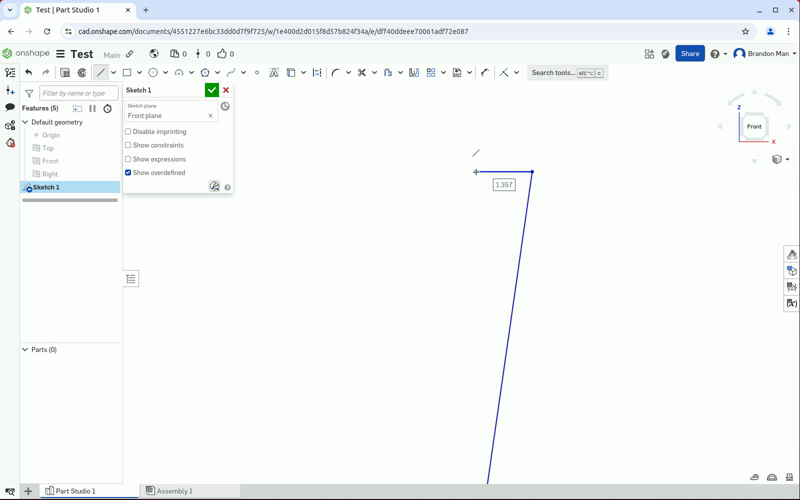
scroll(-6)
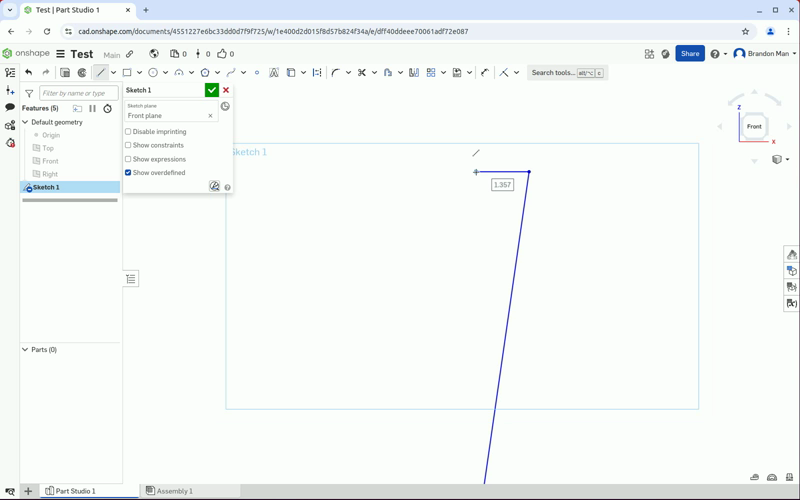
scroll(-6)
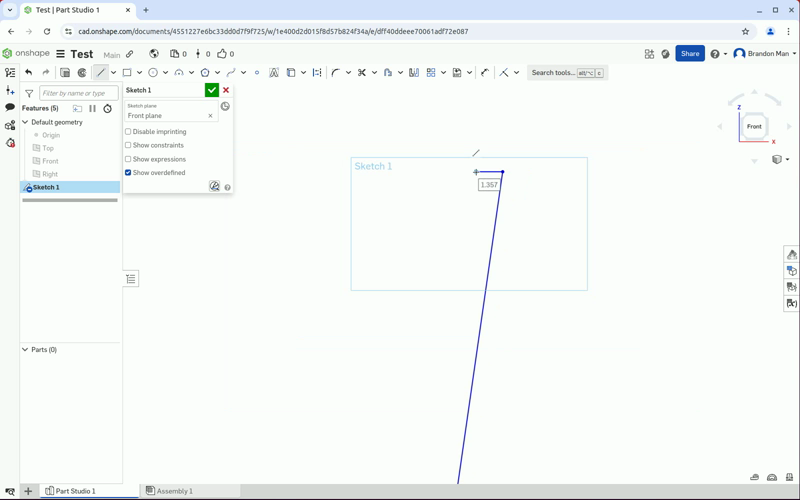
scroll(-6)
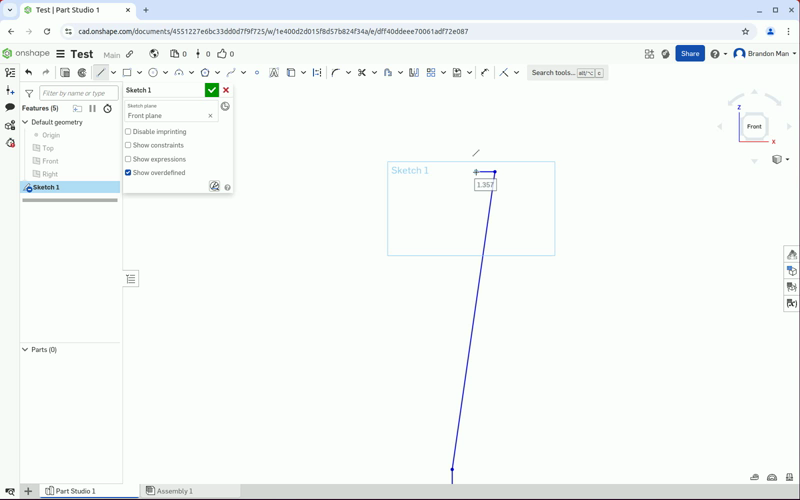
scroll(-6)
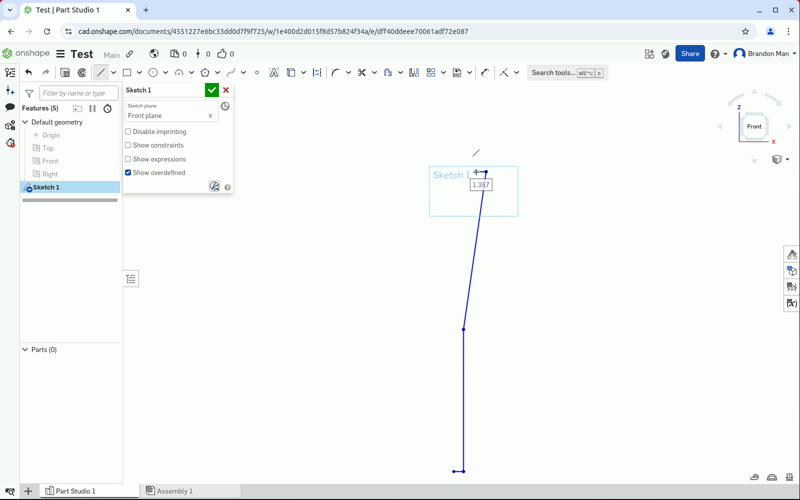
scroll(-6)
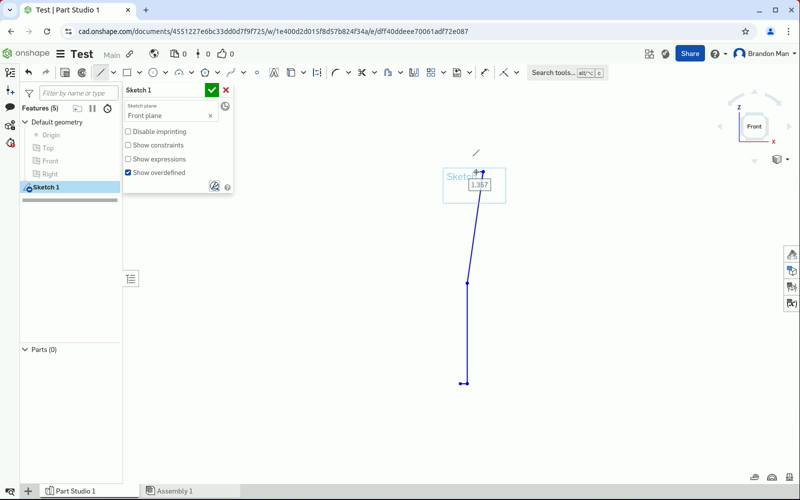
key_up(shift)
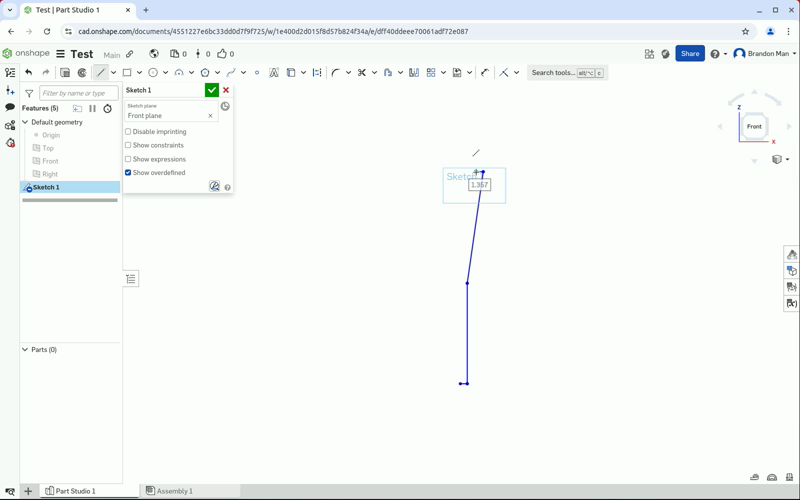
key_down(shift)
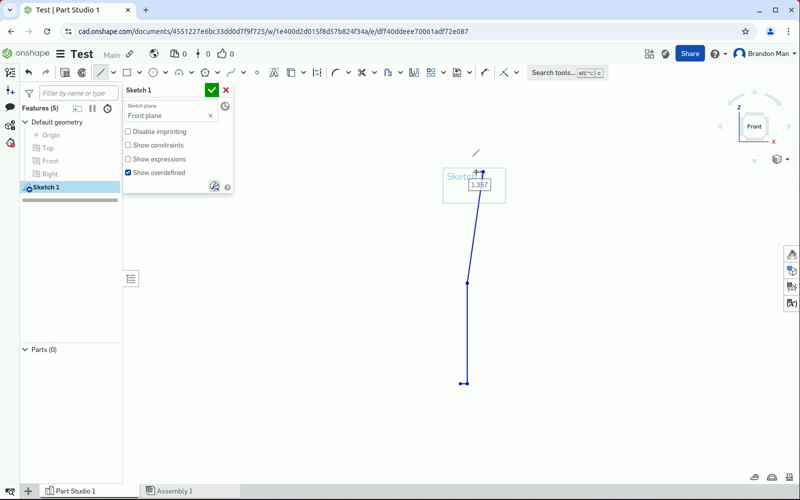
mouse_move(460, 283)
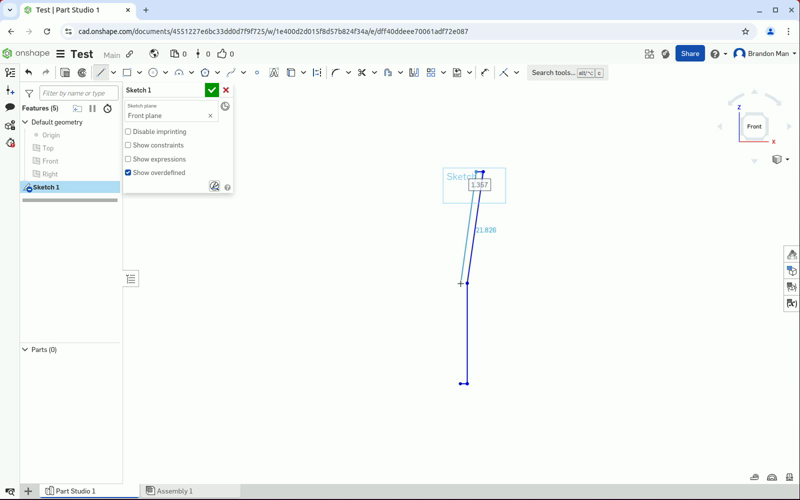
click(460, 283)
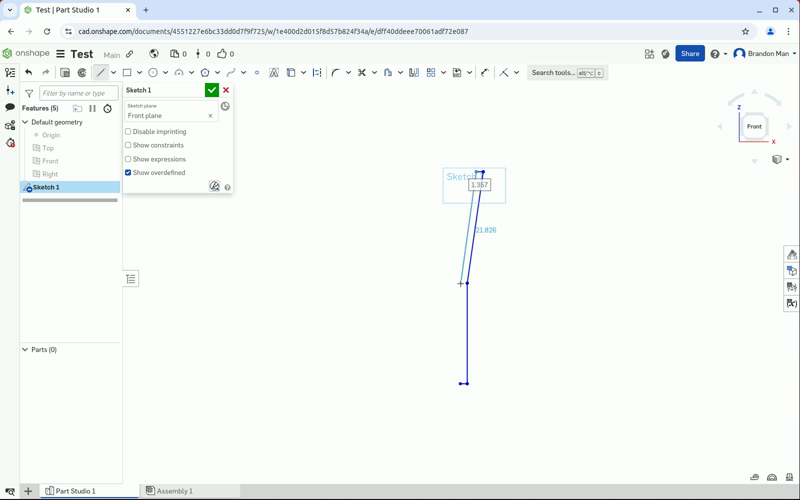
key_up(shift)
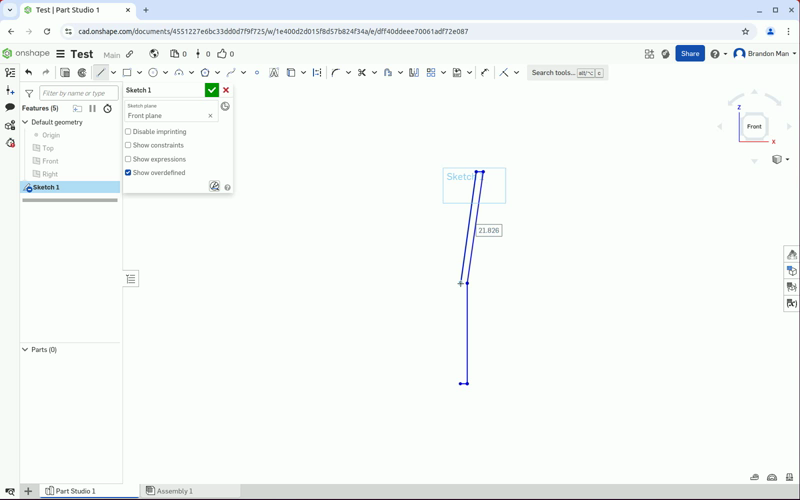
key_down(shift)
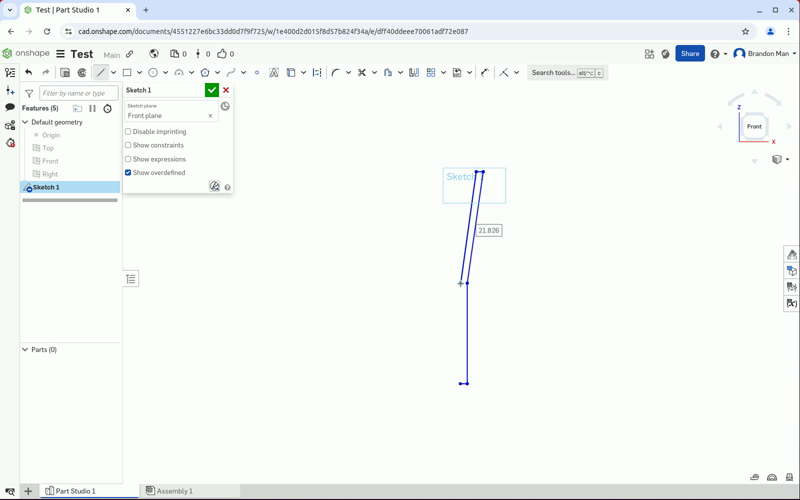
mouse_move(460, 383)
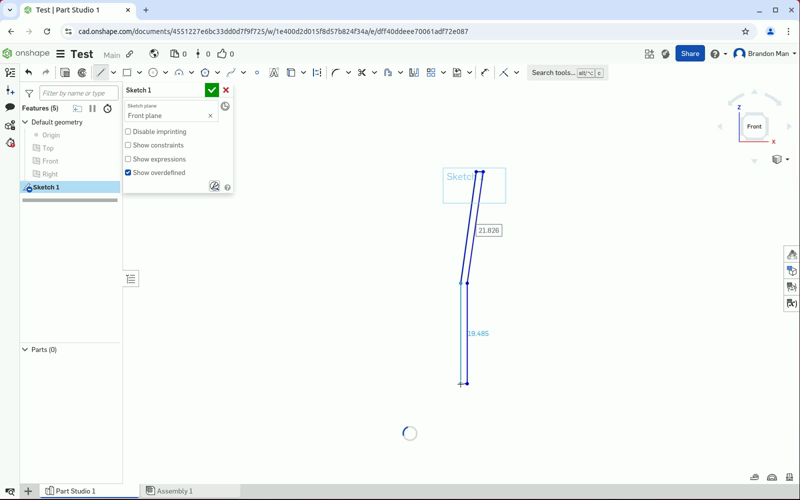
key_up(shift)
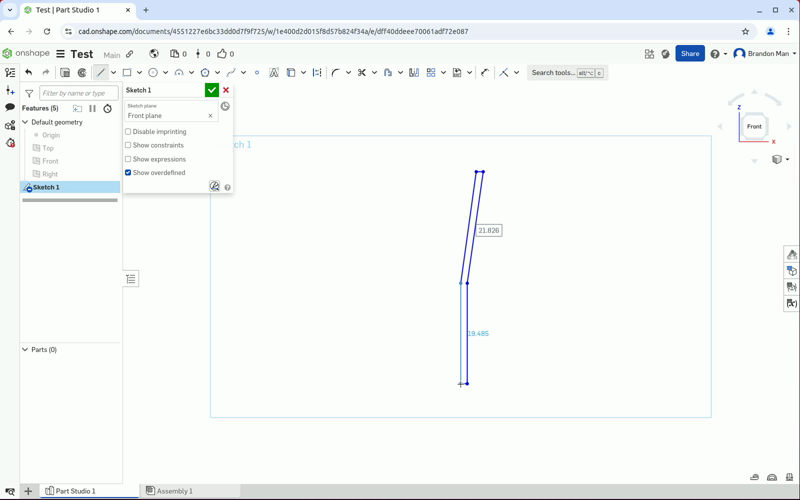
click(460, 383)
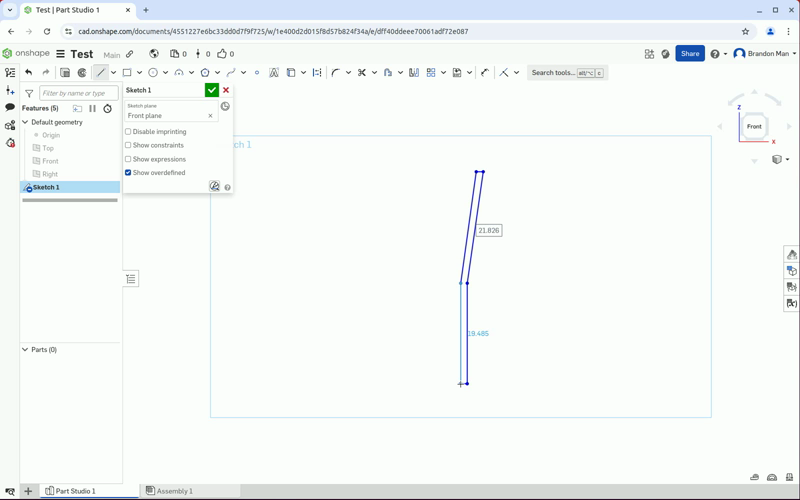
key(esc)
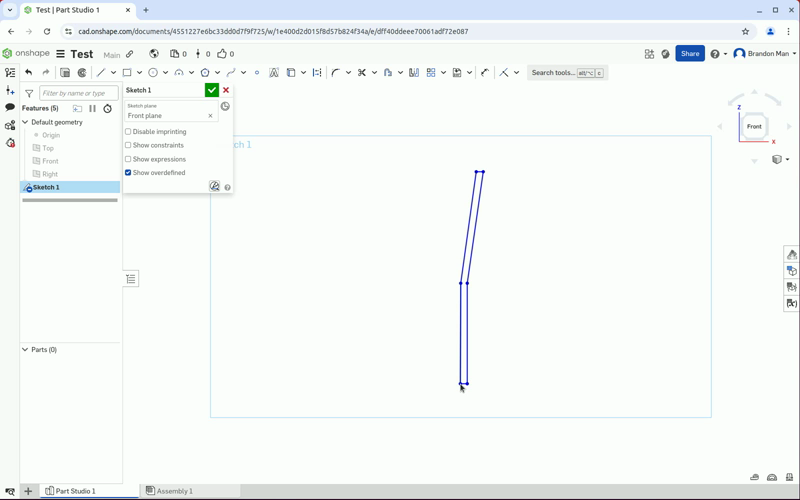
mouse_move(476, 193)
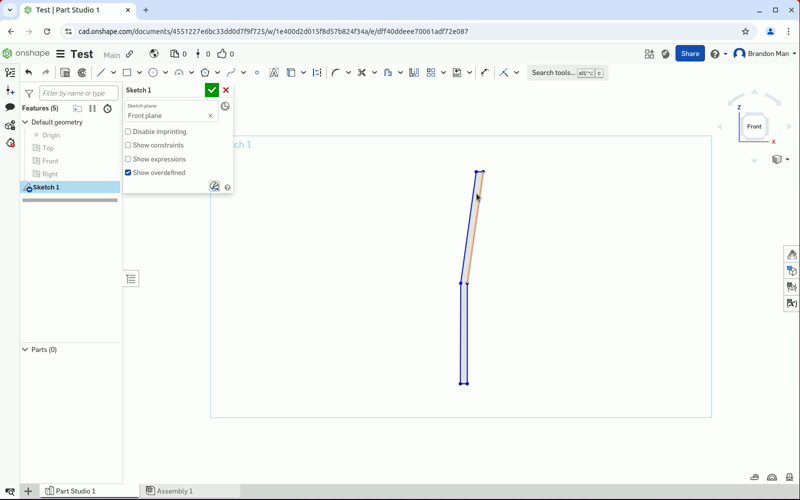
scroll(6)
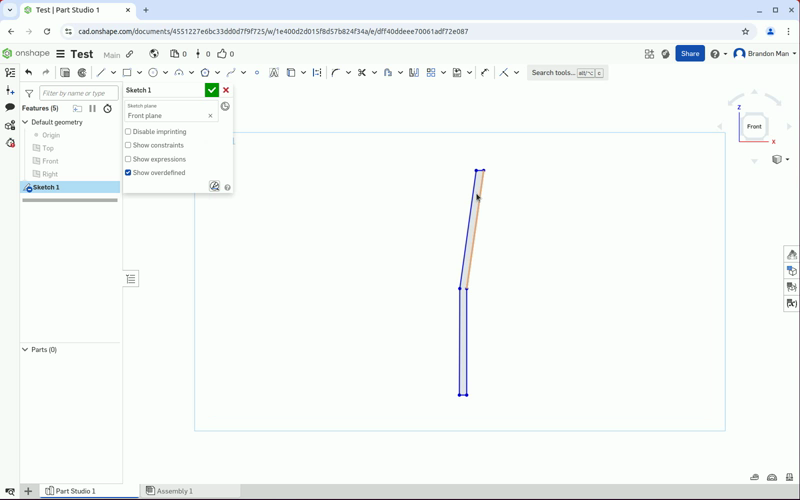
scroll(6)
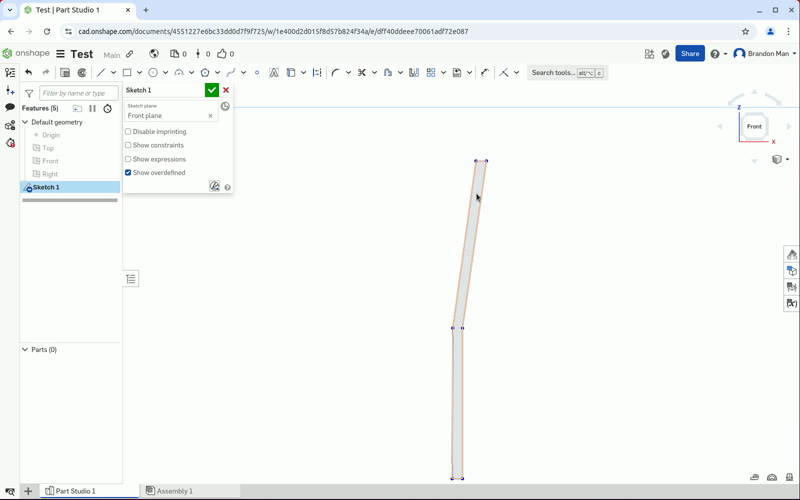
scroll(6)
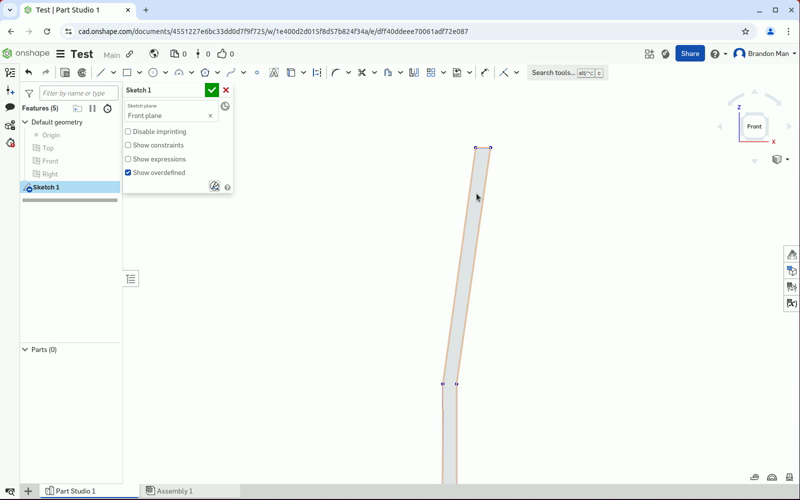
scroll(6)
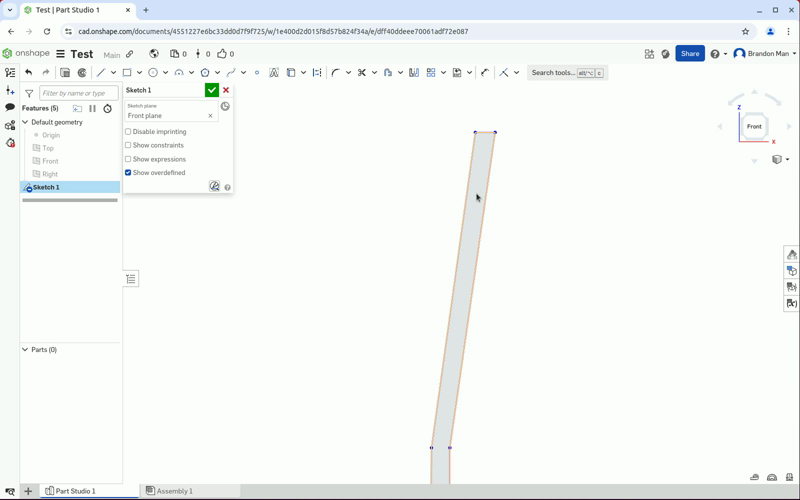
scroll(6)
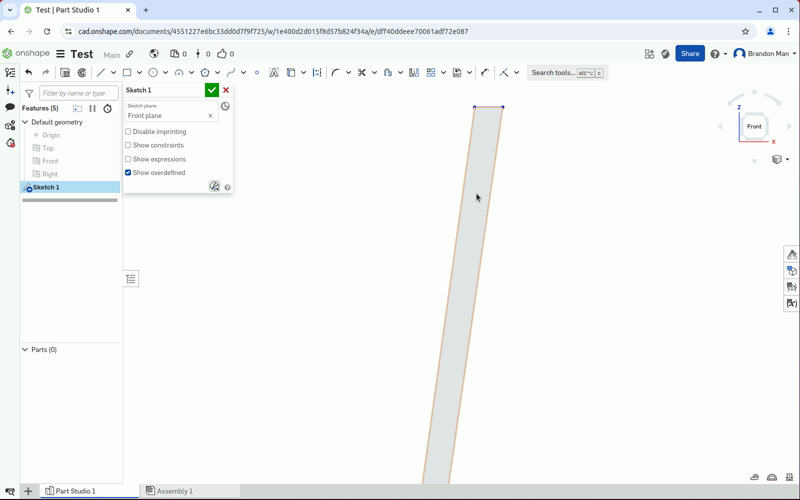
scroll(6)
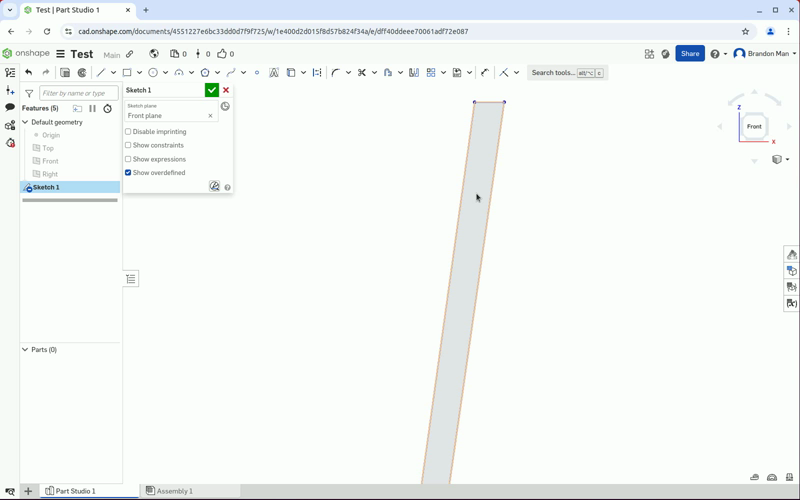
scroll(6)
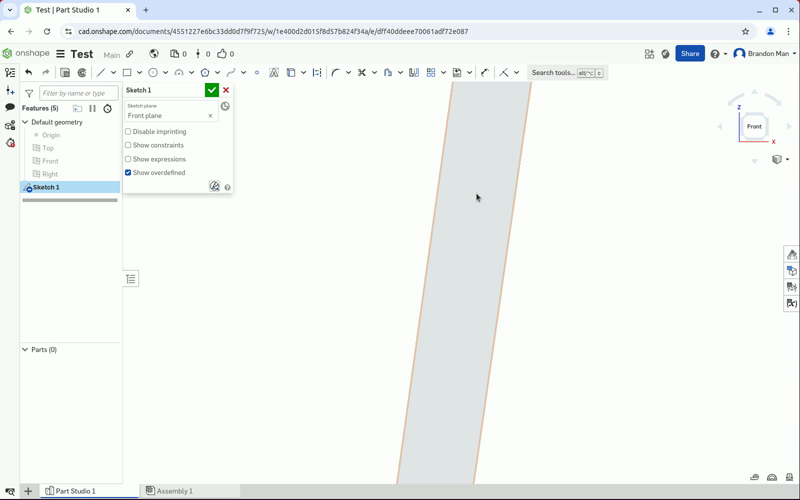
click(476, 193)
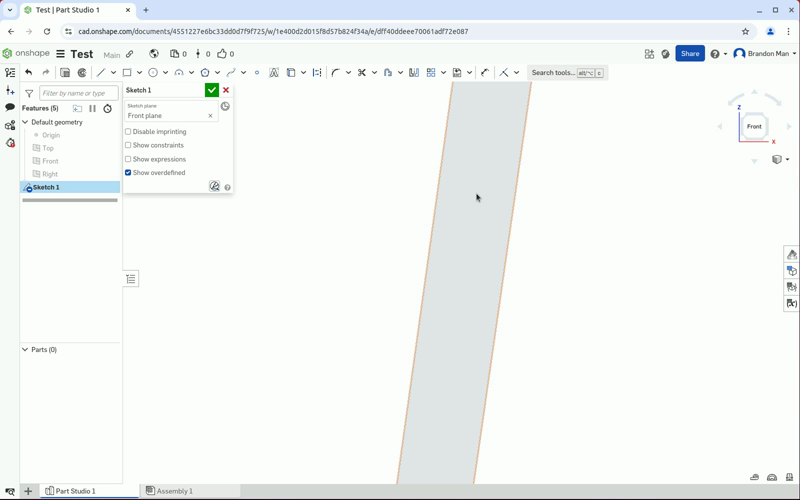
scroll(-6)
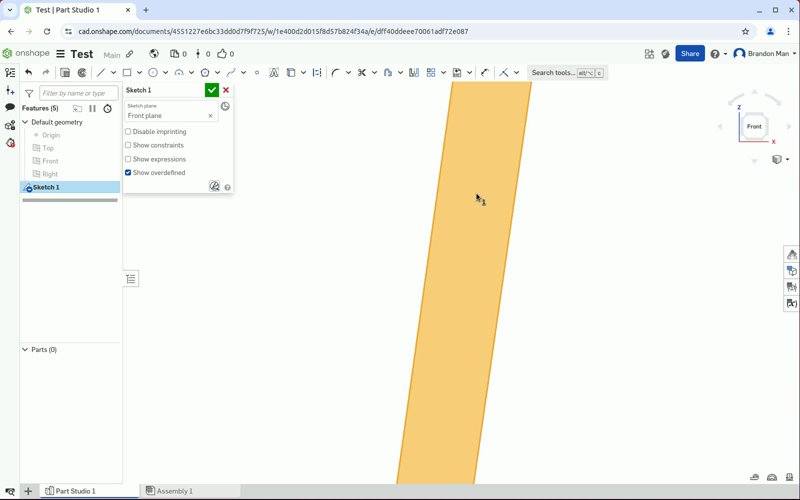
scroll(-6)
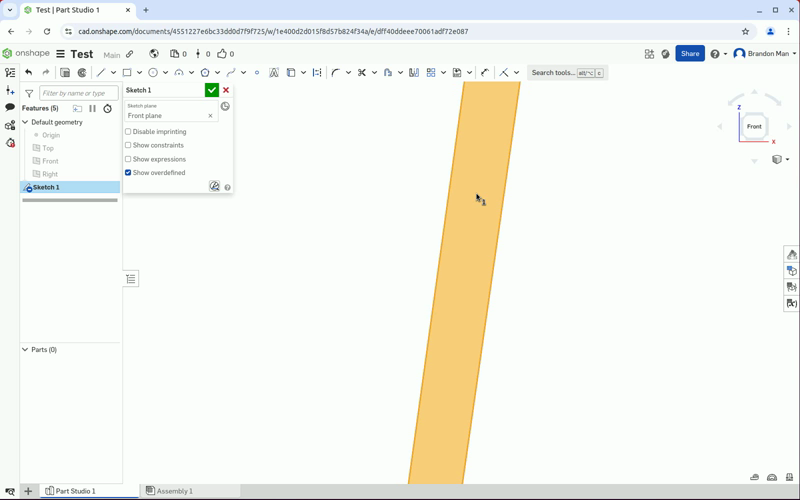
scroll(-6)
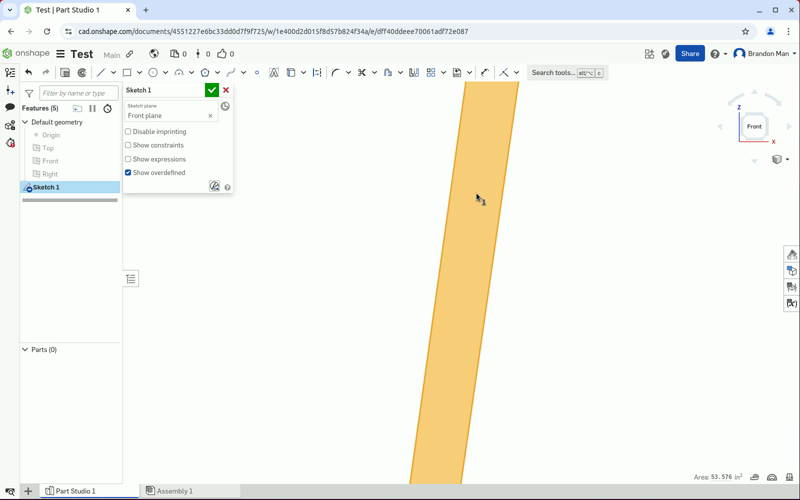
scroll(-6)
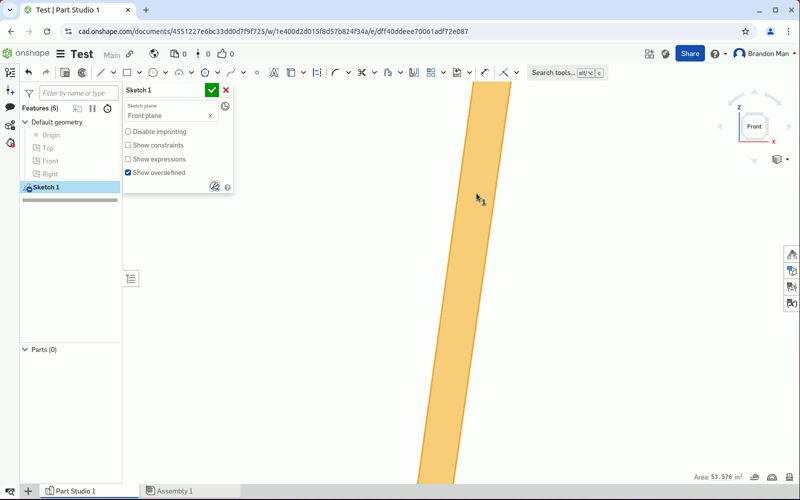
scroll(-6)
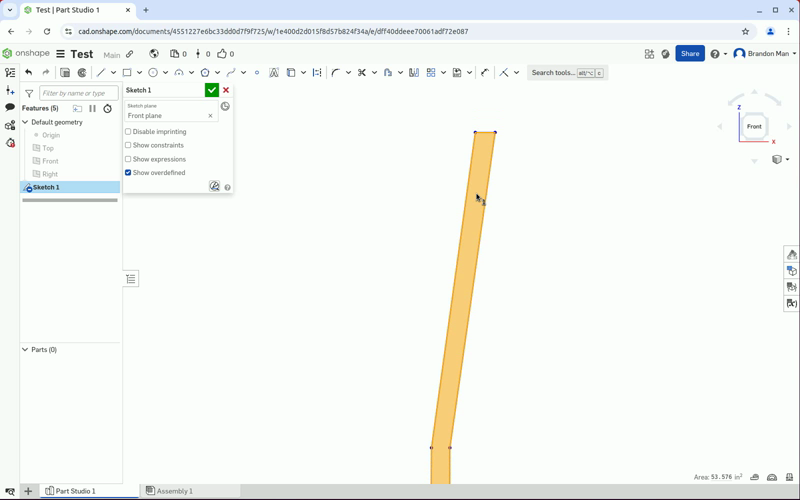
scroll(-6)
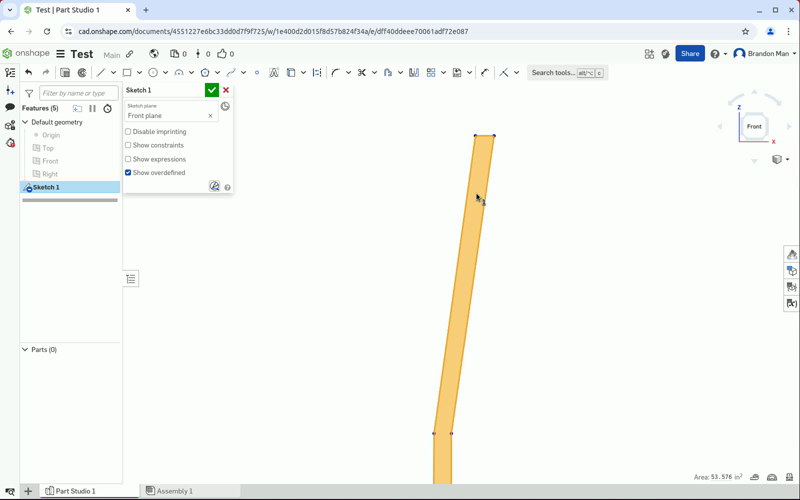
scroll(-6)
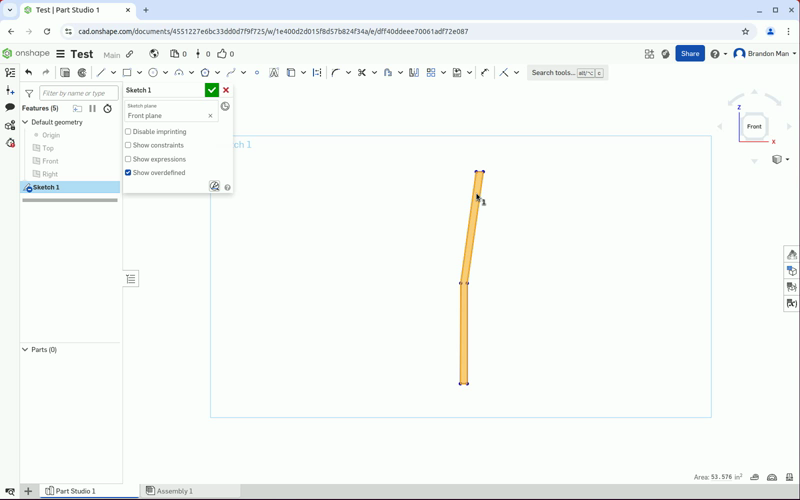
mouse_move(73, 352)
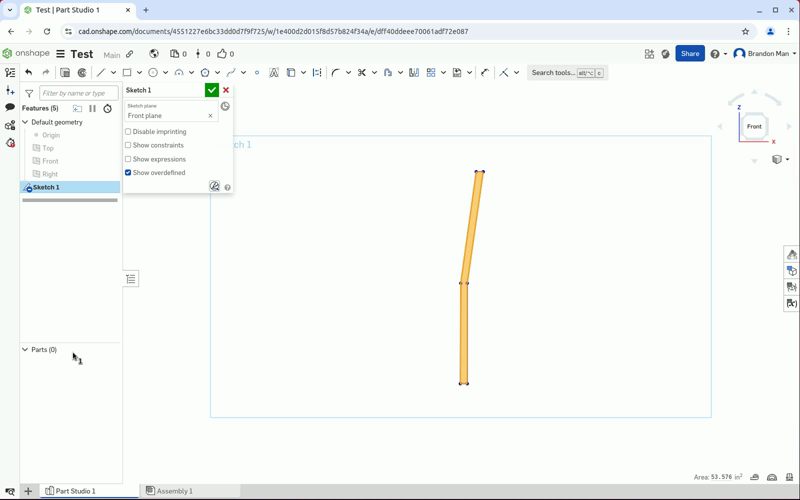
key(shift+y)
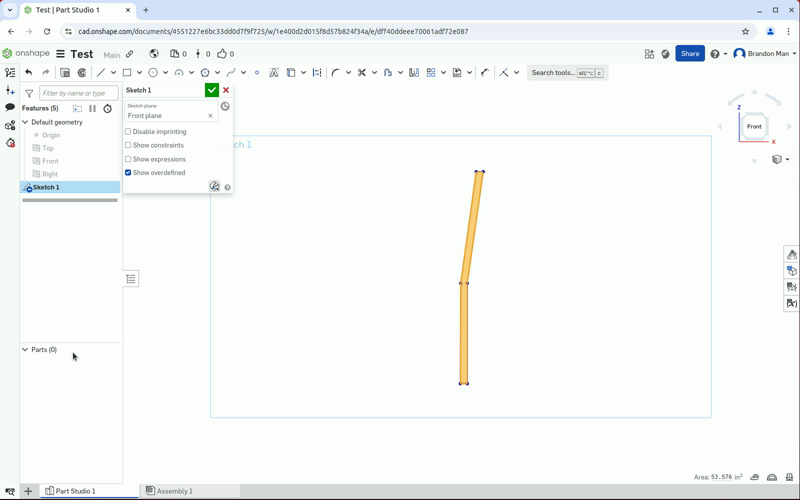
key(shift+e)
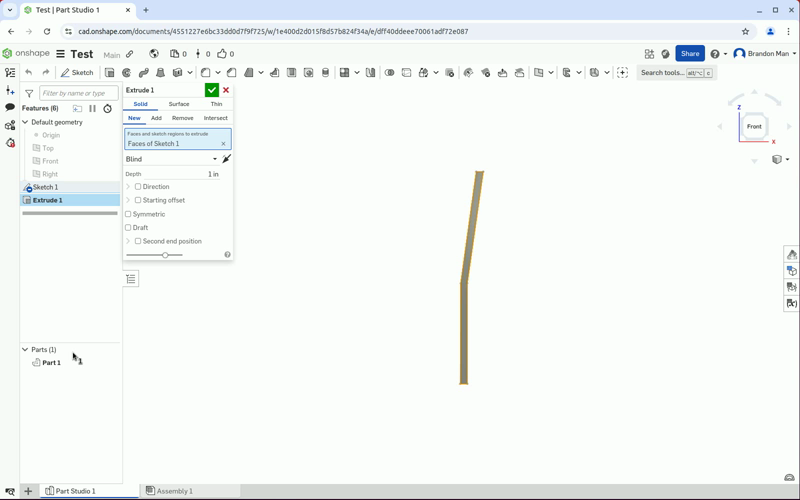
mouse_move(143, 106)
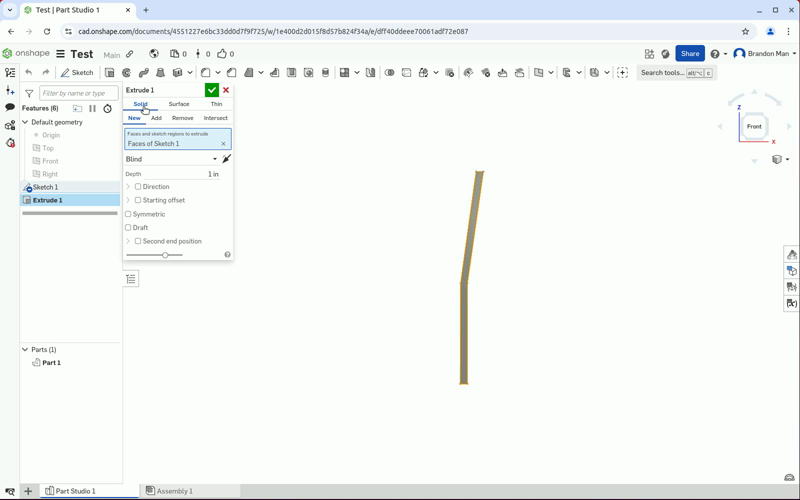
click(143, 106)
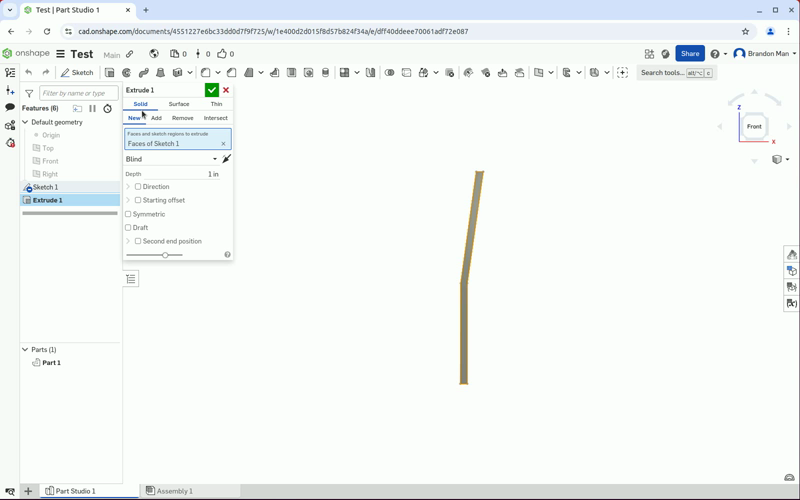
mouse_move(137, 120)
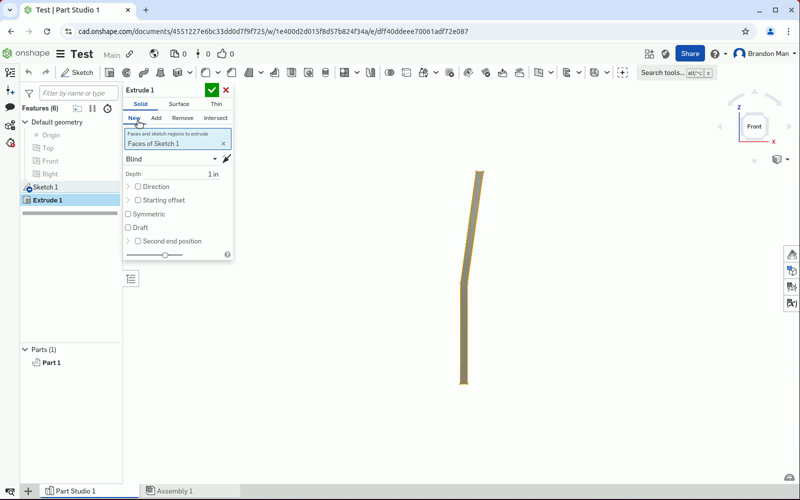
click(137, 120)
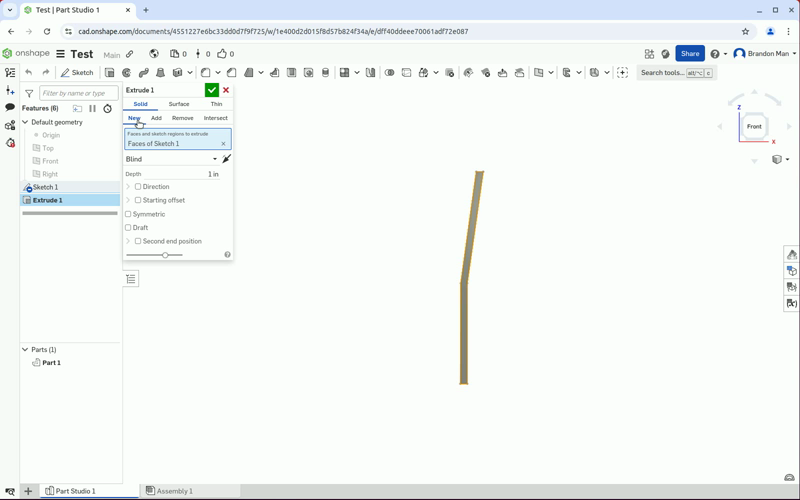
key(tab, 4)
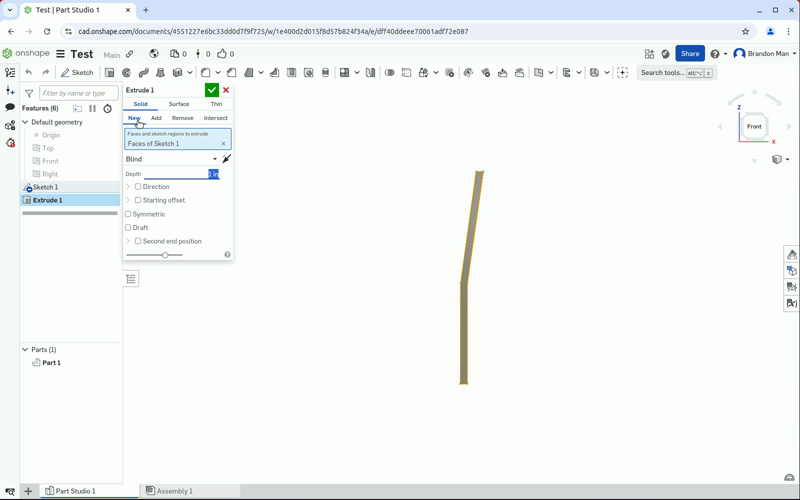
text(1.444)
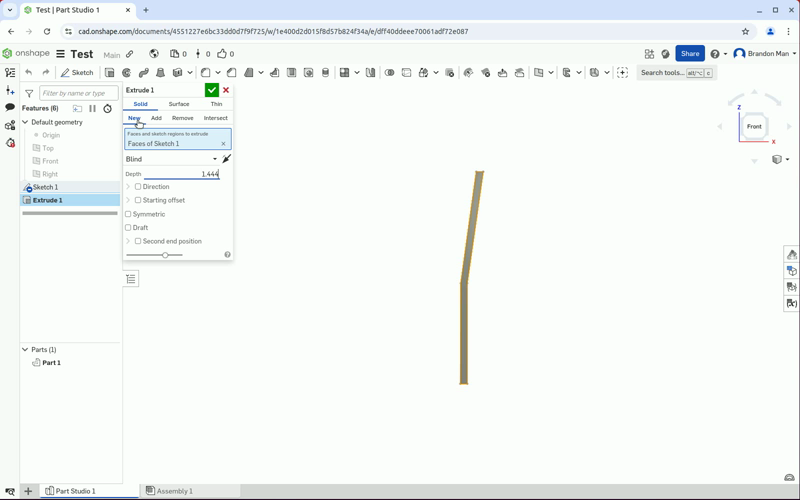
key(enter)
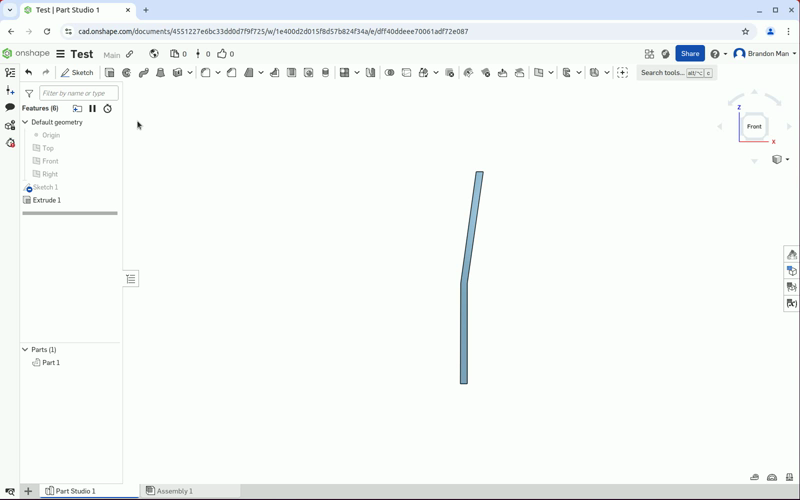
key(shift+h)
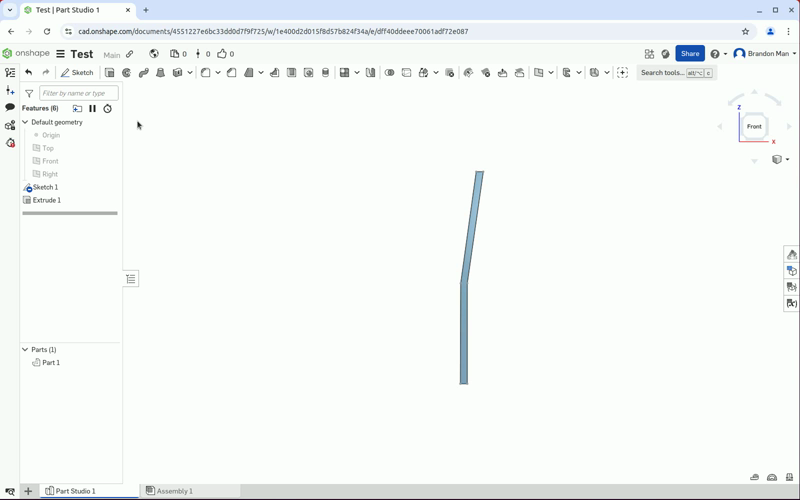
key(shift+h)
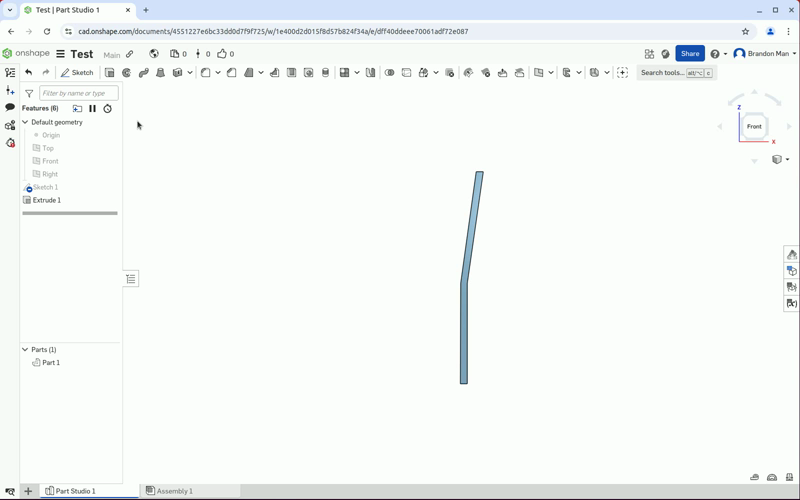
mouse_move(73, 189)
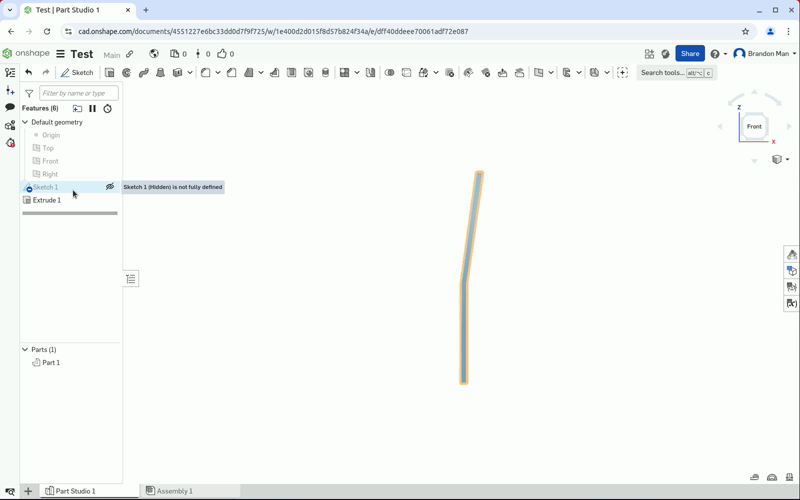
click(73, 189)
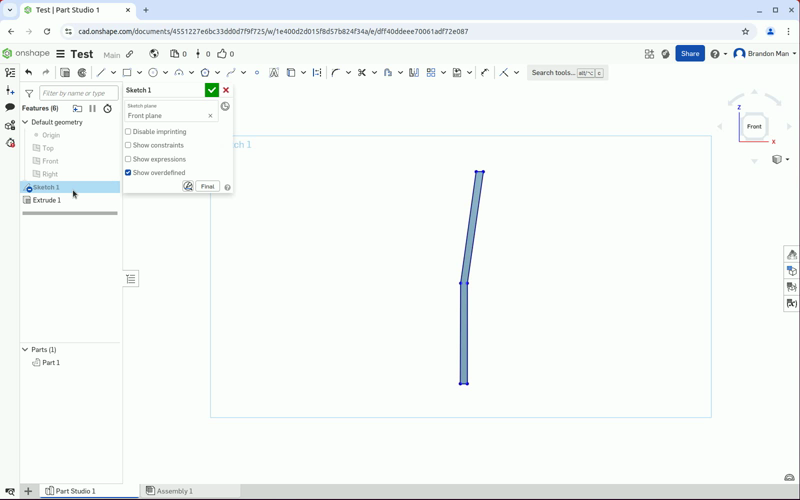
mouse_move(229, 92)
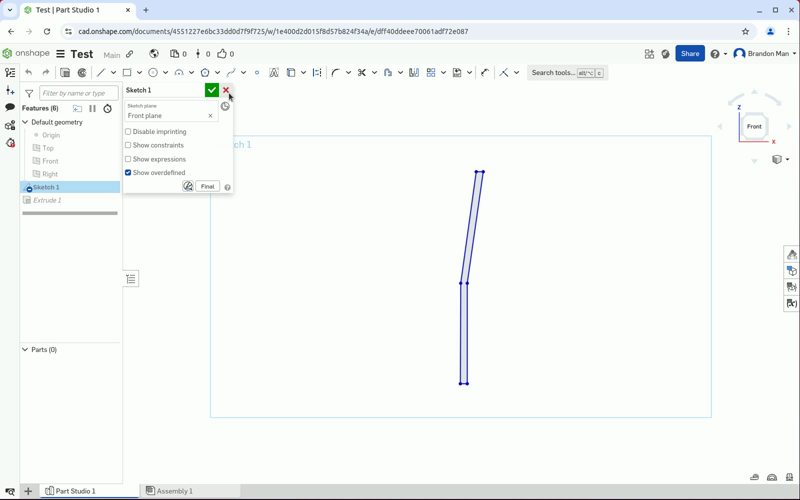
click(229, 92)
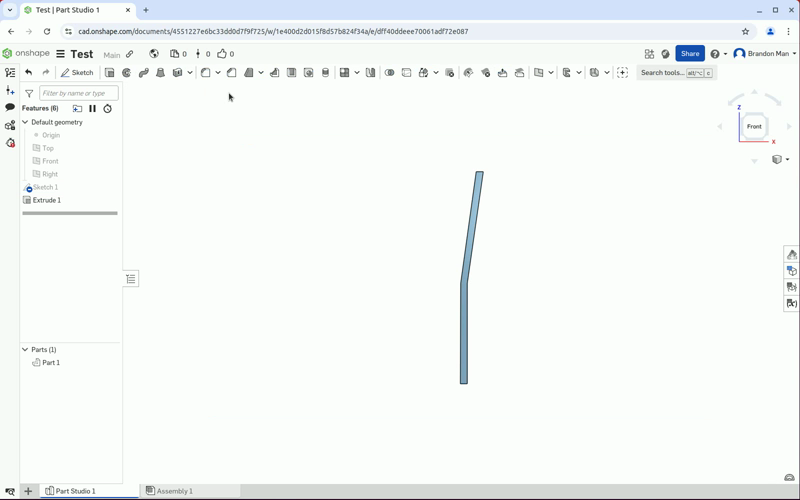
mouse_move(541, 75)
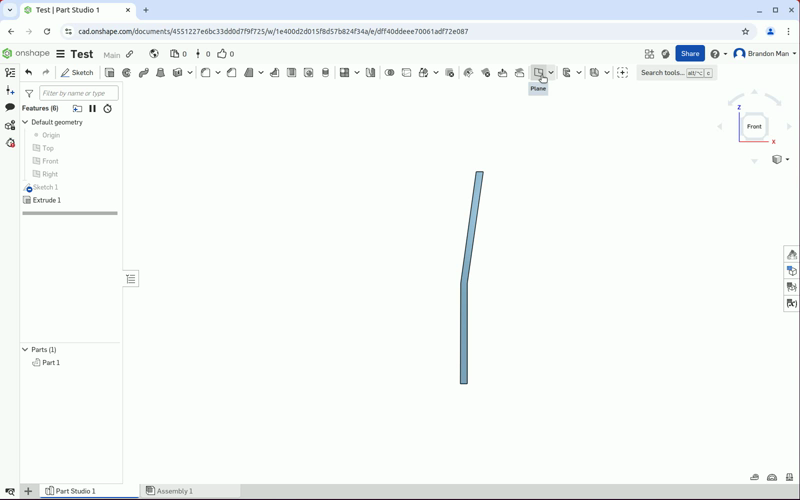
click(541, 75)
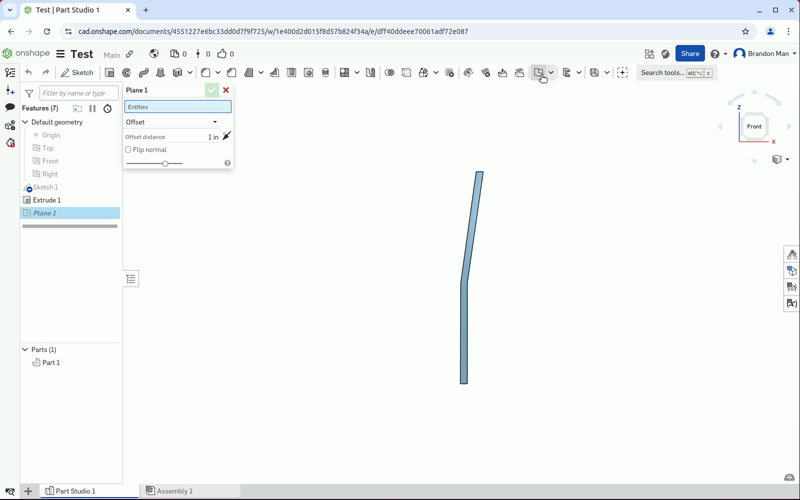
mouse_move(73, 163)
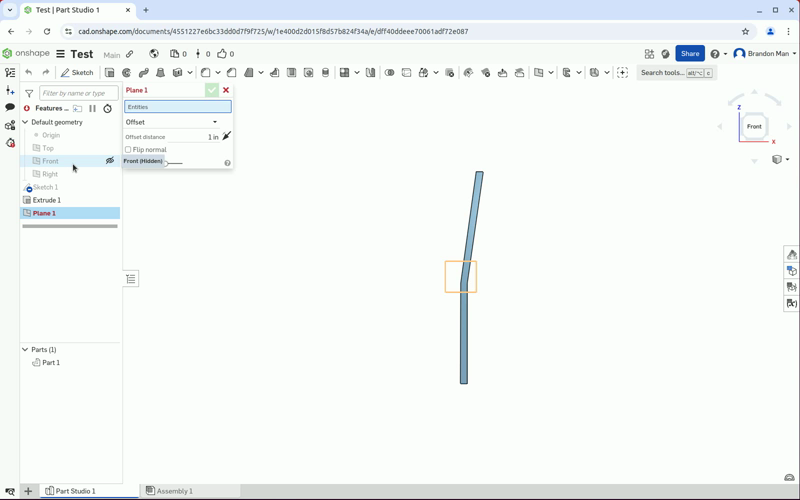
click(73, 163)
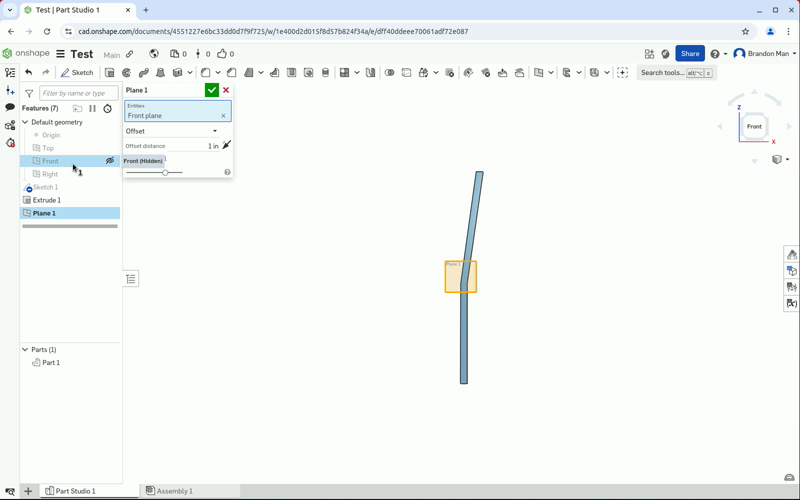
key(tab, 2)
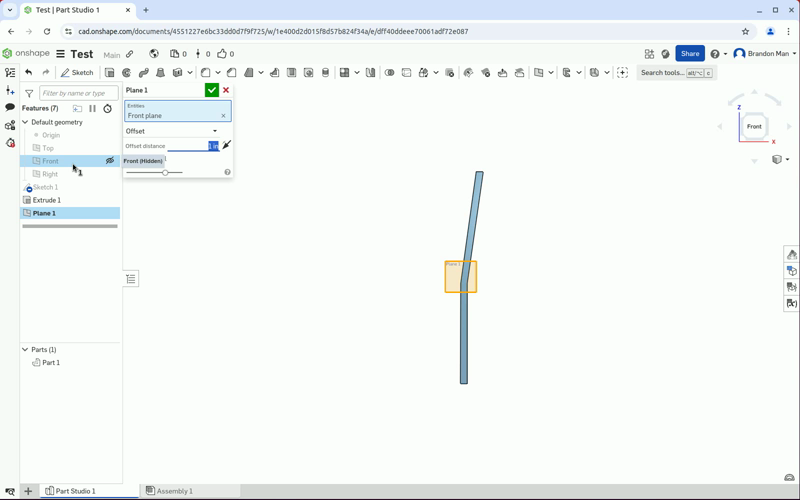
text(1.448)
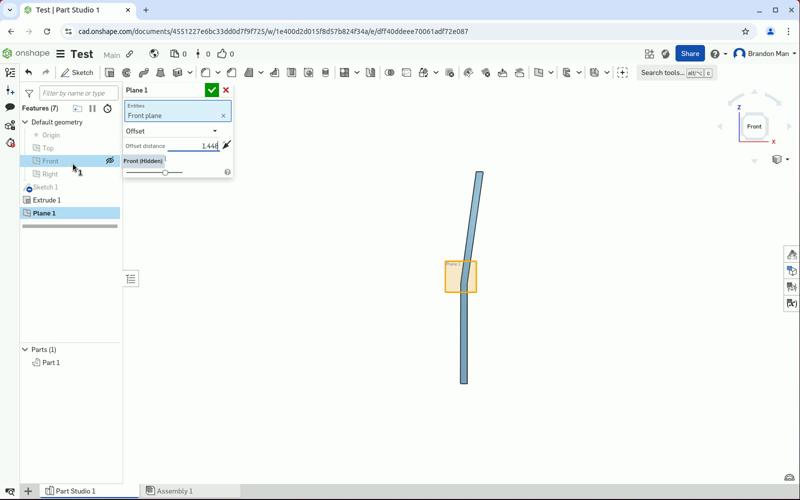
key(enter, 2)
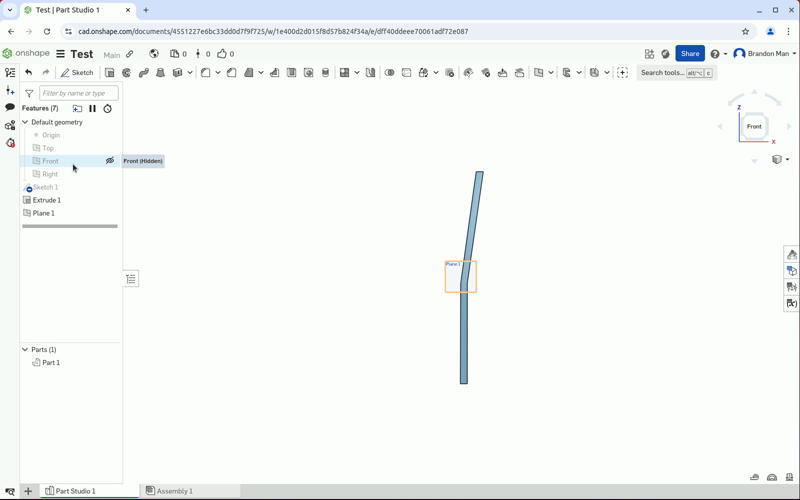
key(shift+s)
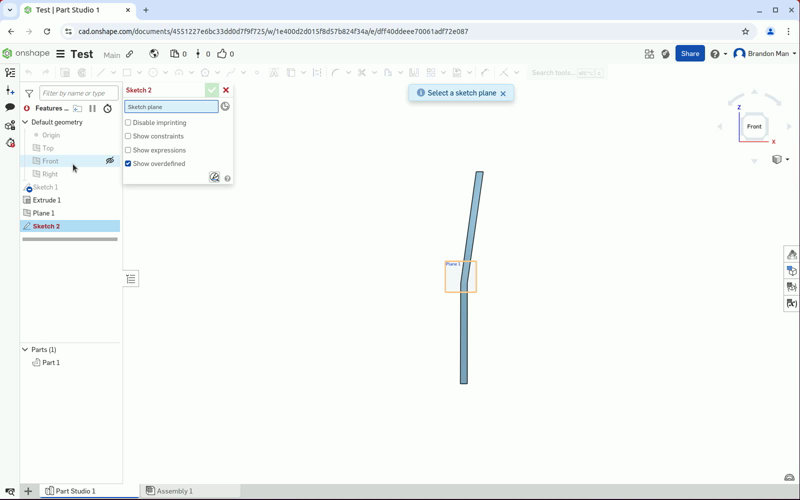
mouse_move(73, 215)
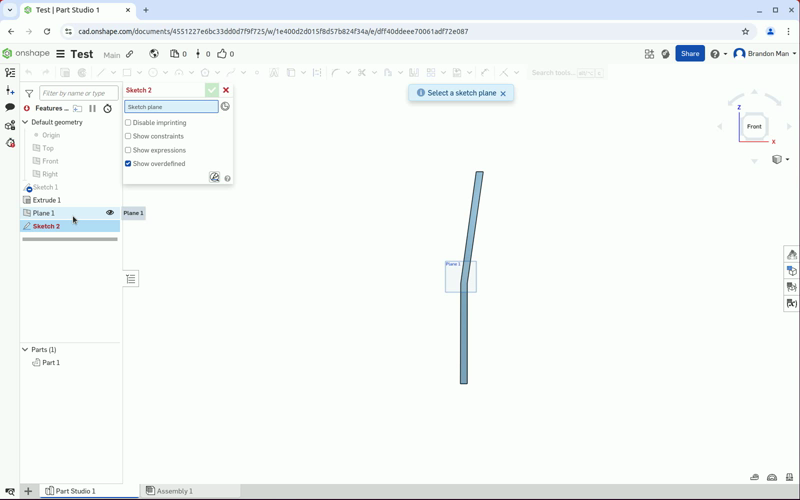
click(73, 215)
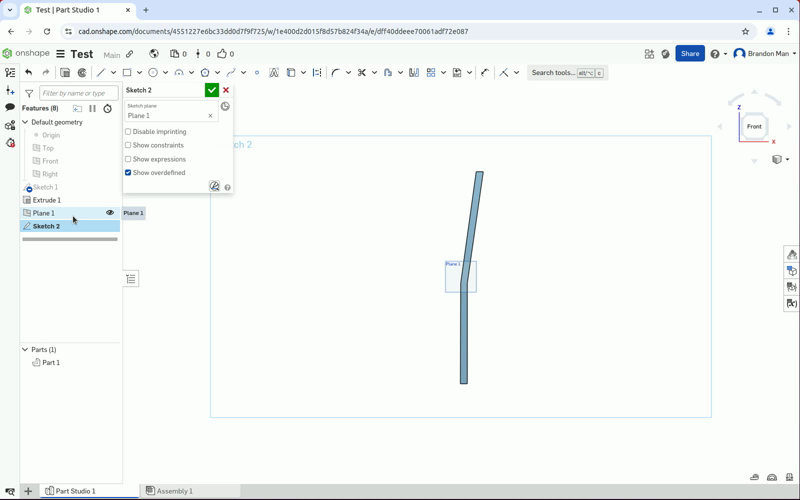
mouse_move(73, 352)
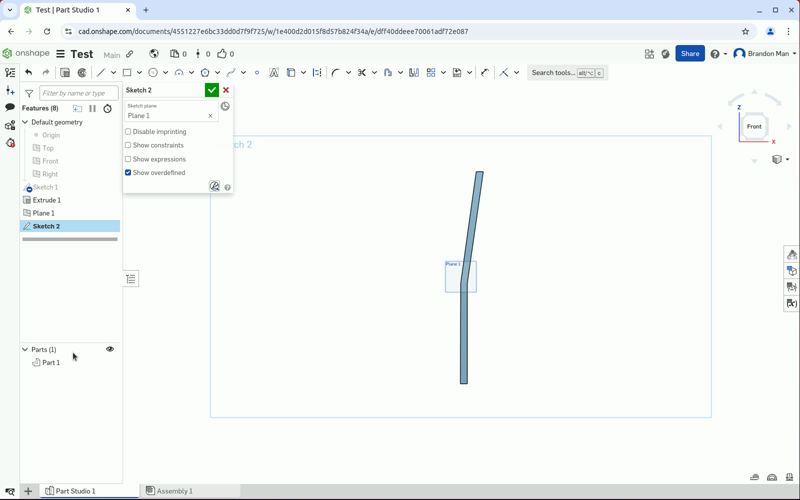
key(y)
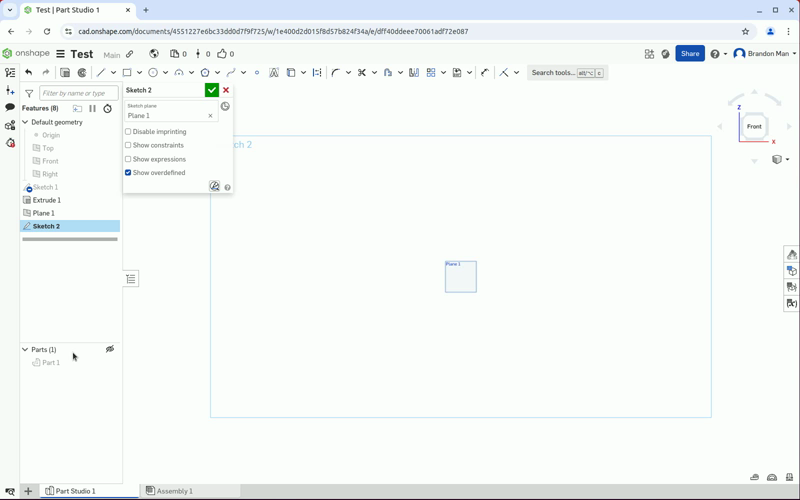
key(l)
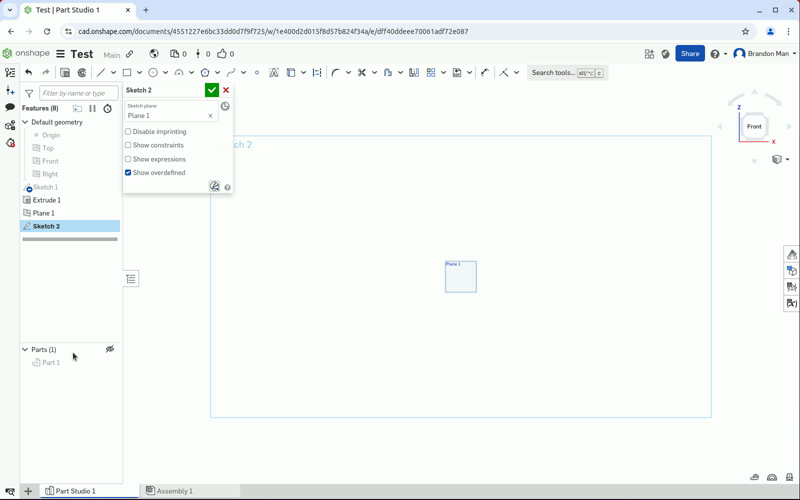
key_down(shift)
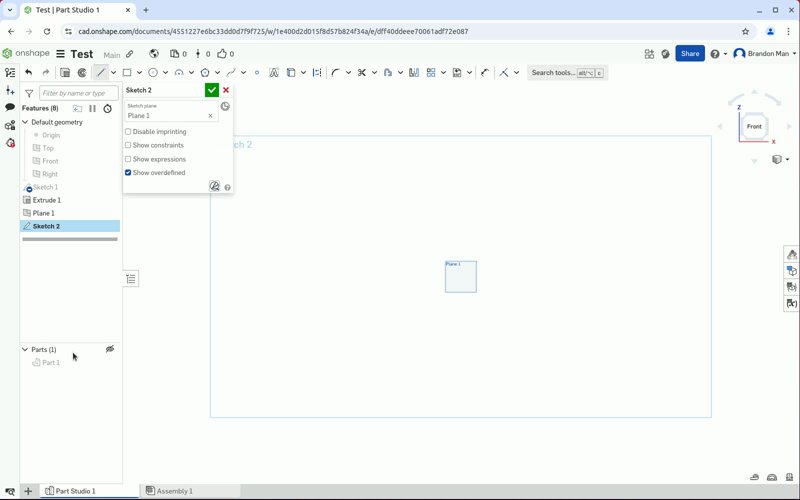
mouse_move(463, 294)
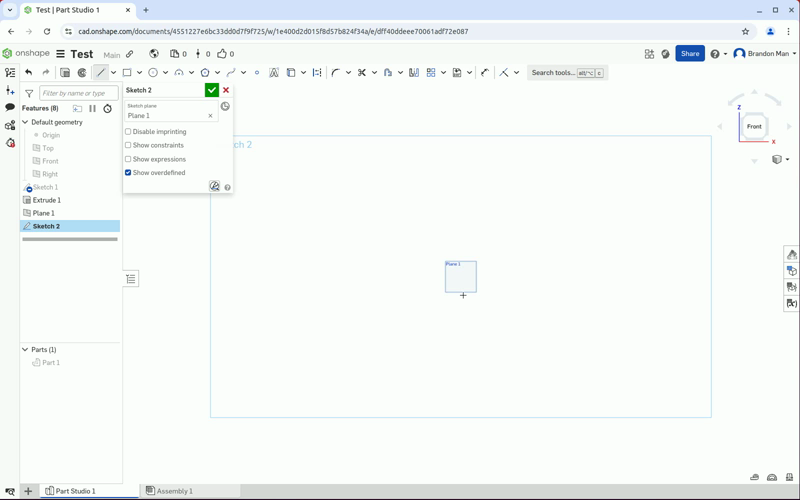
click(463, 294)
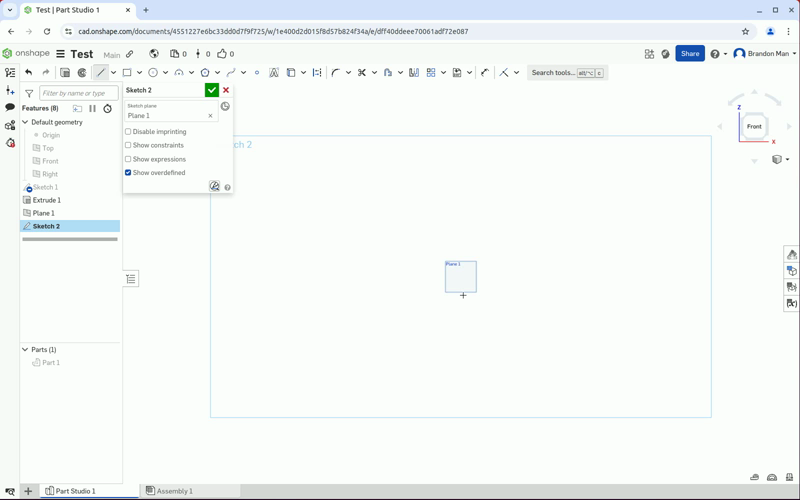
key_up(shift)
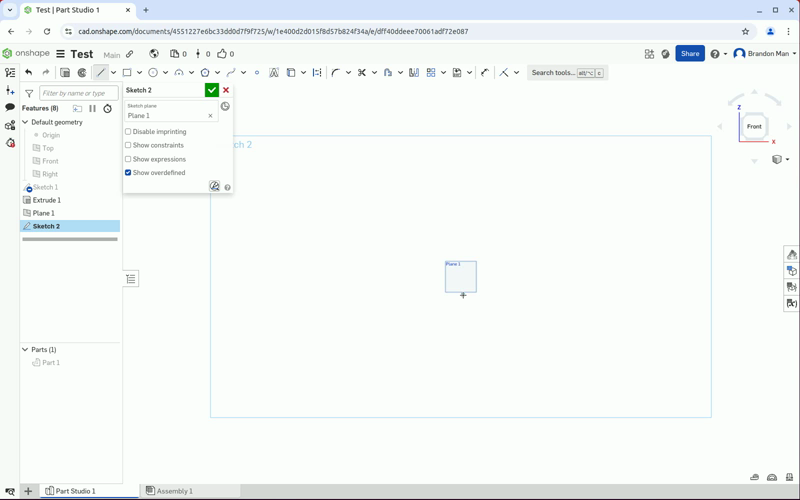
key_down(shift)
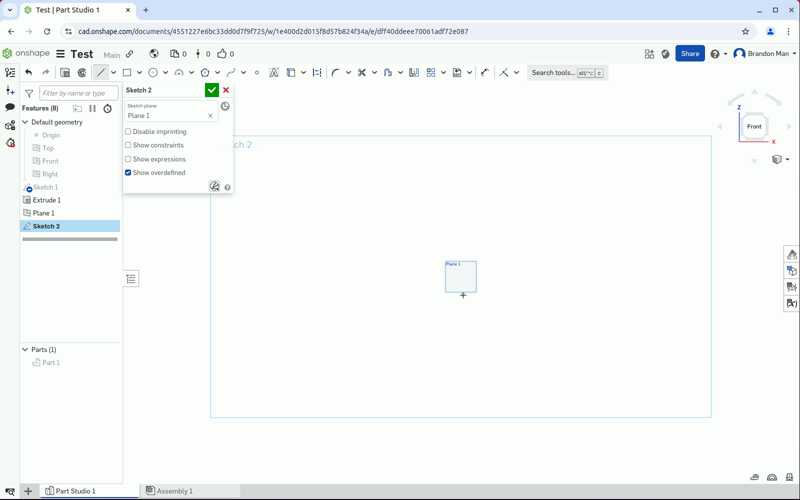
mouse_move(493, 294)
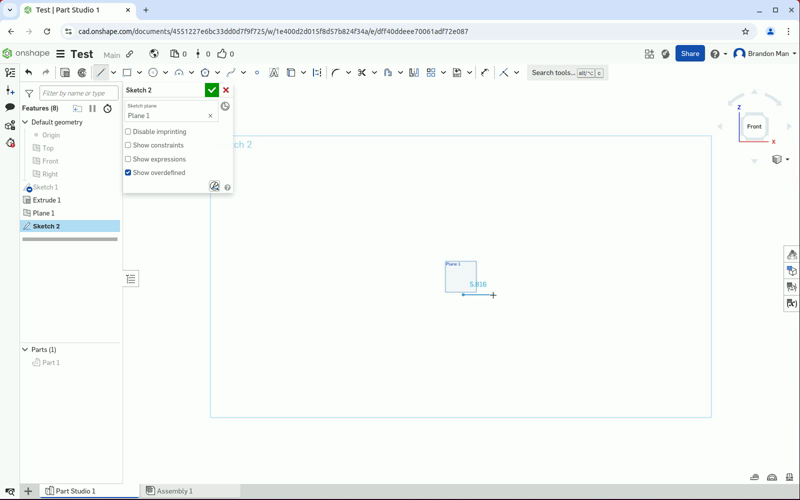
mouse_move(465, 294)
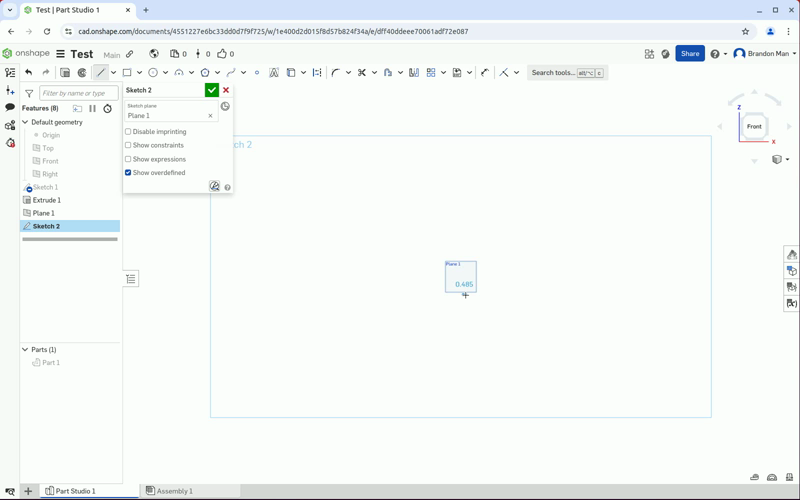
scroll(6)
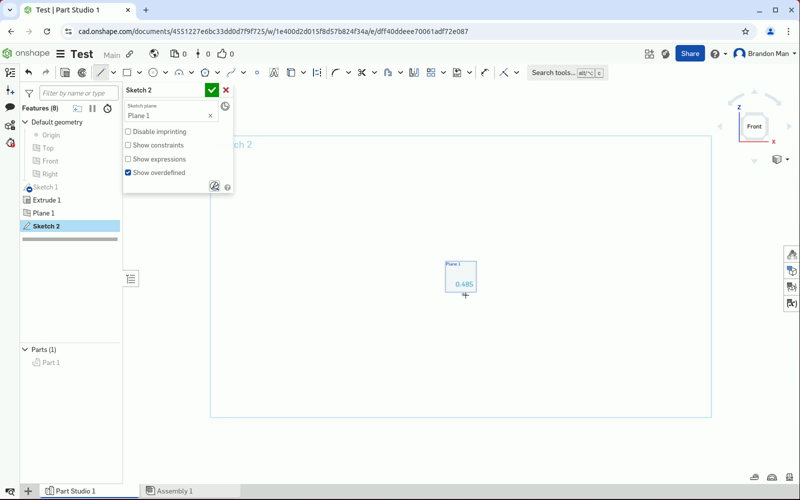
scroll(6)
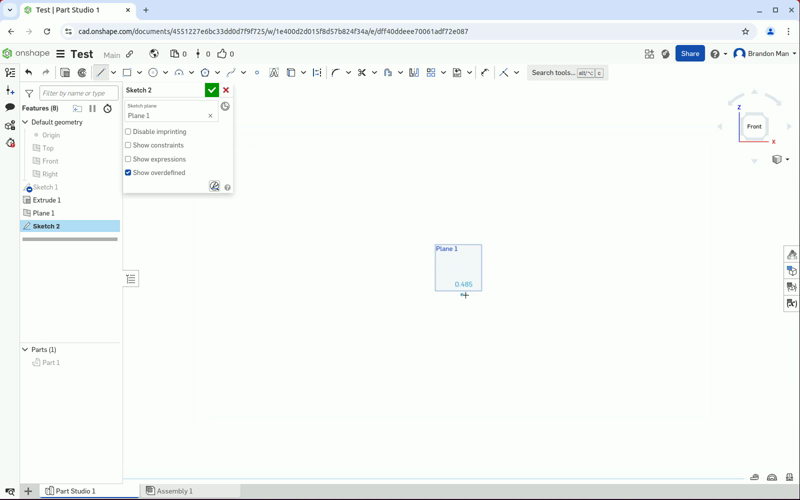
scroll(6)
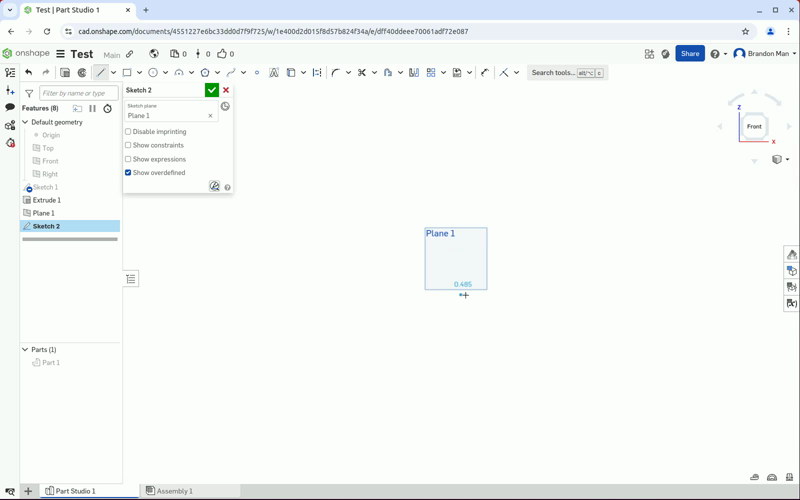
scroll(6)
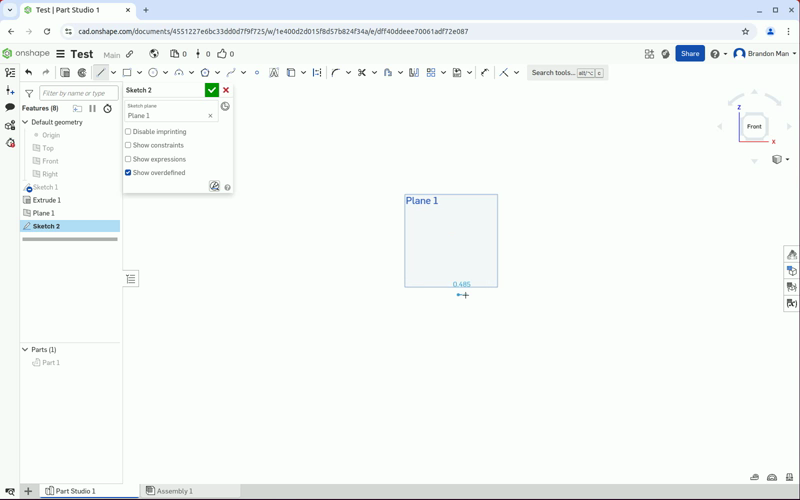
scroll(6)
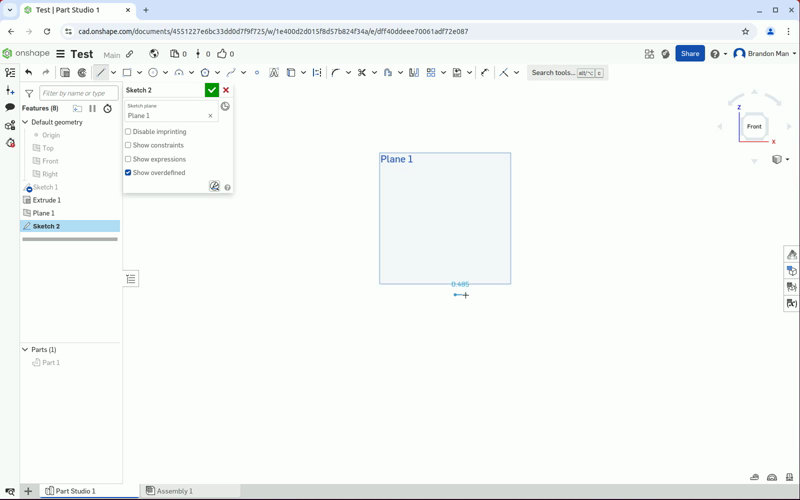
scroll(6)
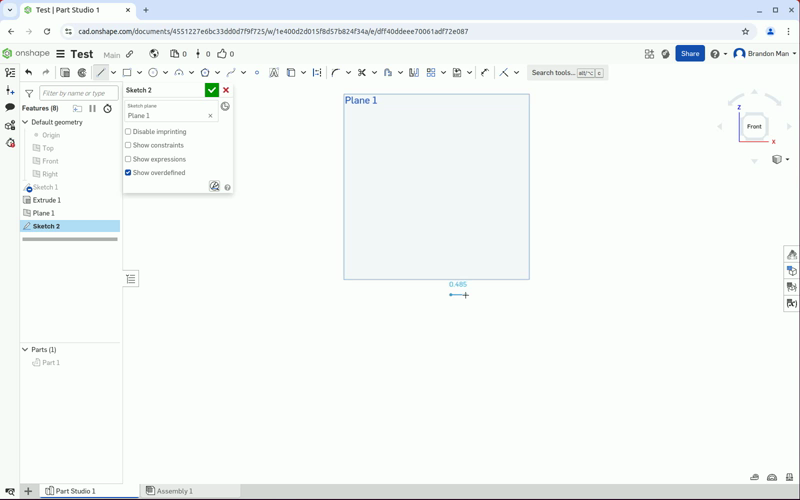
scroll(6)
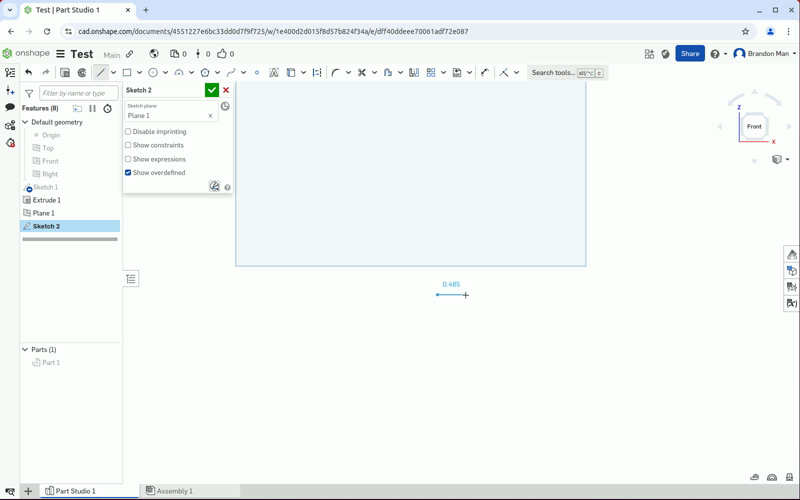
click(465, 294)
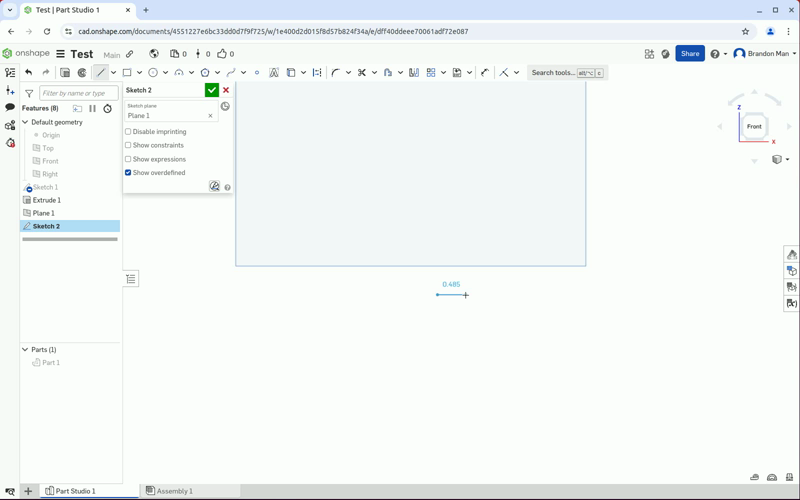
scroll(-6)
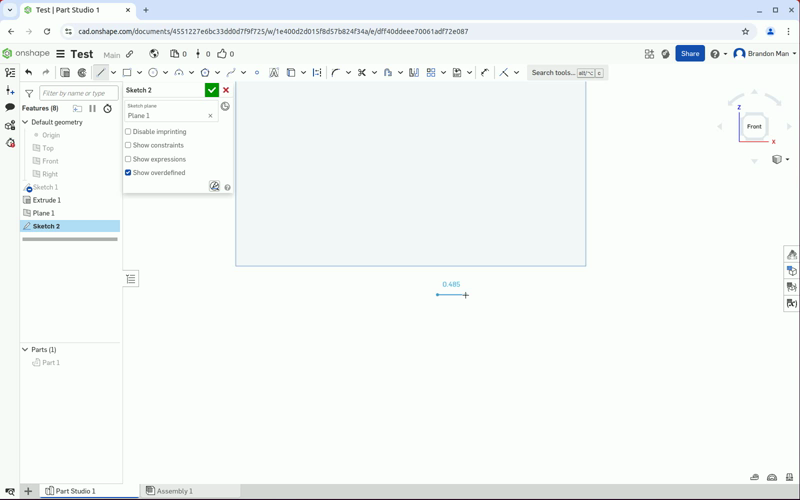
scroll(-6)
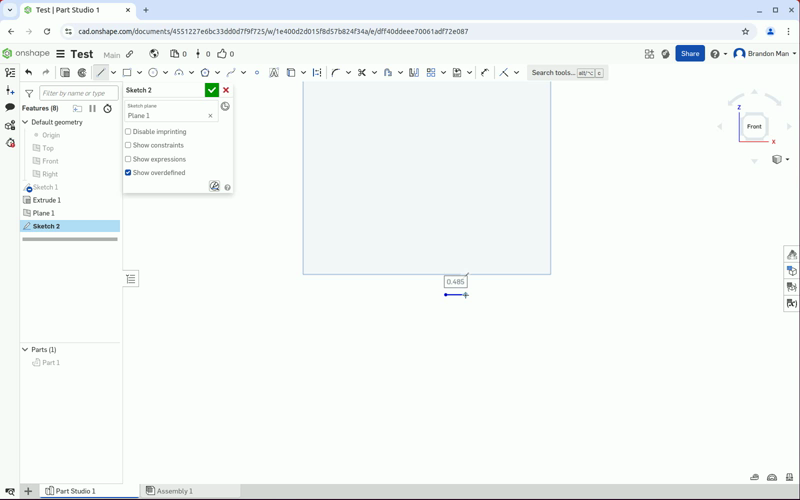
scroll(-6)
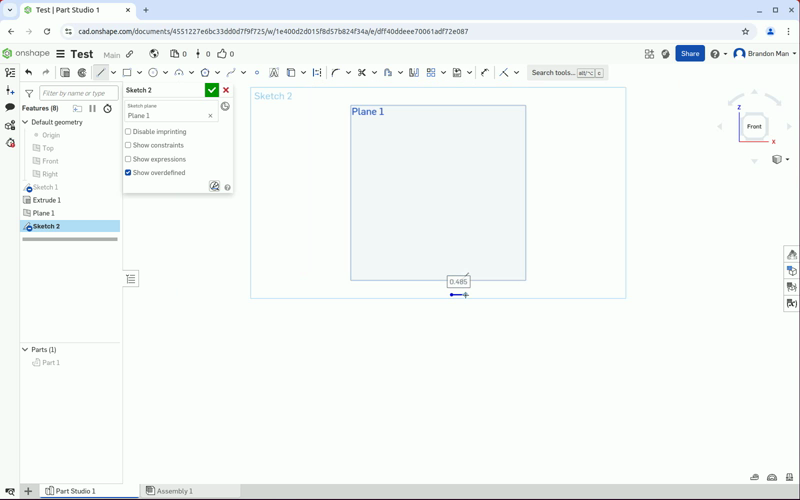
scroll(-6)
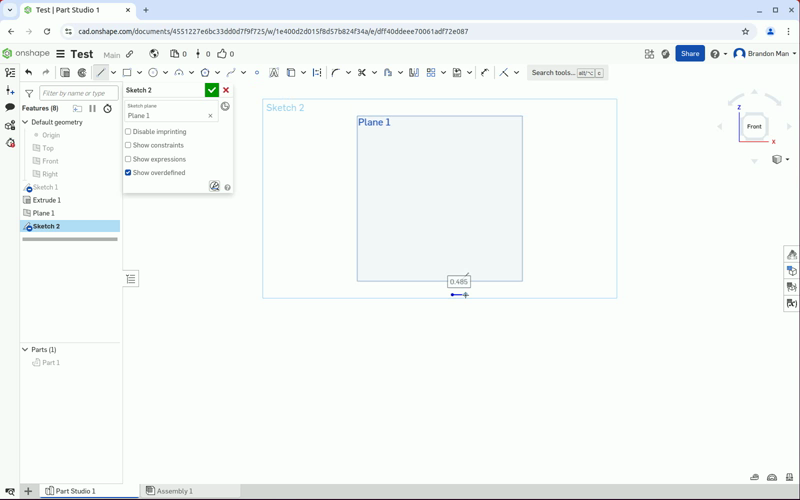
scroll(-6)
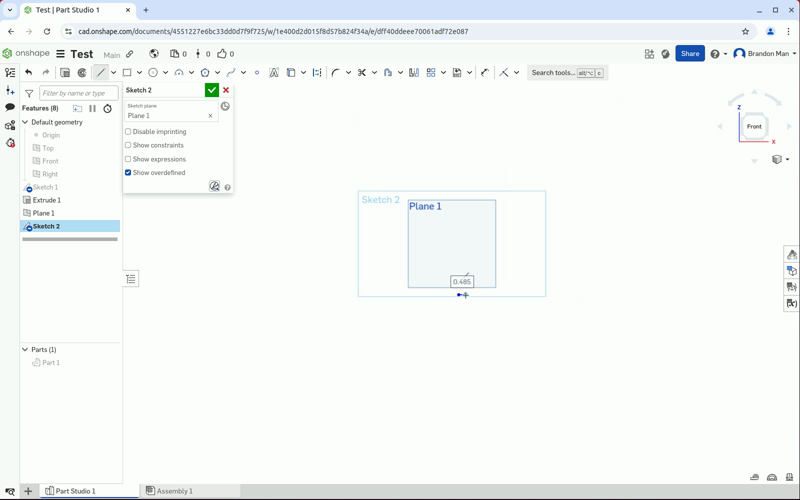
scroll(-6)
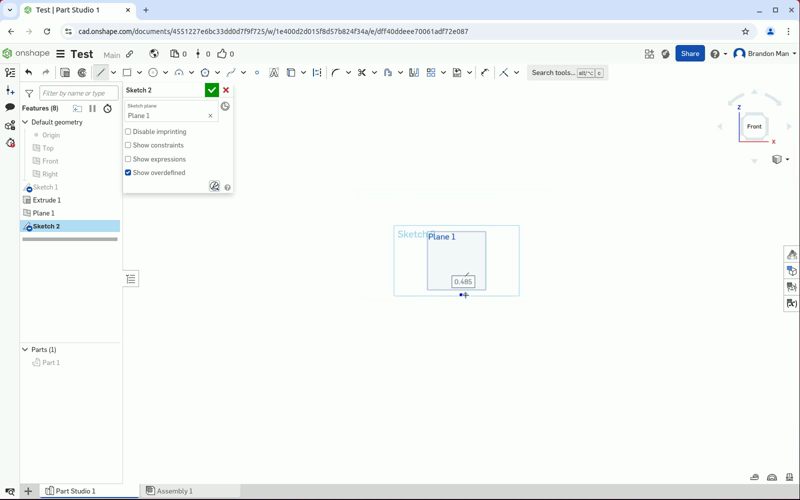
scroll(-6)
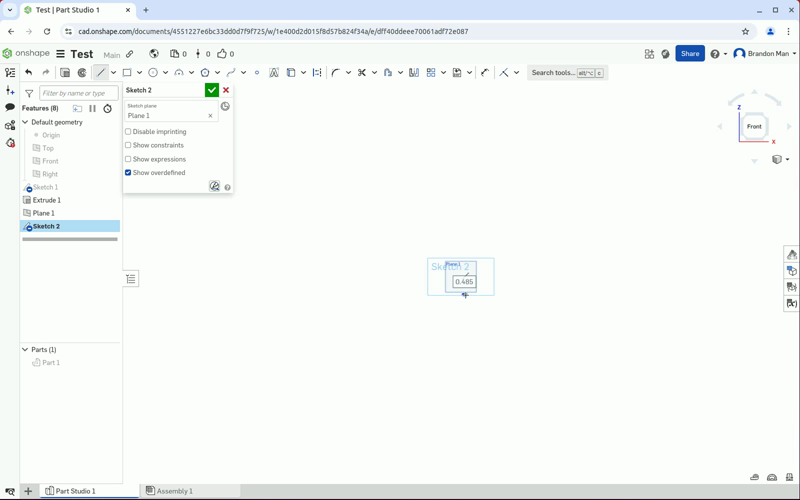
key_up(shift)
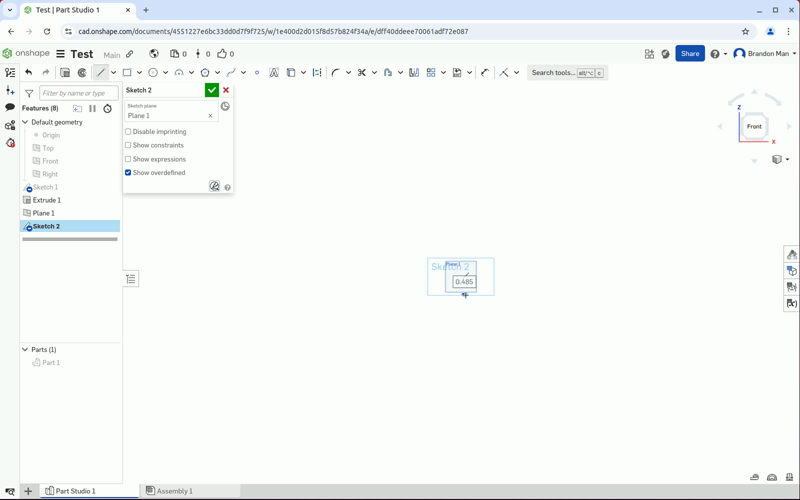
key_down(shift)
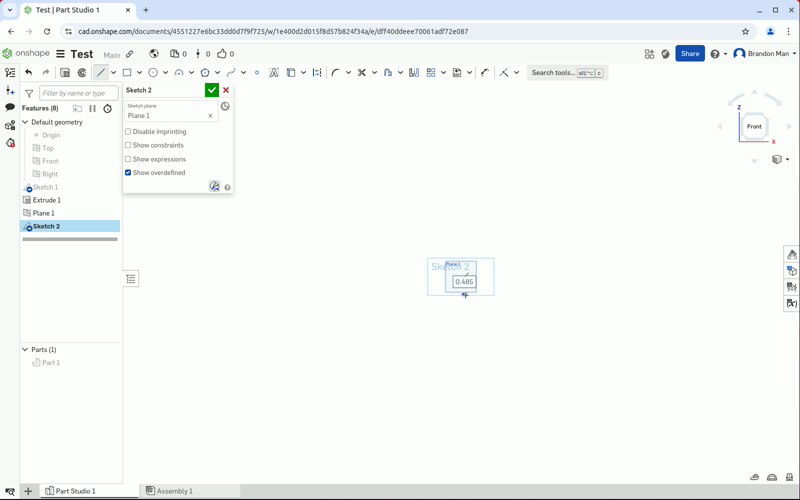
mouse_move(495, 294)
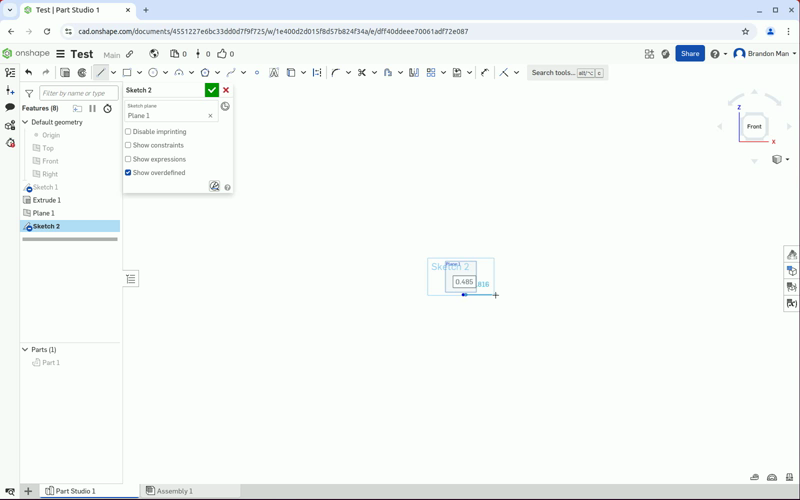
mouse_move(465, 286)
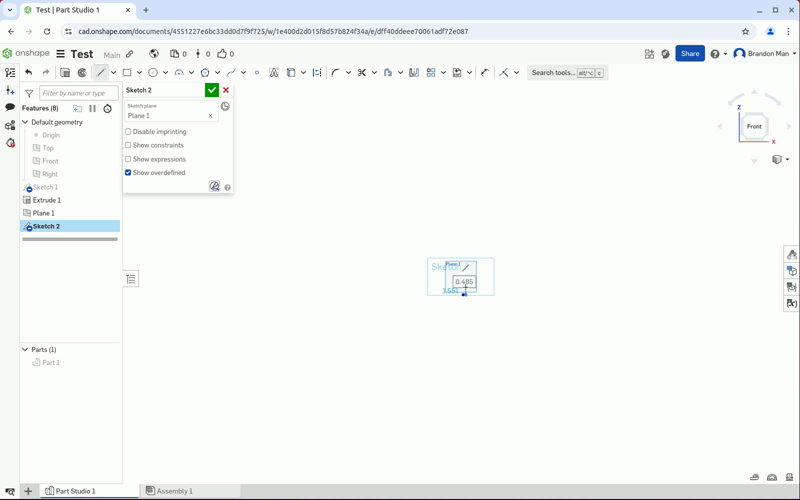
click(465, 286)
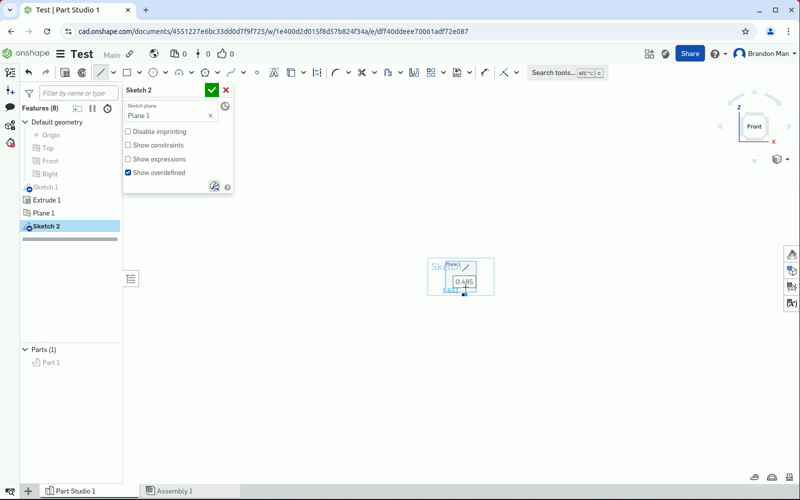
key_up(shift)
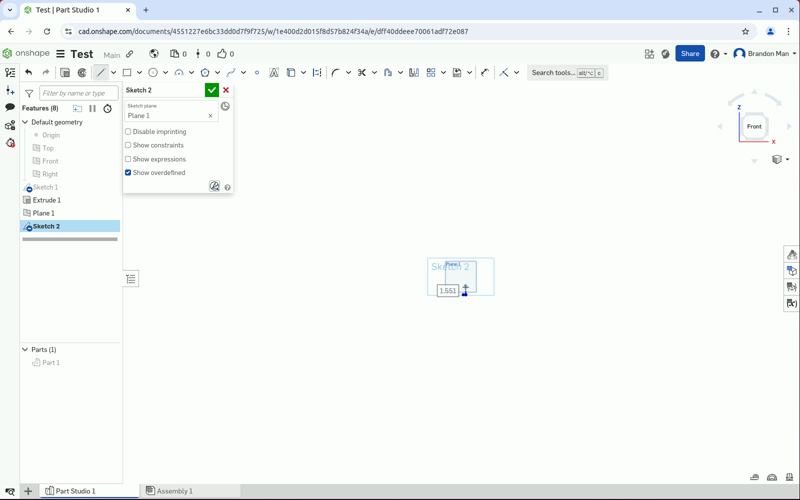
key_down(shift)
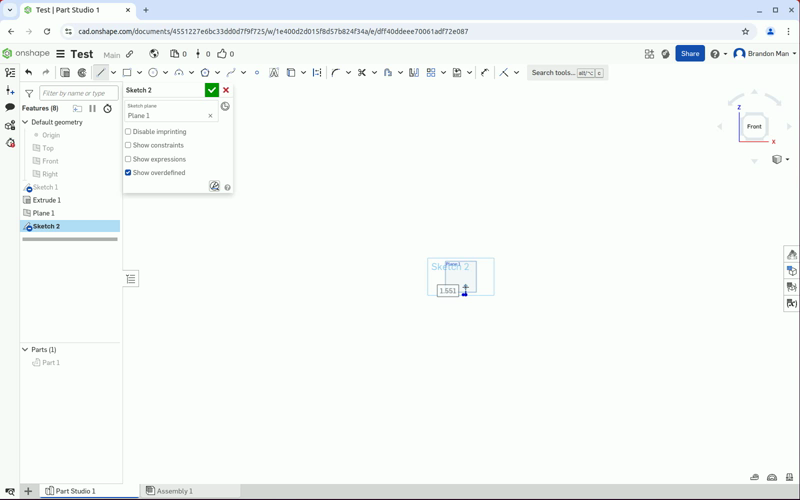
mouse_move(495, 286)
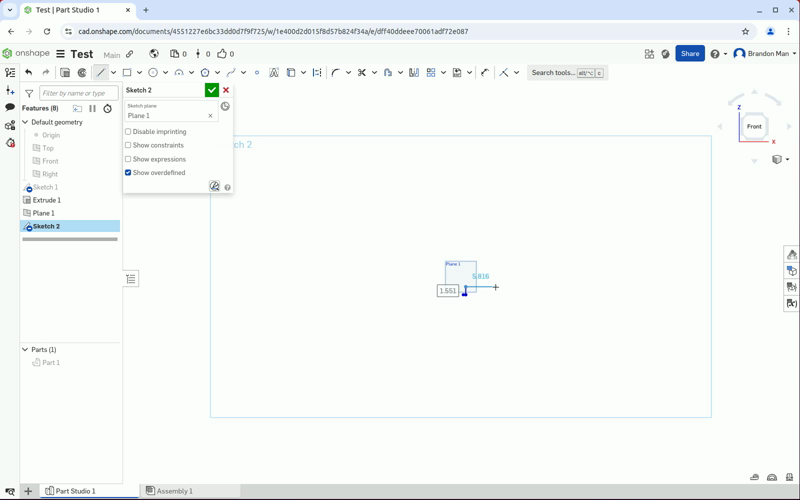
mouse_move(463, 286)
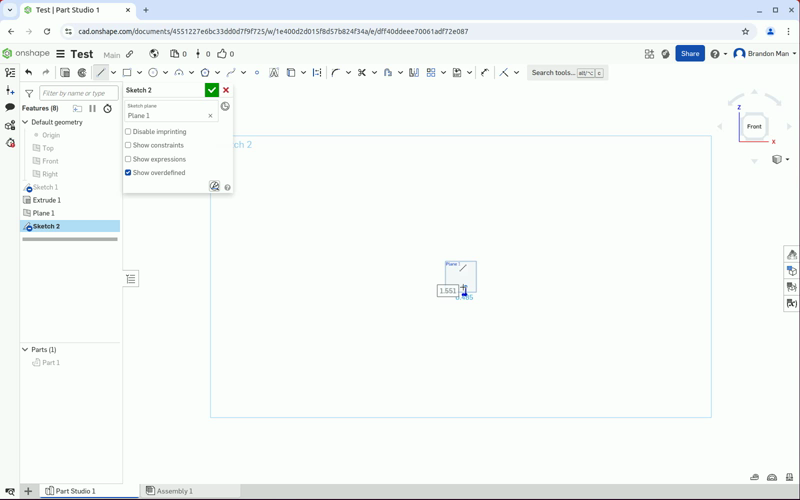
scroll(6)
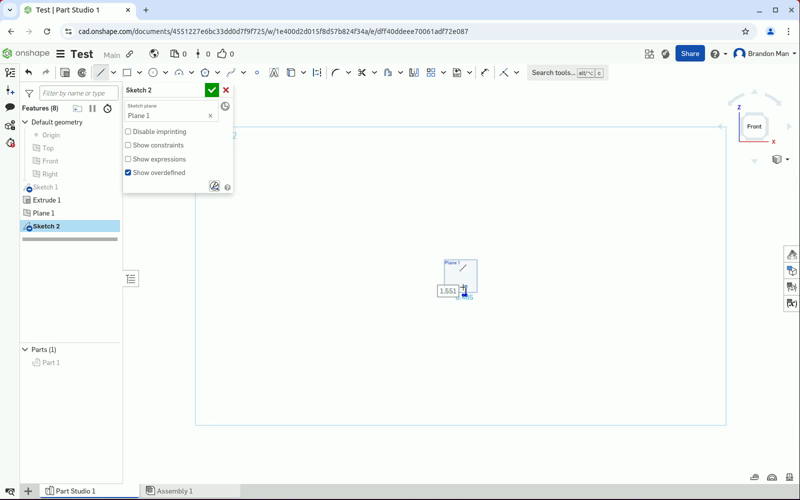
scroll(6)
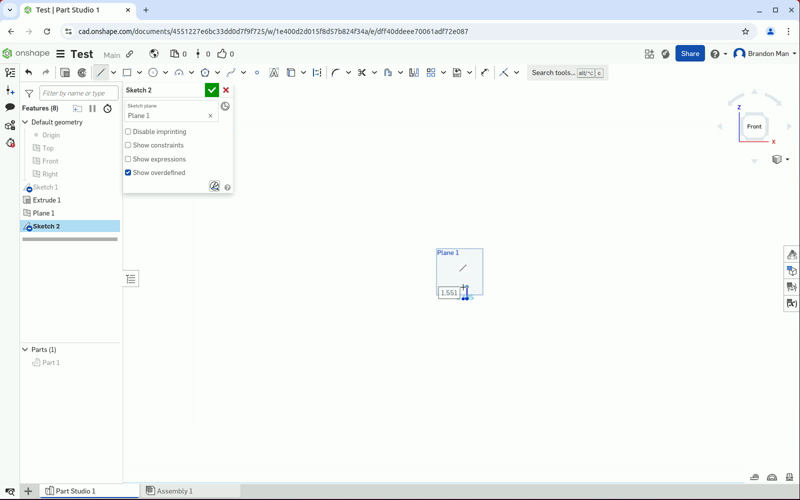
scroll(6)
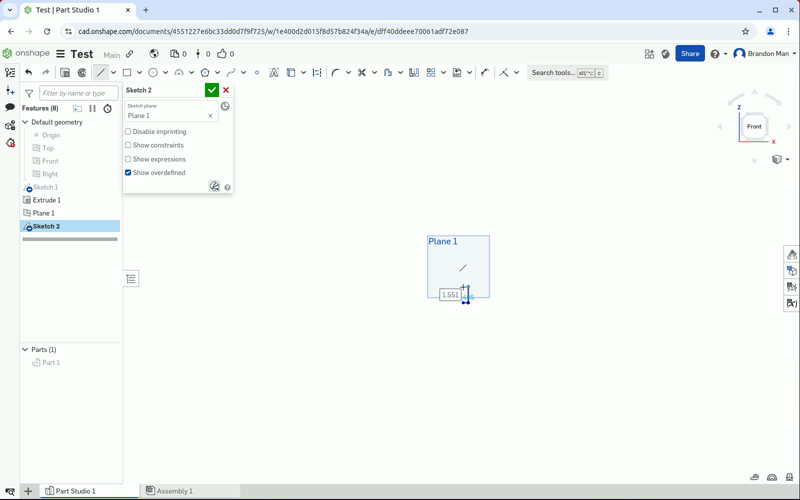
scroll(6)
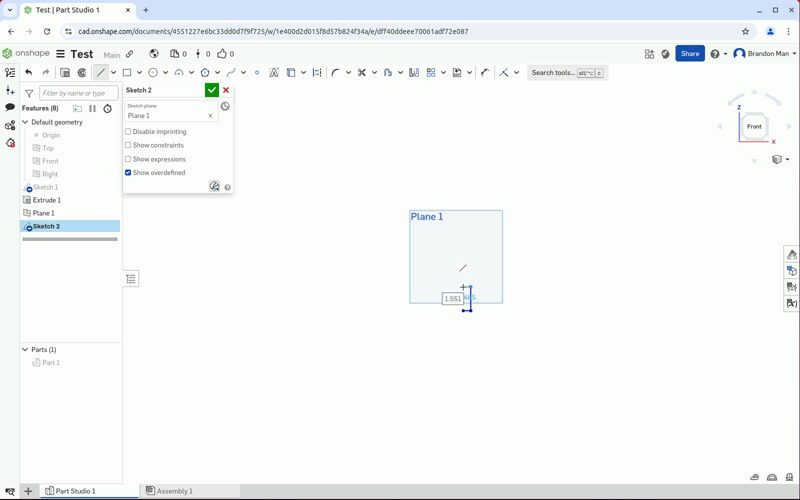
scroll(6)
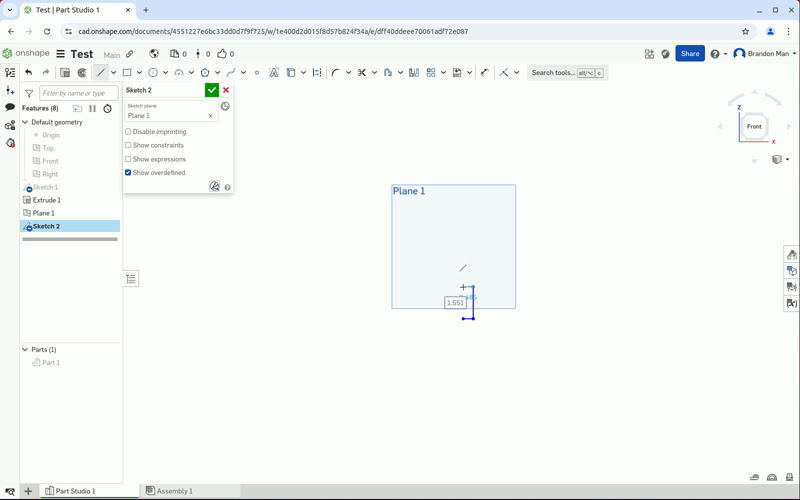
scroll(6)
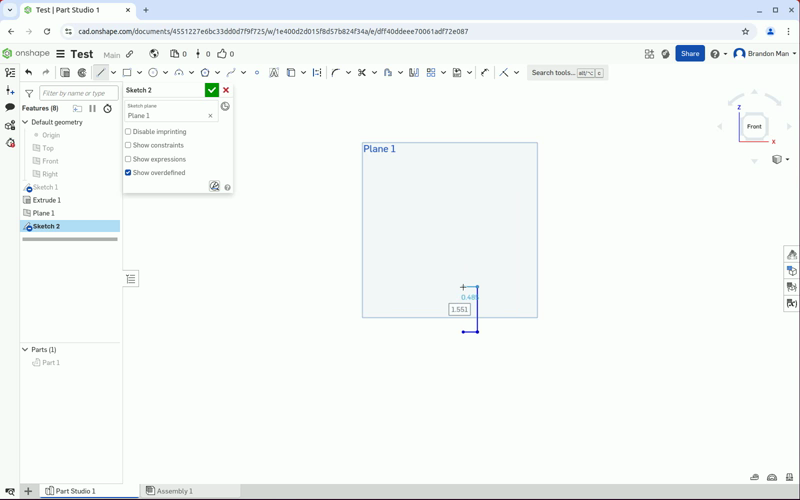
scroll(6)
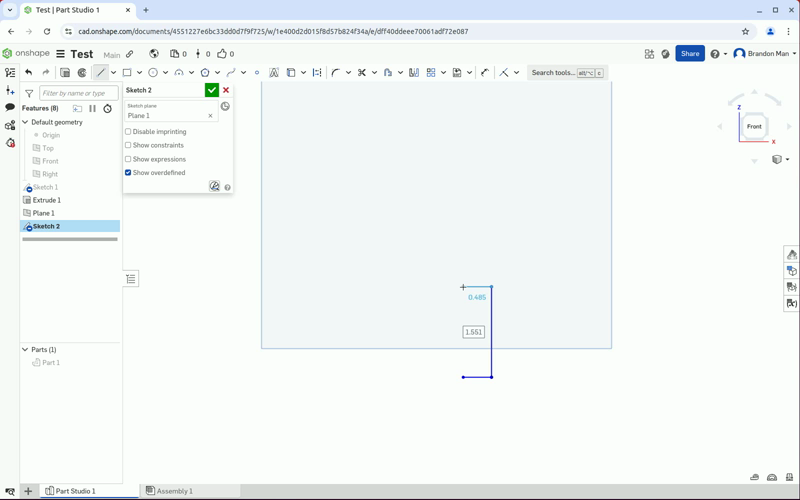
click(463, 286)
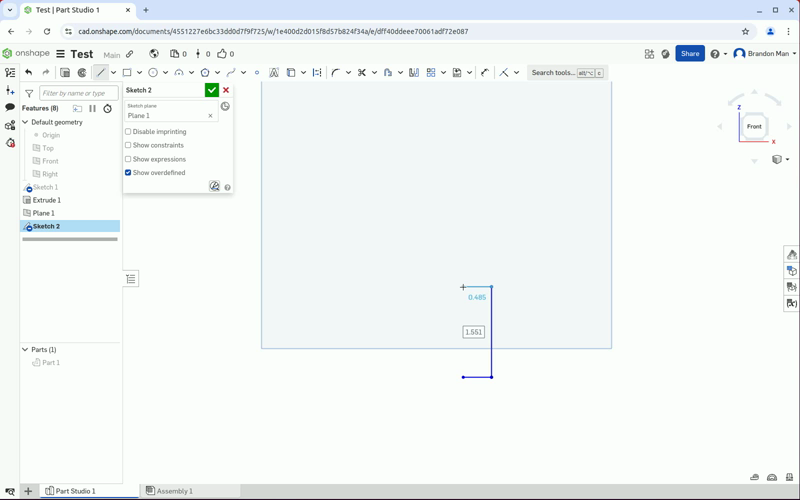
scroll(-6)
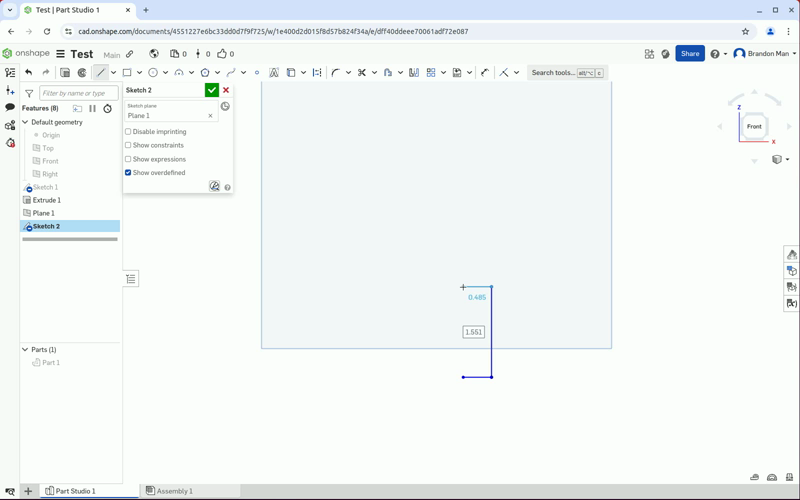
scroll(-6)
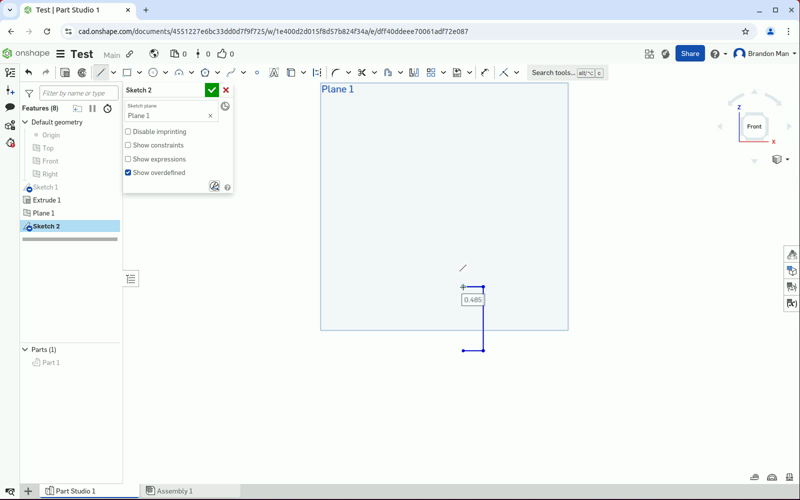
scroll(-6)
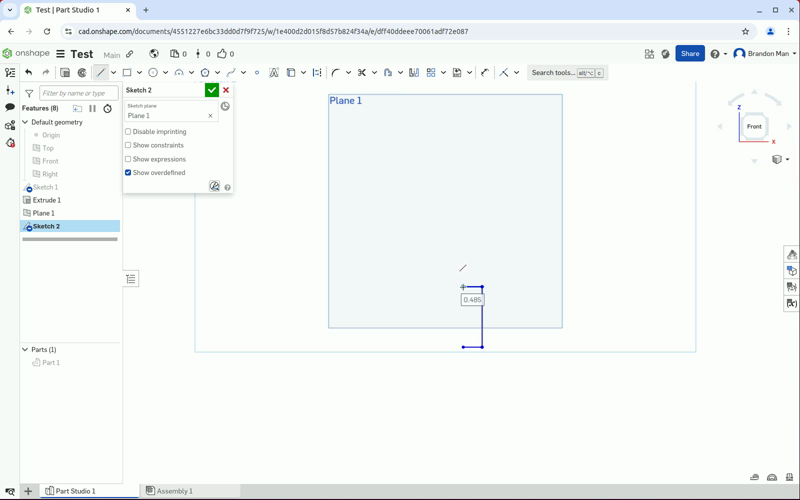
scroll(-6)
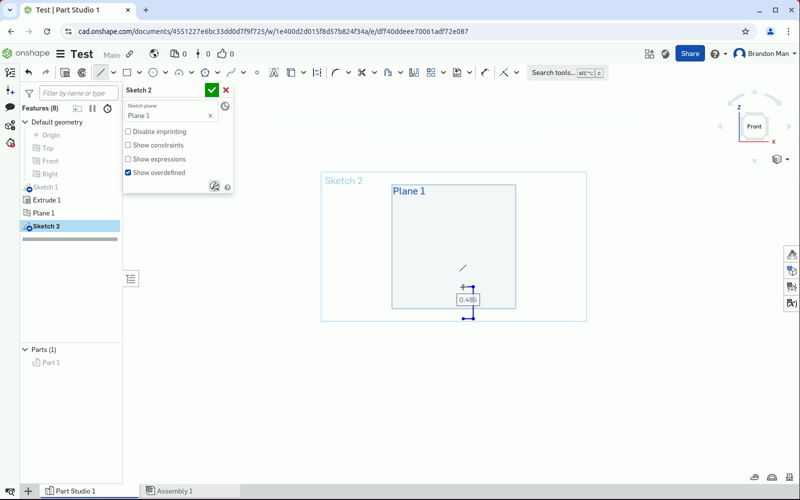
scroll(-6)
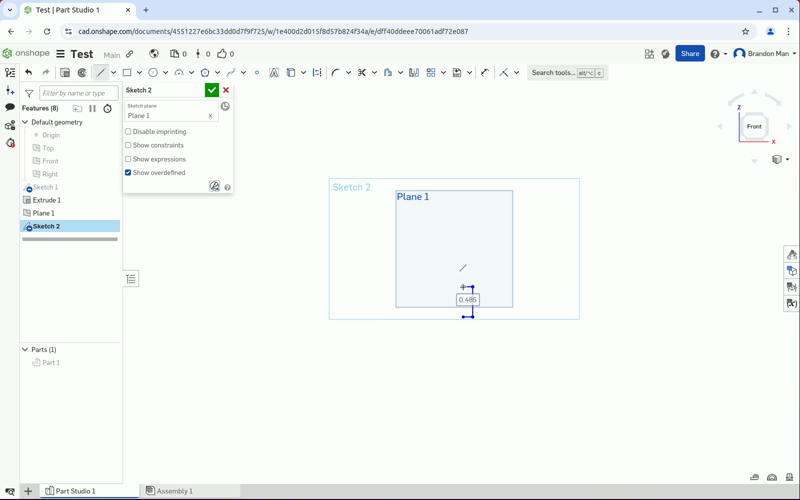
scroll(-6)
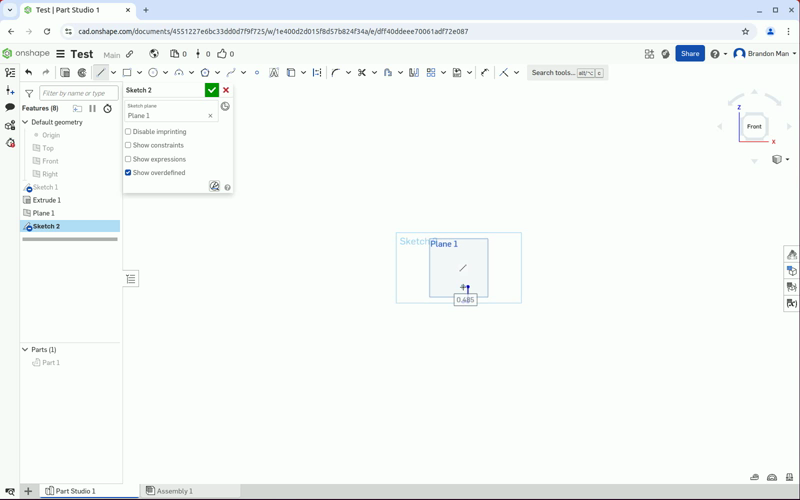
scroll(-6)
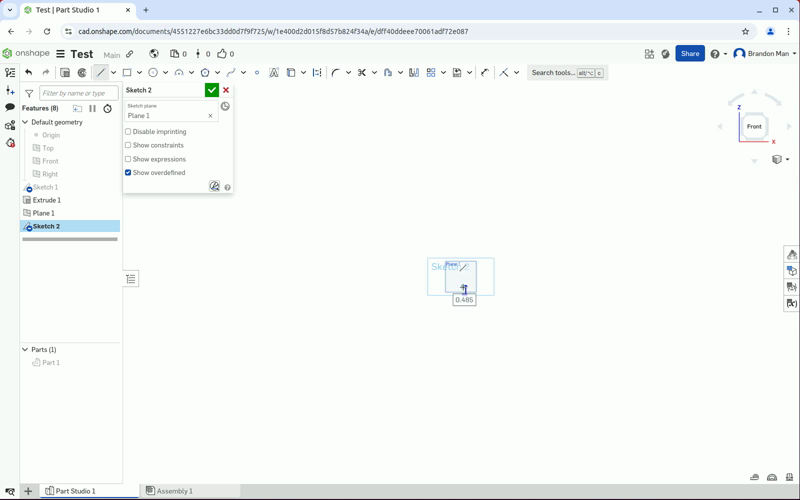
key_up(shift)
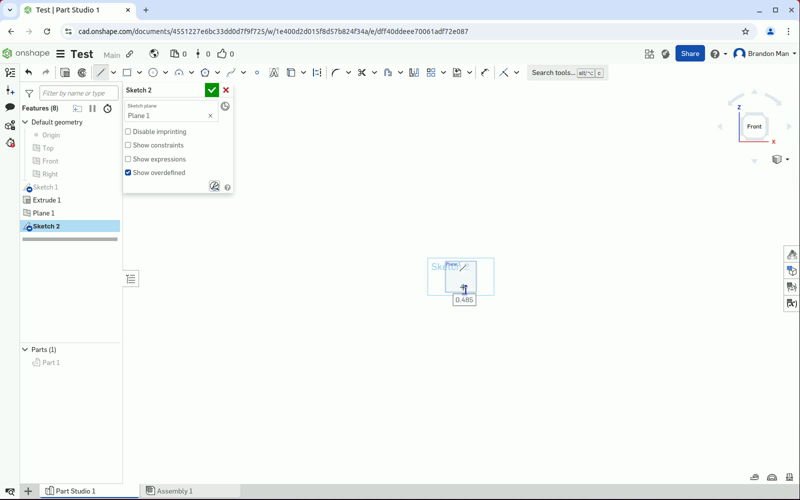
mouse_move(493, 286)
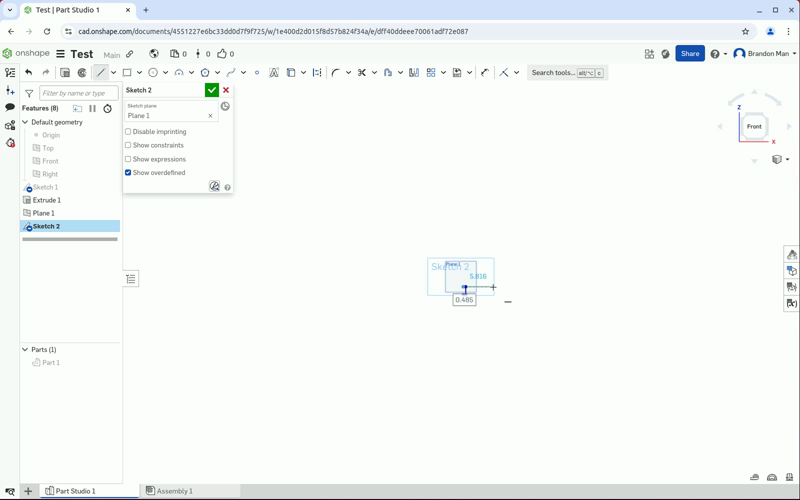
key_down(shift)
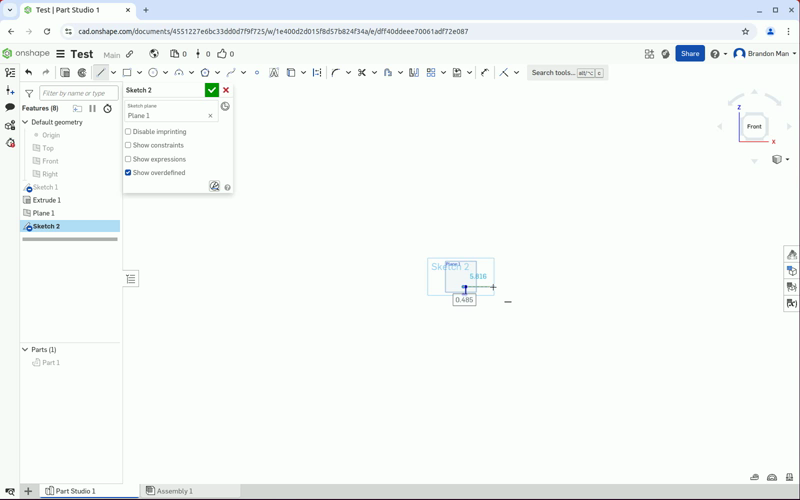
mouse_move(463, 294)
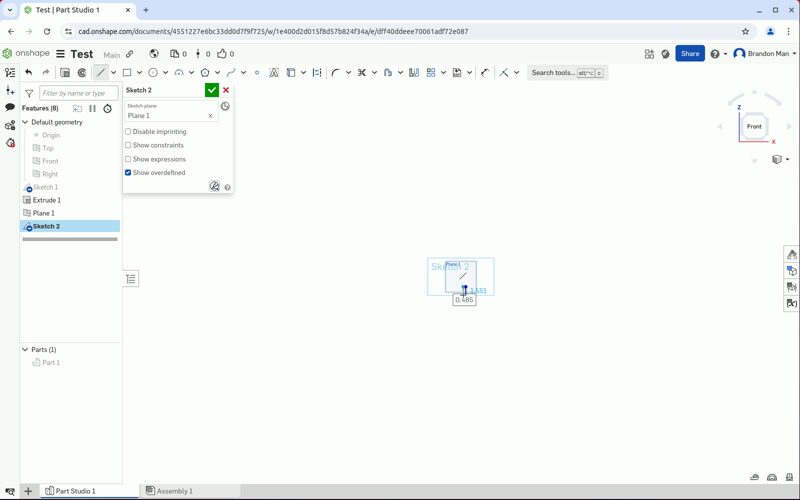
scroll(6)
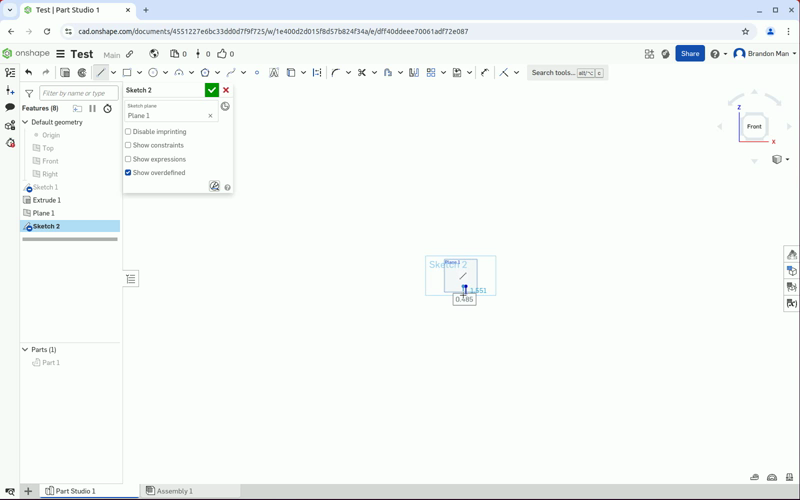
scroll(6)
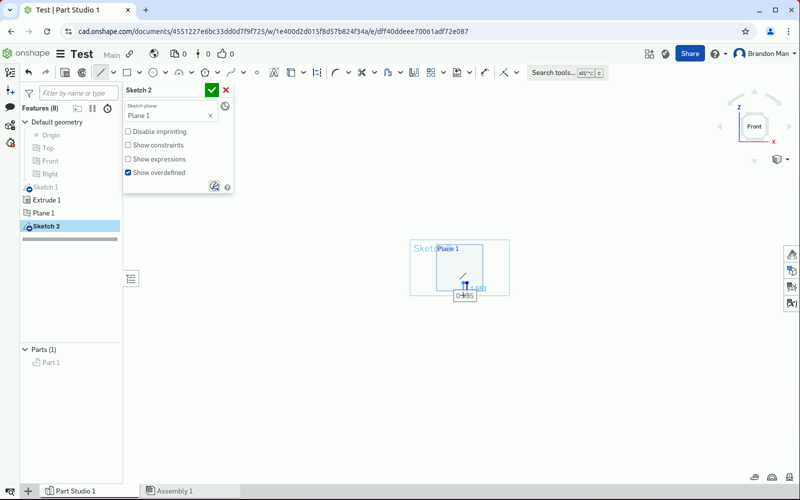
scroll(6)
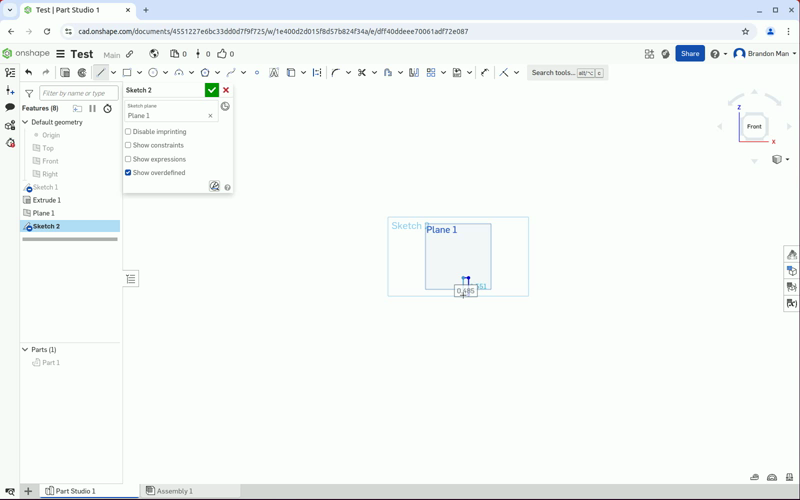
scroll(6)
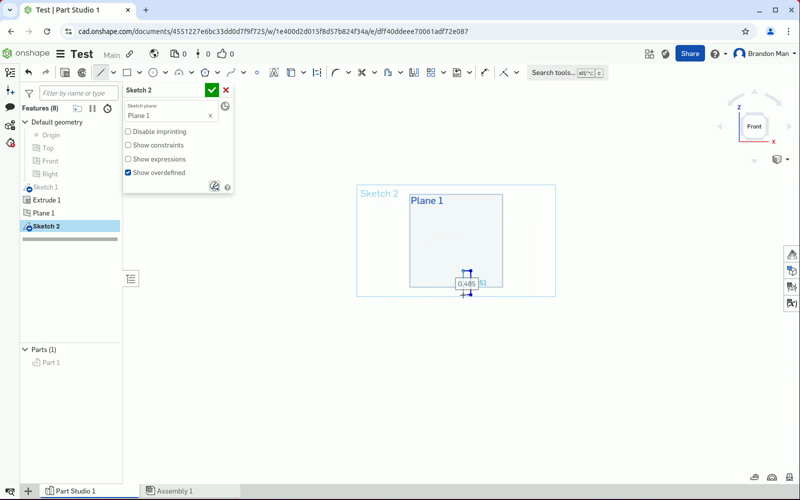
scroll(6)
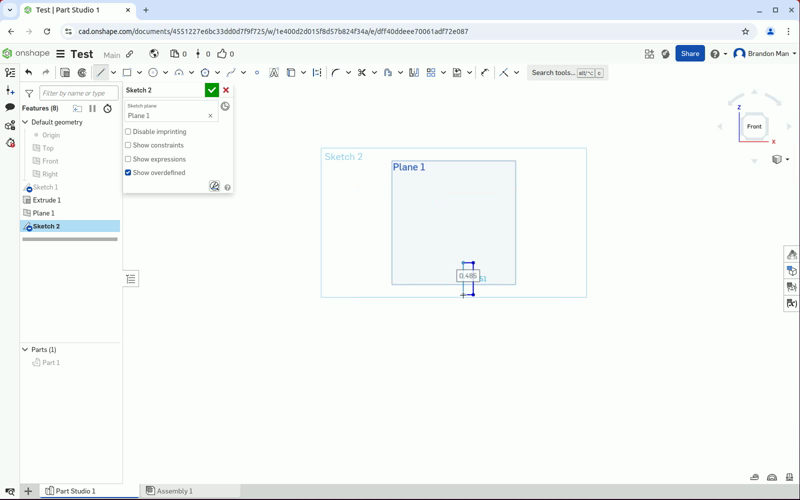
scroll(6)
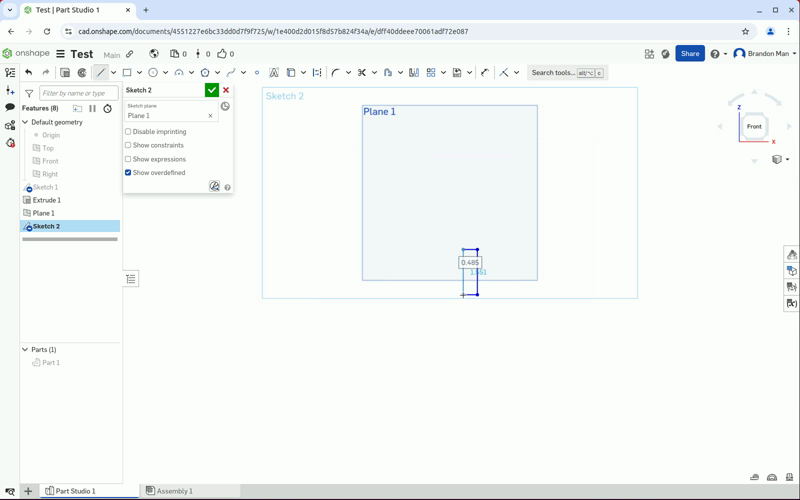
scroll(6)
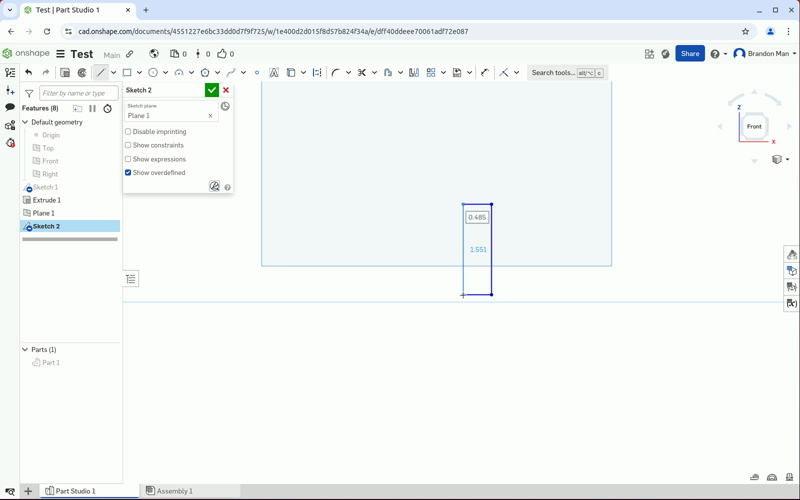
key_up(shift)
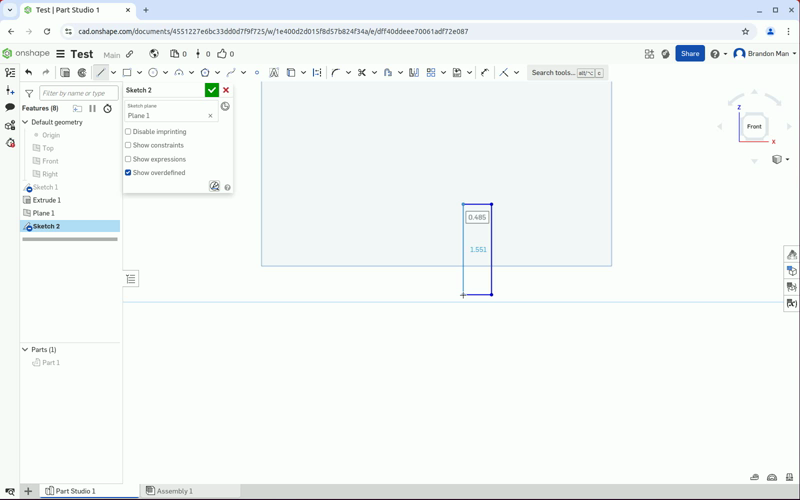
click(463, 294)
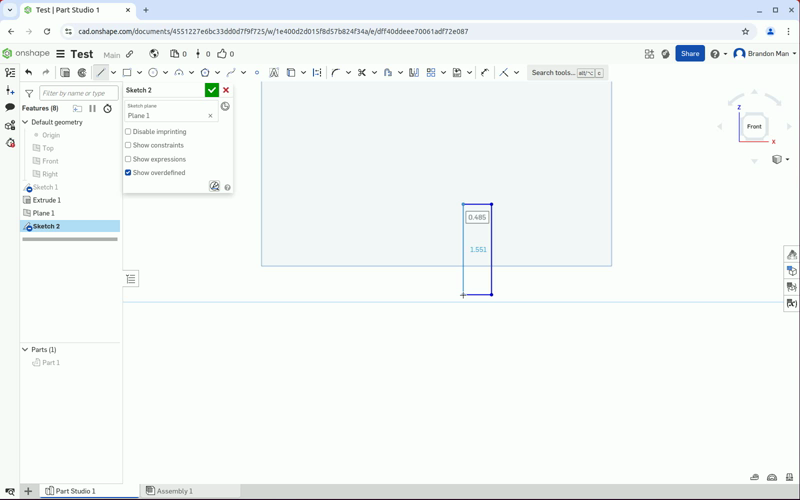
scroll(-6)
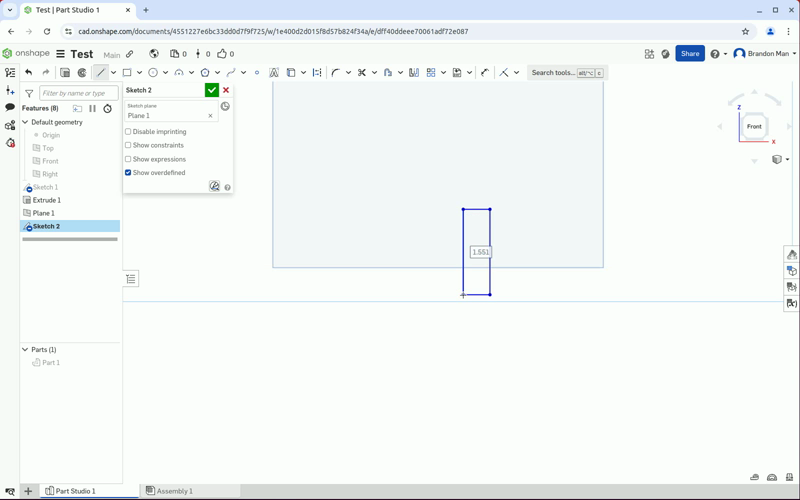
scroll(-6)
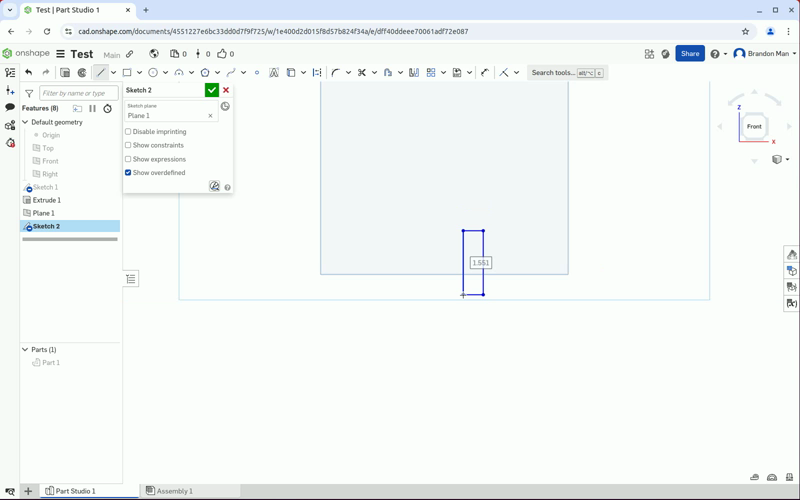
scroll(-6)
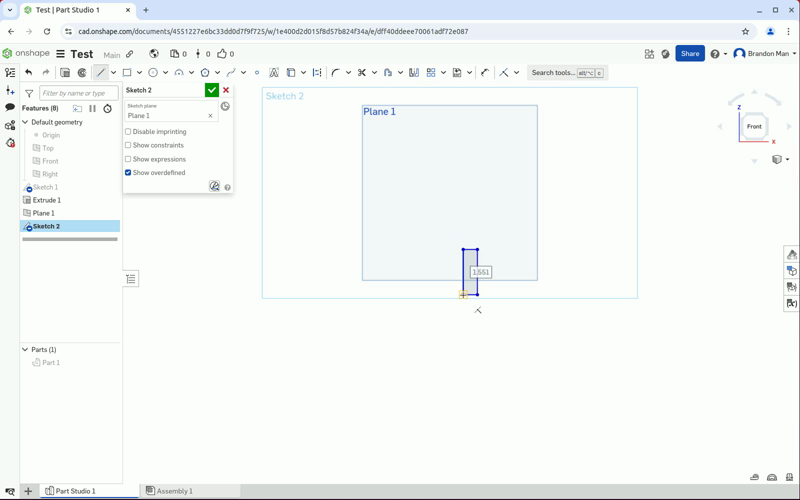
scroll(-6)
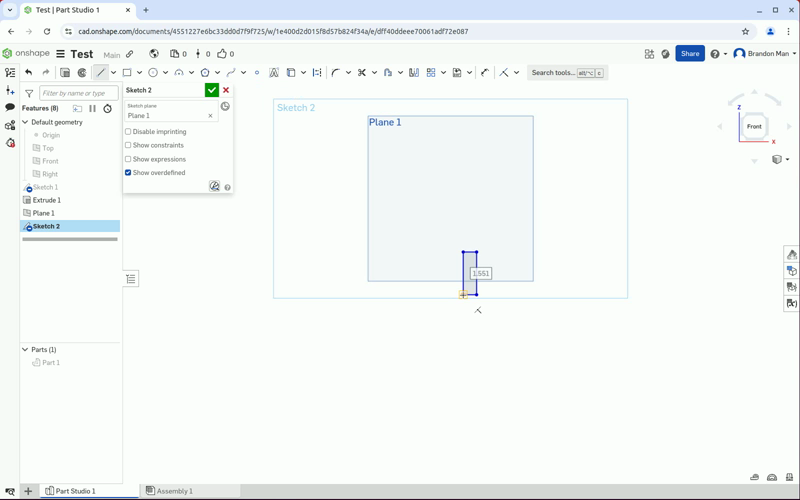
scroll(-6)
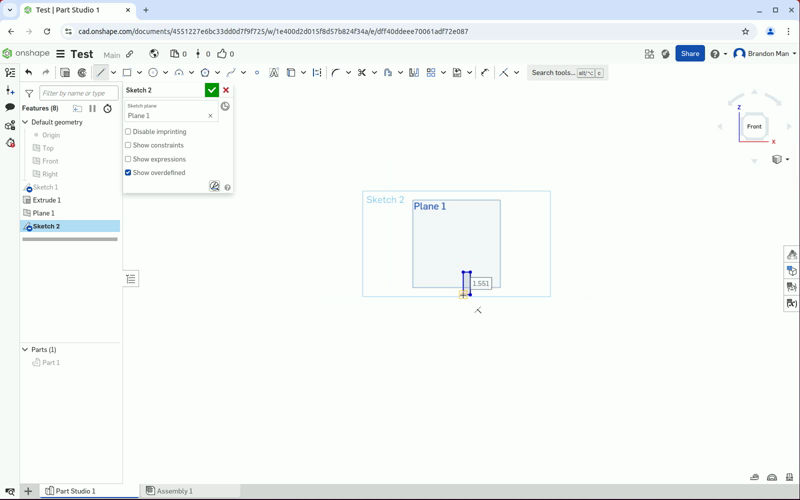
scroll(-6)
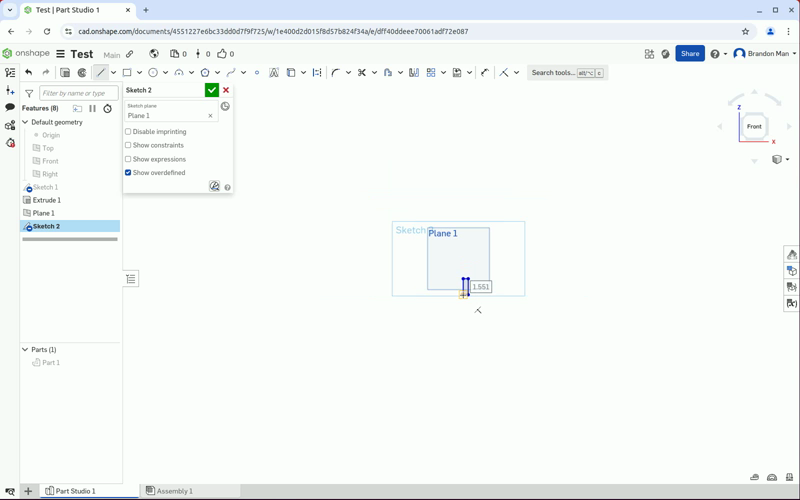
scroll(-6)
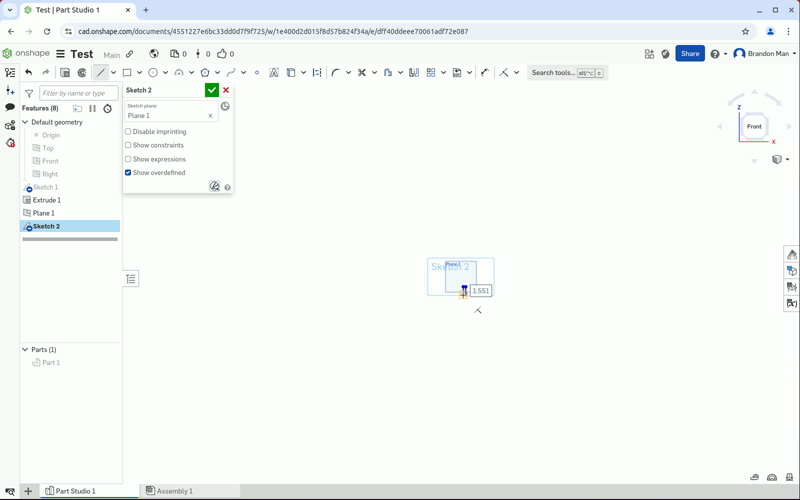
key(esc)
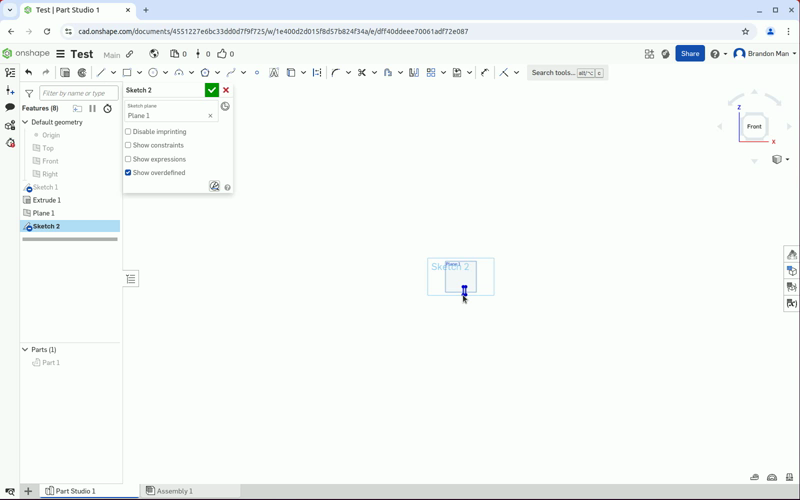
mouse_move(464, 292)
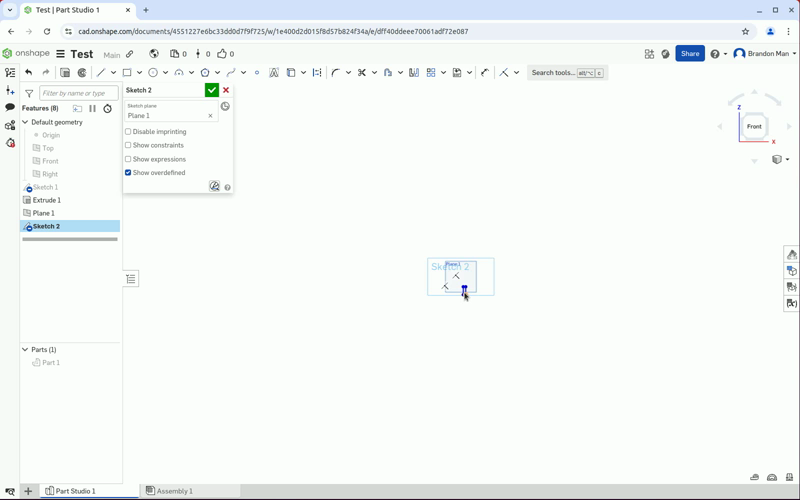
scroll(6)
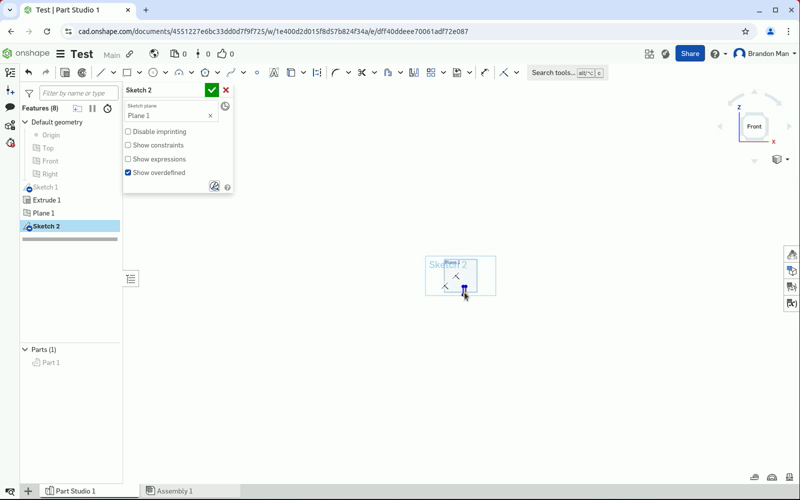
scroll(6)
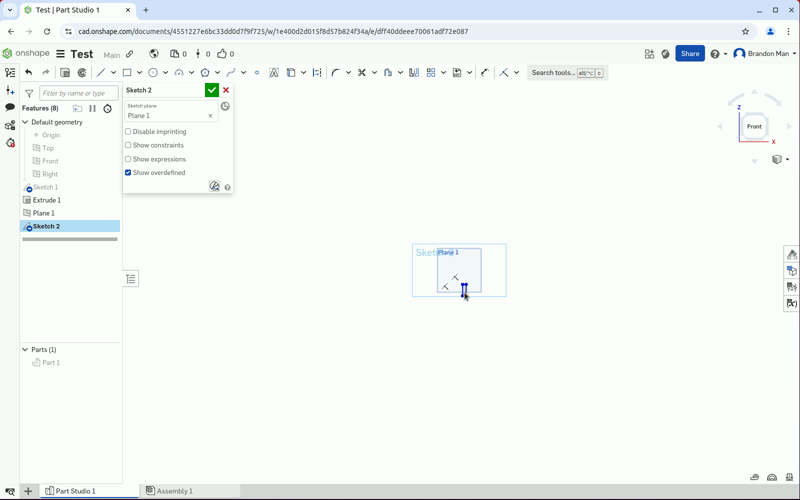
scroll(6)
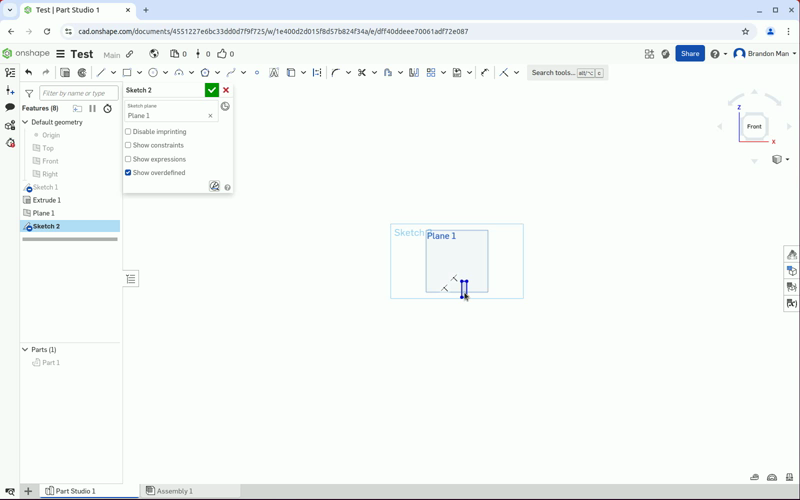
scroll(6)
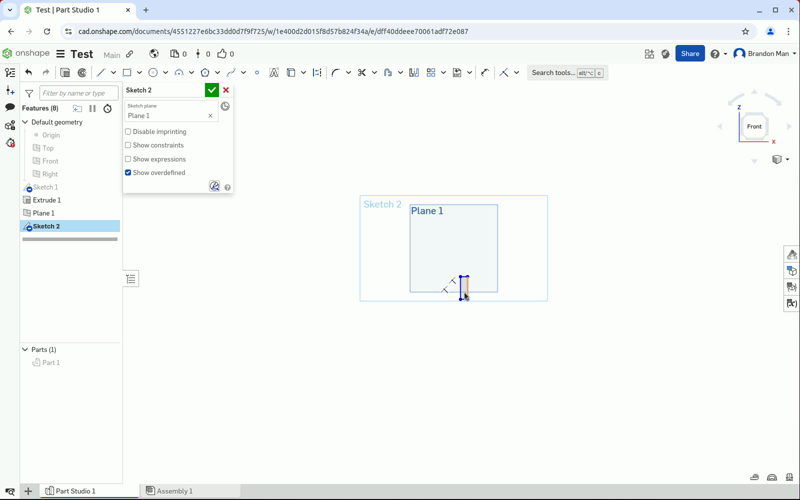
scroll(6)
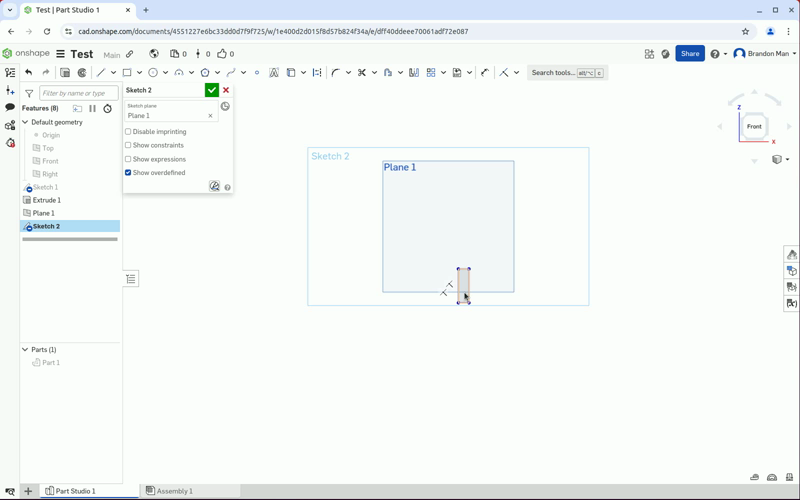
scroll(6)
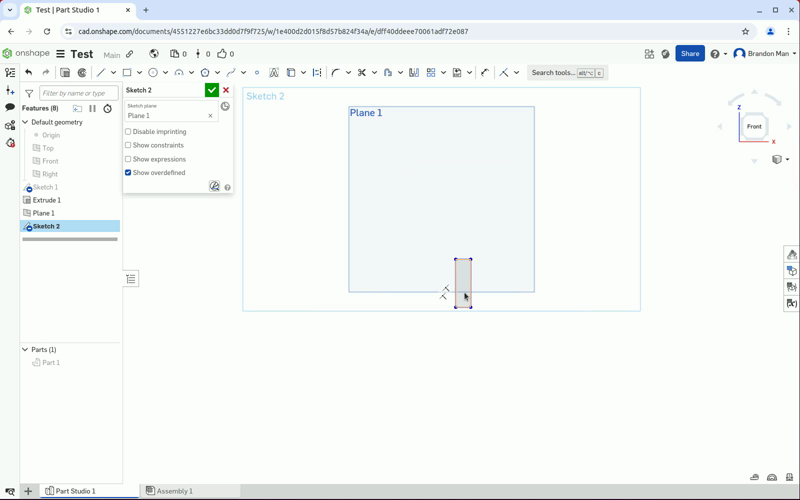
scroll(6)
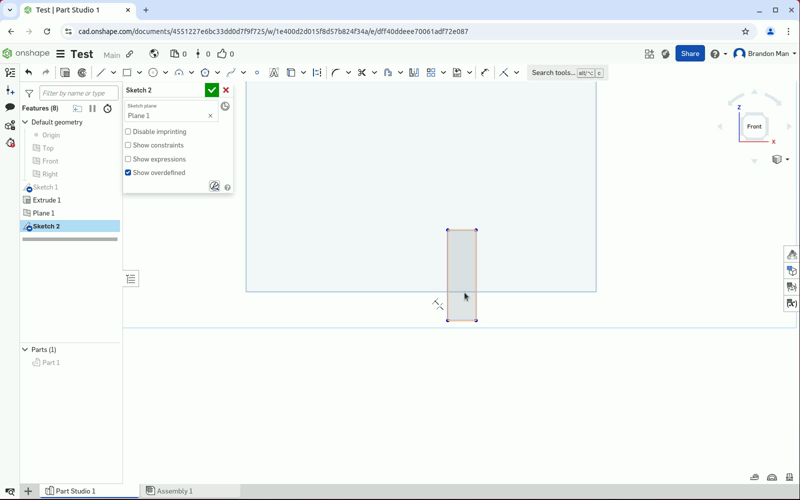
click(464, 292)
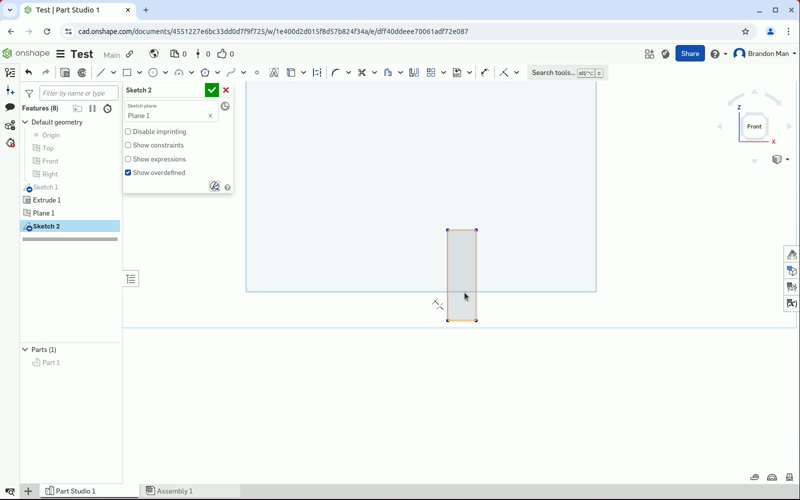
scroll(-6)
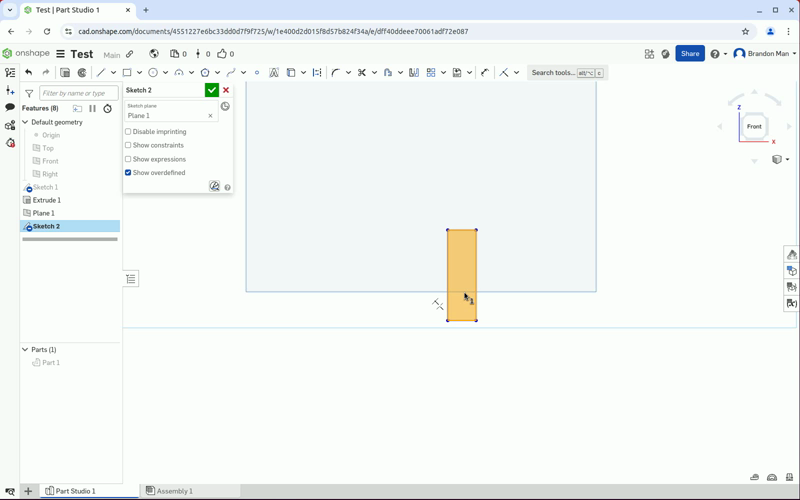
scroll(-6)
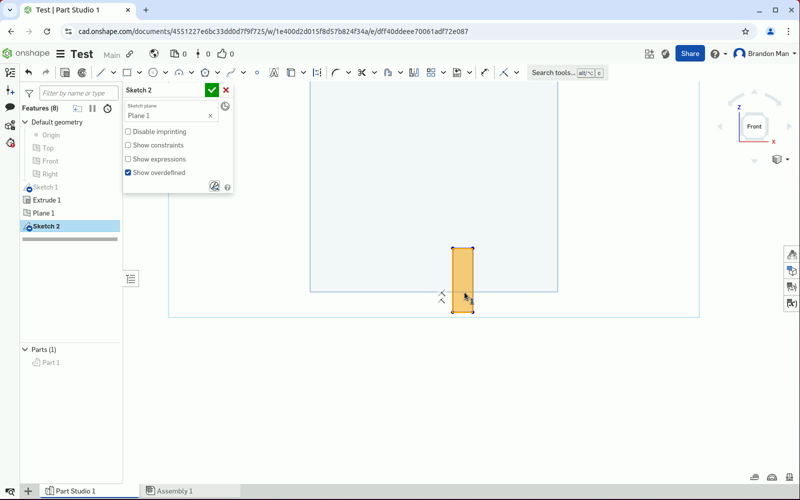
scroll(-6)
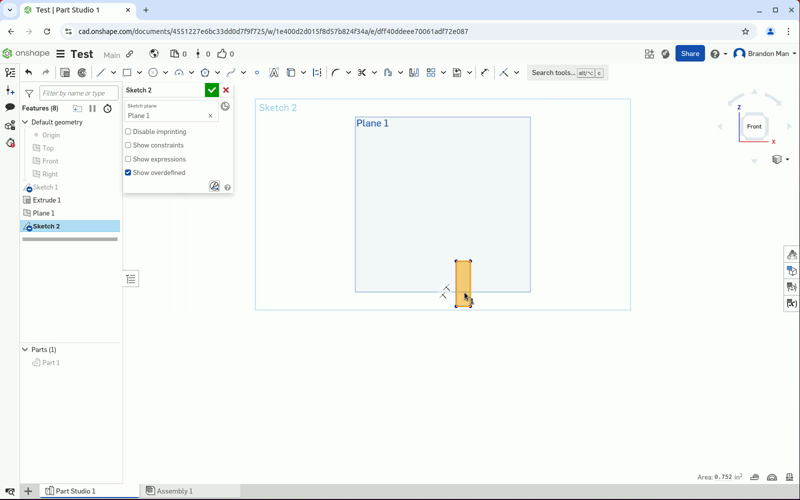
scroll(-6)
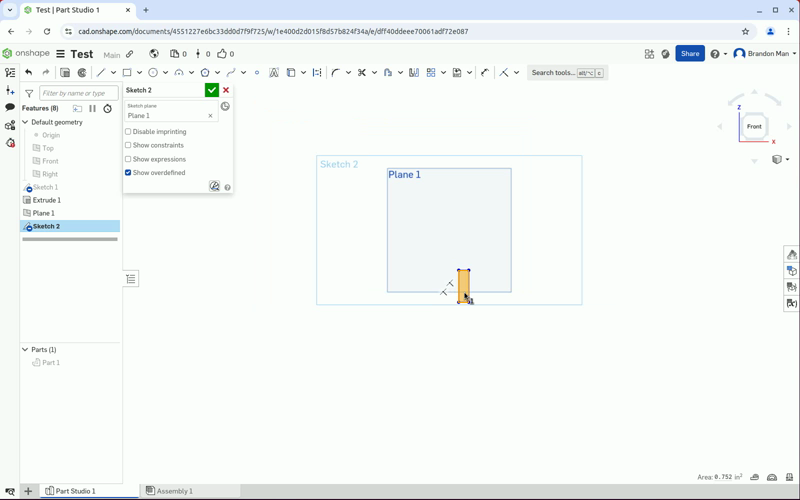
scroll(-6)
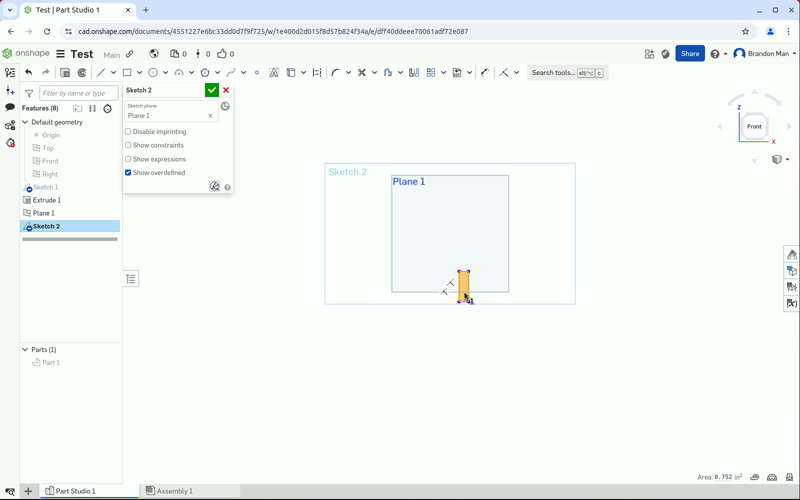
scroll(-6)
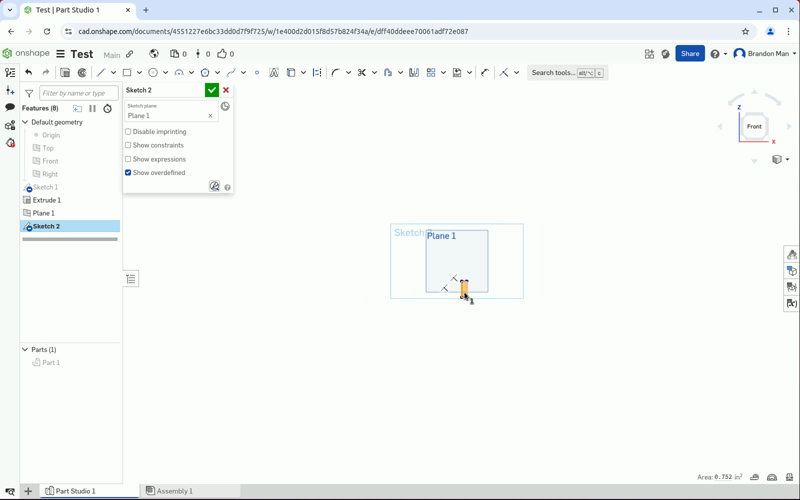
scroll(-6)
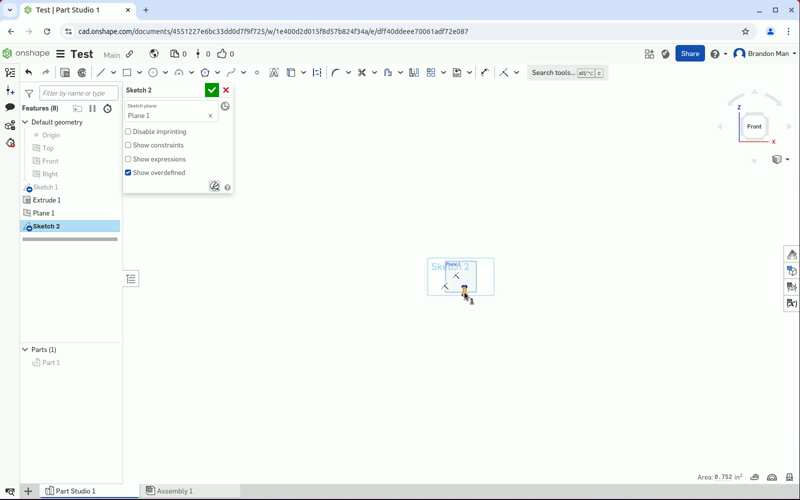
mouse_move(73, 352)
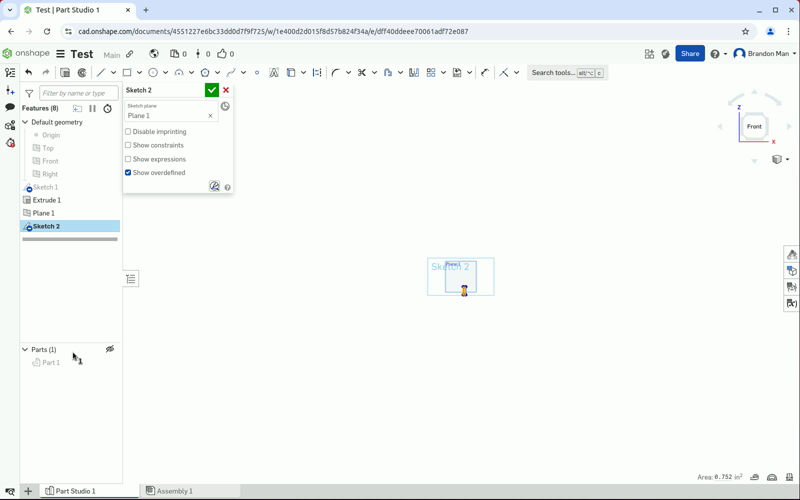
key(shift+y)
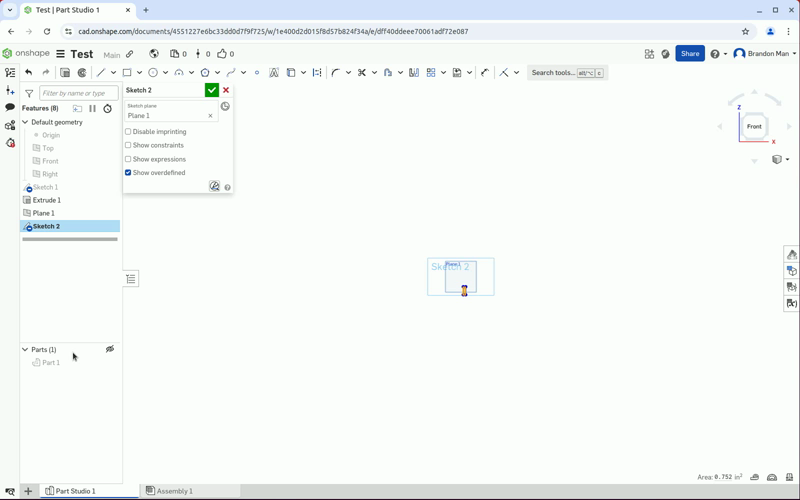
key(shift+e)
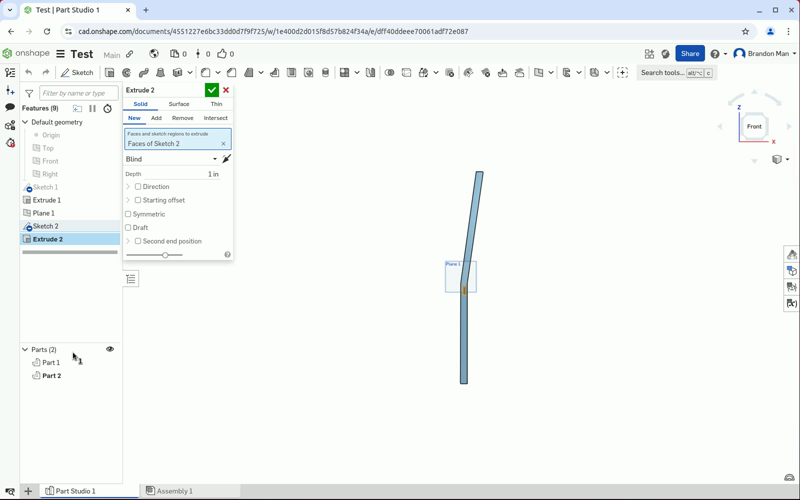
mouse_move(143, 106)
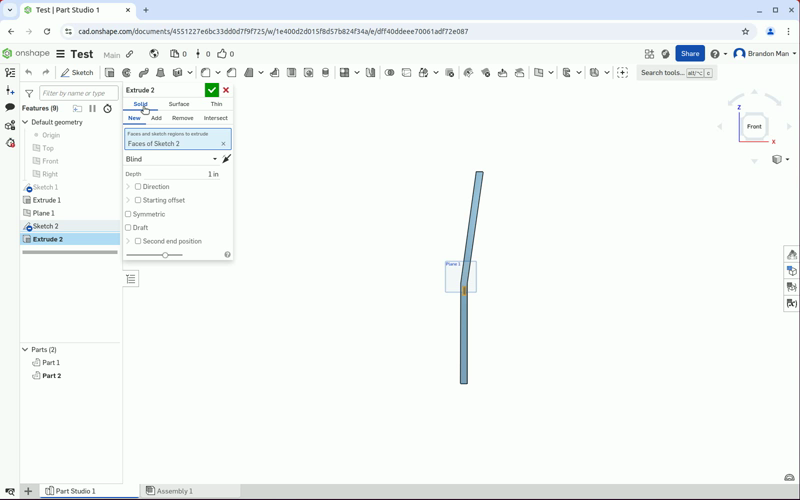
click(143, 106)
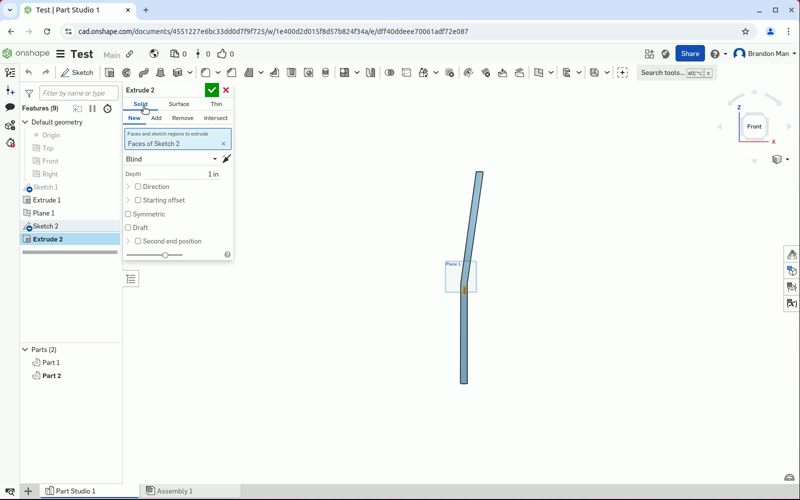
mouse_move(186, 120)
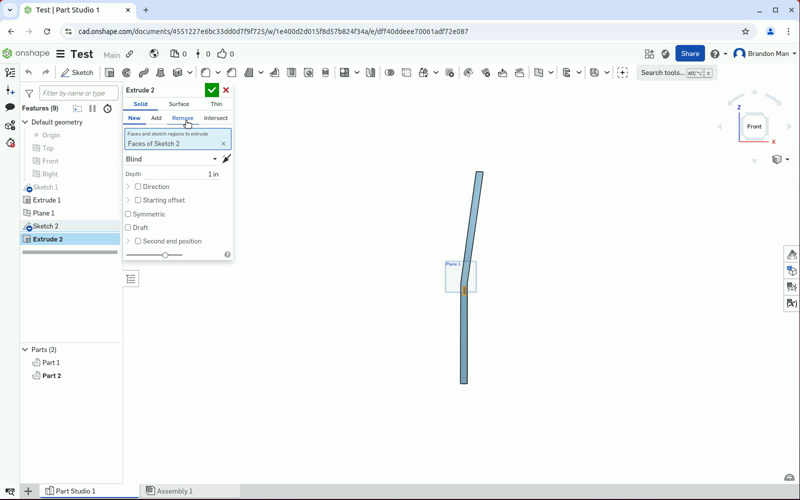
click(186, 120)
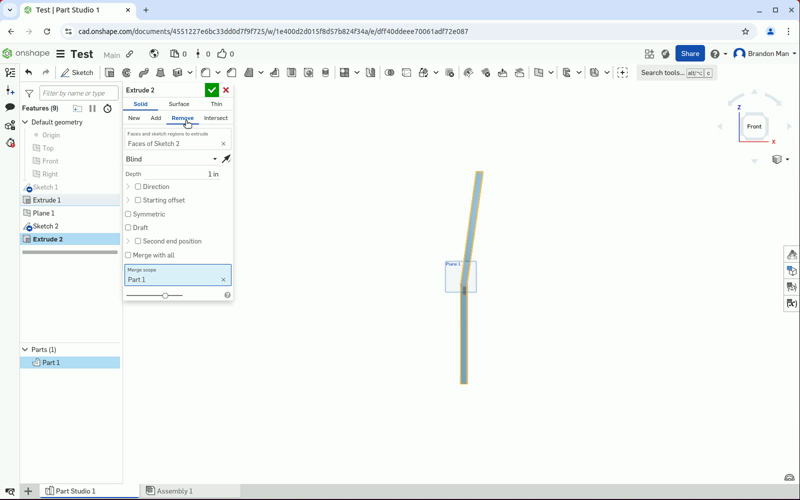
key(tab, 4)
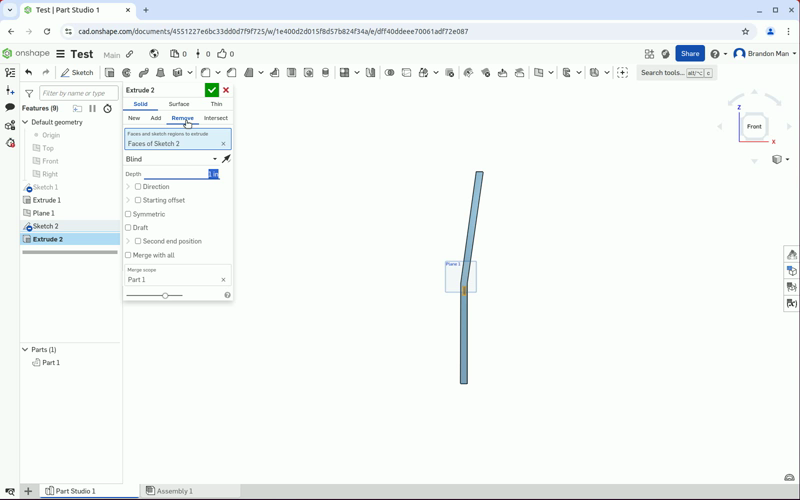
text(0.481)
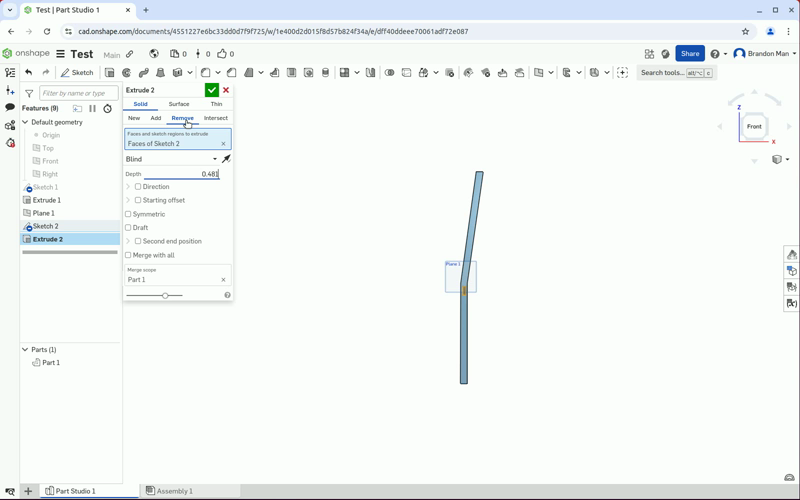
key(tab, 6)
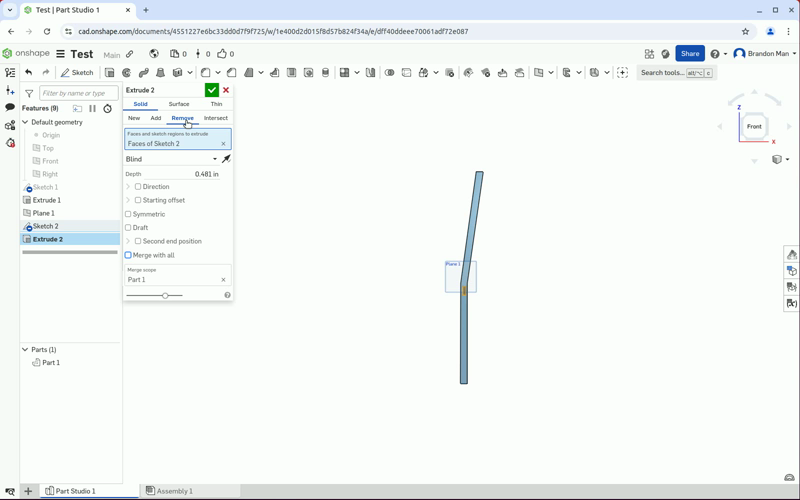
key(space)
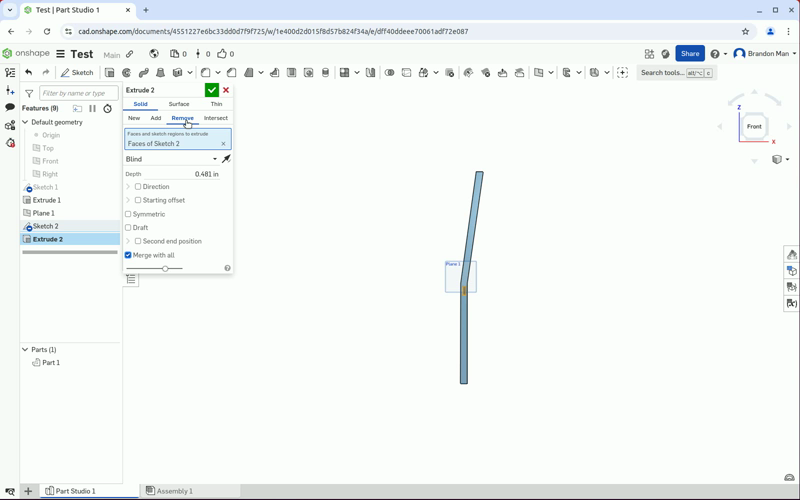
key(enter)
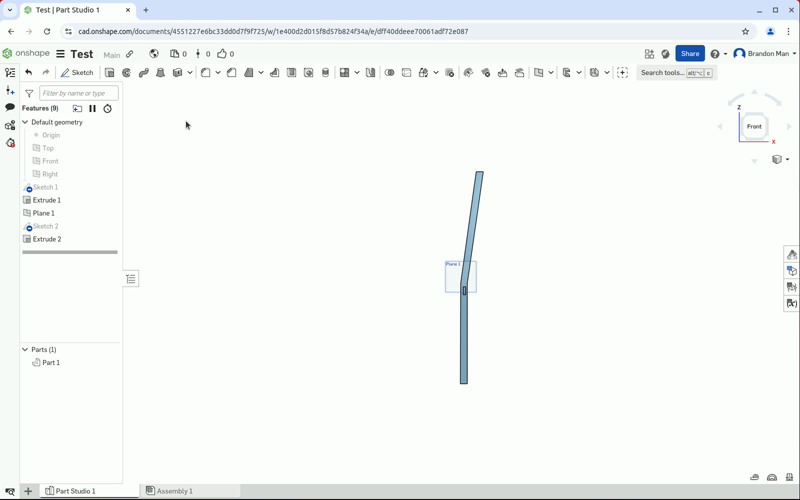
key(shift+h)
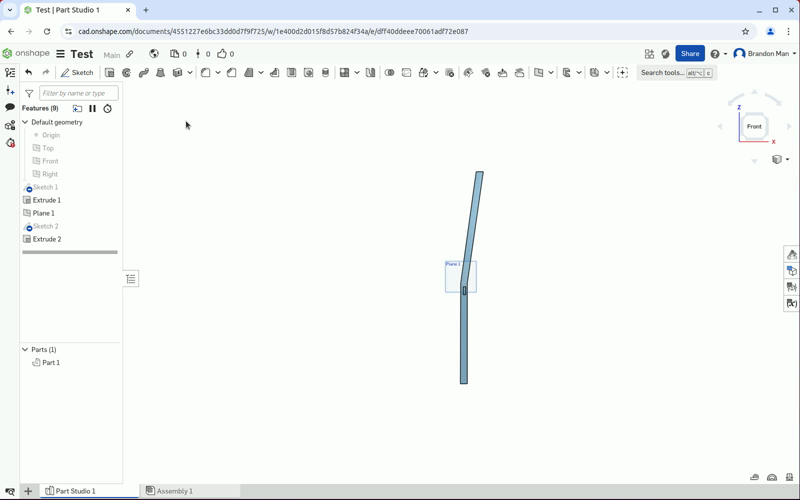
key(shift+h)
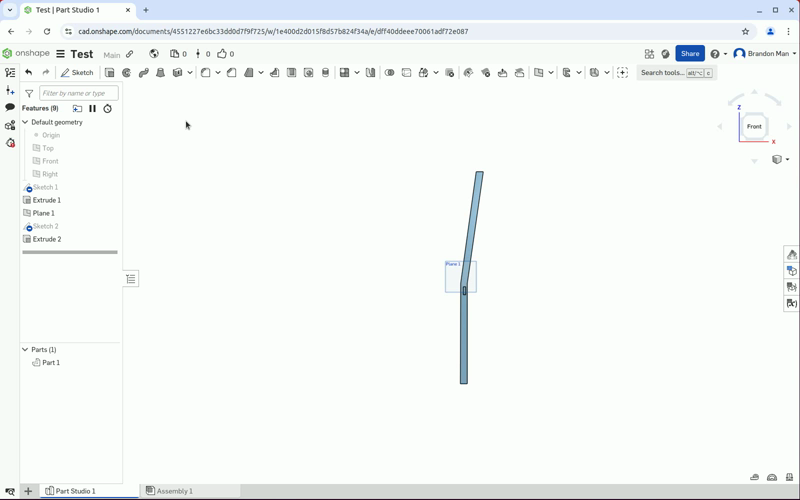
mouse_move(73, 189)
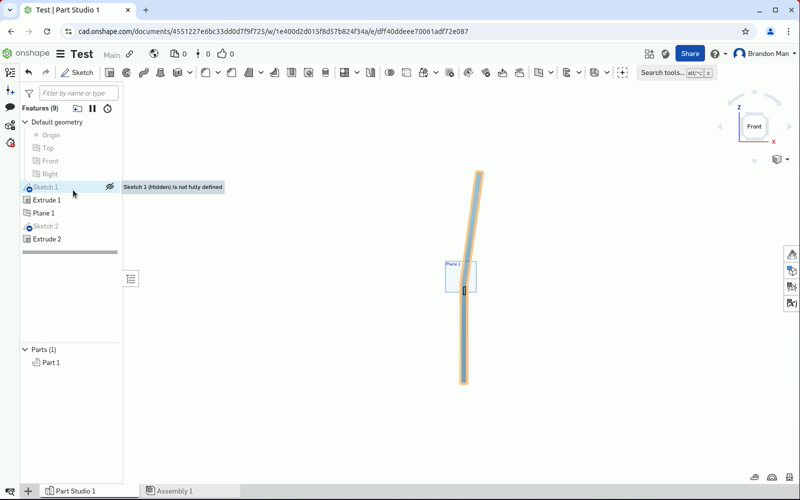
click(73, 189)
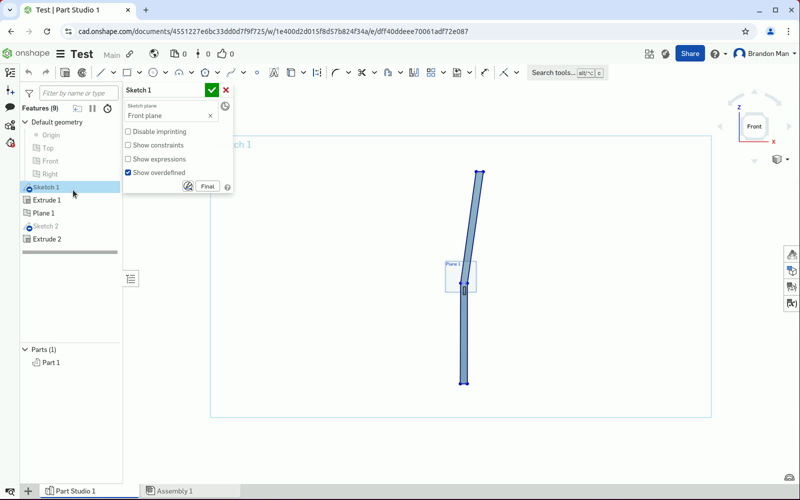
mouse_move(229, 92)
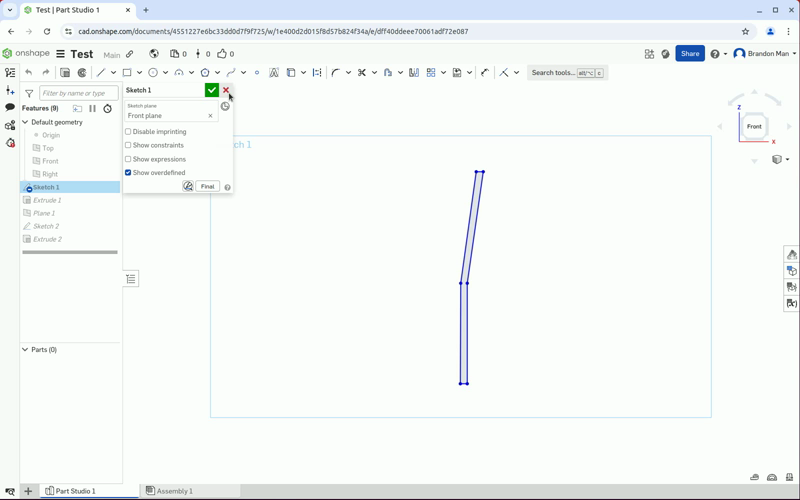
click(229, 92)
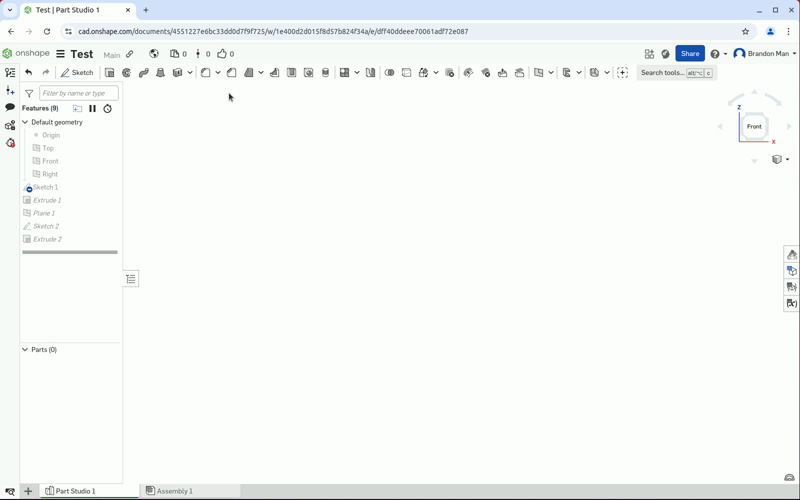
key(shift+s)
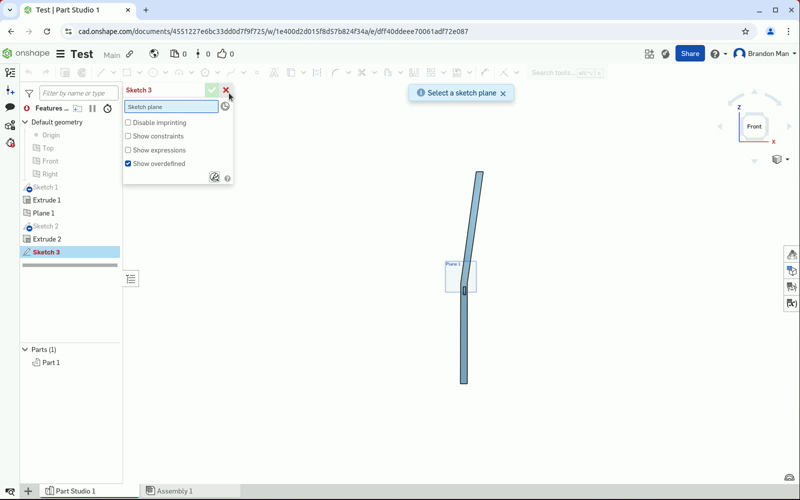
mouse_move(73, 215)
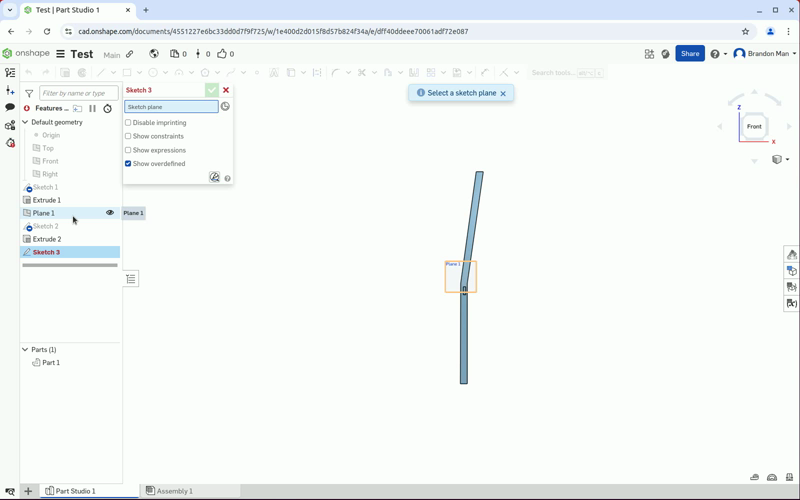
click(73, 215)
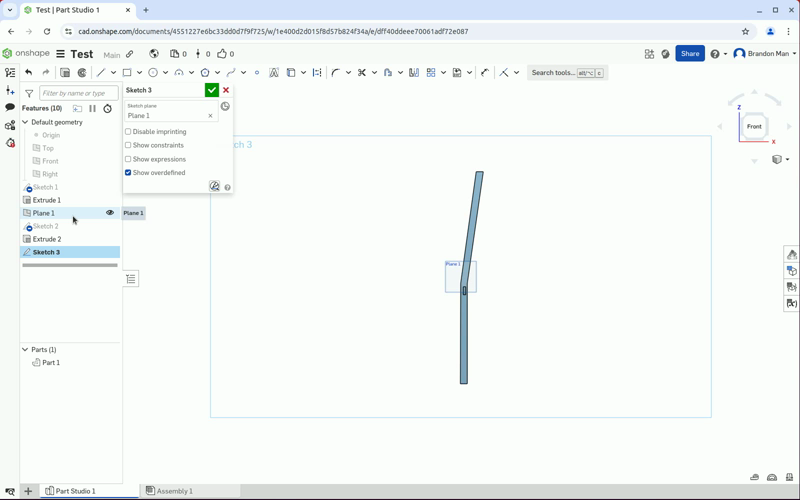
mouse_move(73, 352)
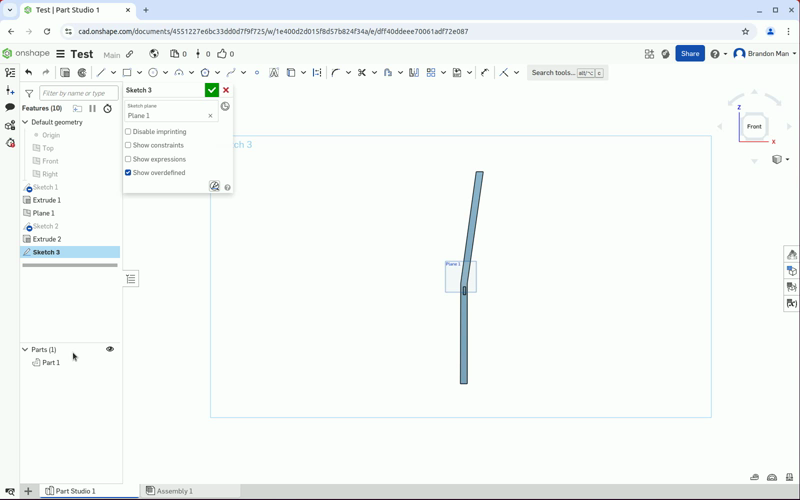
key(y)
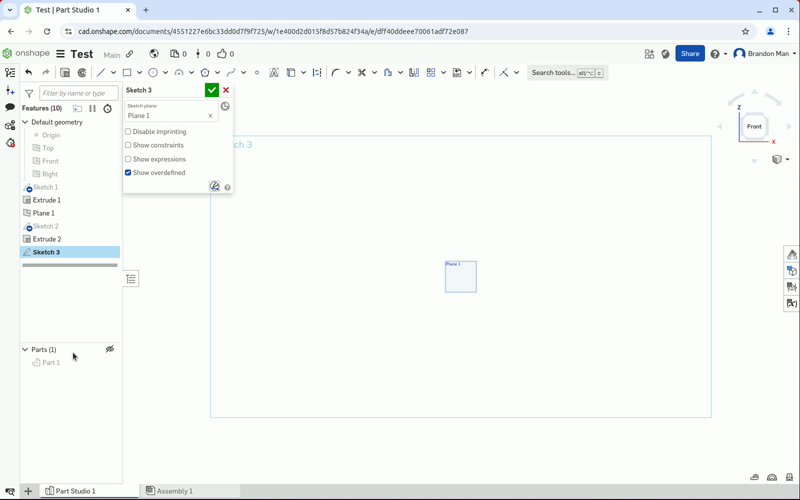
key(l)
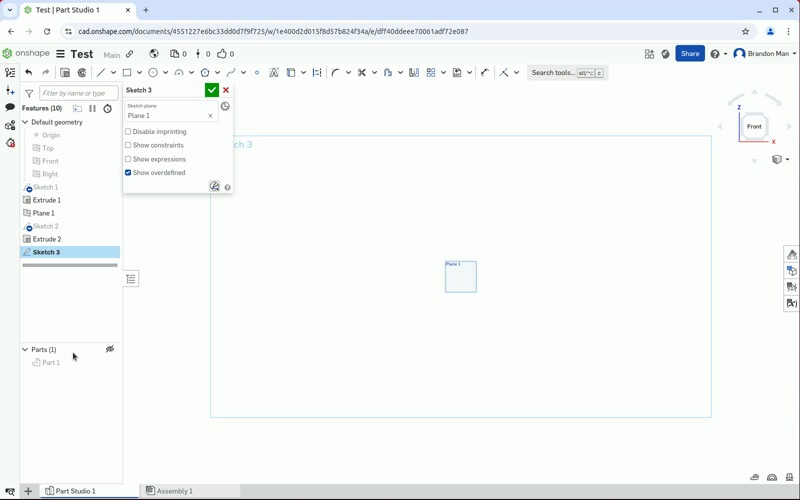
key_down(shift)
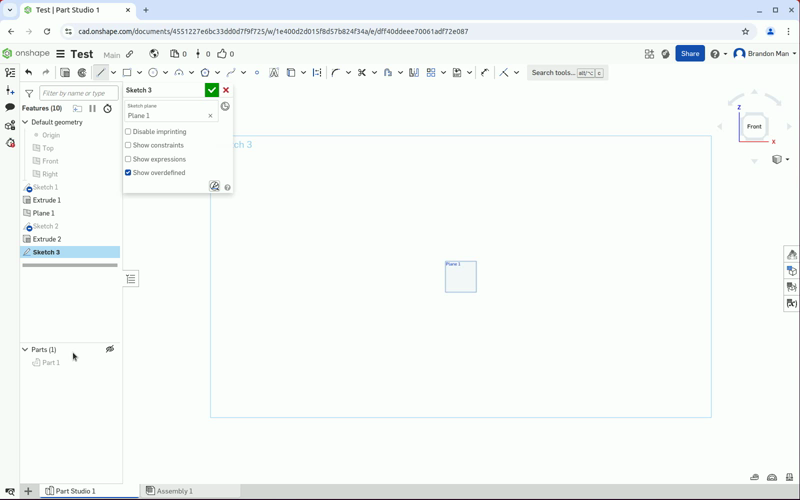
mouse_move(476, 186)
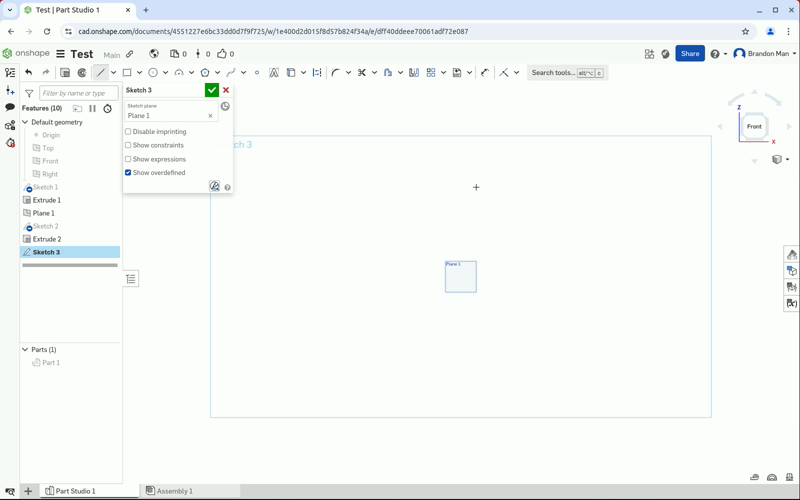
click(476, 186)
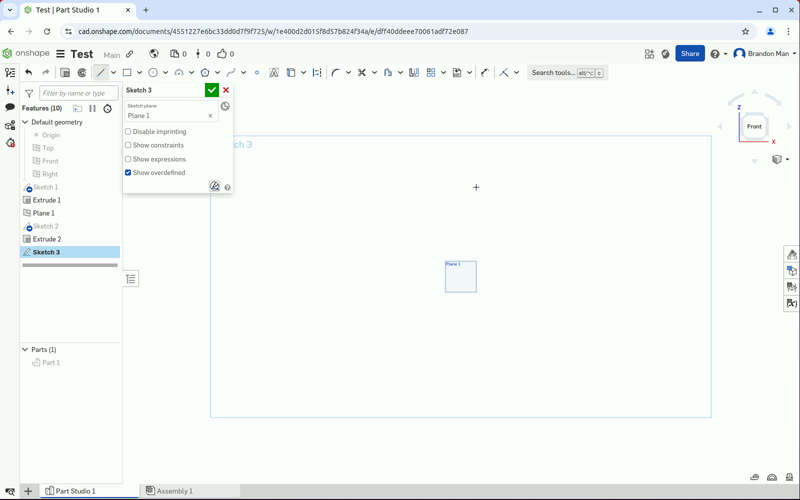
key_up(shift)
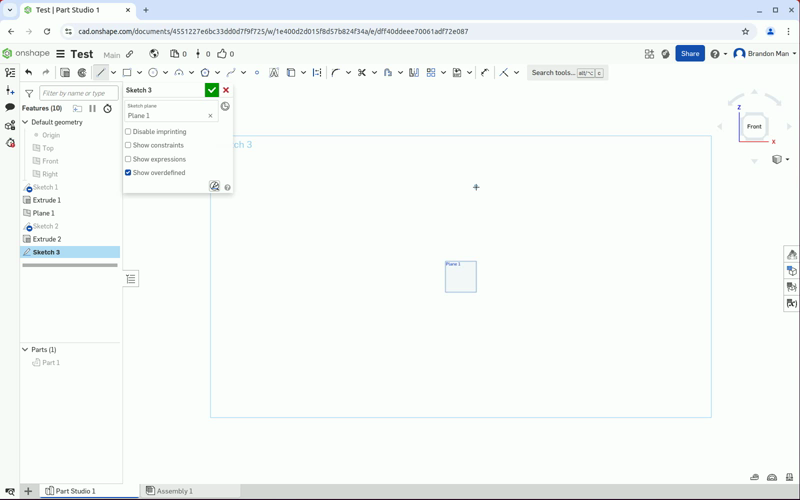
key_down(shift)
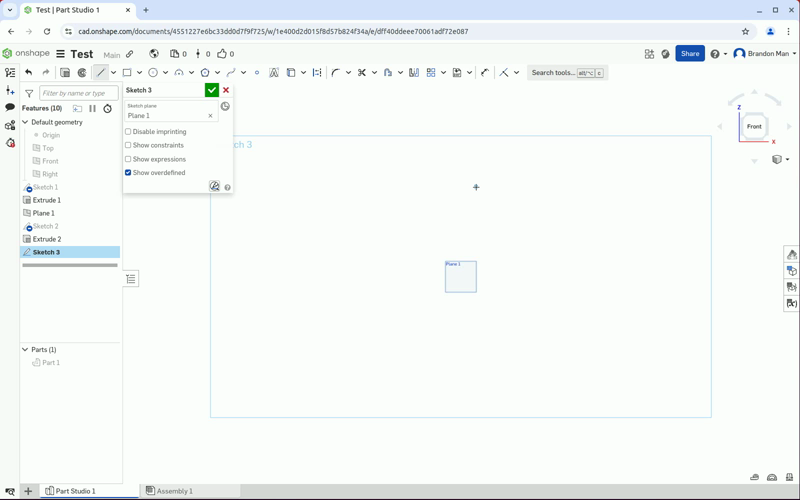
mouse_move(506, 186)
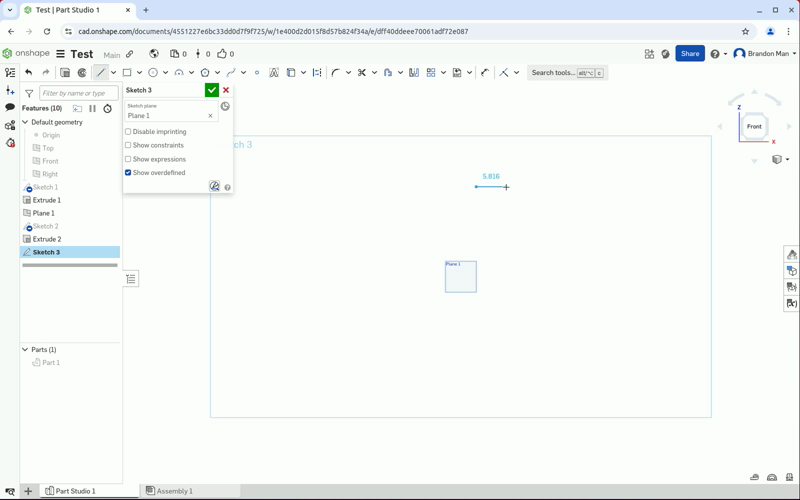
mouse_move(479, 187)
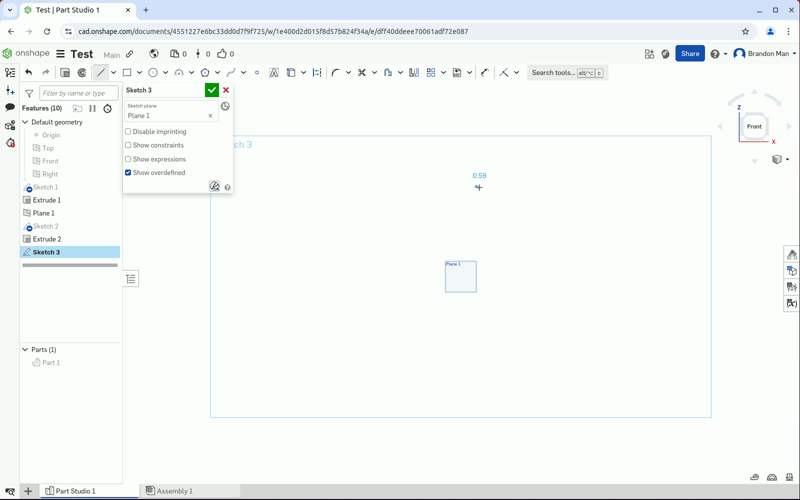
scroll(6)
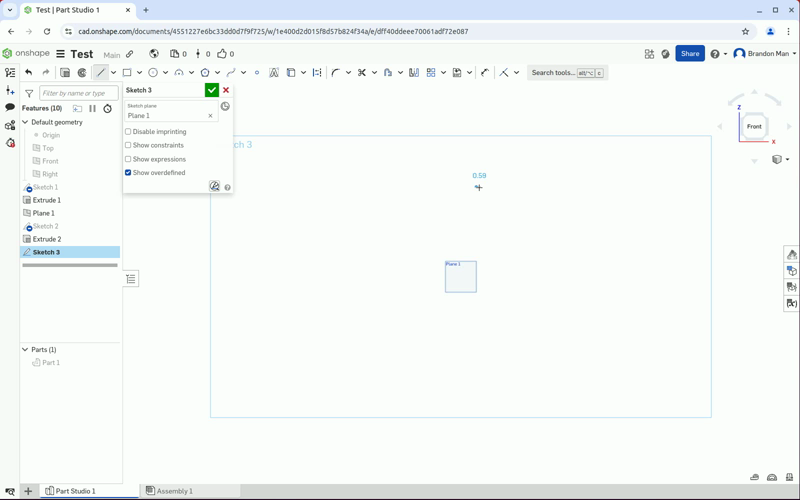
scroll(6)
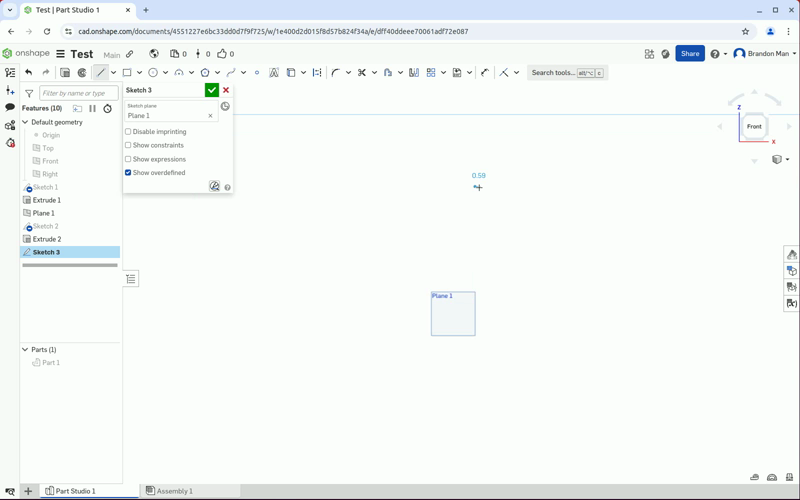
scroll(6)
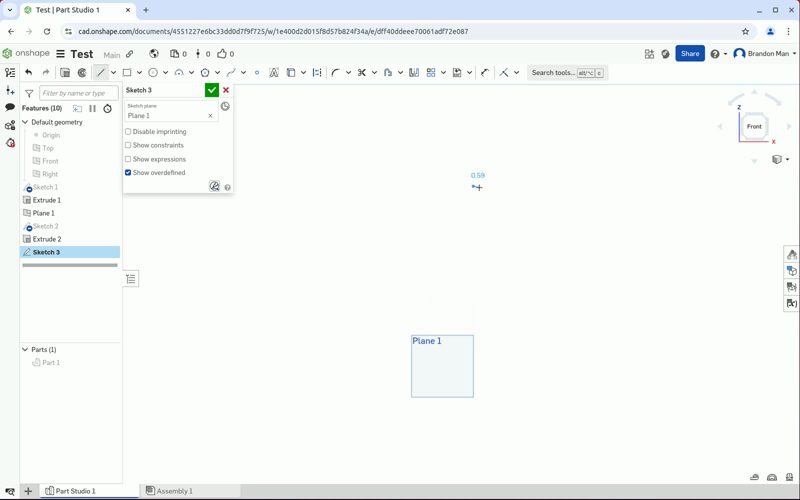
scroll(6)
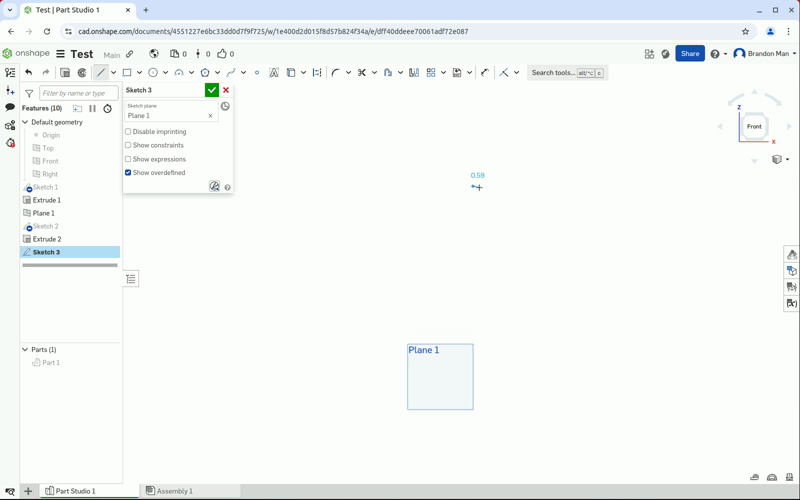
scroll(6)
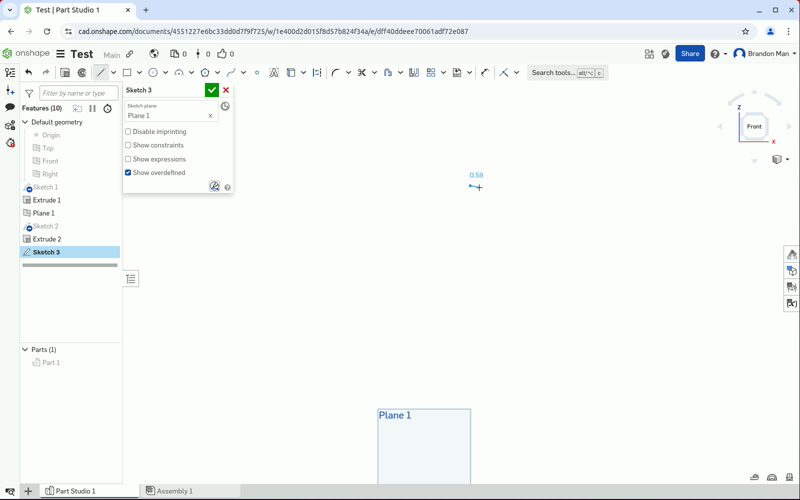
scroll(6)
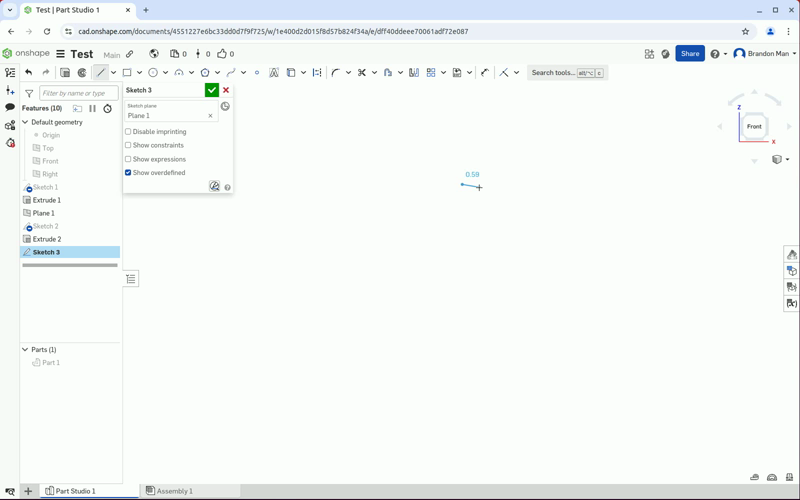
scroll(6)
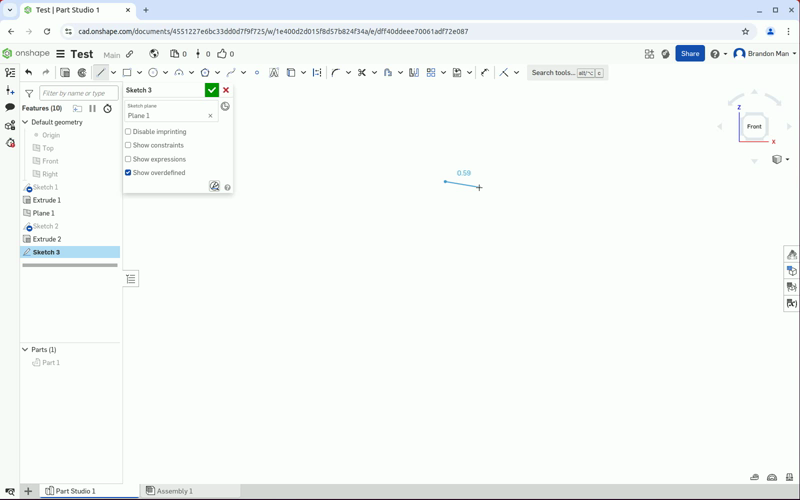
click(479, 187)
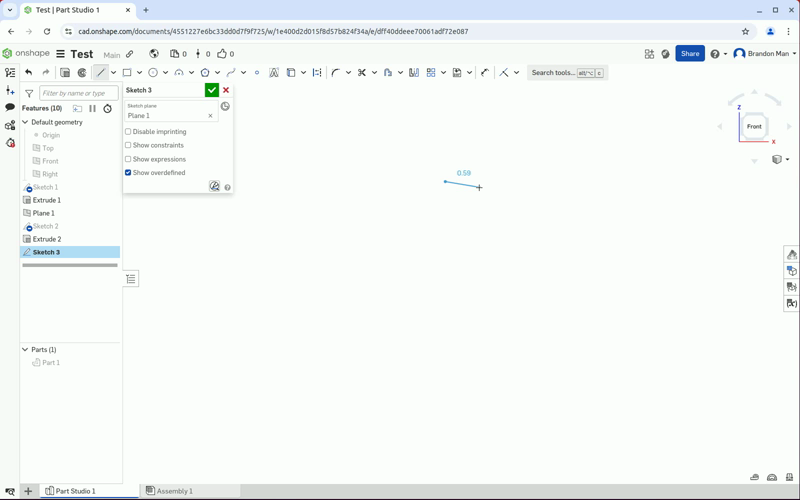
scroll(-6)
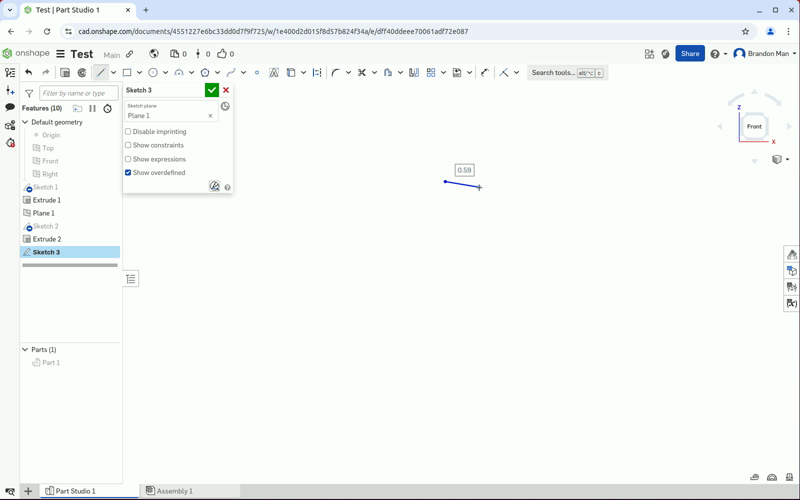
scroll(-6)
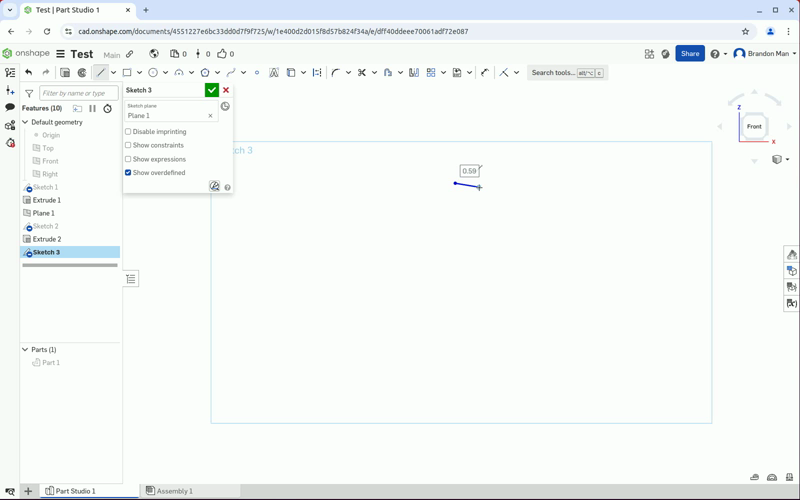
scroll(-6)
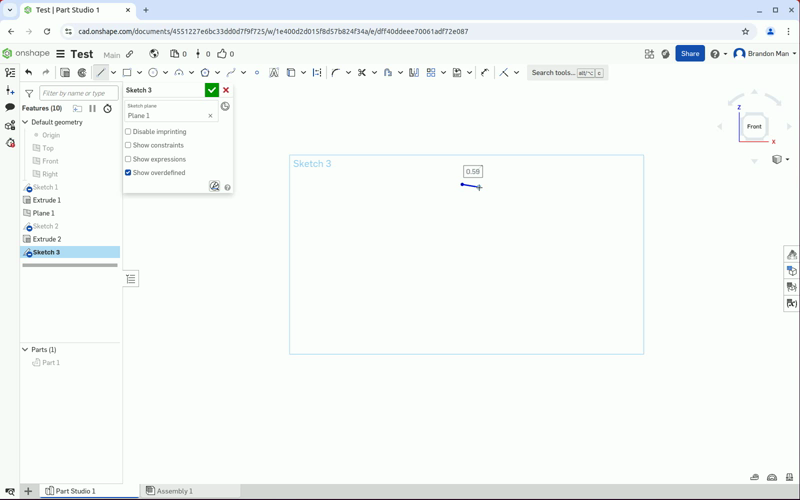
scroll(-6)
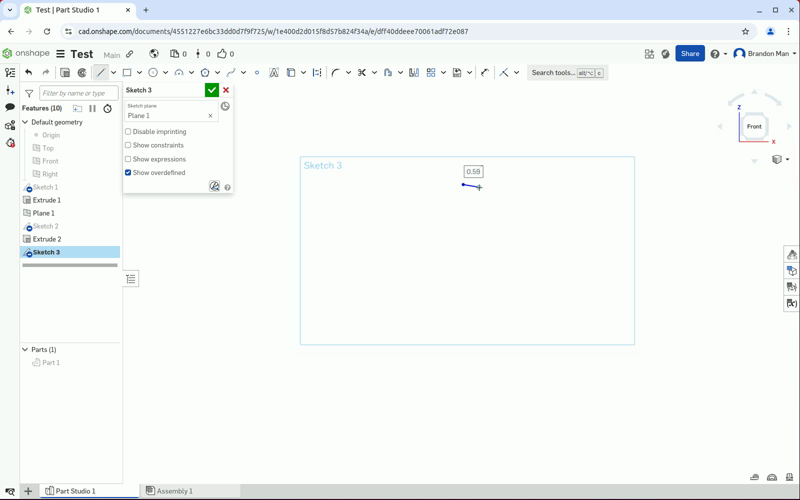
scroll(-6)
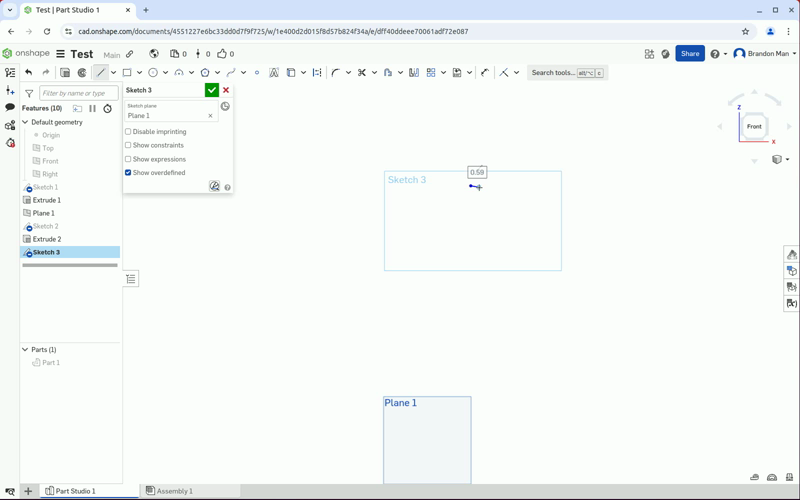
scroll(-6)
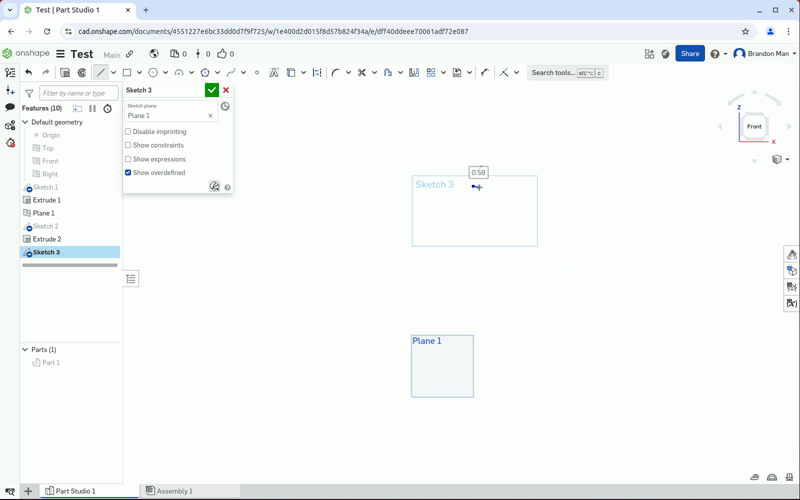
scroll(-6)
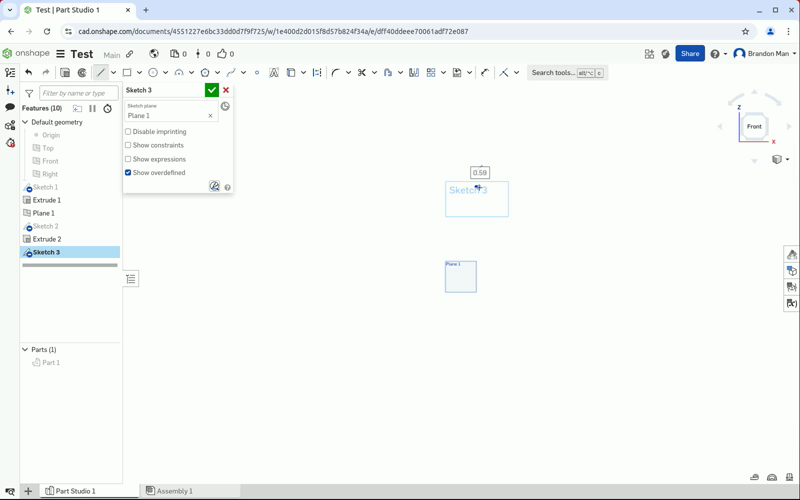
key_up(shift)
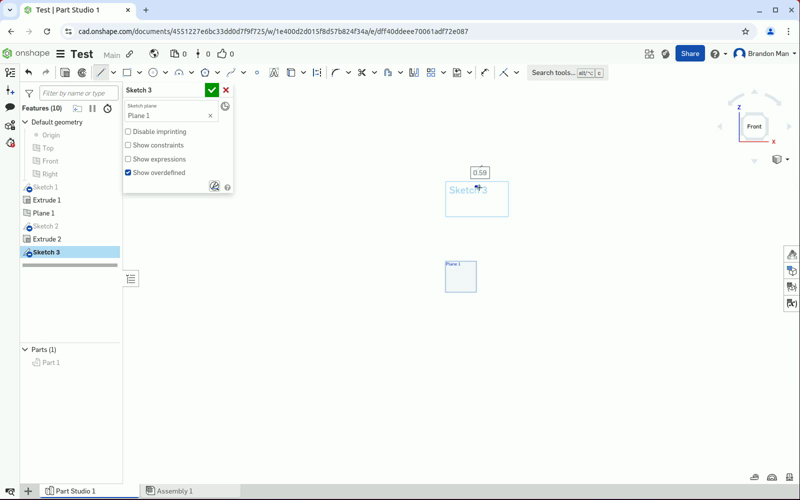
key_down(shift)
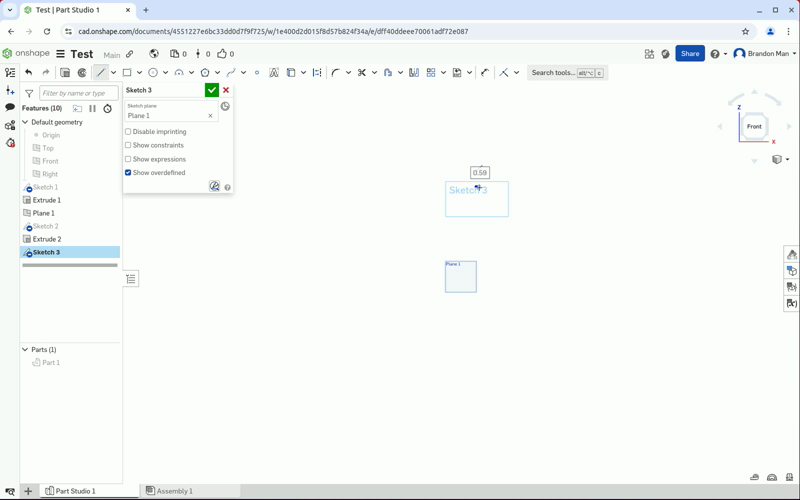
mouse_move(509, 187)
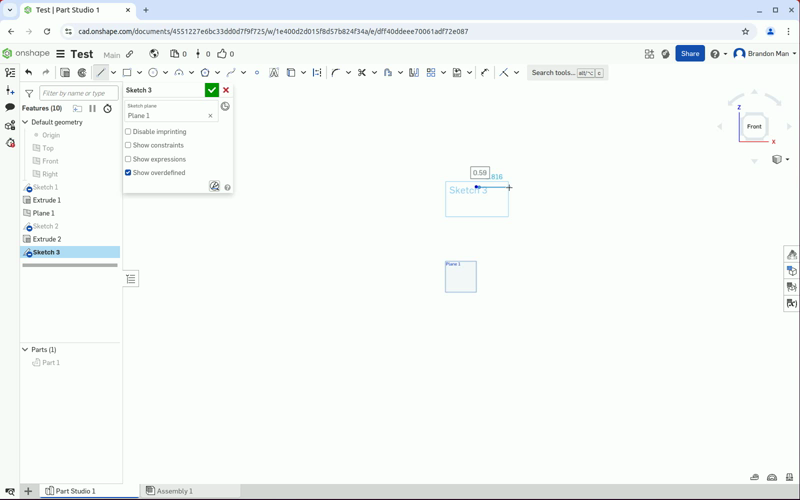
mouse_move(479, 181)
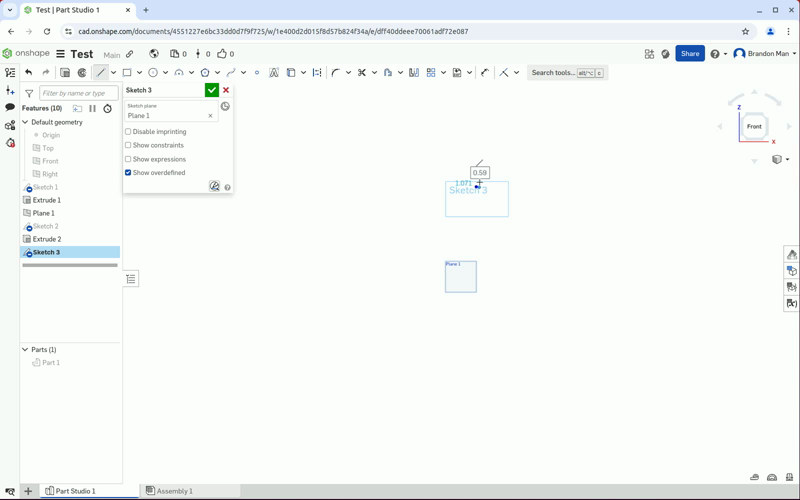
scroll(6)
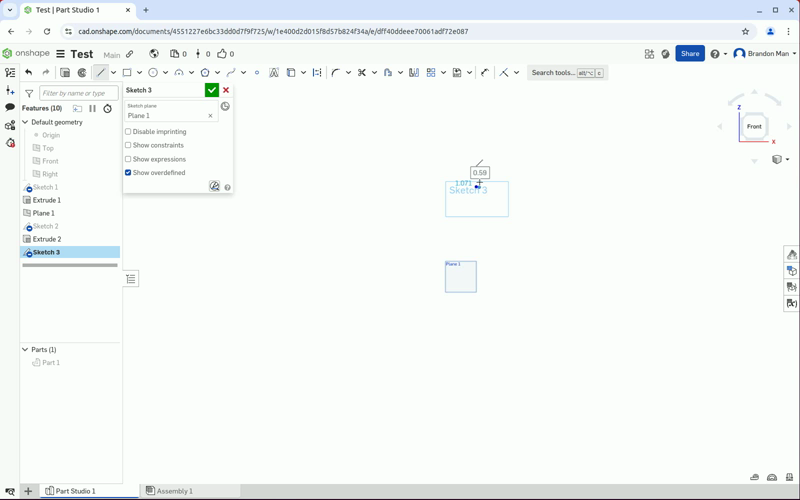
scroll(6)
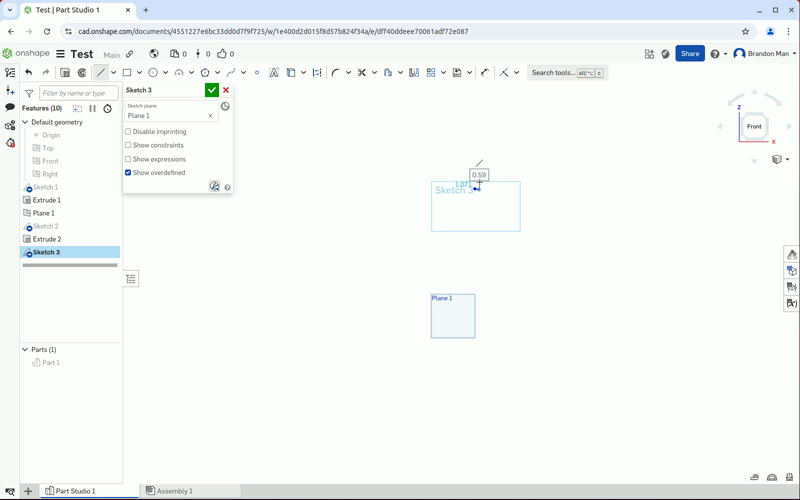
scroll(6)
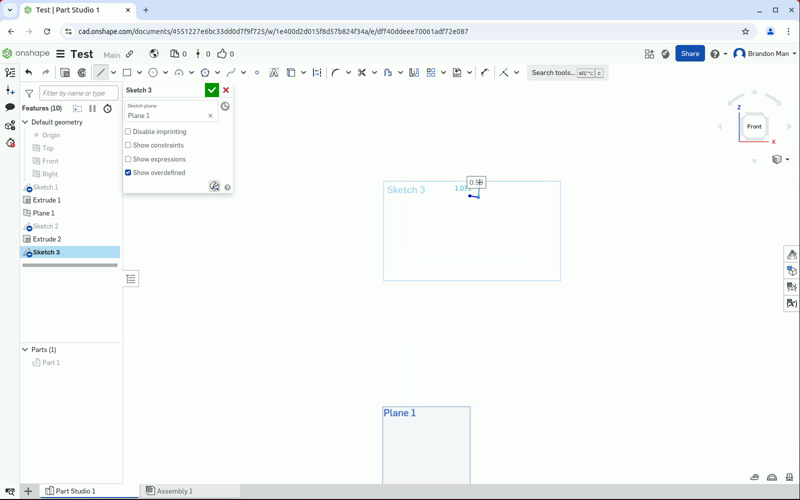
scroll(6)
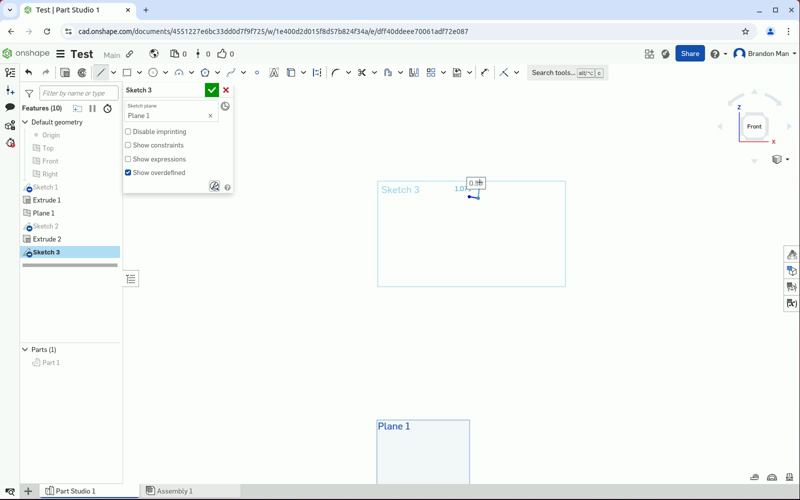
scroll(6)
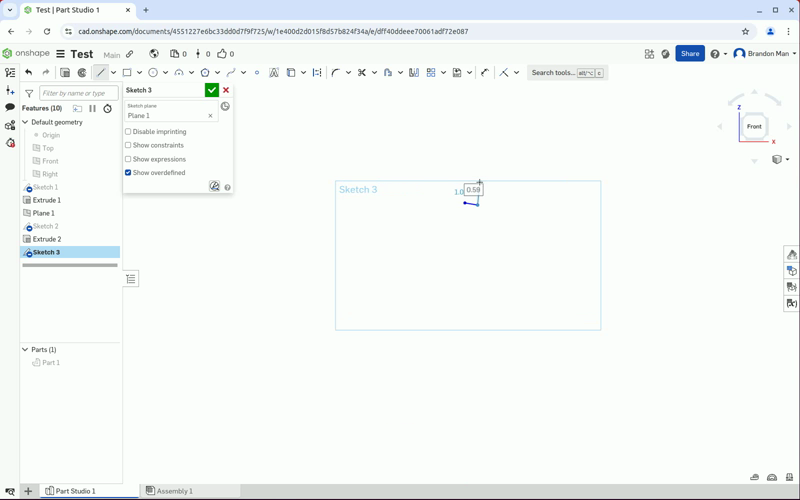
scroll(6)
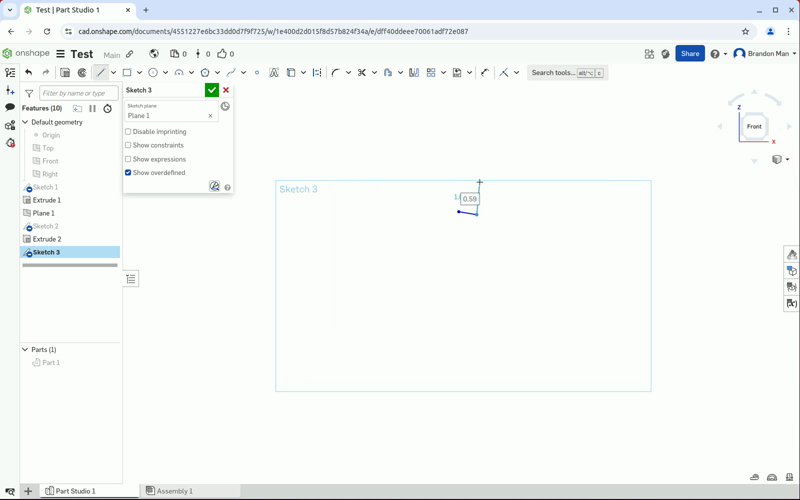
scroll(6)
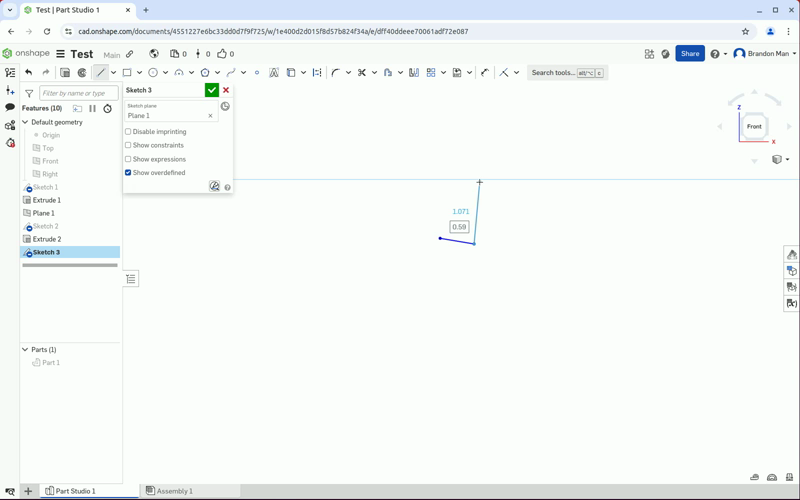
click(479, 181)
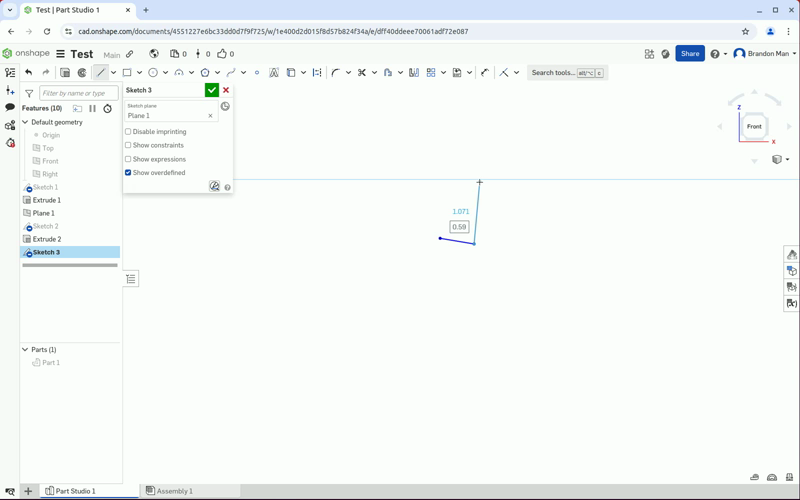
scroll(-6)
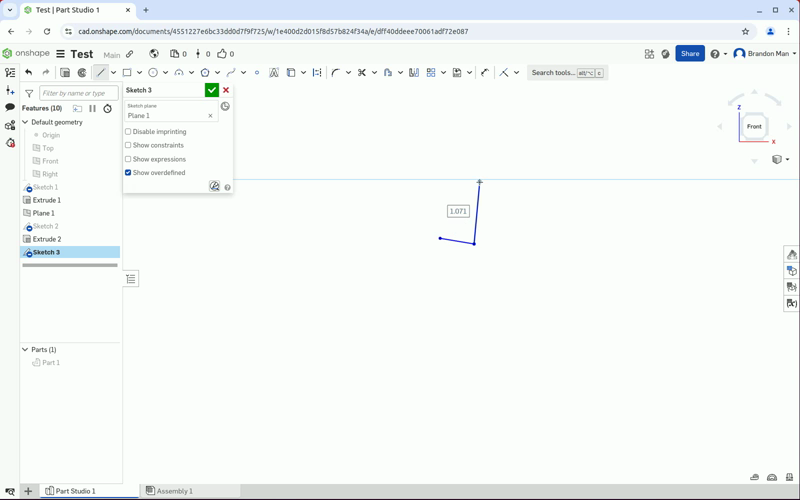
scroll(-6)
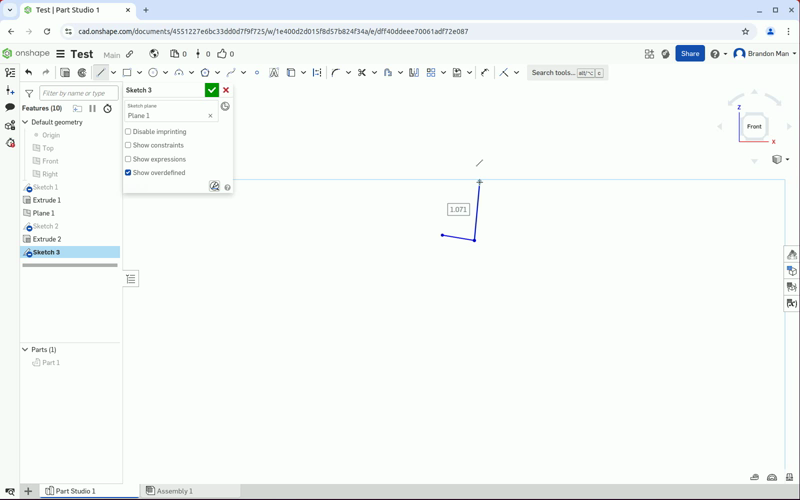
scroll(-6)
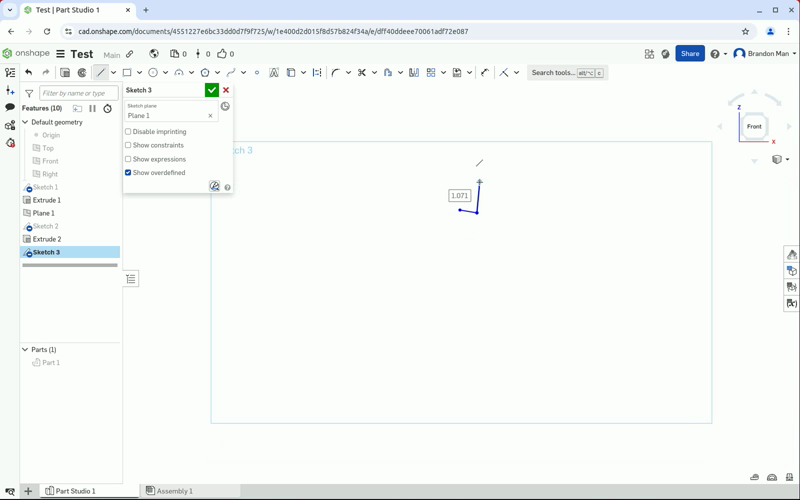
scroll(-6)
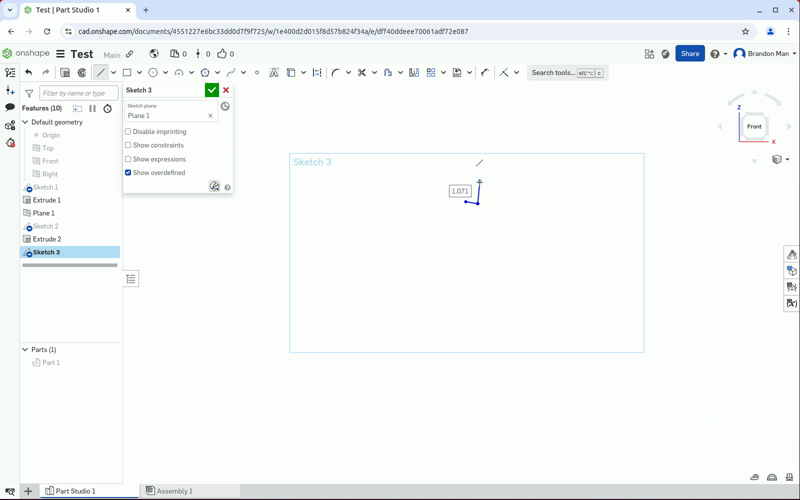
scroll(-6)
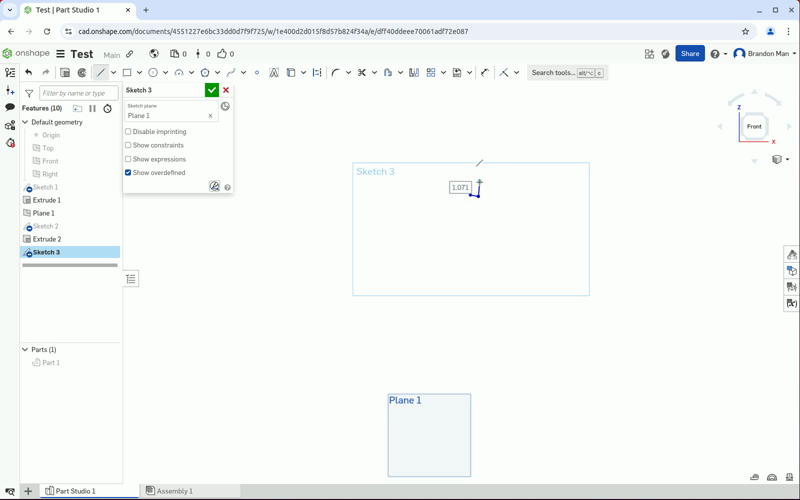
scroll(-6)
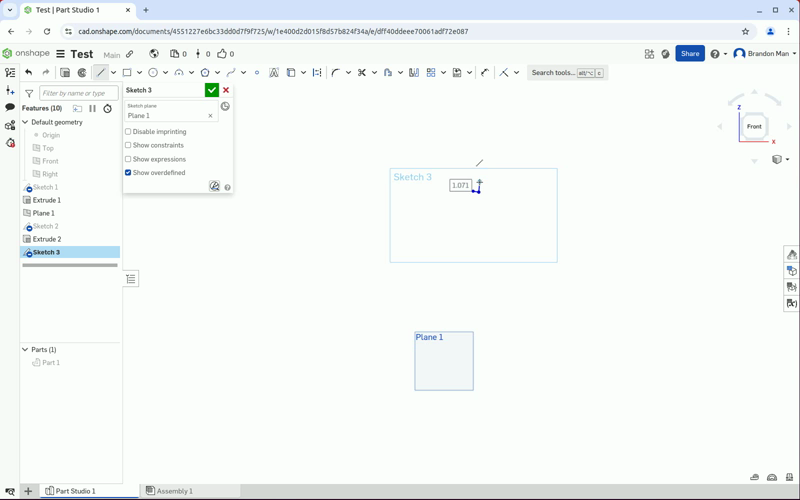
scroll(-6)
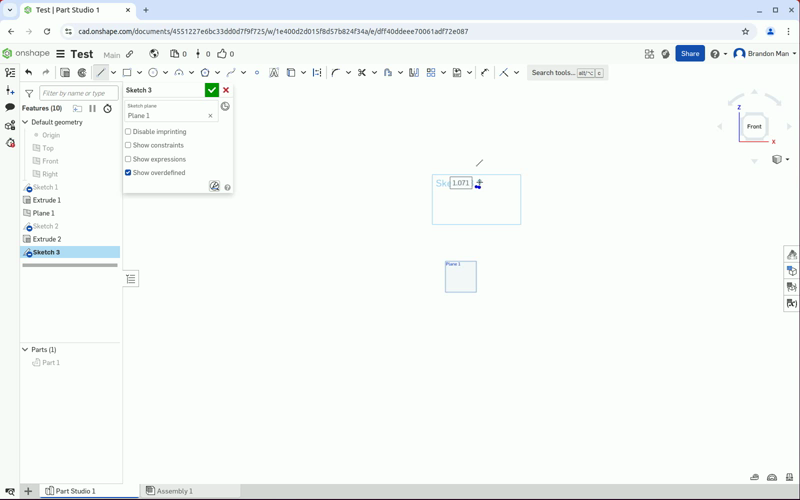
key_up(shift)
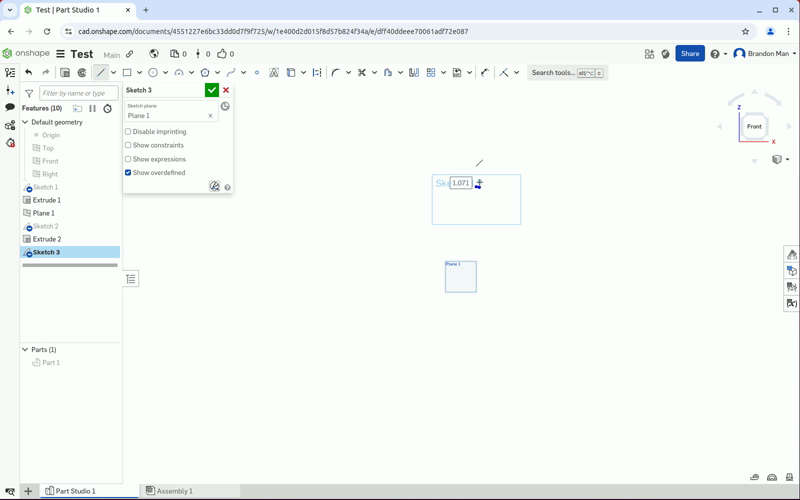
key_down(shift)
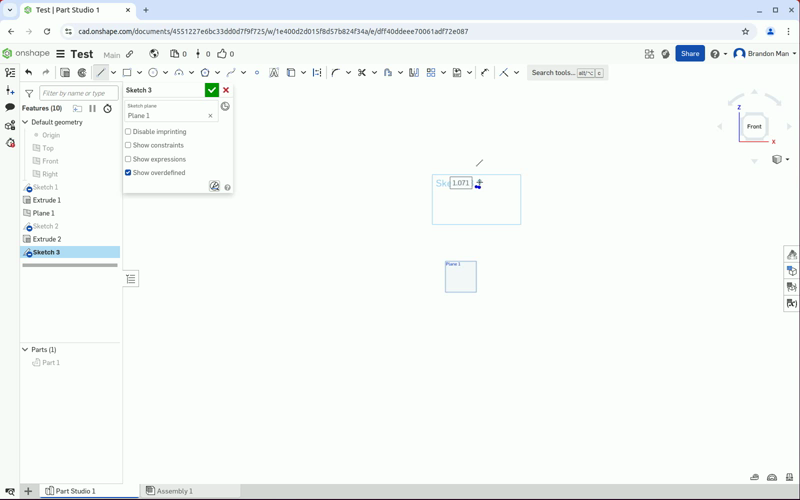
mouse_move(509, 181)
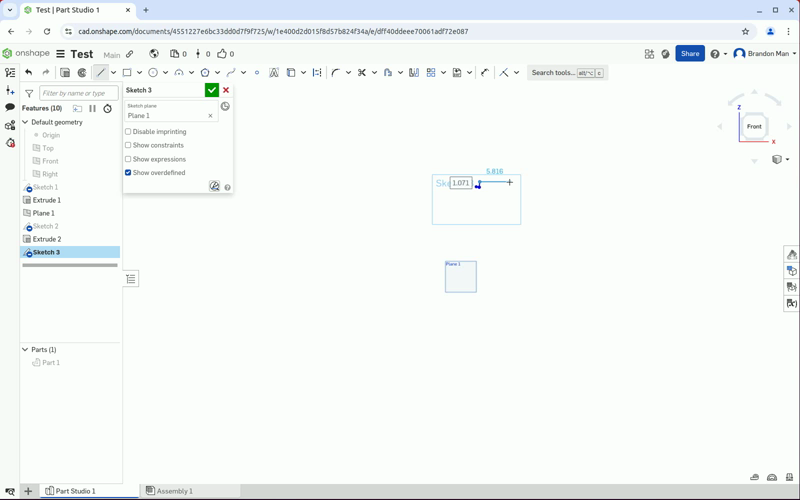
mouse_move(477, 180)
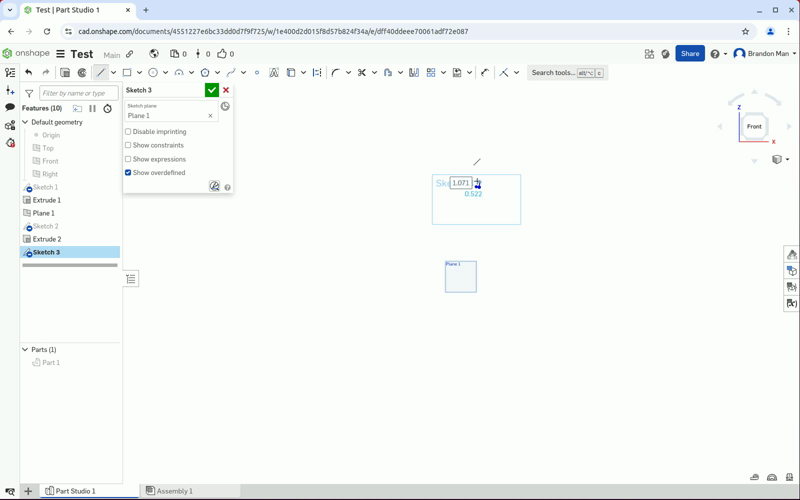
scroll(6)
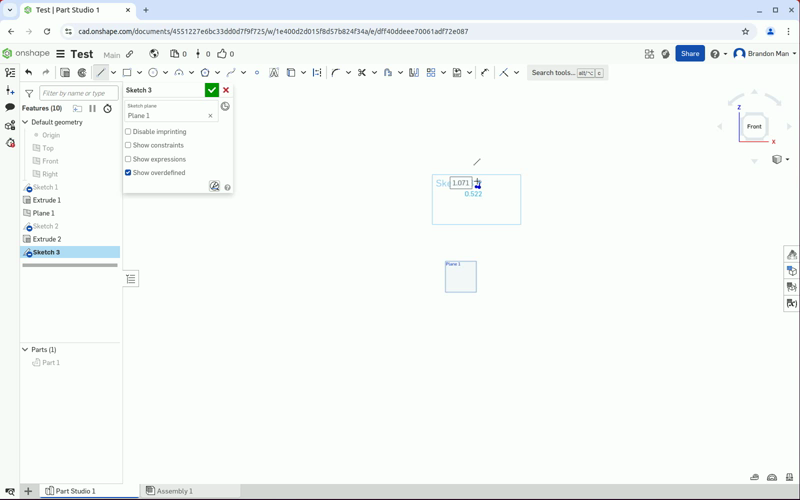
scroll(6)
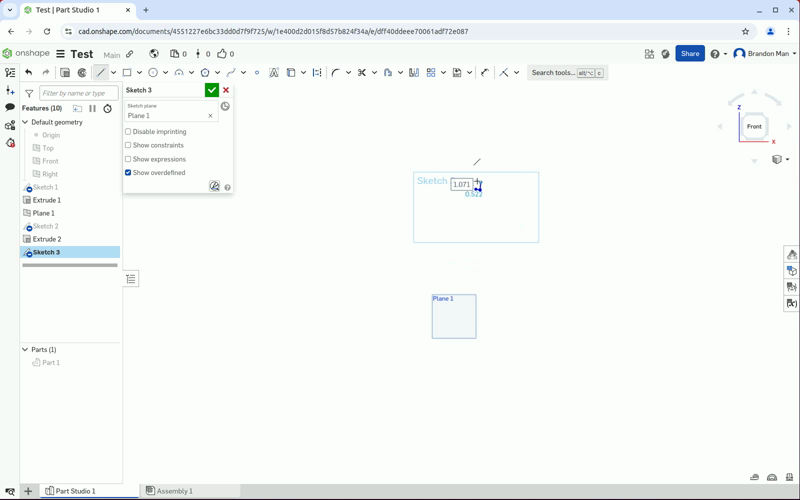
scroll(6)
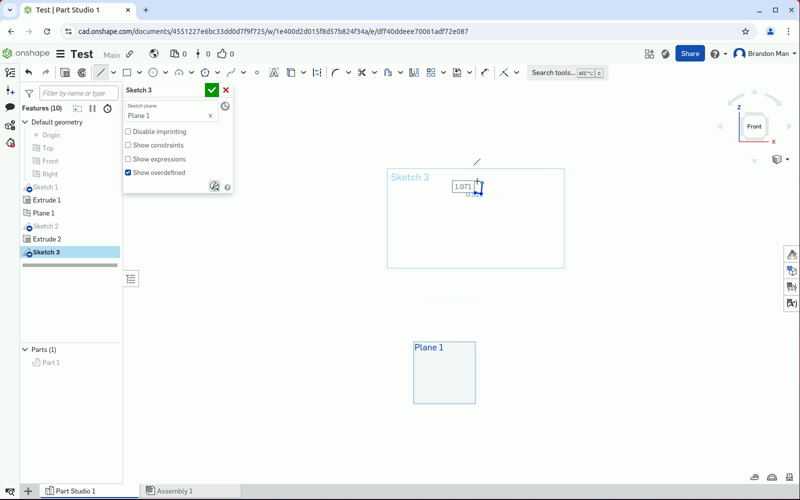
scroll(6)
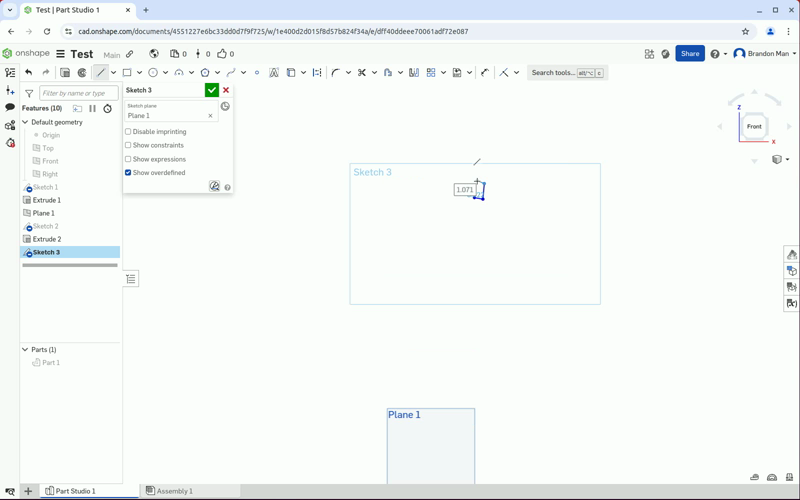
scroll(6)
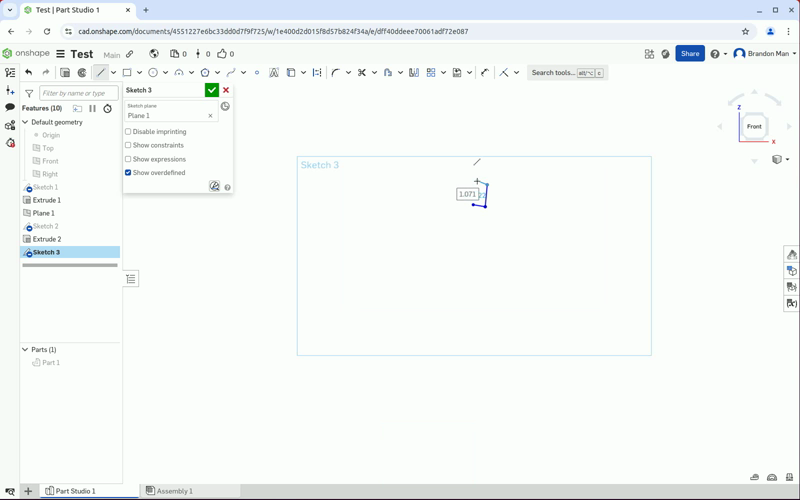
scroll(6)
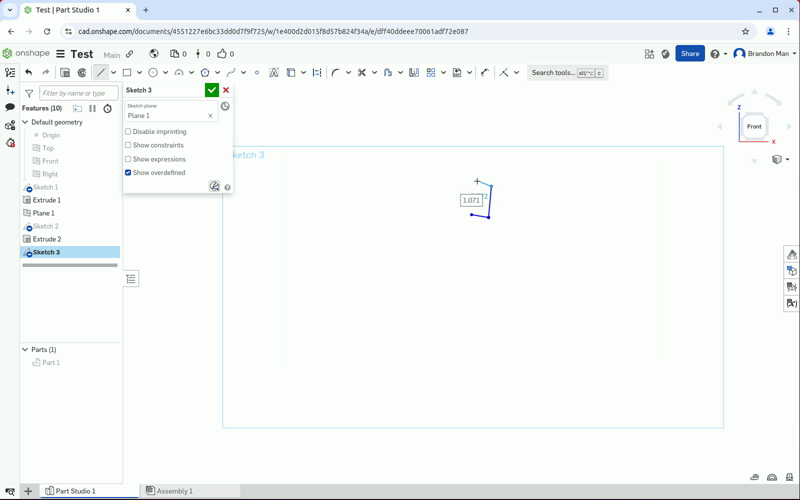
scroll(6)
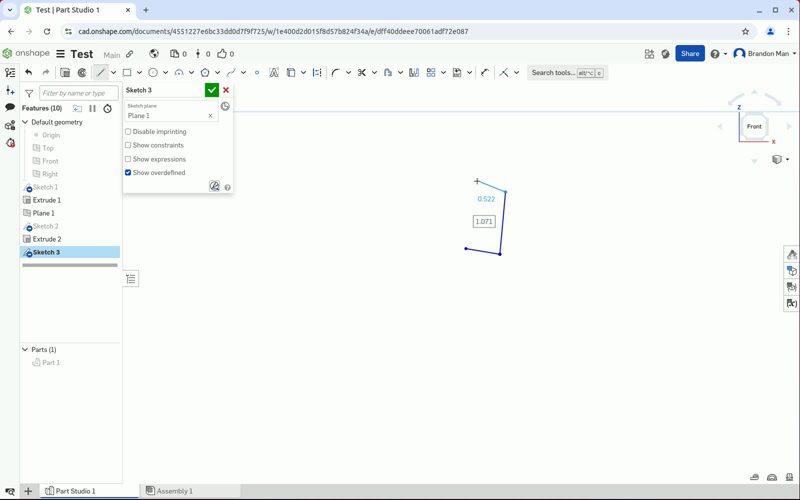
click(477, 180)
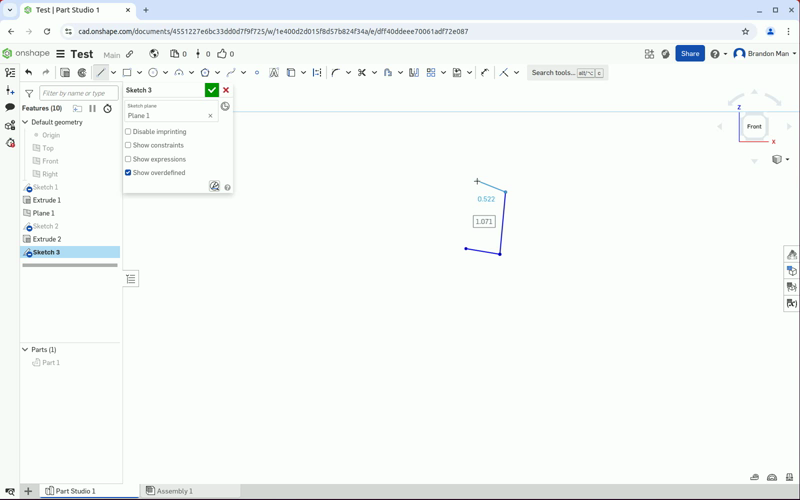
scroll(-6)
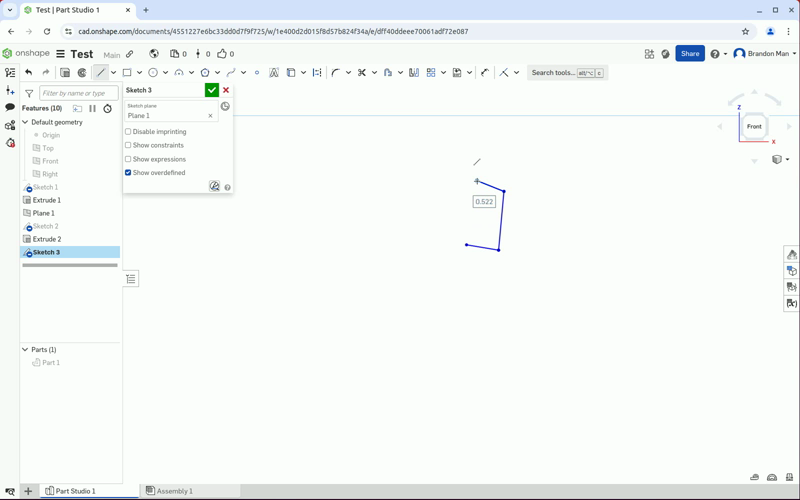
scroll(-6)
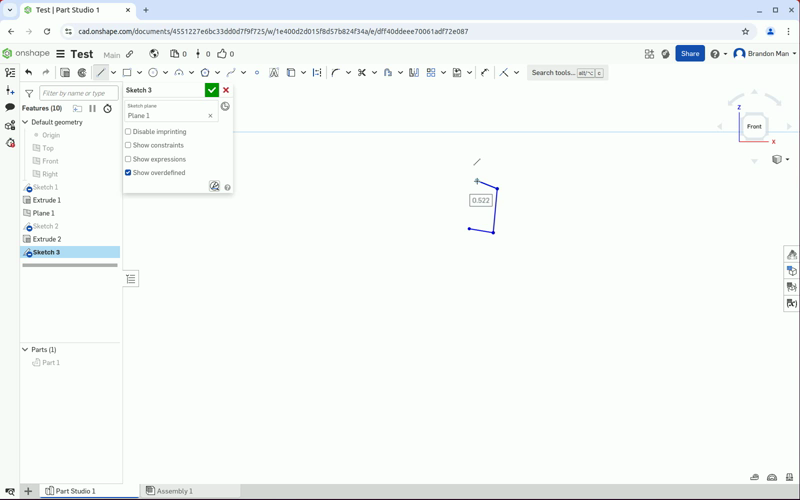
scroll(-6)
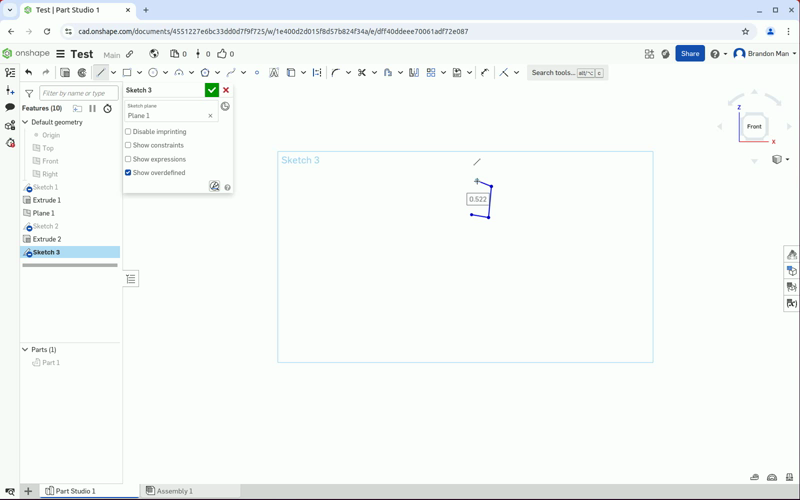
scroll(-6)
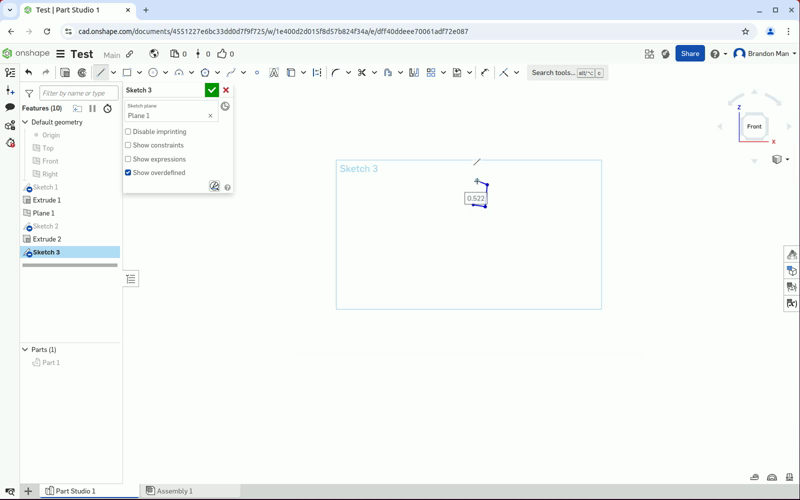
scroll(-6)
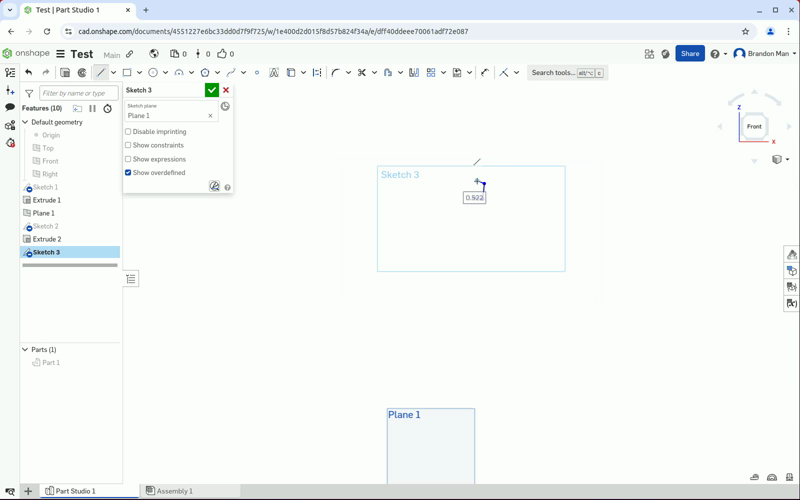
scroll(-6)
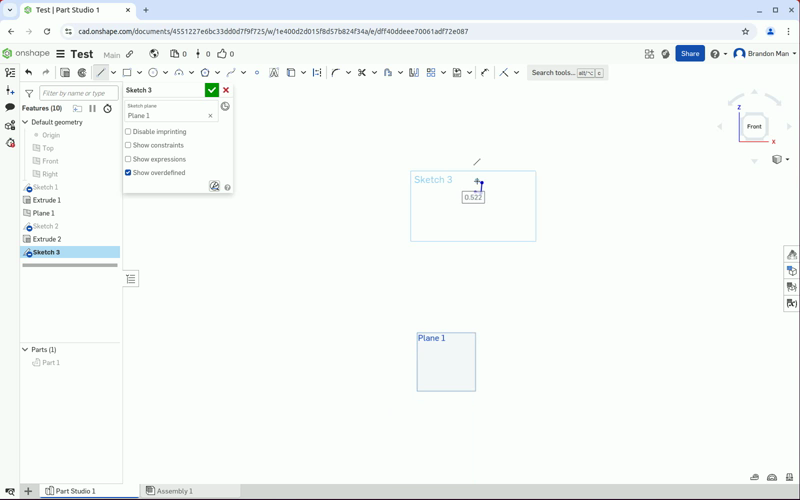
scroll(-6)
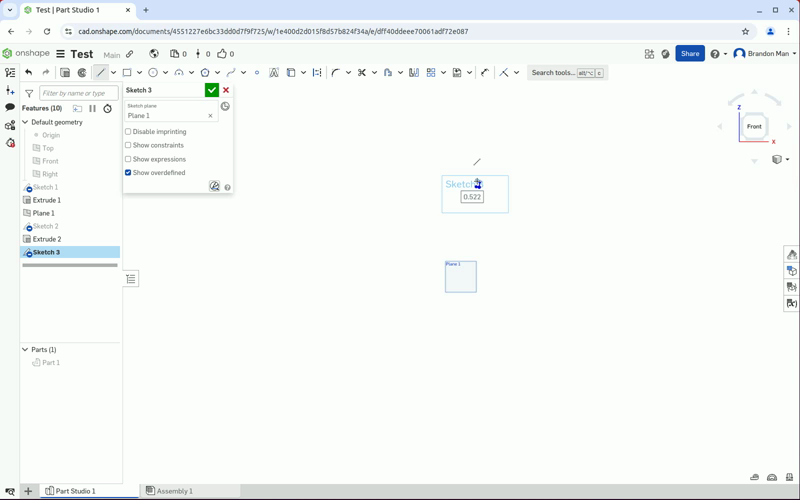
key_up(shift)
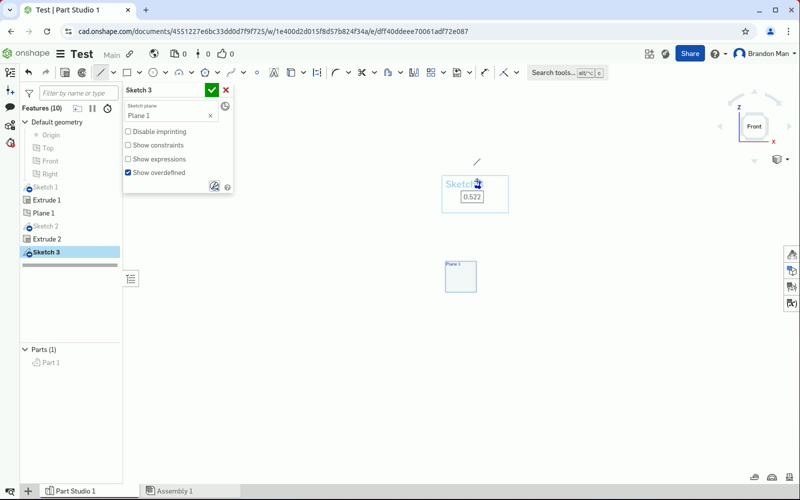
mouse_move(507, 180)
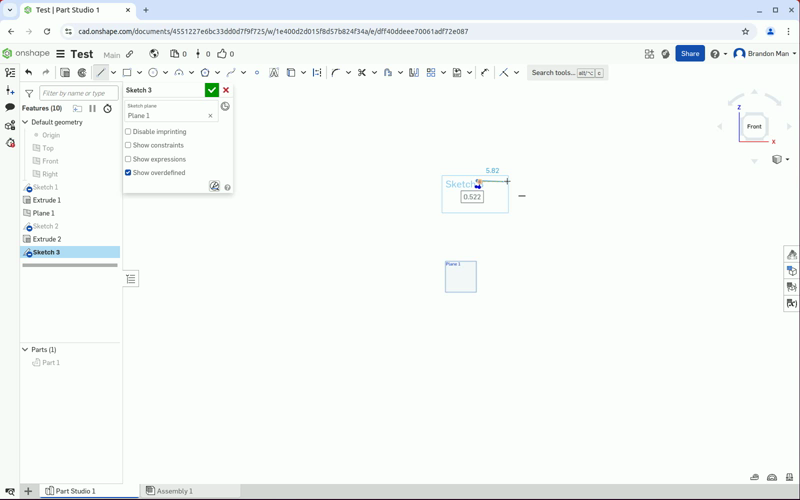
key_down(shift)
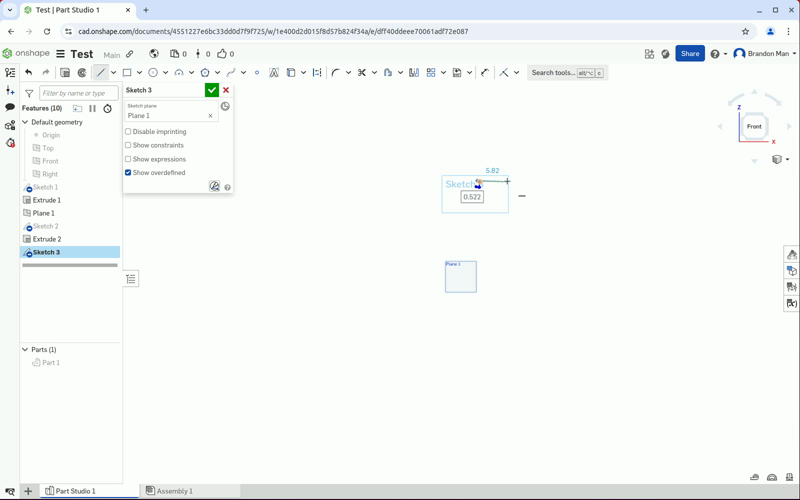
mouse_move(476, 186)
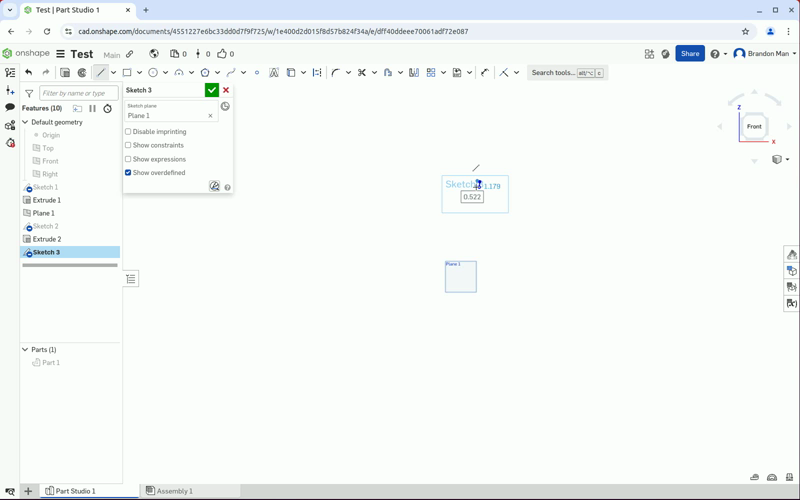
scroll(6)
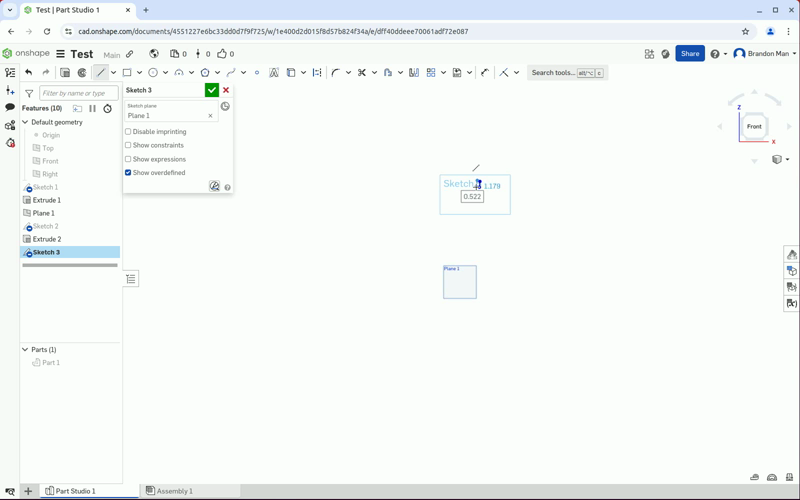
scroll(6)
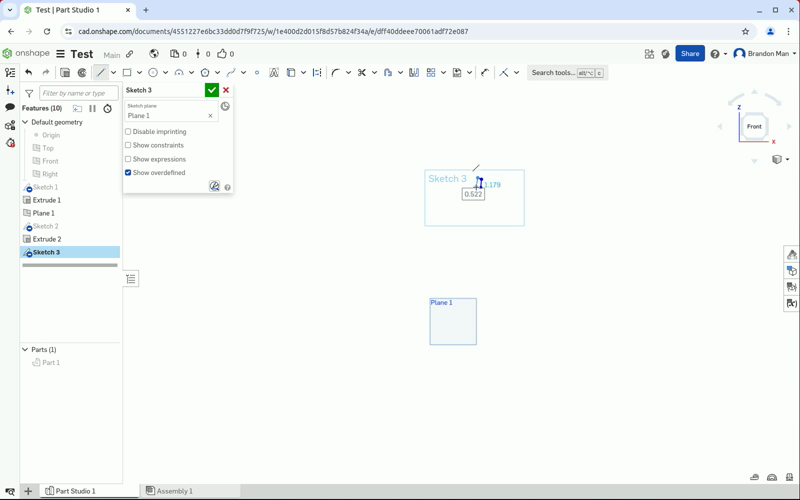
scroll(6)
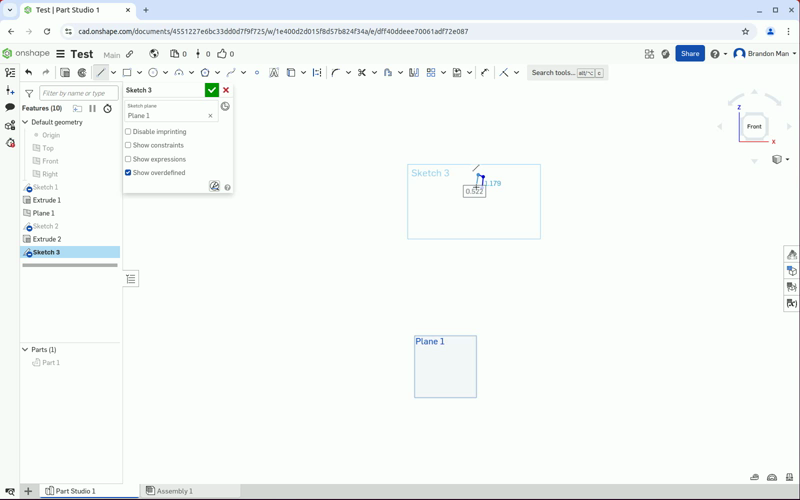
scroll(6)
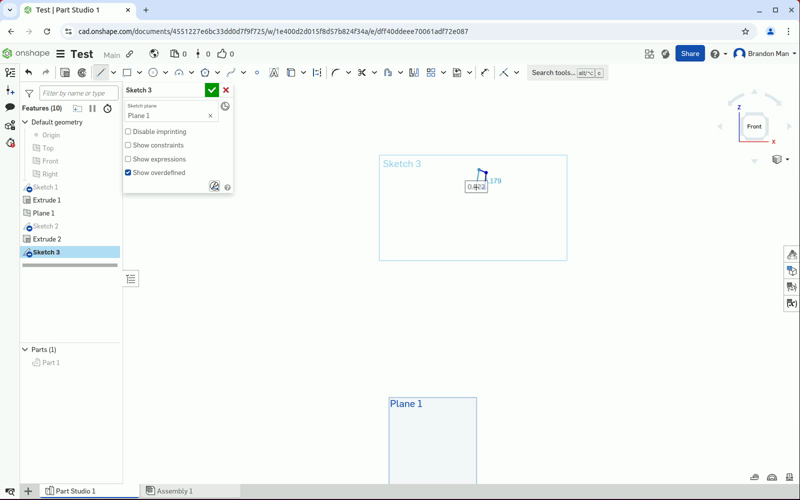
scroll(6)
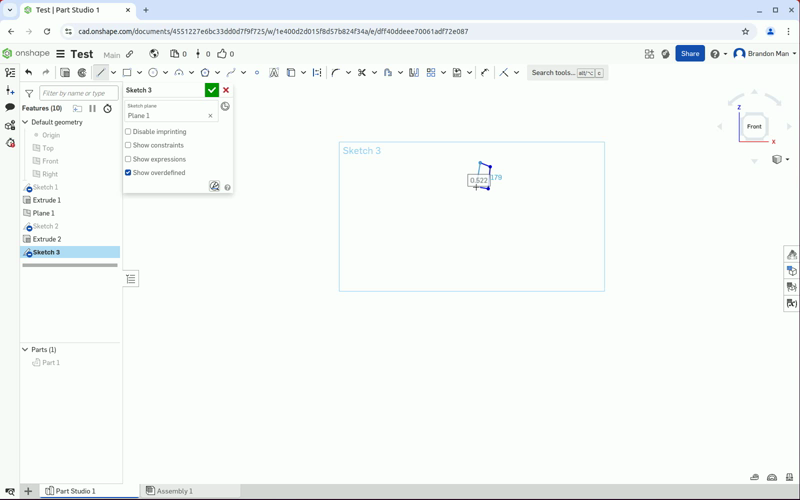
scroll(6)
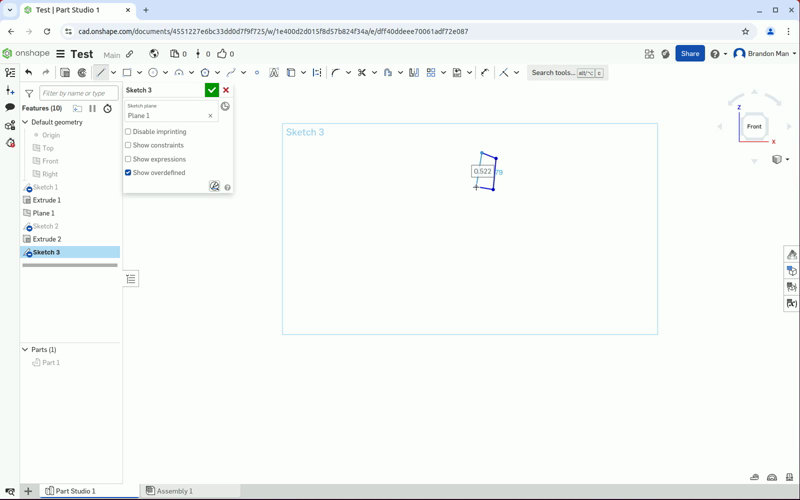
scroll(6)
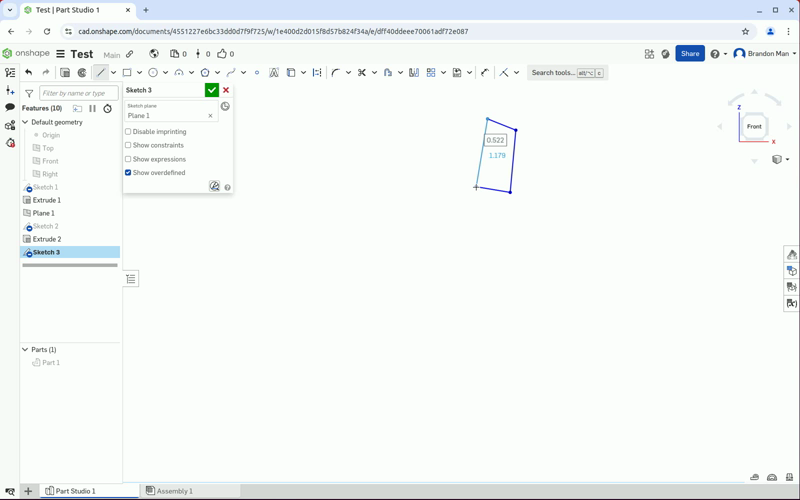
key_up(shift)
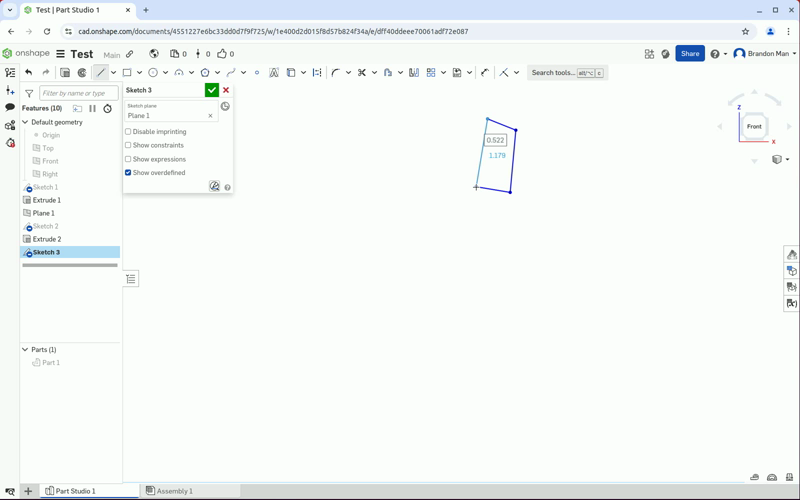
click(476, 186)
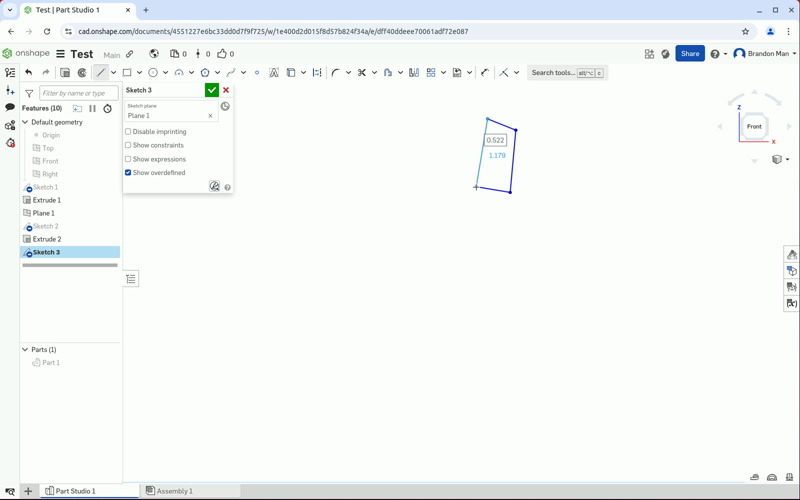
scroll(-6)
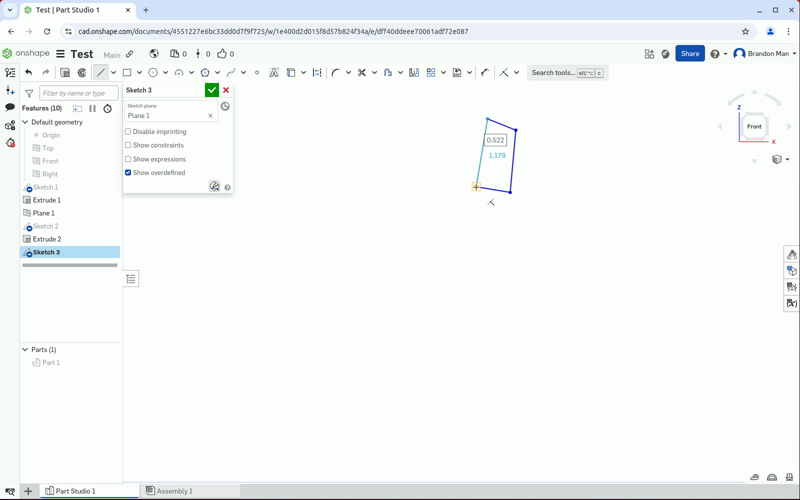
scroll(-6)
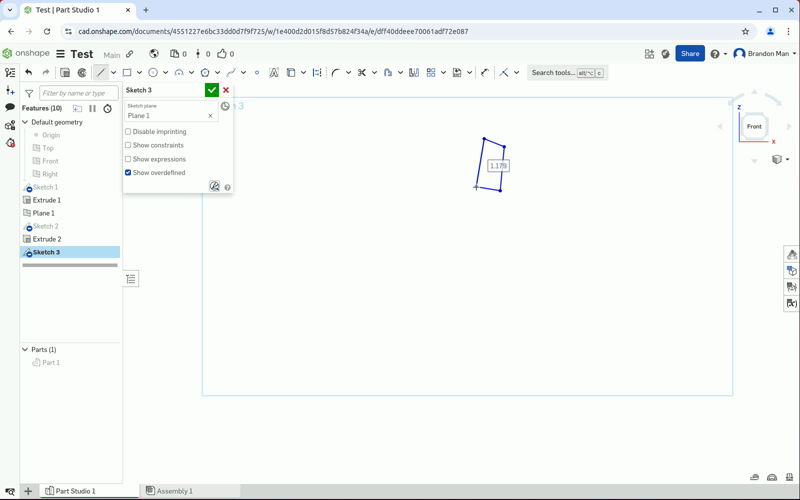
scroll(-6)
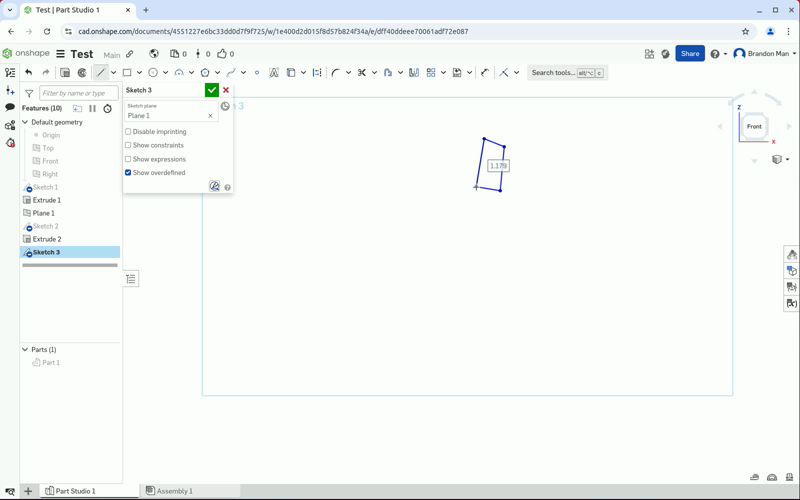
scroll(-6)
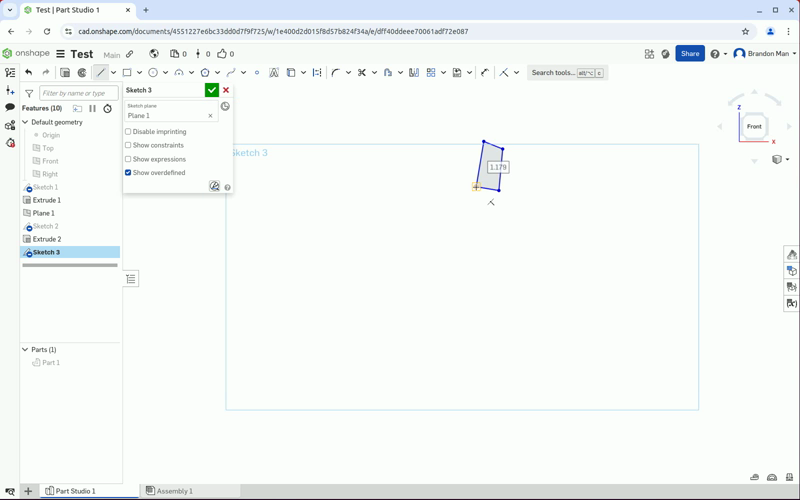
scroll(-6)
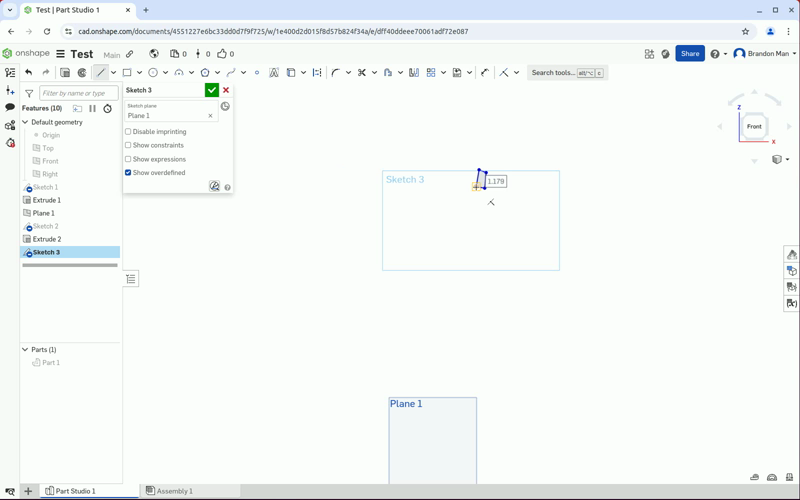
scroll(-6)
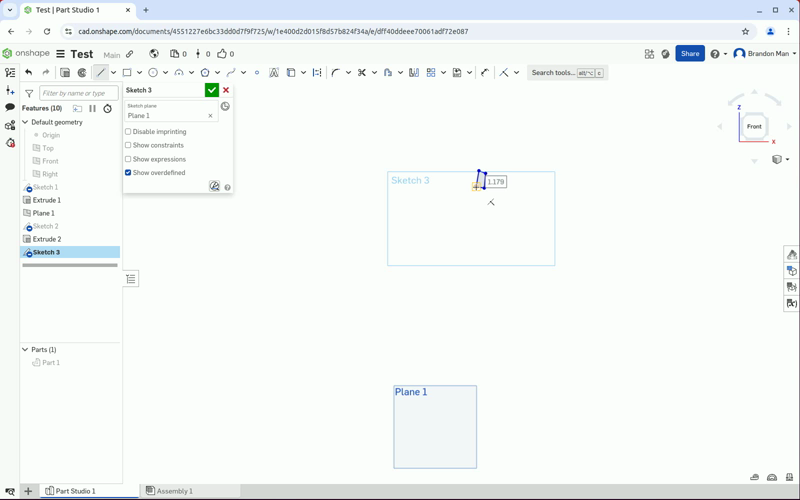
scroll(-6)
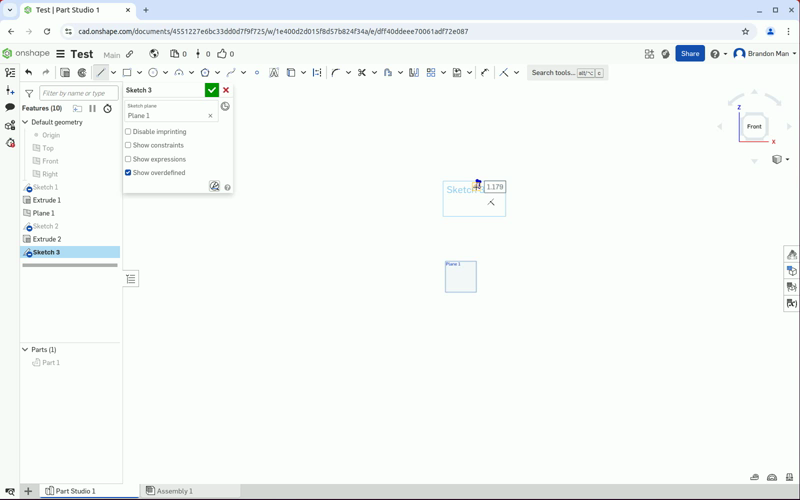
key(esc)
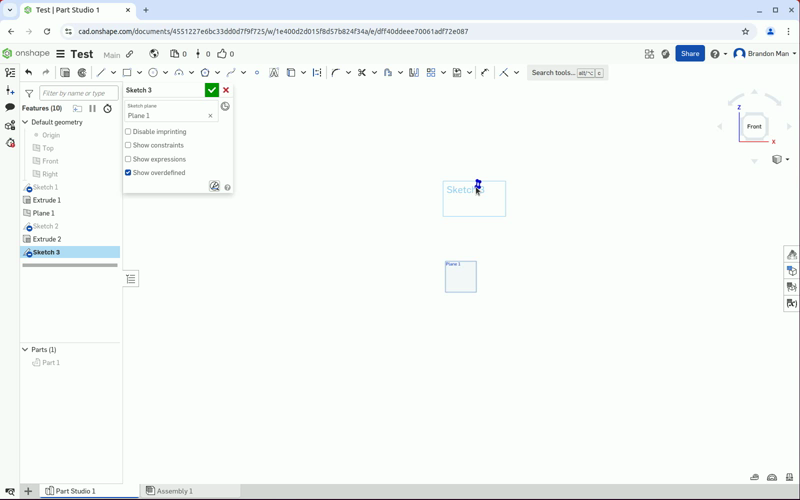
mouse_move(477, 181)
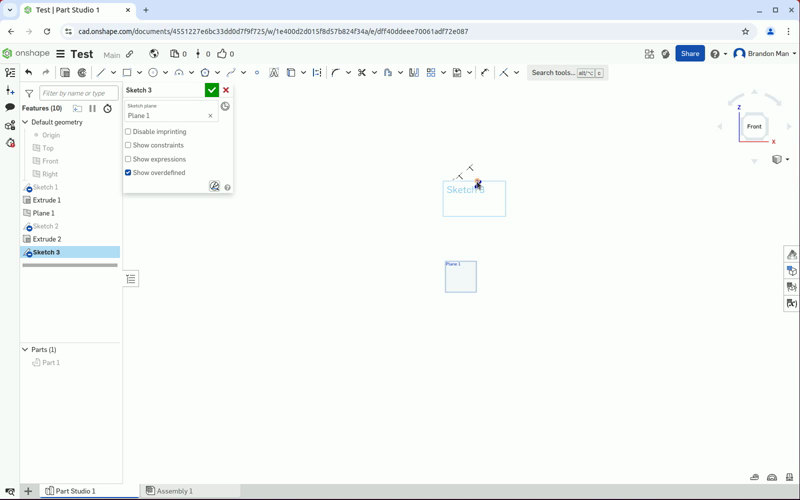
scroll(6)
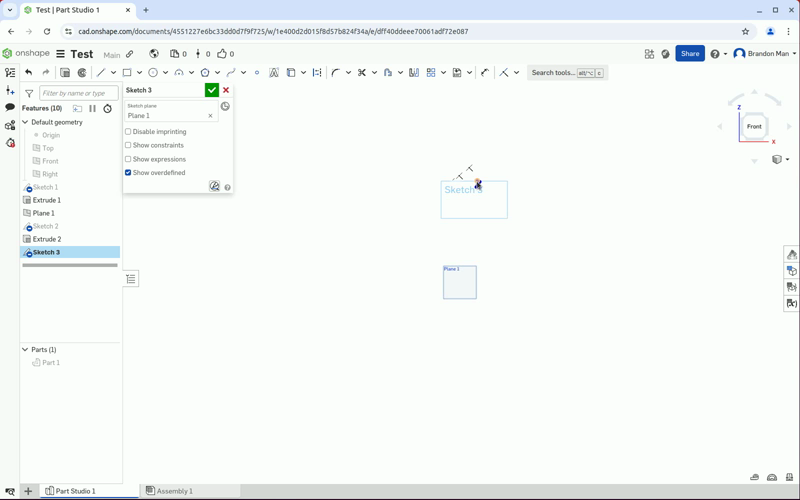
scroll(6)
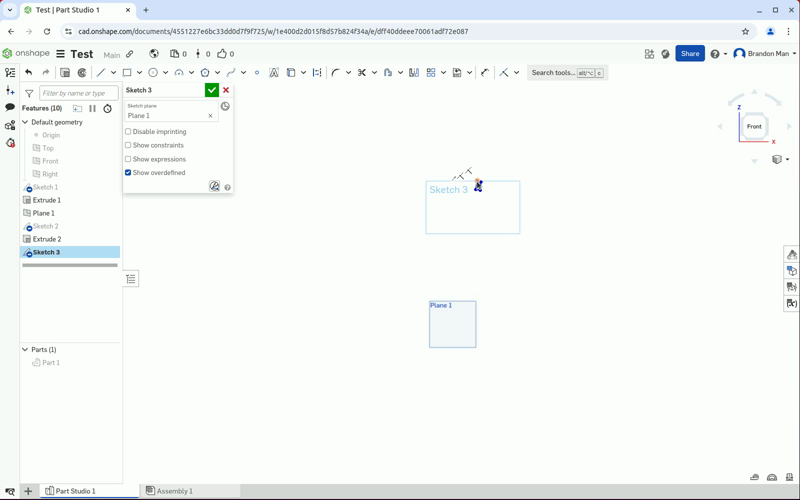
scroll(6)
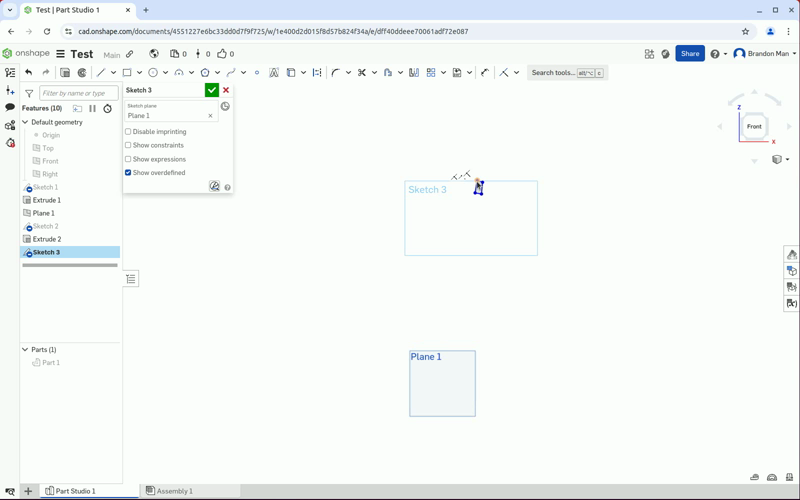
scroll(6)
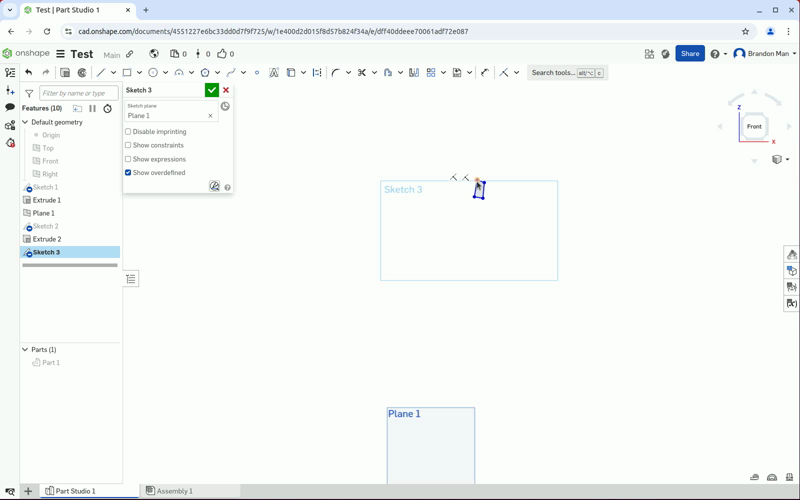
scroll(6)
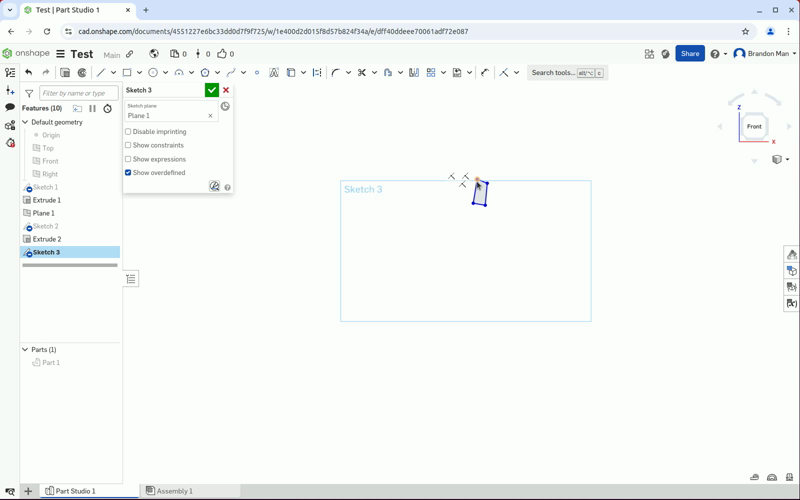
scroll(6)
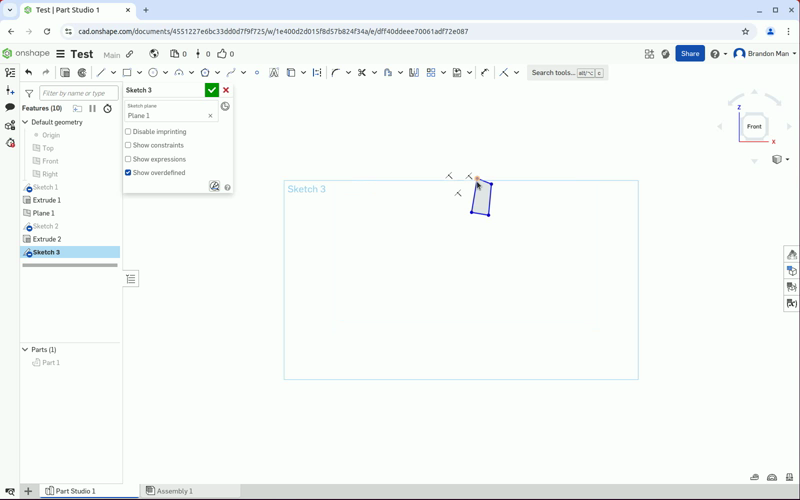
scroll(6)
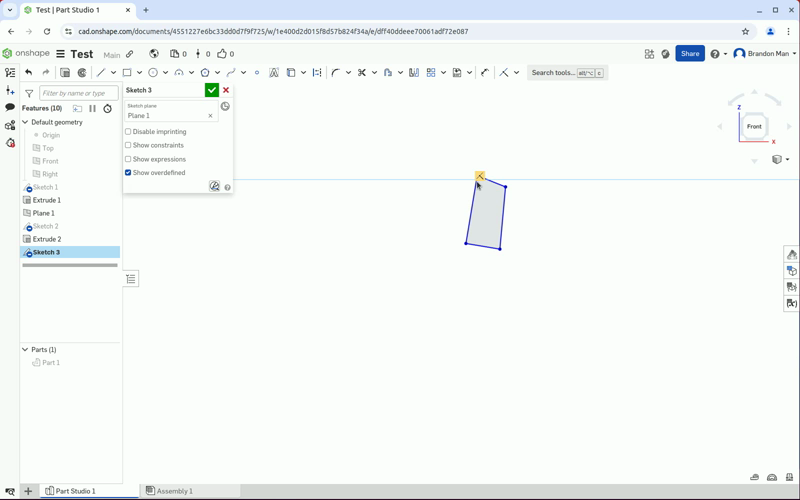
click(477, 181)
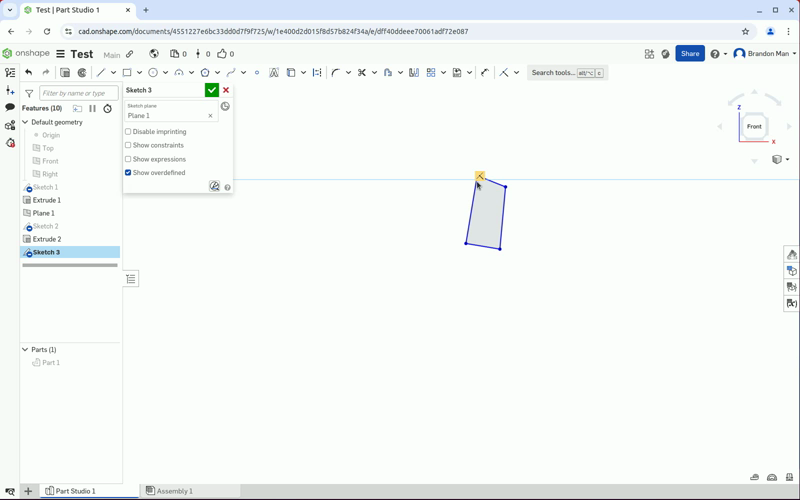
scroll(-6)
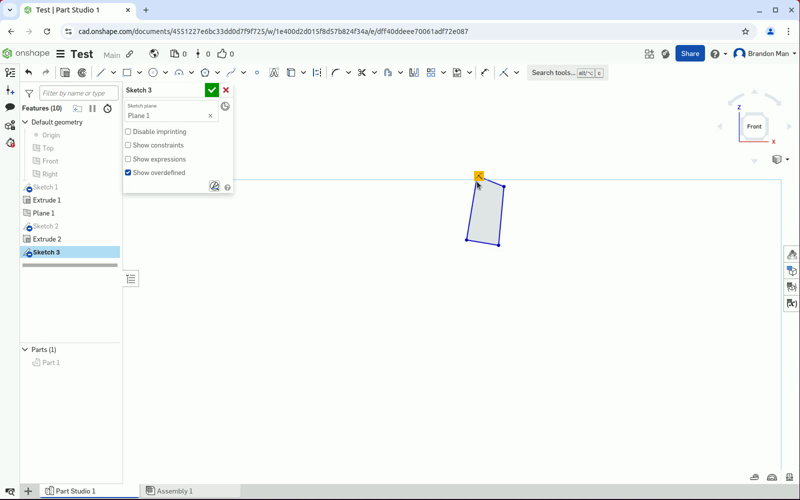
scroll(-6)
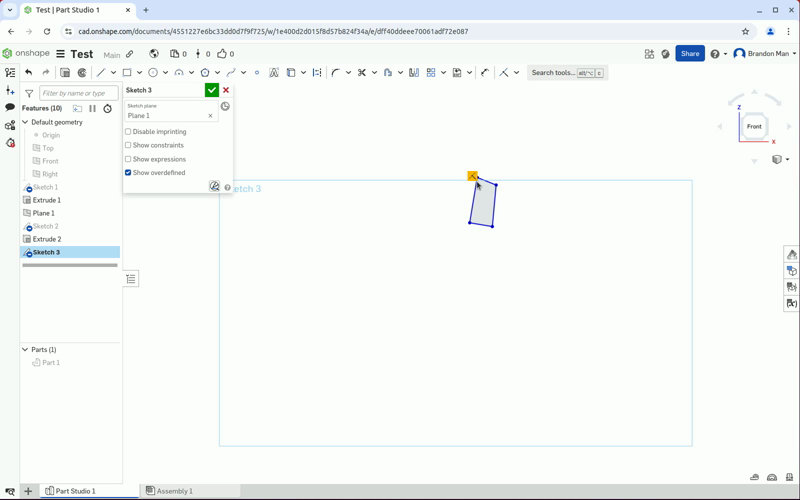
scroll(-6)
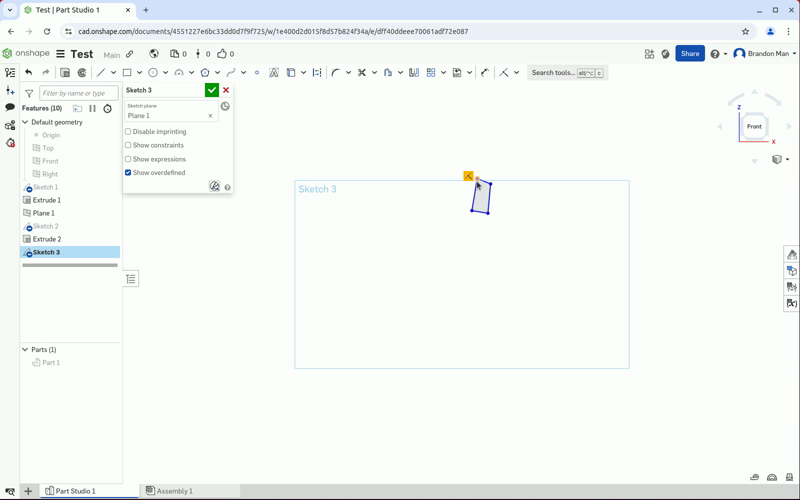
scroll(-6)
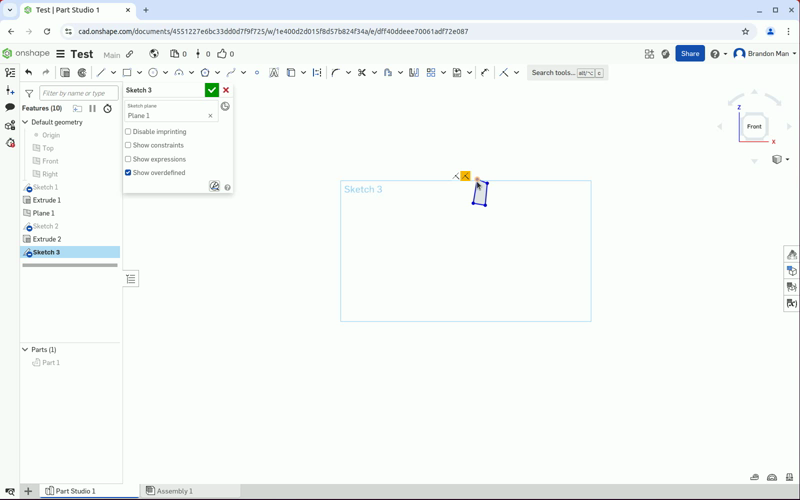
scroll(-6)
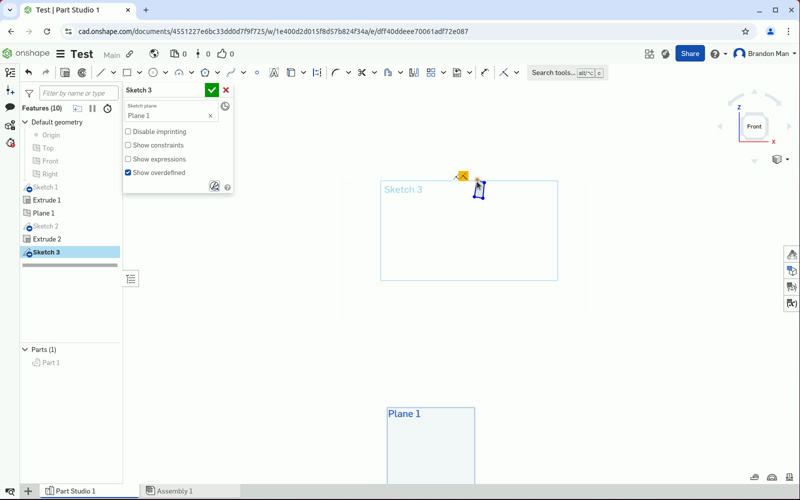
scroll(-6)
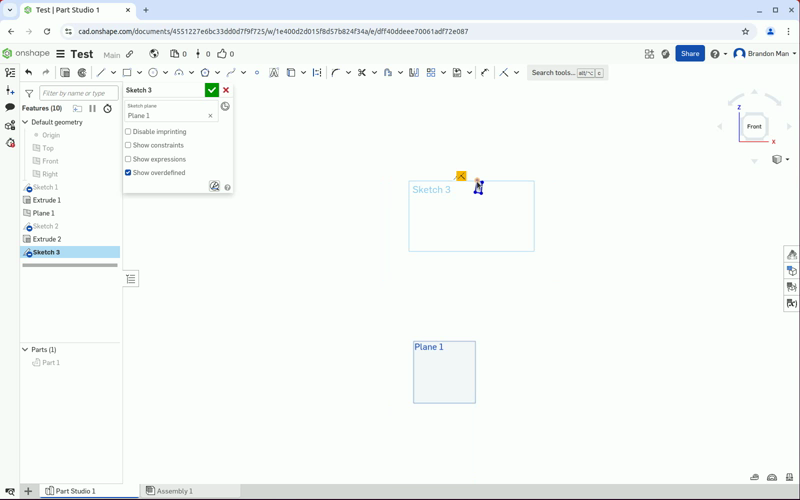
scroll(-6)
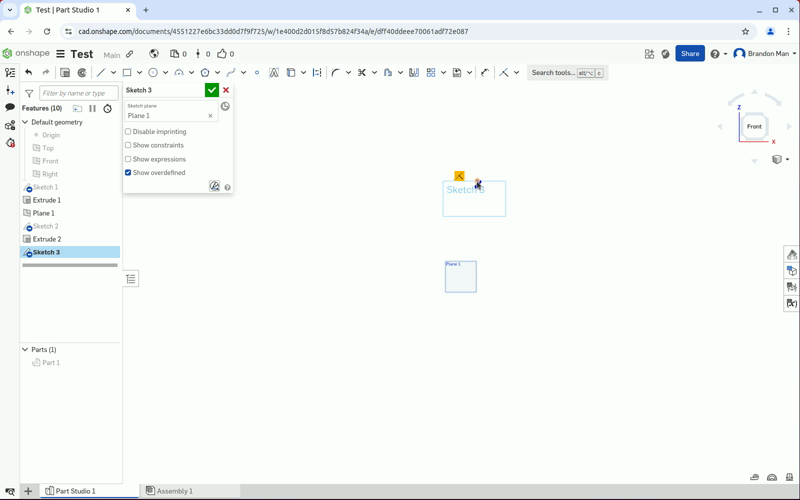
mouse_move(73, 352)
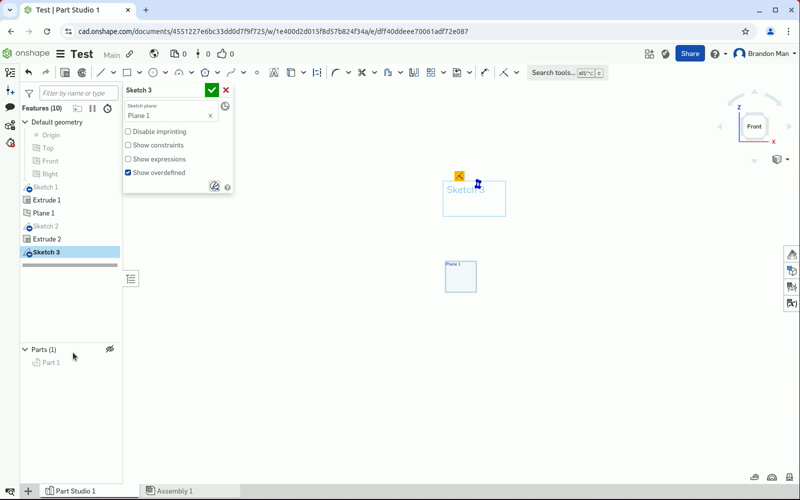
key(shift+y)
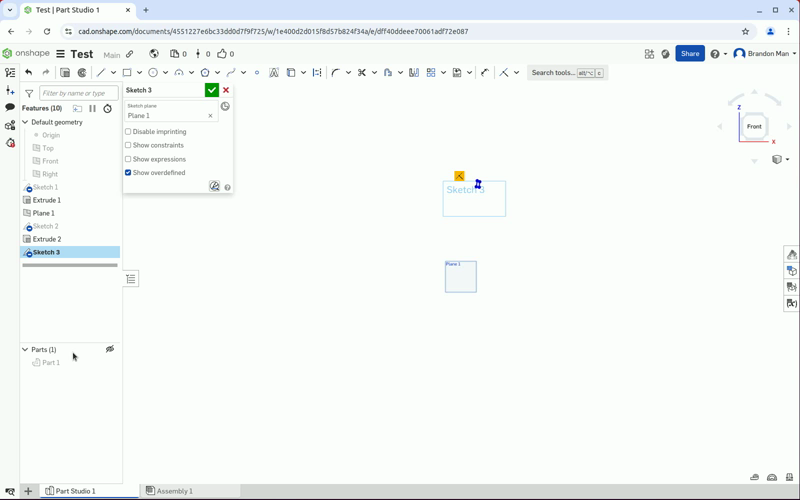
key(shift+e)
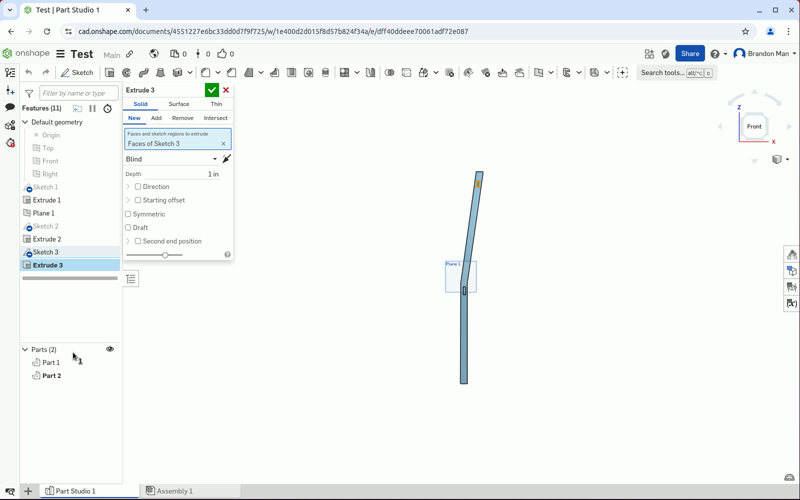
mouse_move(143, 106)
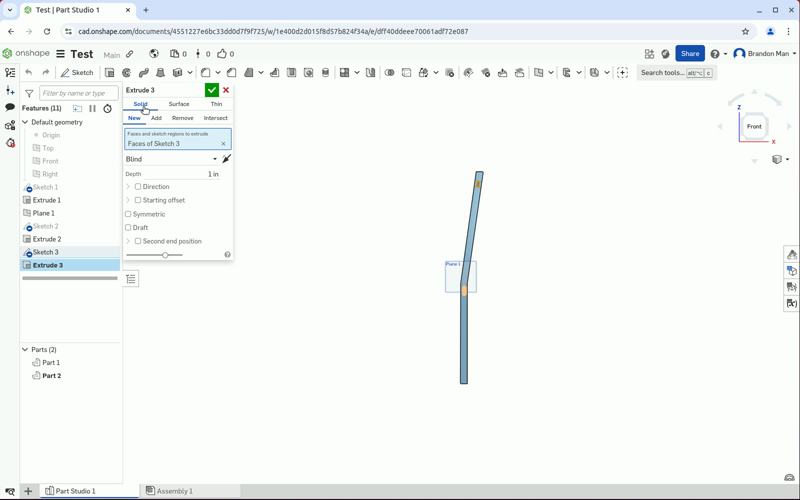
click(143, 106)
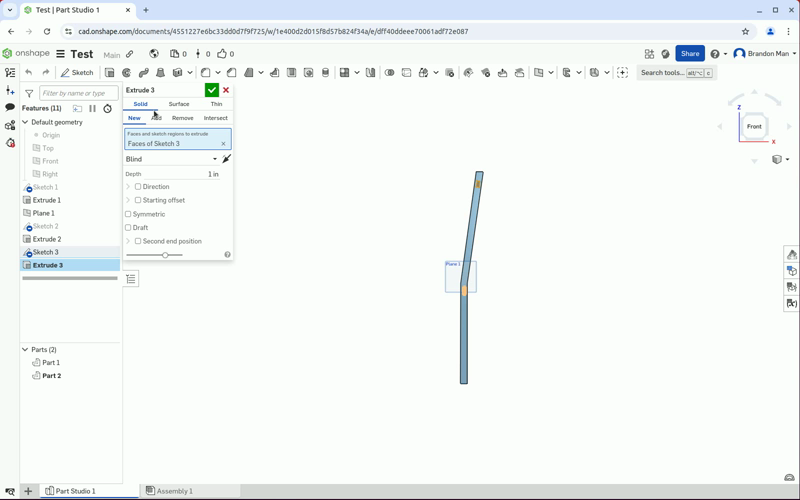
mouse_move(186, 120)
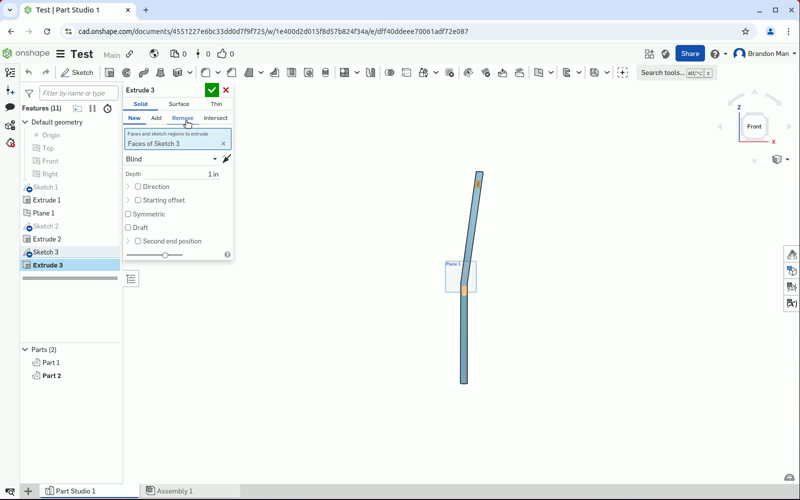
click(186, 120)
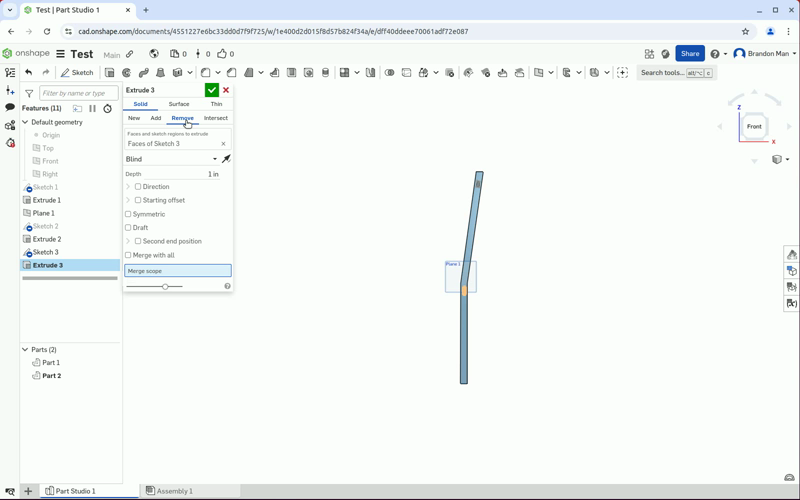
key(tab, 4)
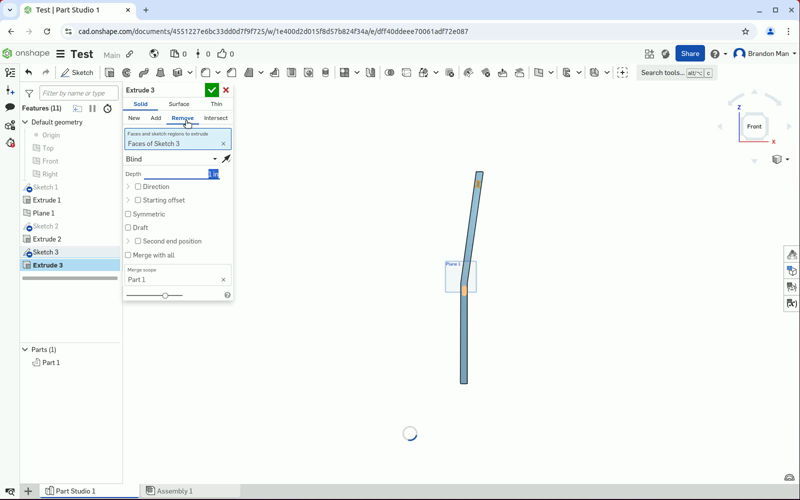
text(0.481)
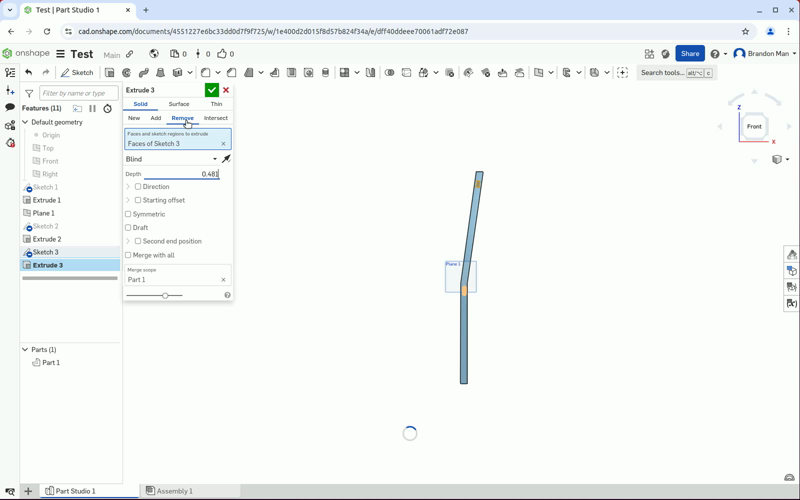
key(tab, 6)
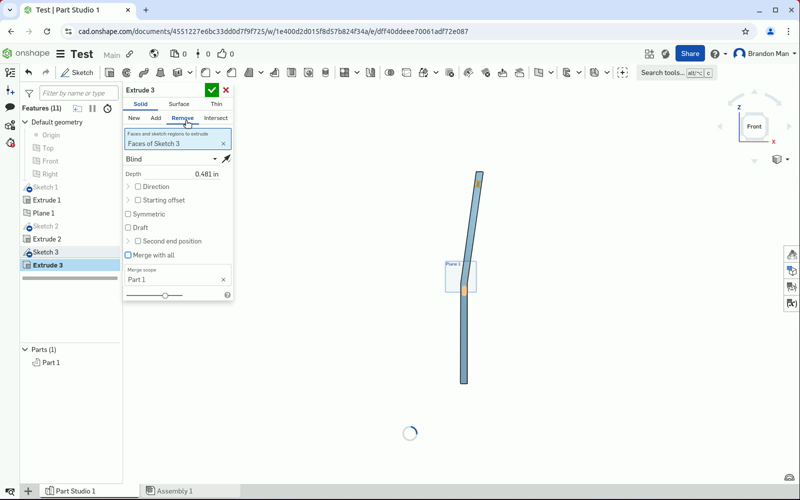
key(space)
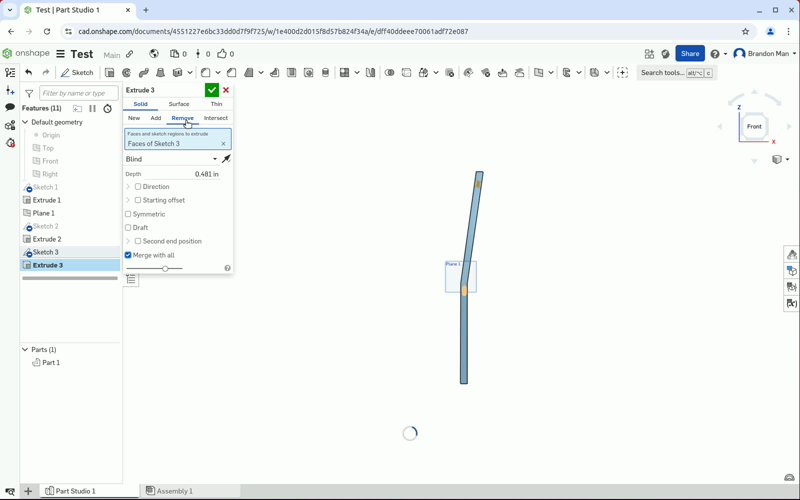
key(enter)
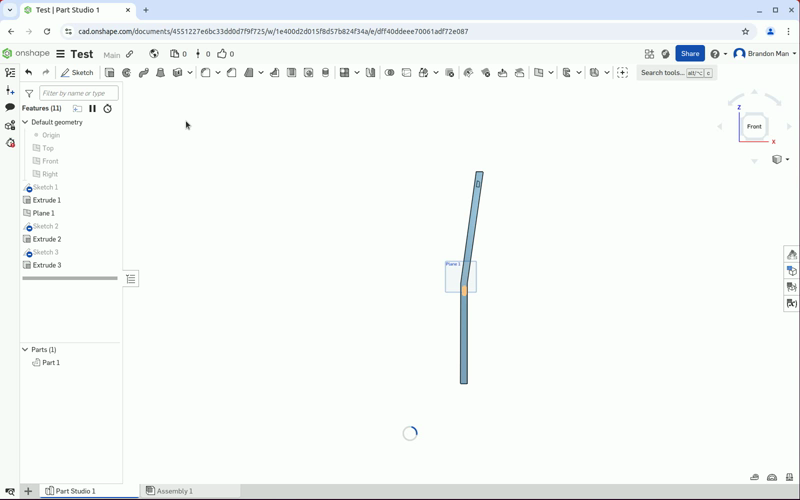
key(shift+h)
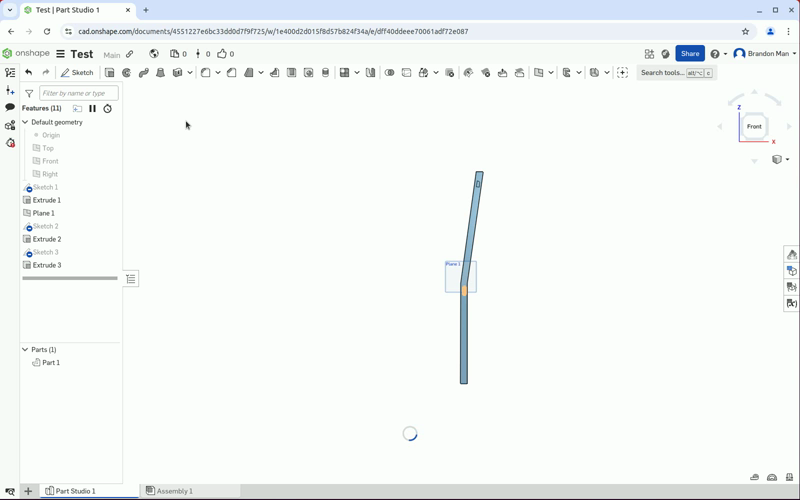
key(shift+h)
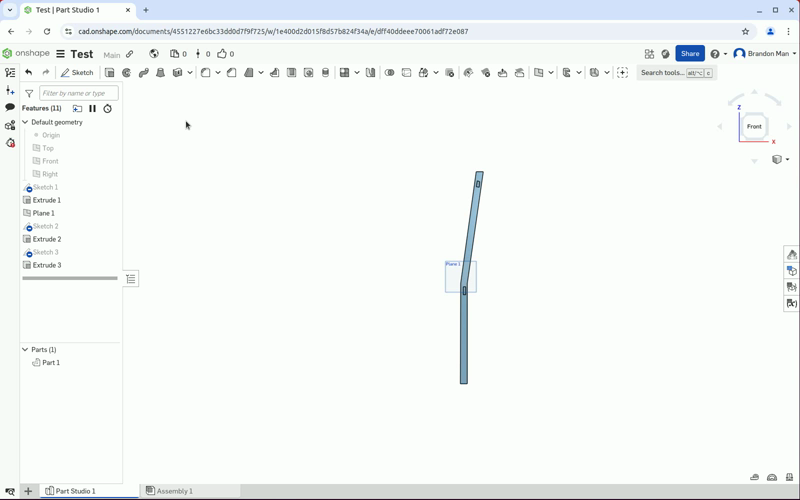
mouse_move(73, 189)
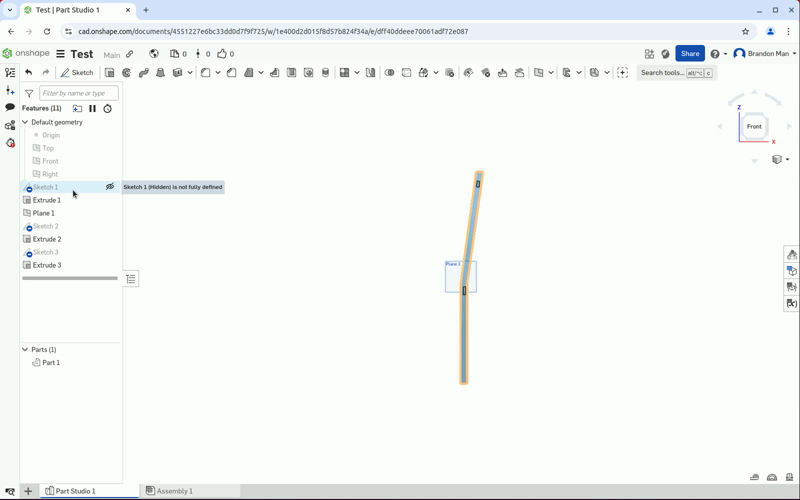
click(73, 189)
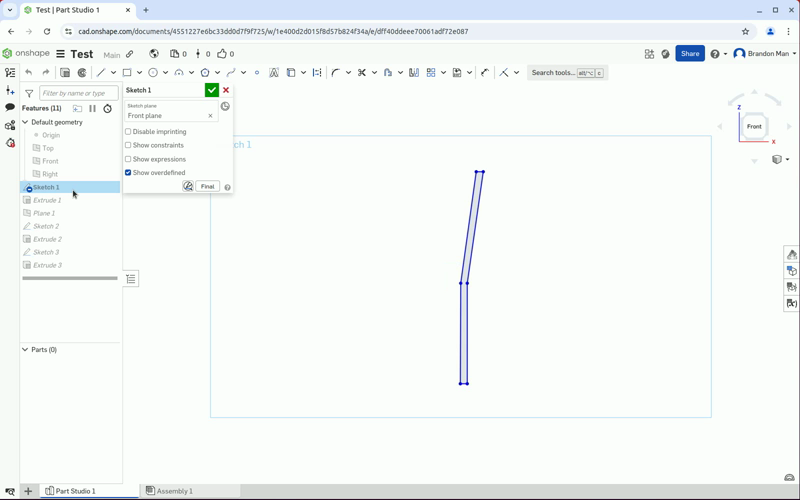
mouse_move(229, 92)
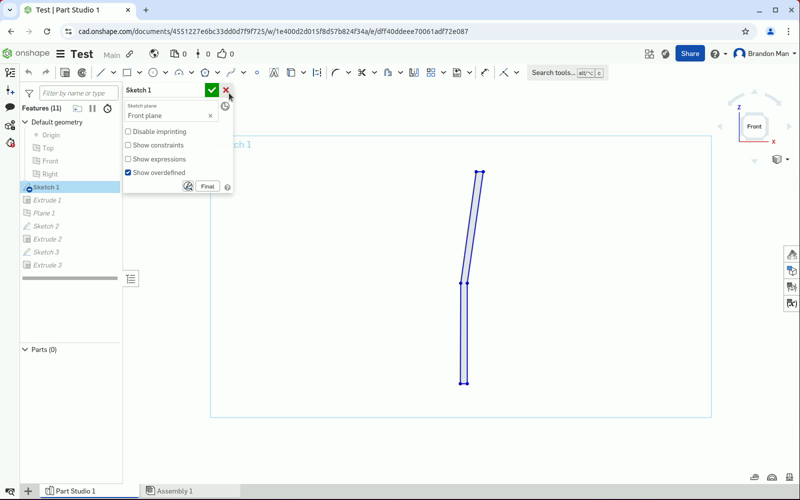
click(229, 92)
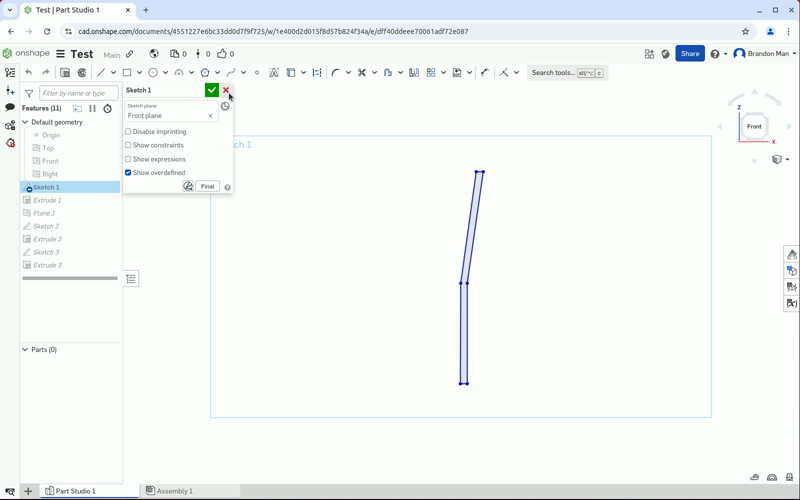
key(shift+s)
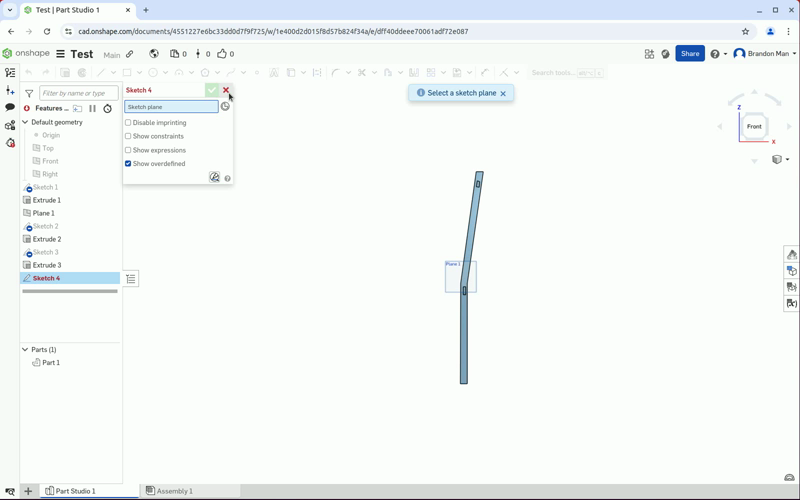
mouse_move(73, 215)
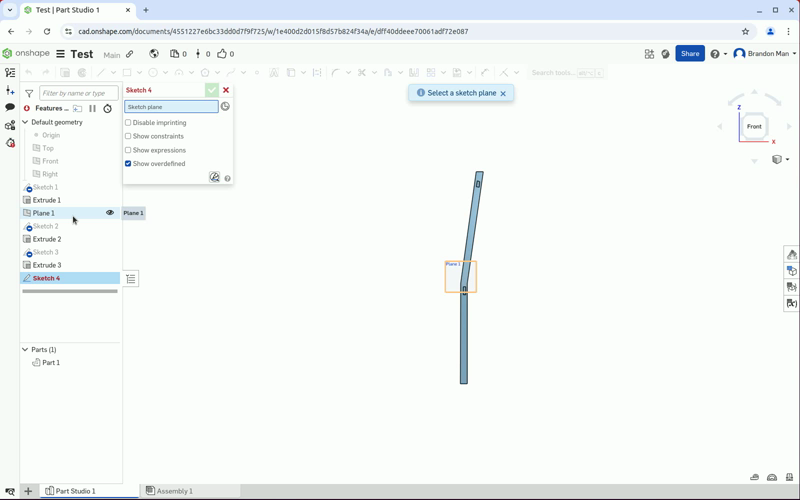
click(73, 215)
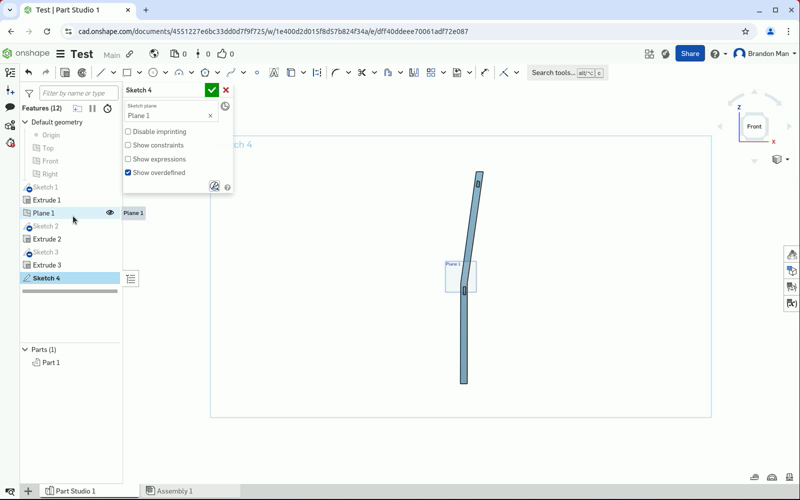
mouse_move(73, 352)
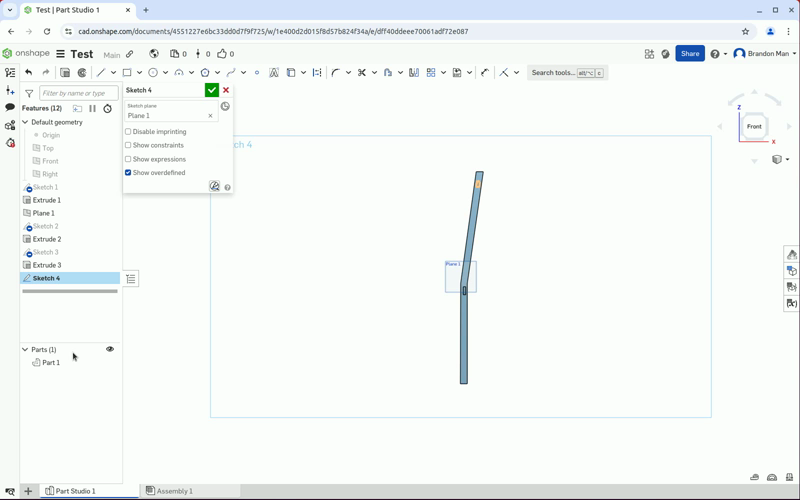
key(y)
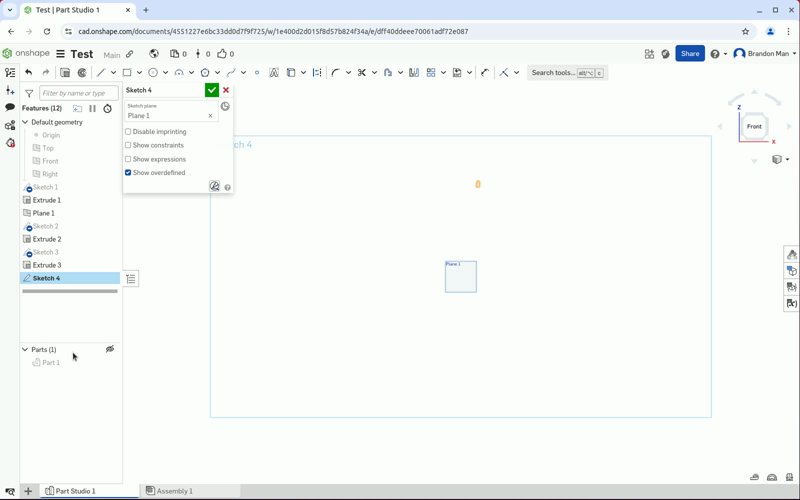
key(l)
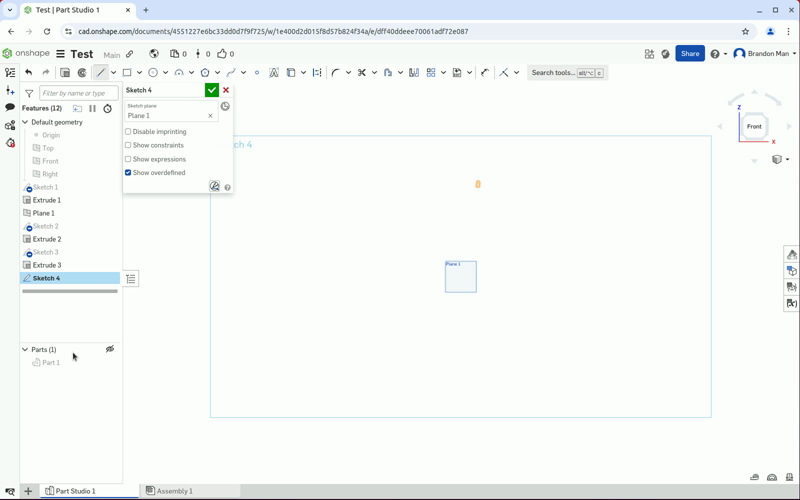
key_down(shift)
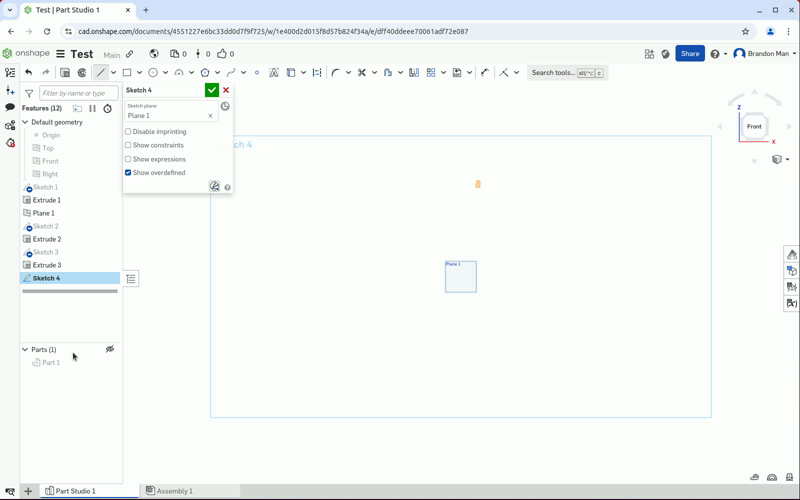
mouse_move(474, 201)
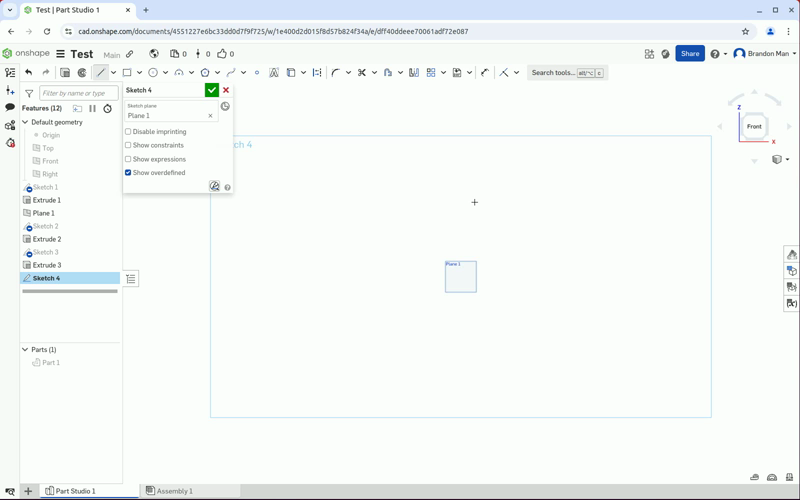
click(474, 201)
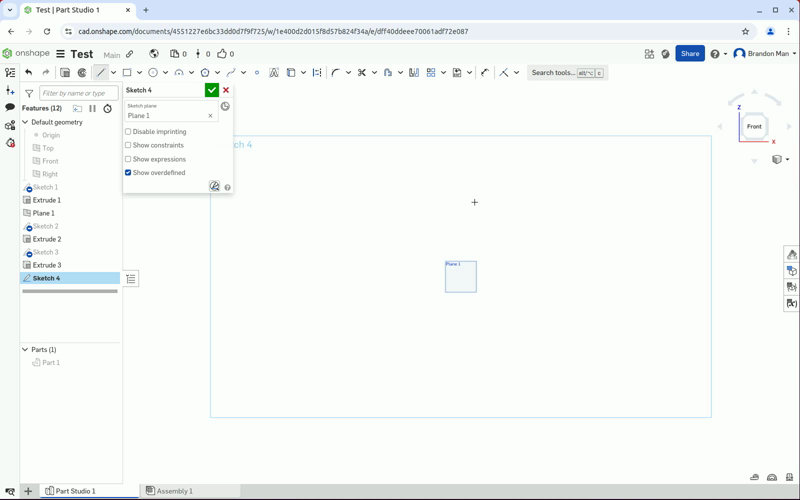
key_up(shift)
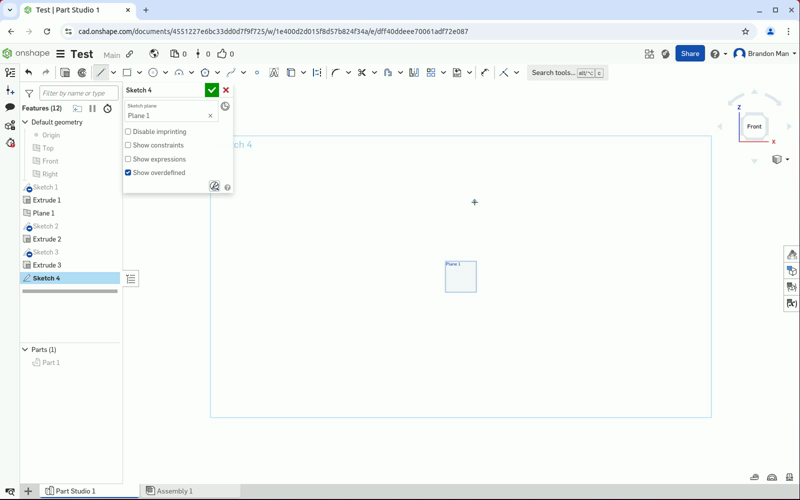
key_down(shift)
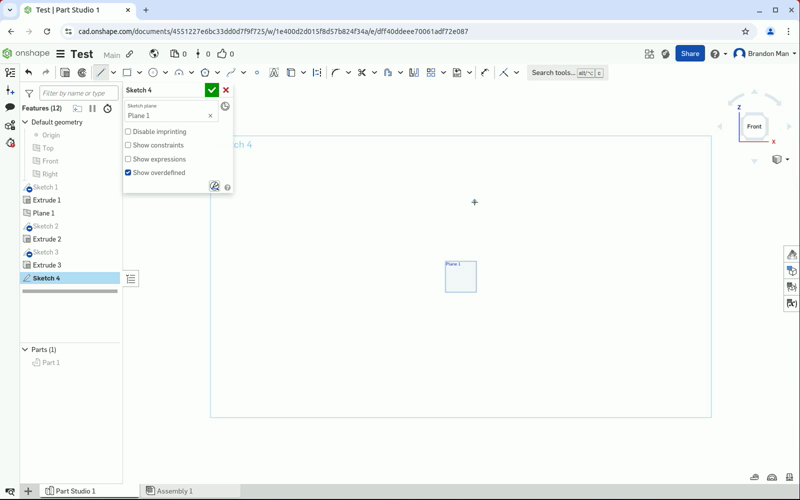
mouse_move(504, 201)
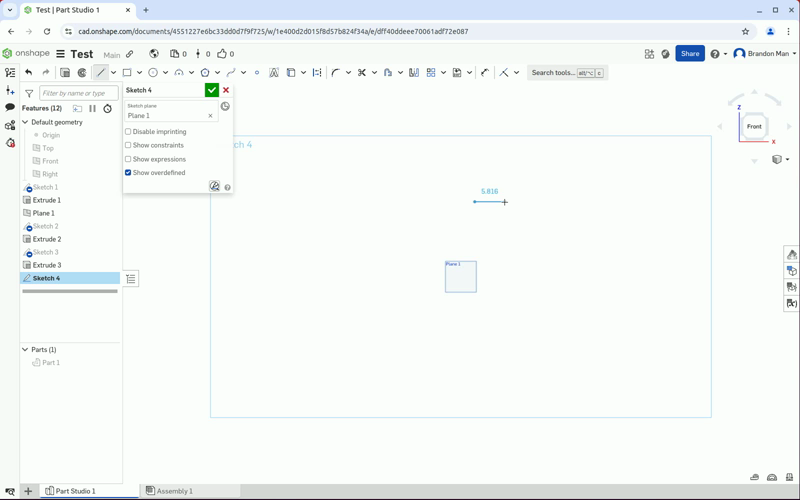
mouse_move(477, 202)
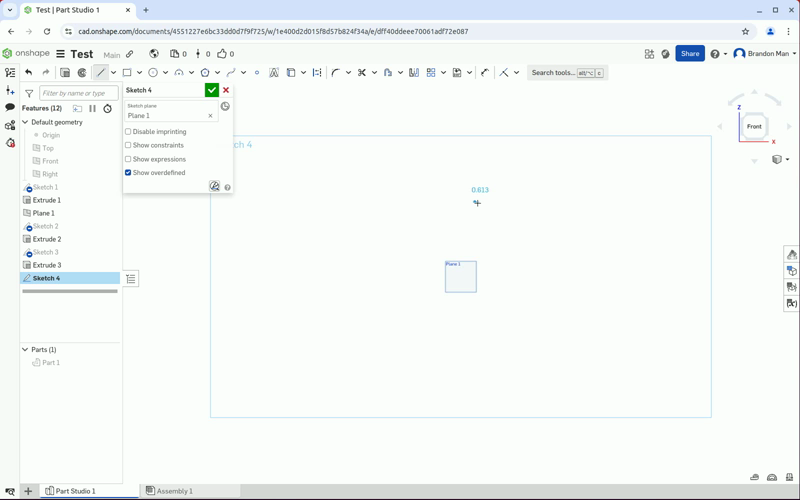
scroll(6)
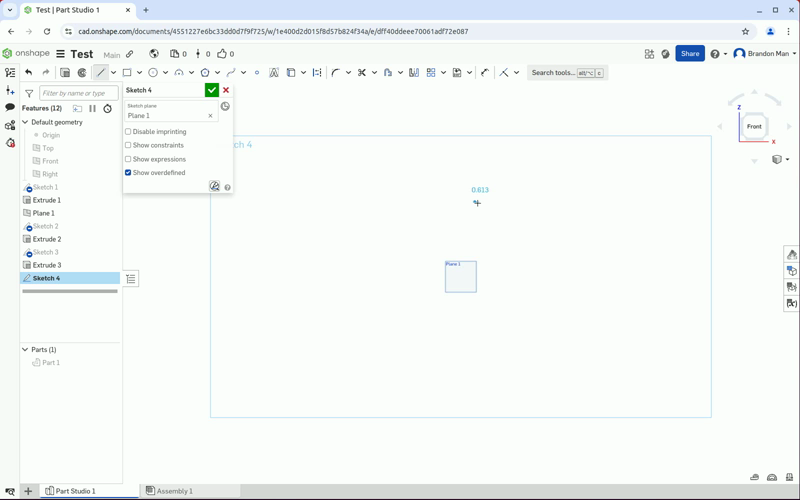
scroll(6)
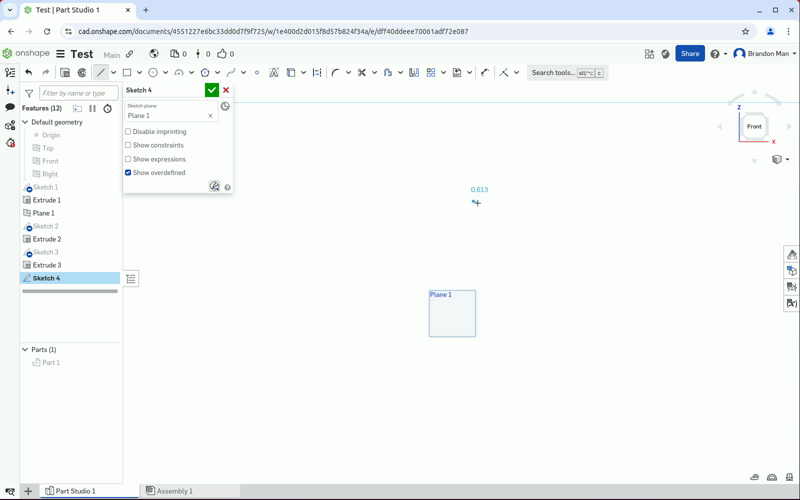
scroll(6)
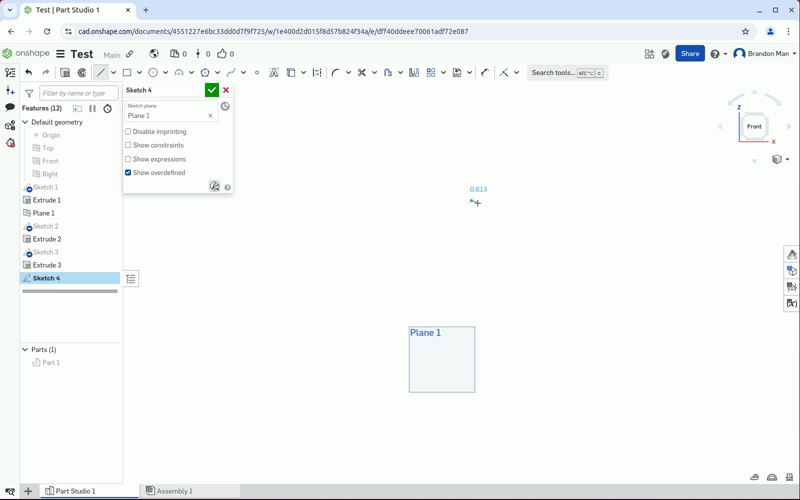
scroll(6)
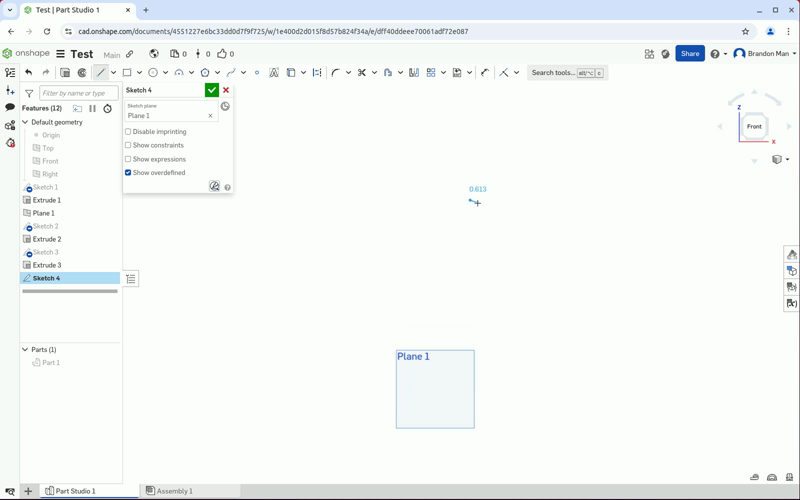
scroll(6)
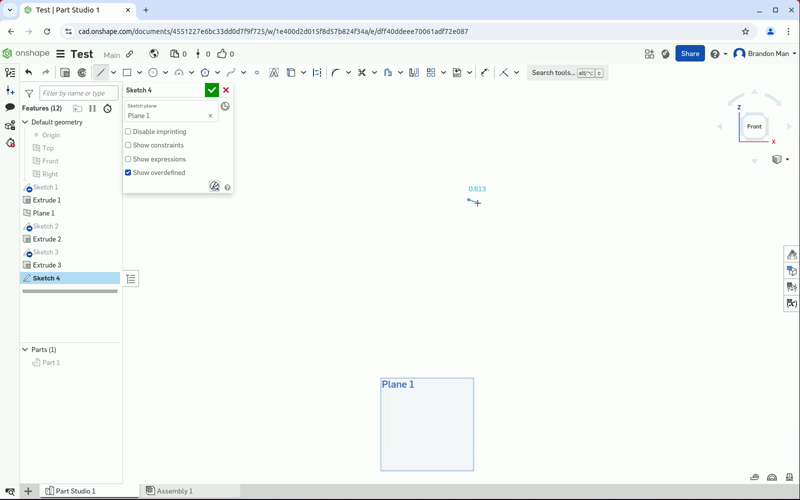
scroll(6)
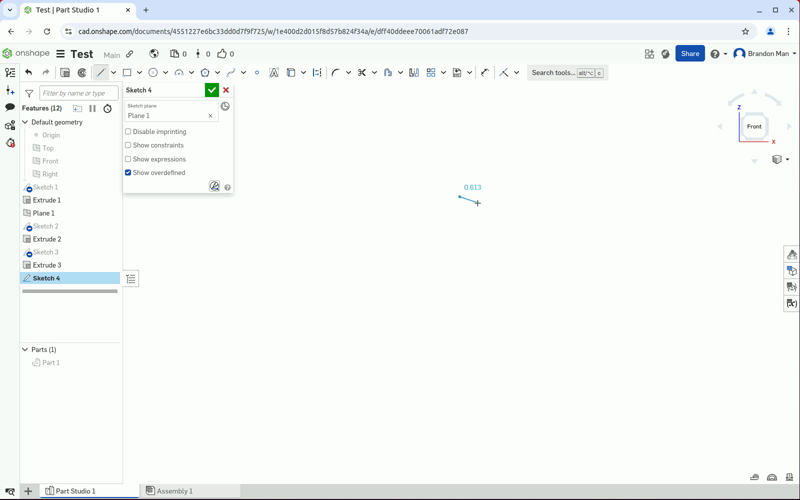
scroll(6)
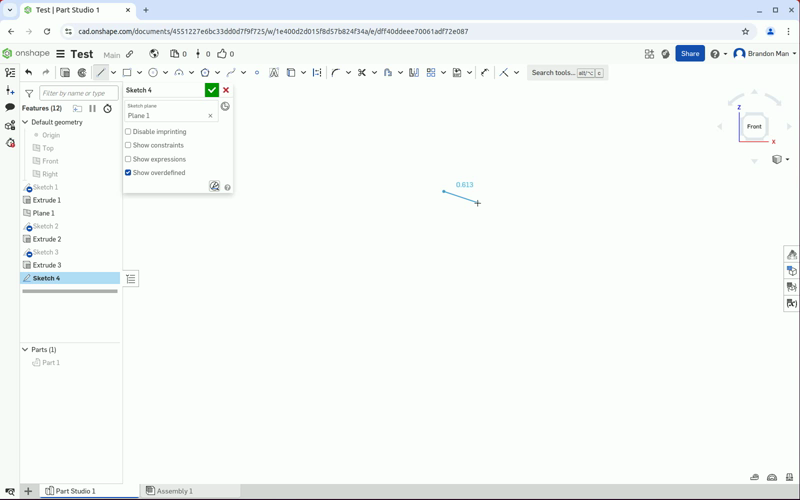
click(477, 202)
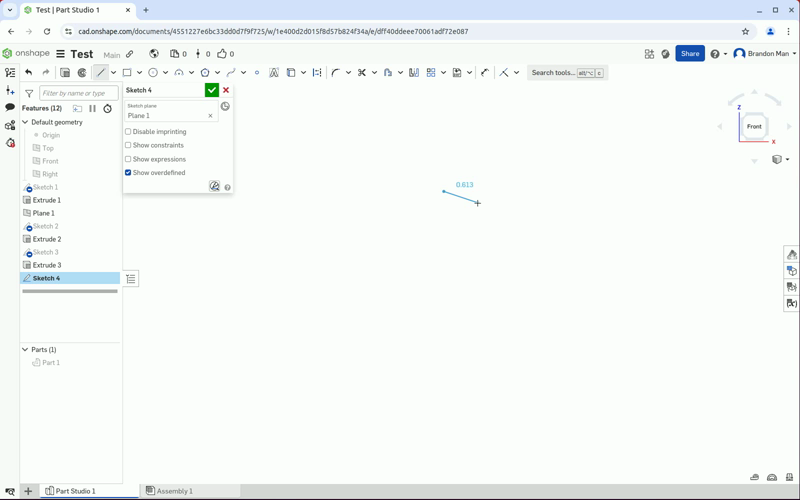
scroll(-6)
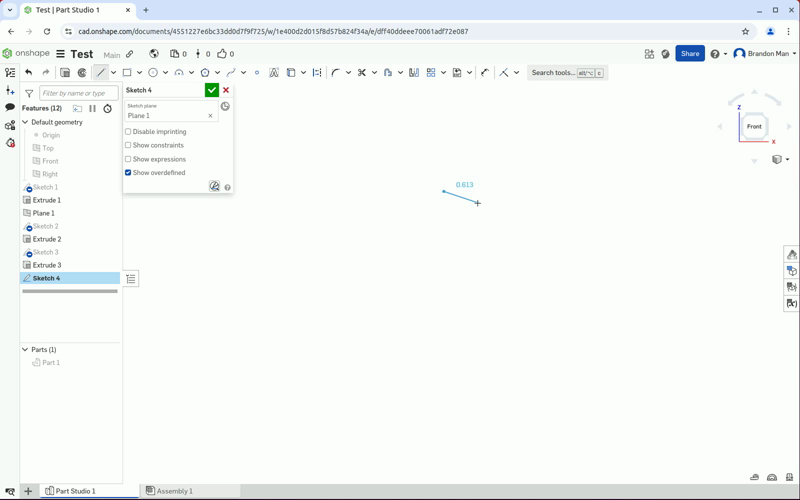
scroll(-6)
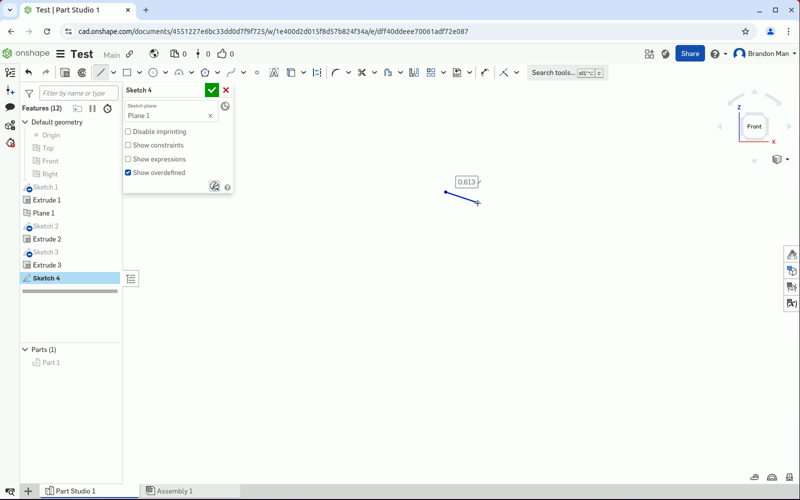
scroll(-6)
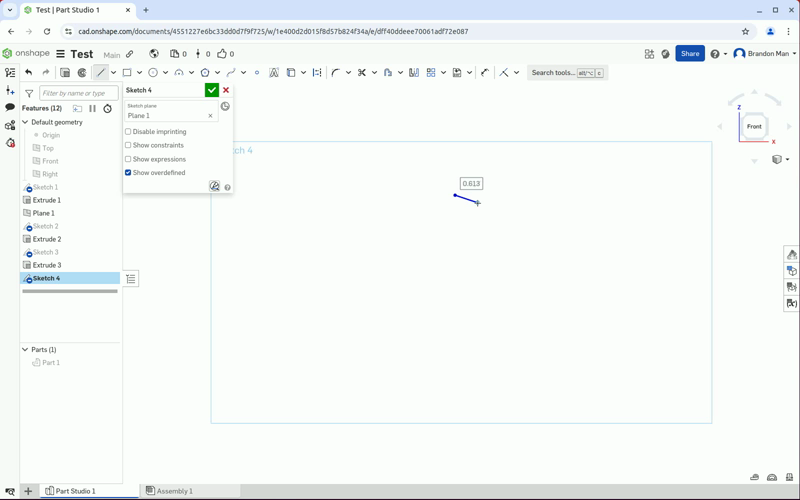
scroll(-6)
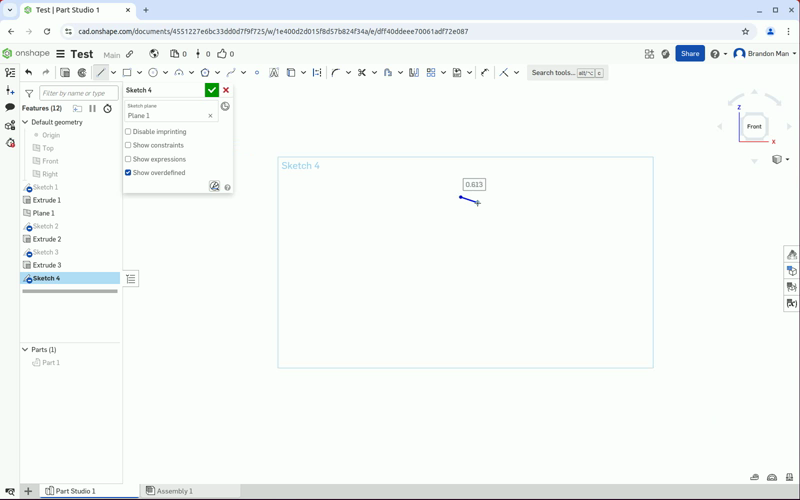
scroll(-6)
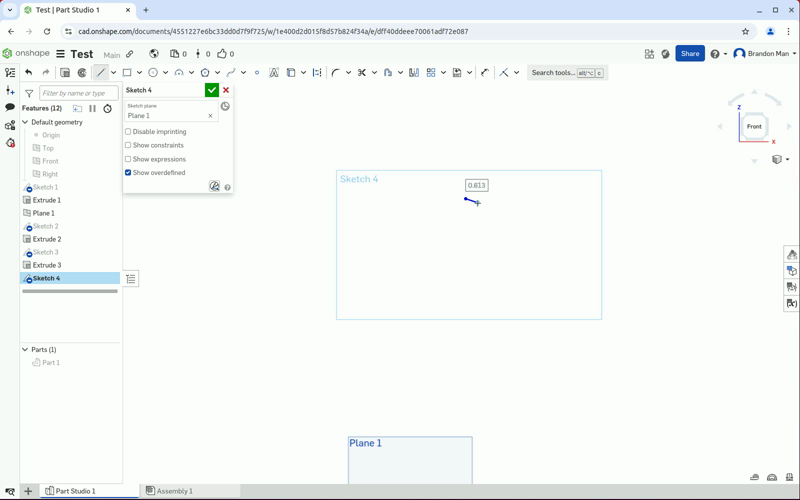
scroll(-6)
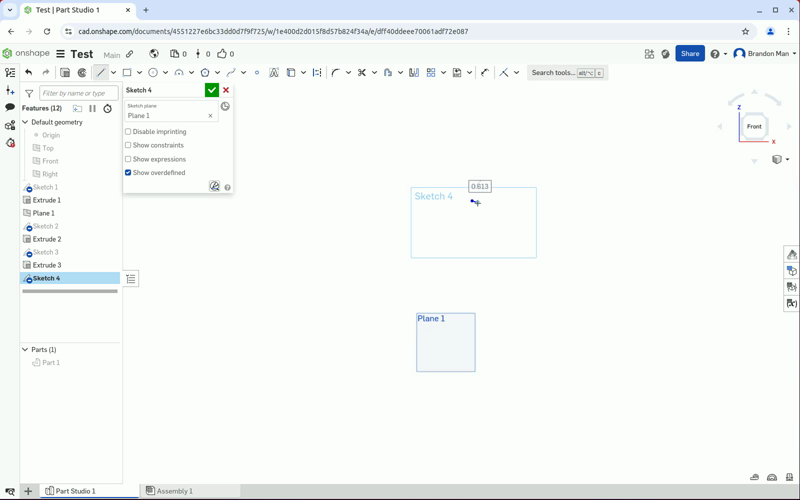
scroll(-6)
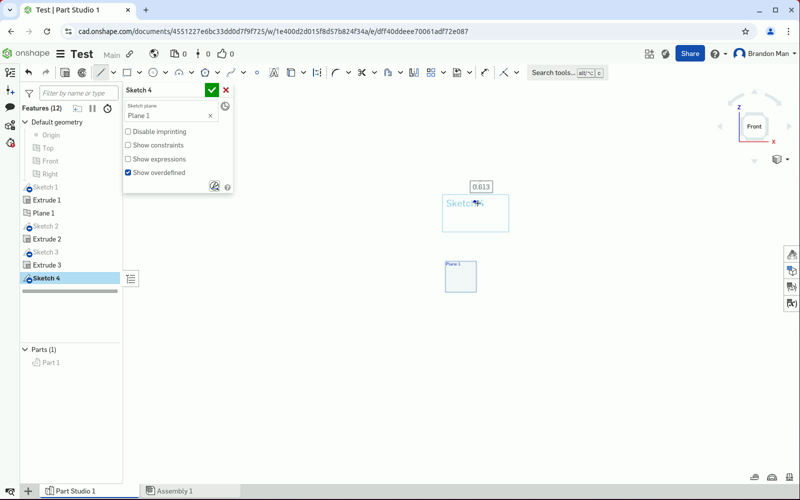
key_up(shift)
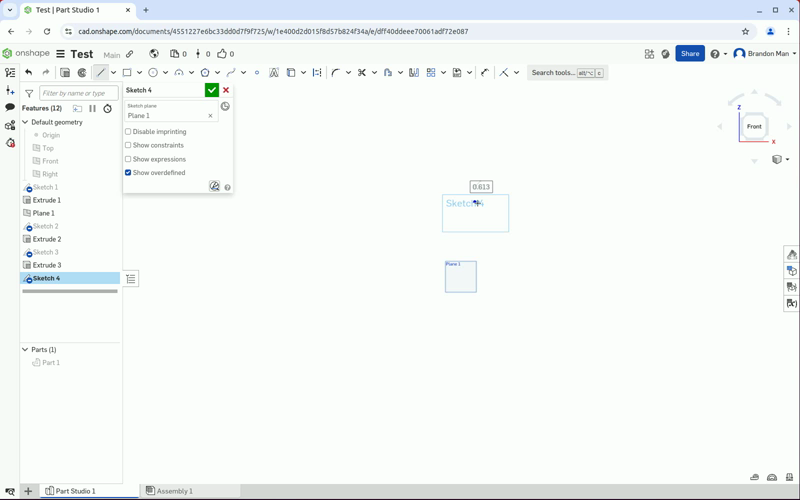
key_down(shift)
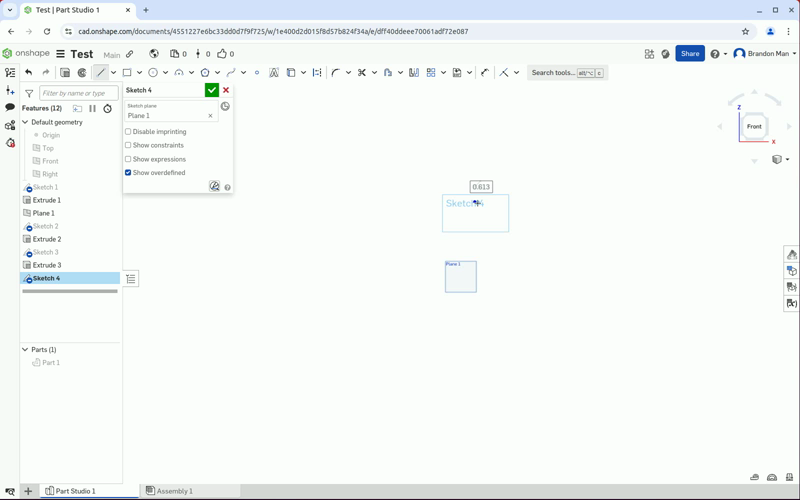
mouse_move(507, 202)
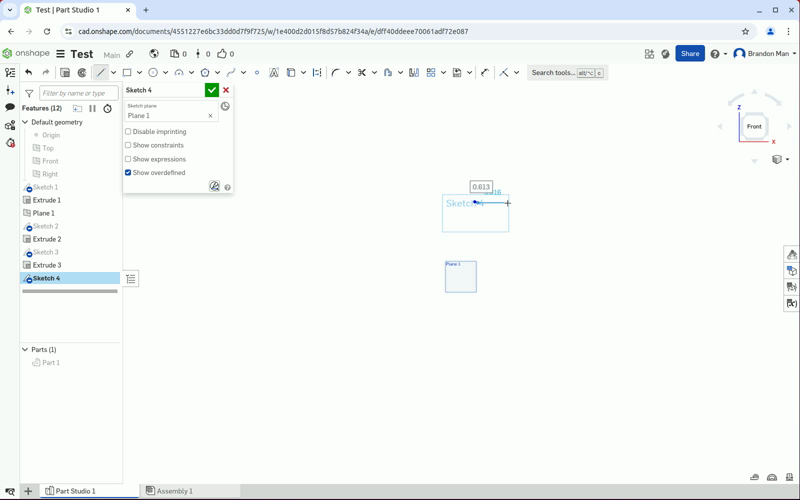
mouse_move(478, 196)
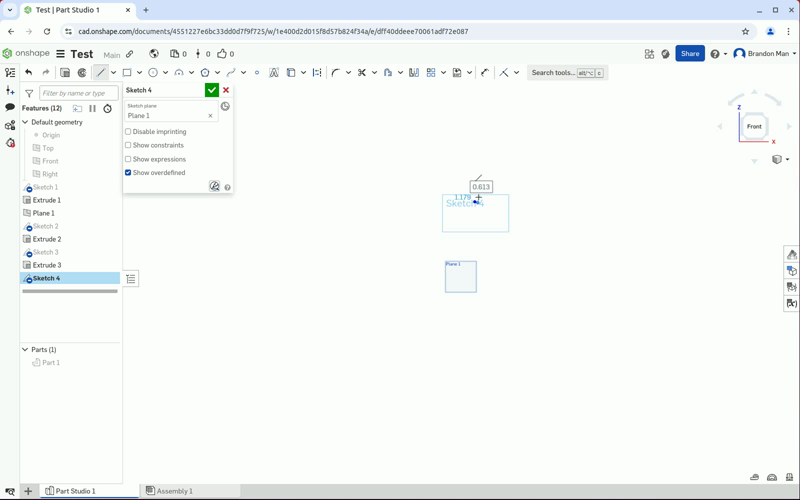
scroll(6)
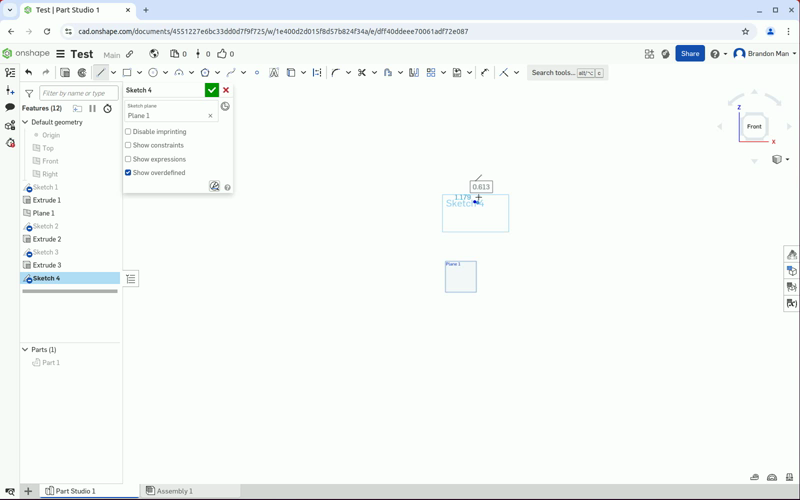
scroll(6)
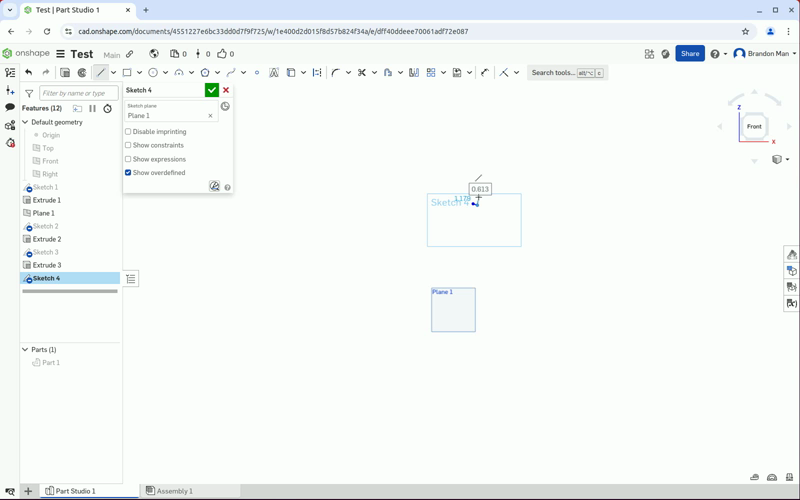
scroll(6)
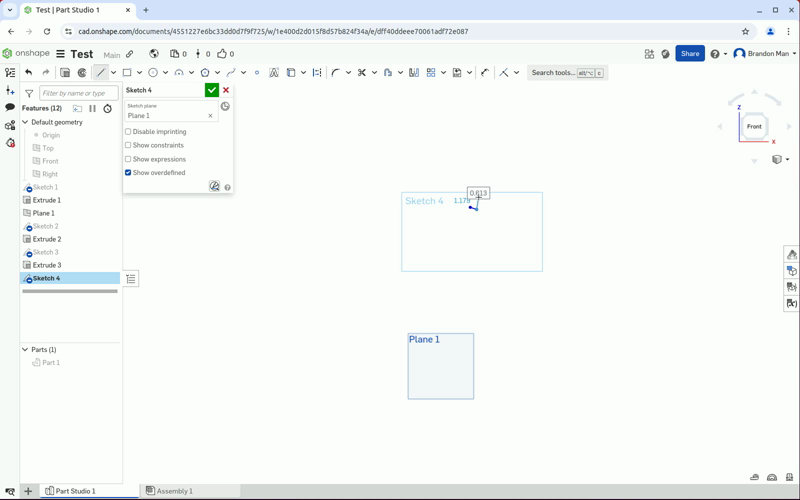
scroll(6)
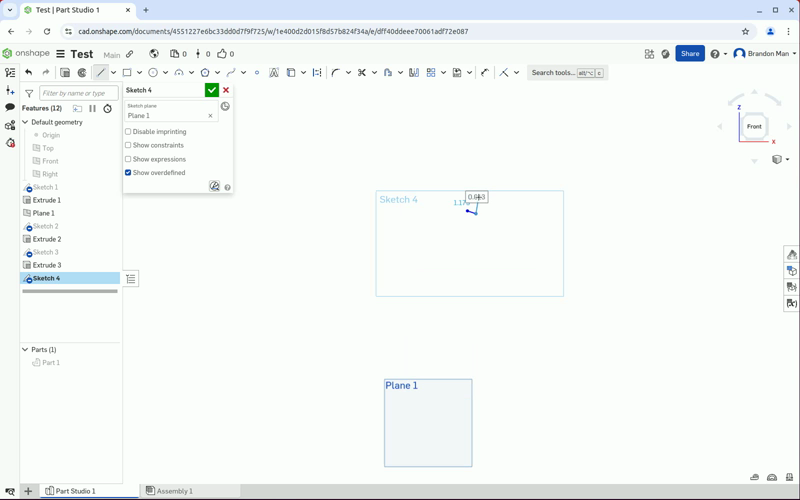
scroll(6)
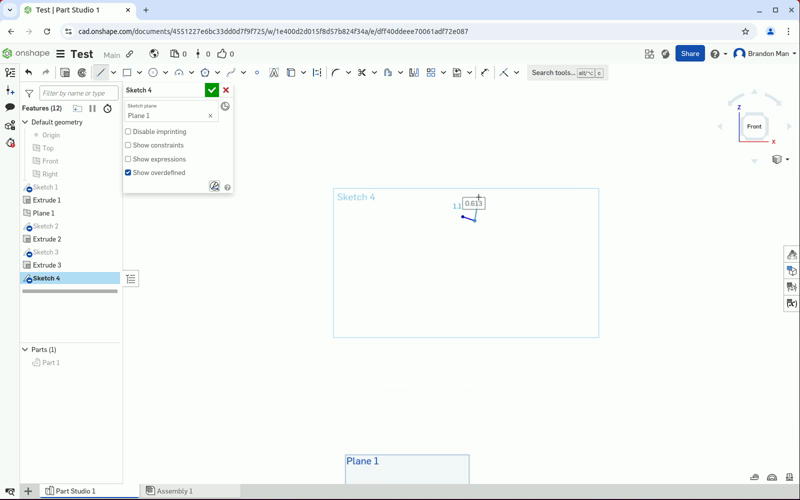
scroll(6)
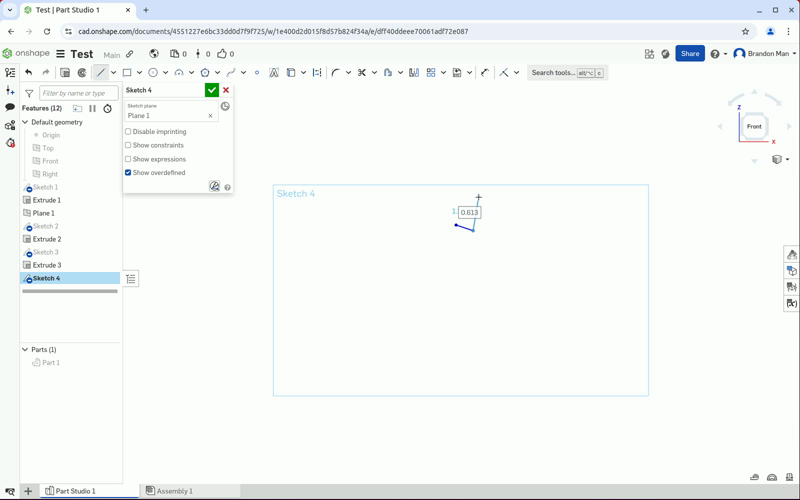
scroll(6)
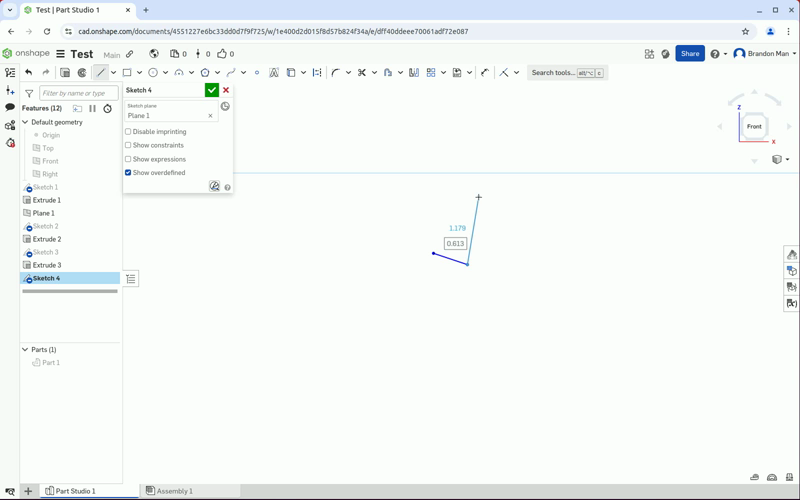
click(478, 196)
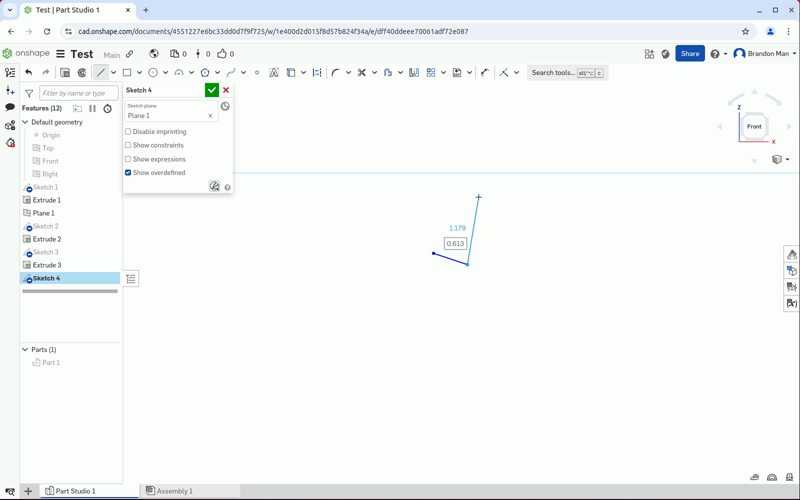
scroll(-6)
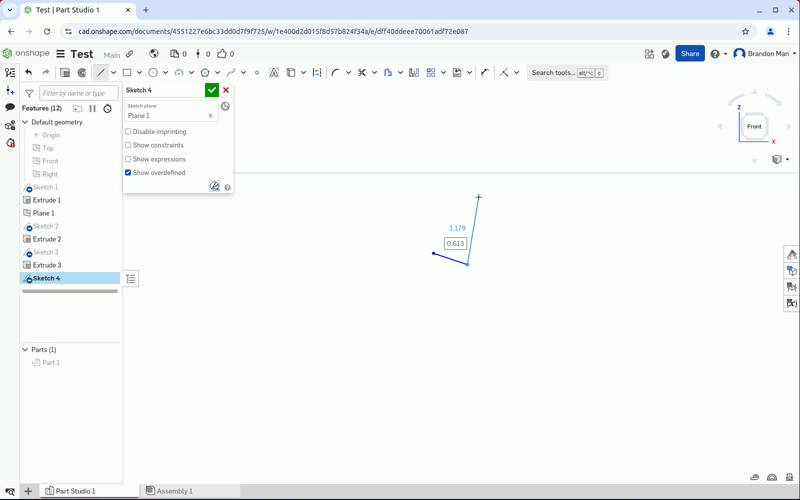
scroll(-6)
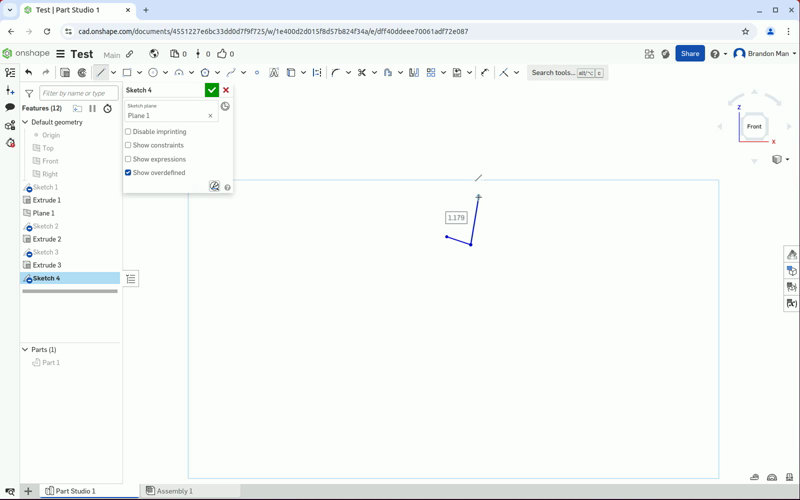
scroll(-6)
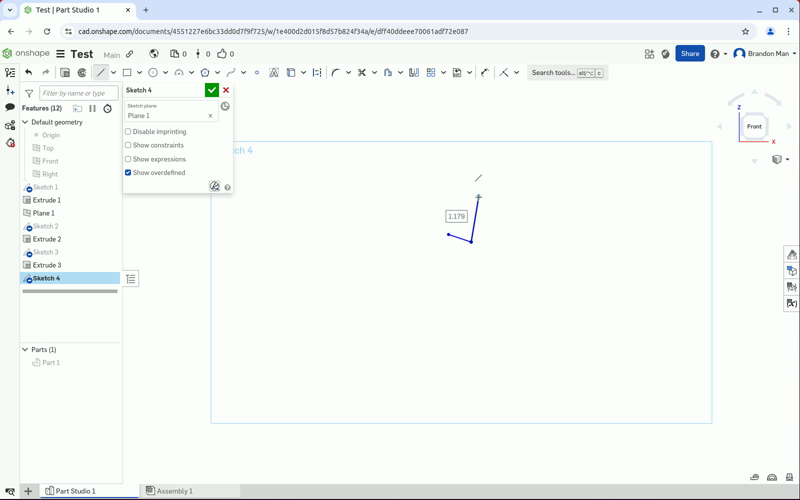
scroll(-6)
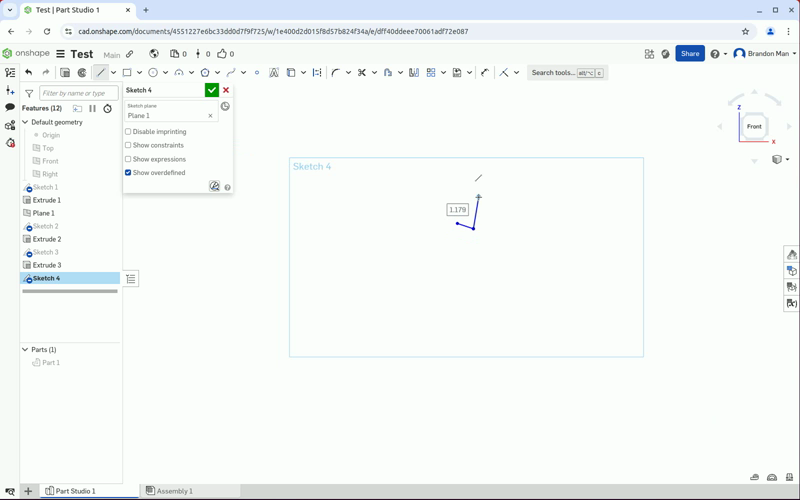
scroll(-6)
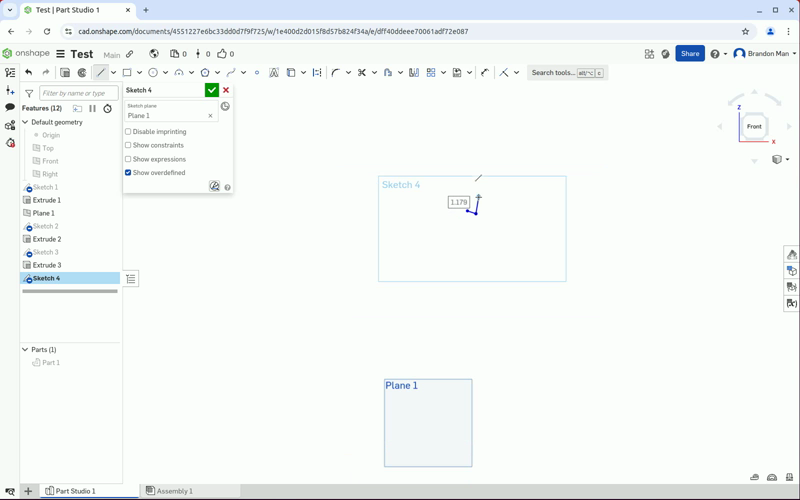
scroll(-6)
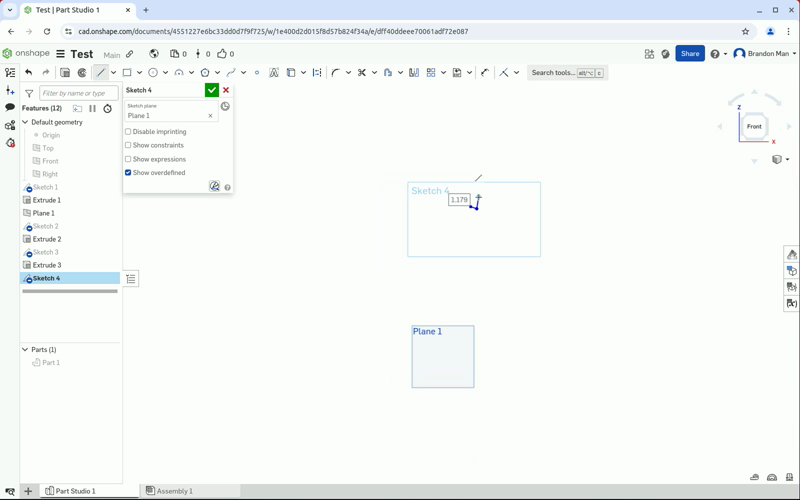
scroll(-6)
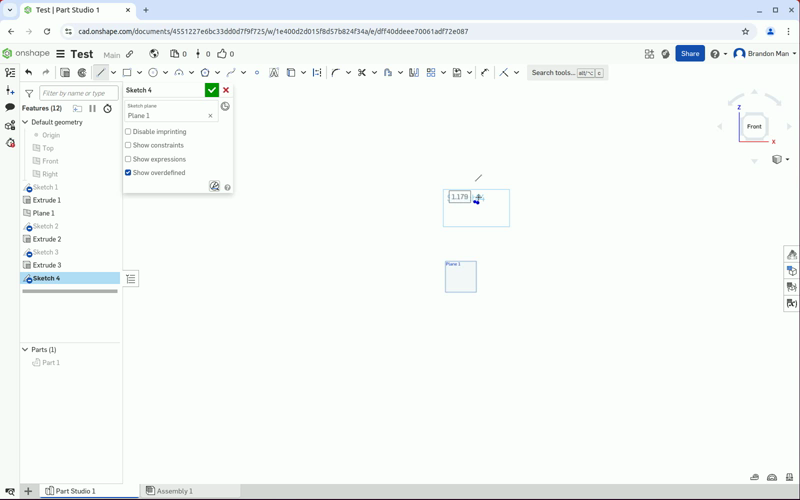
key_up(shift)
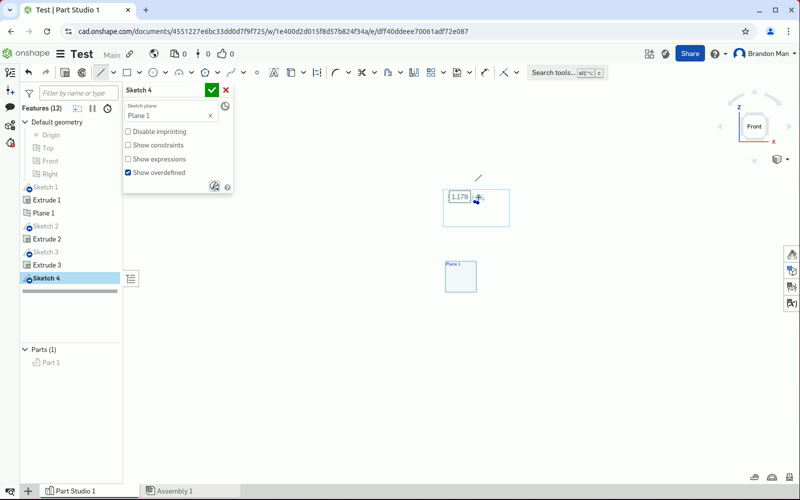
key_down(shift)
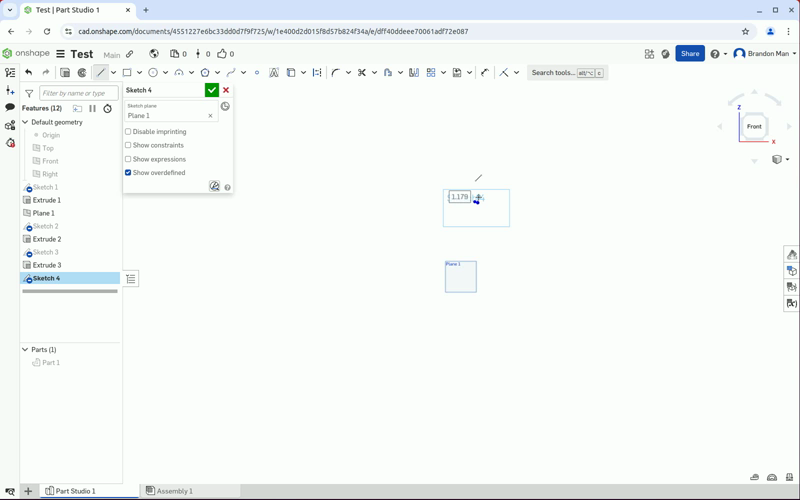
mouse_move(508, 196)
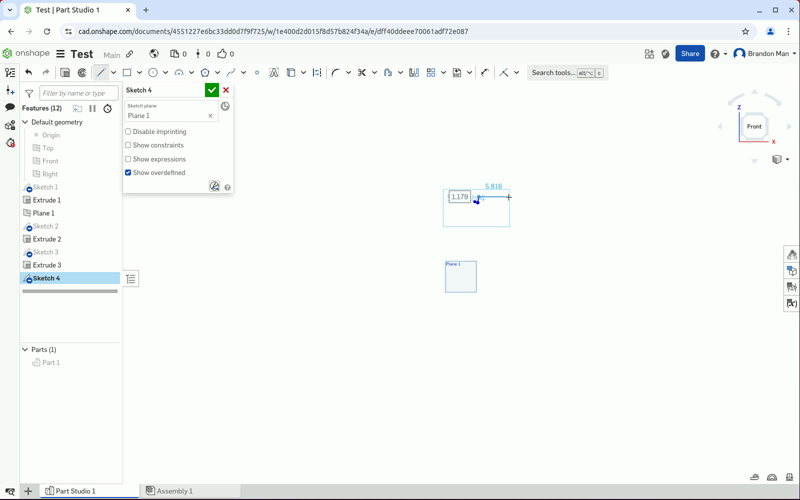
mouse_move(475, 196)
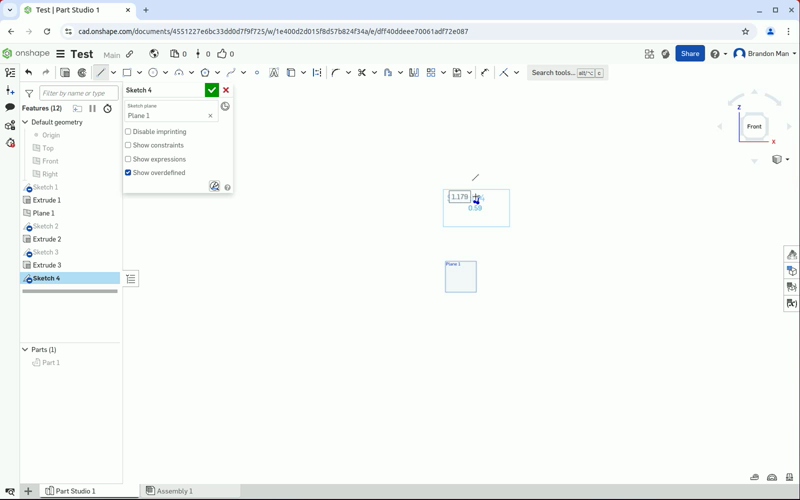
scroll(6)
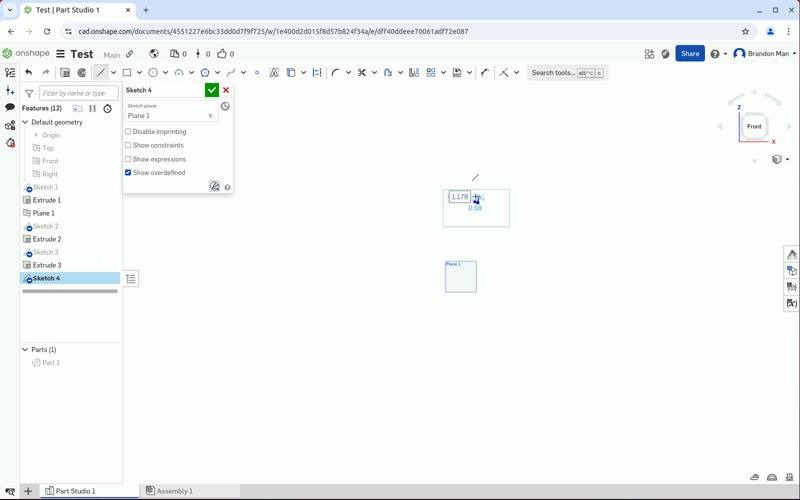
scroll(6)
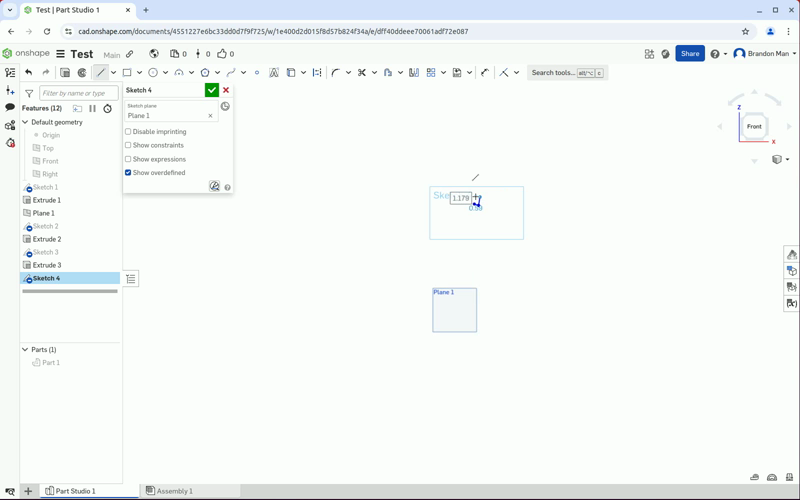
scroll(6)
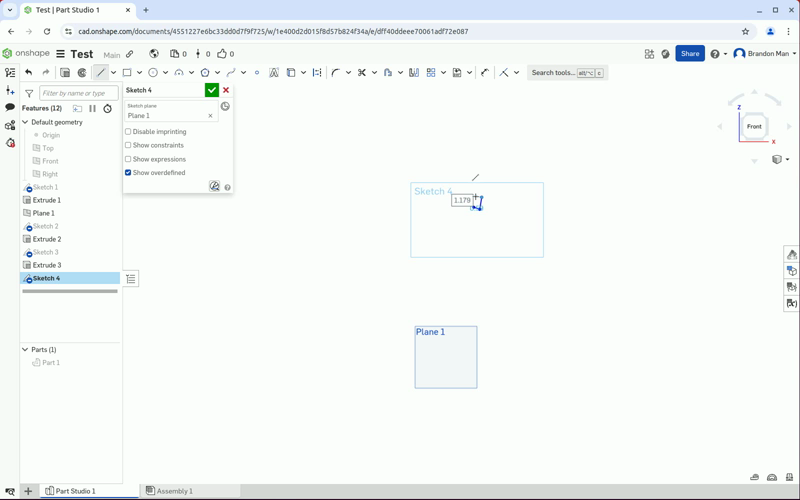
scroll(6)
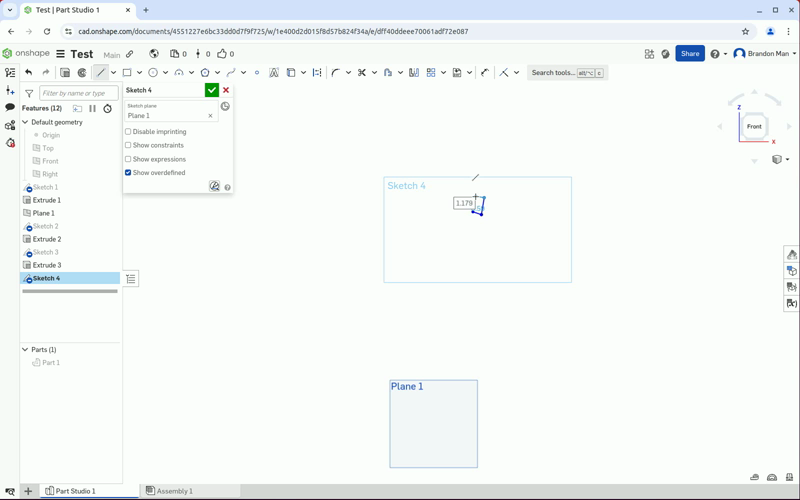
scroll(6)
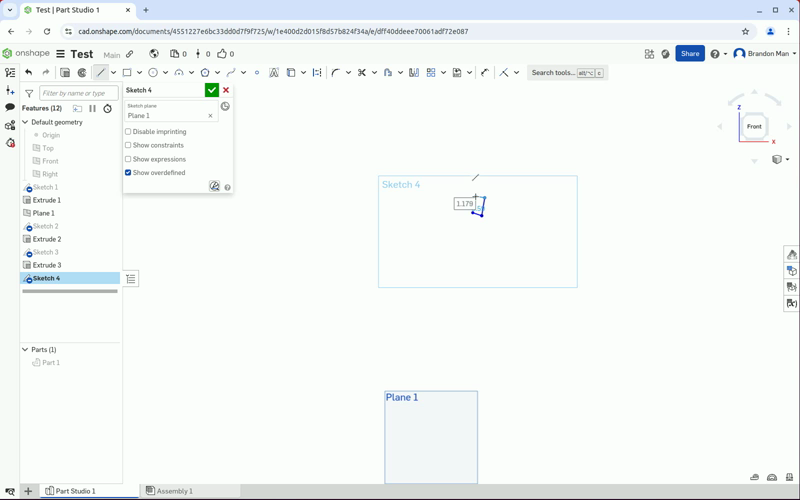
scroll(6)
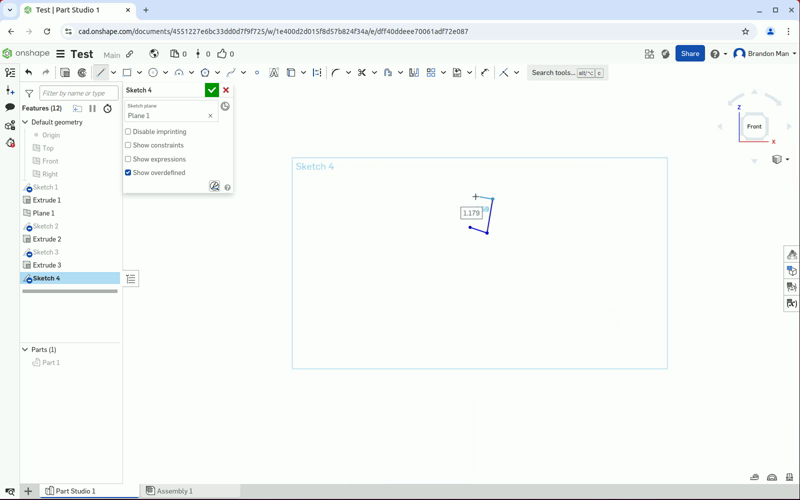
scroll(6)
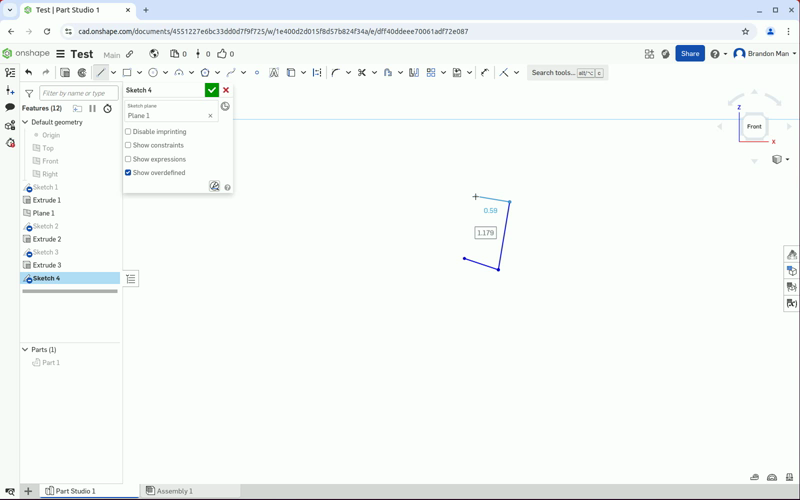
click(475, 196)
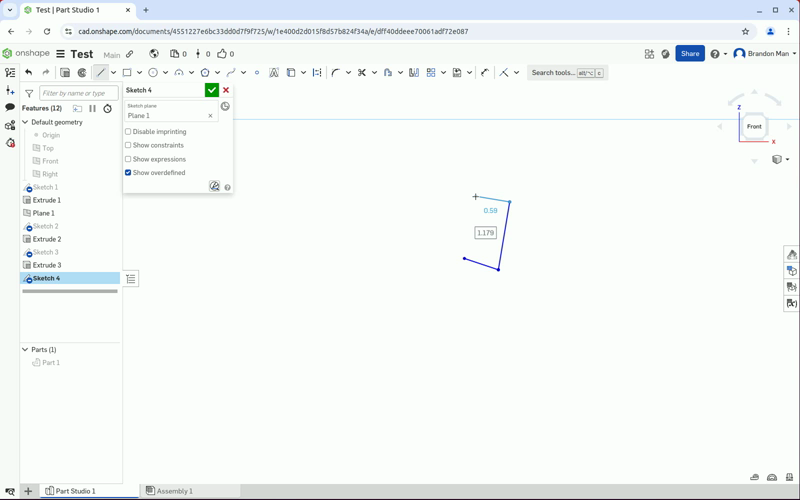
scroll(-6)
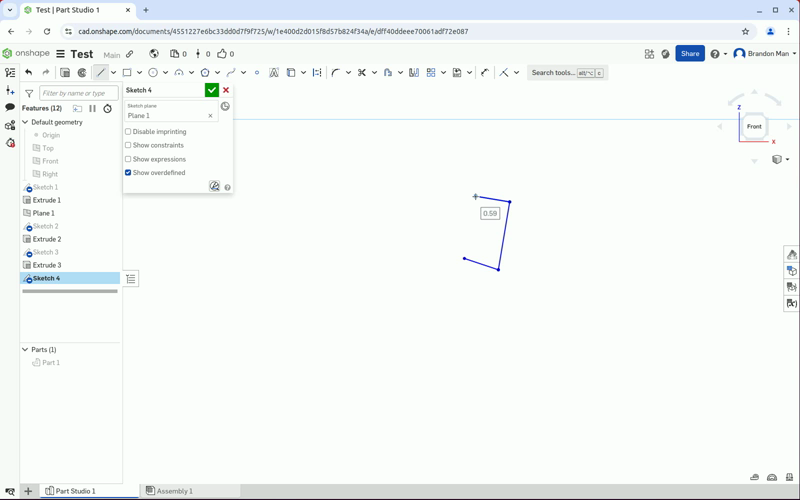
scroll(-6)
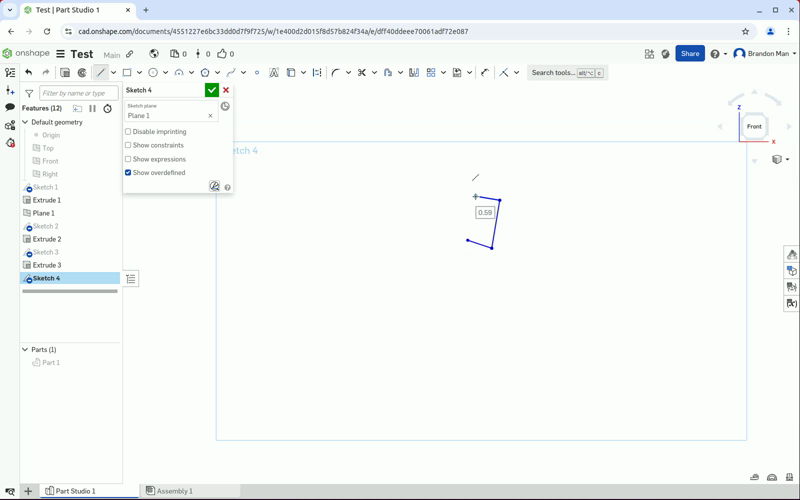
scroll(-6)
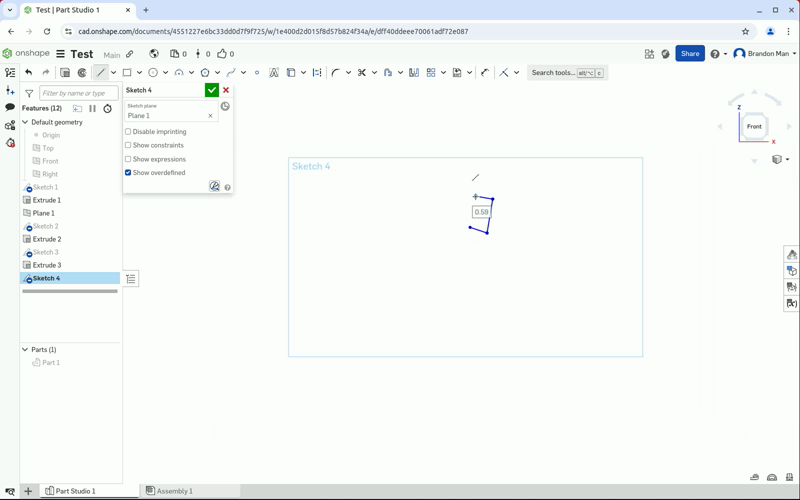
scroll(-6)
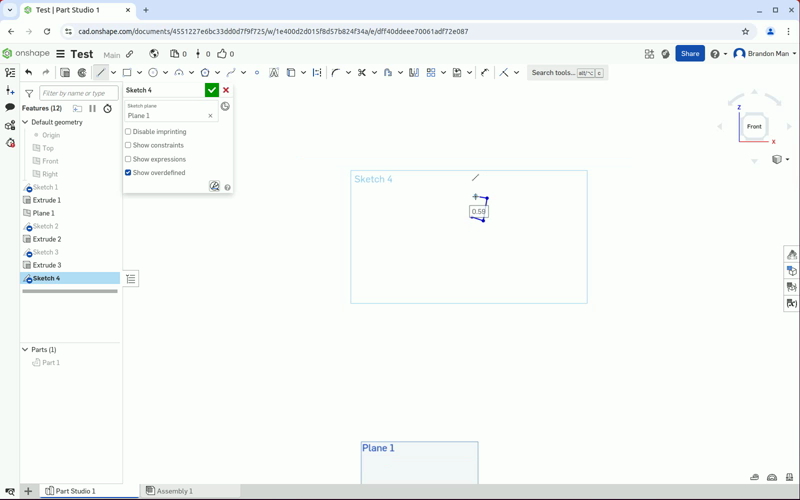
scroll(-6)
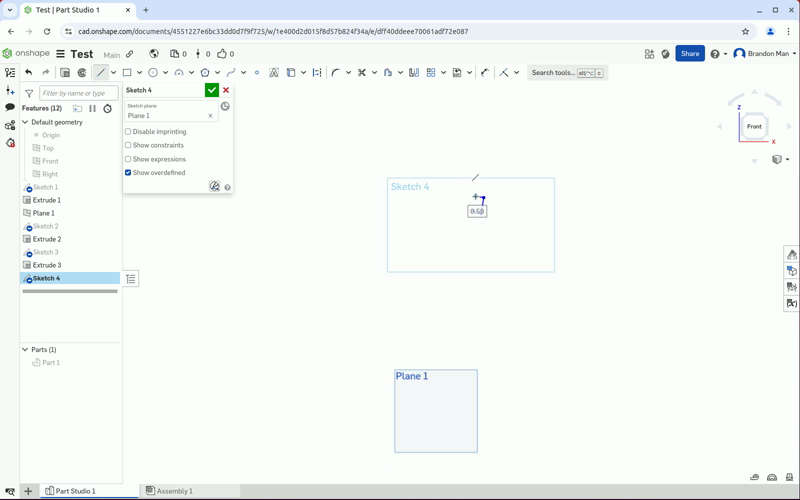
scroll(-6)
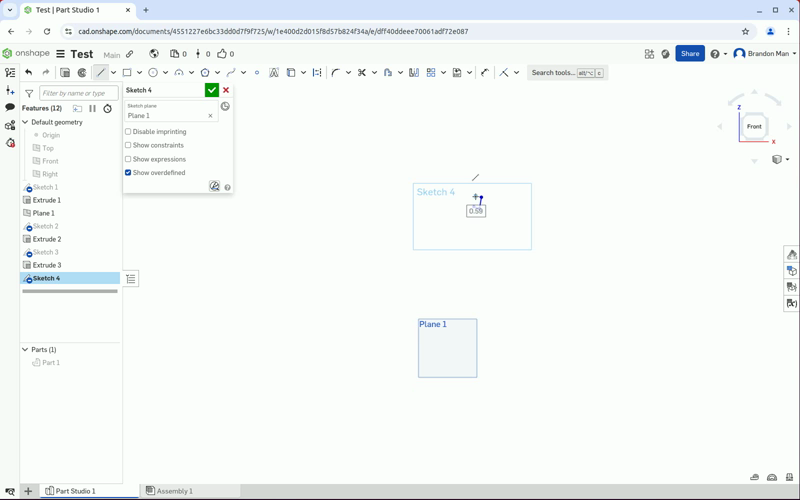
scroll(-6)
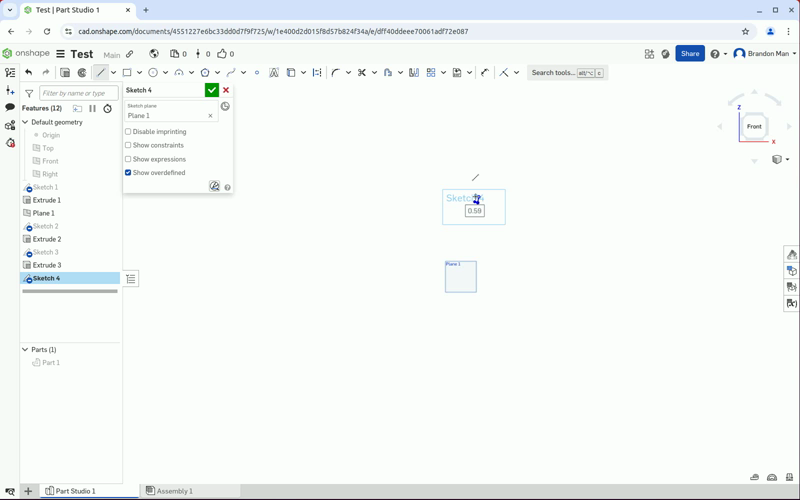
key_up(shift)
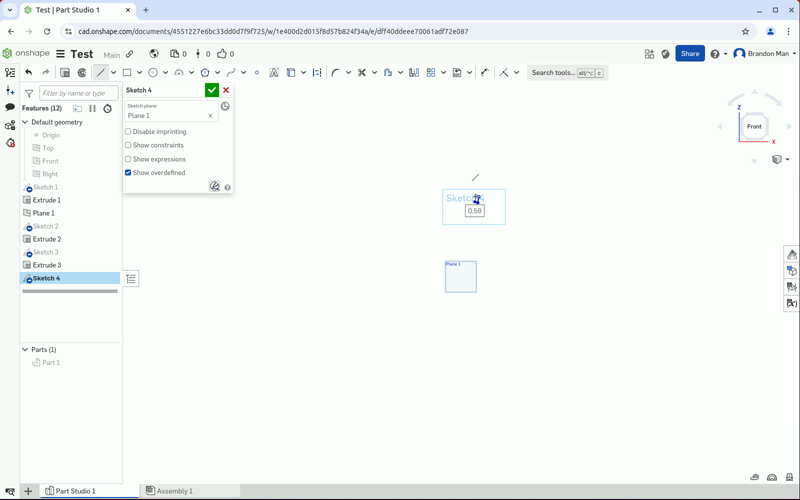
mouse_move(505, 196)
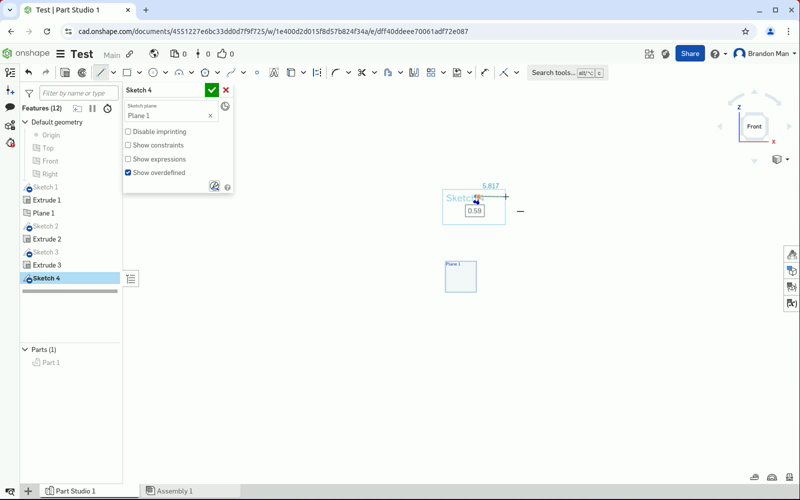
key_down(shift)
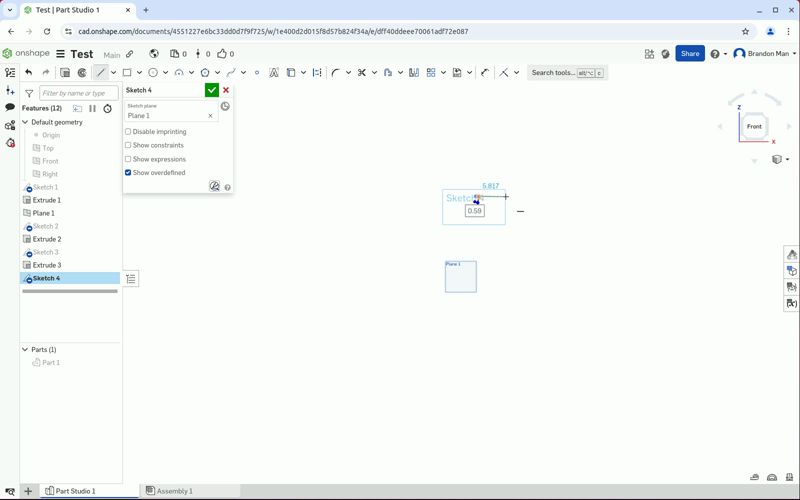
mouse_move(474, 201)
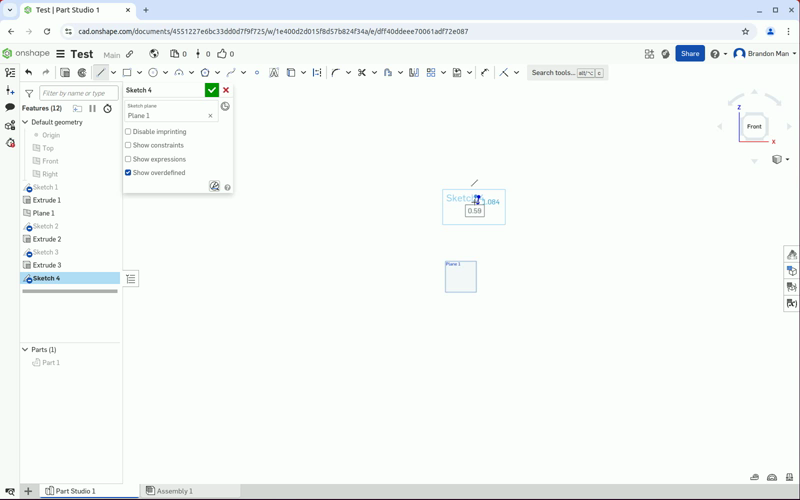
scroll(6)
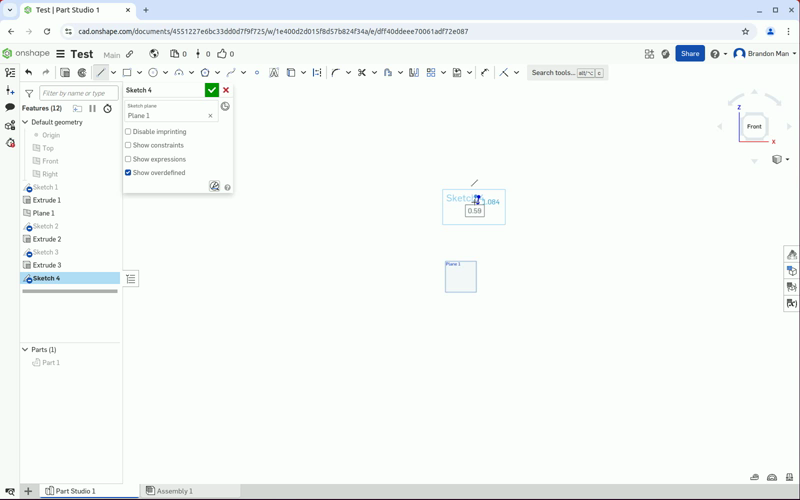
scroll(6)
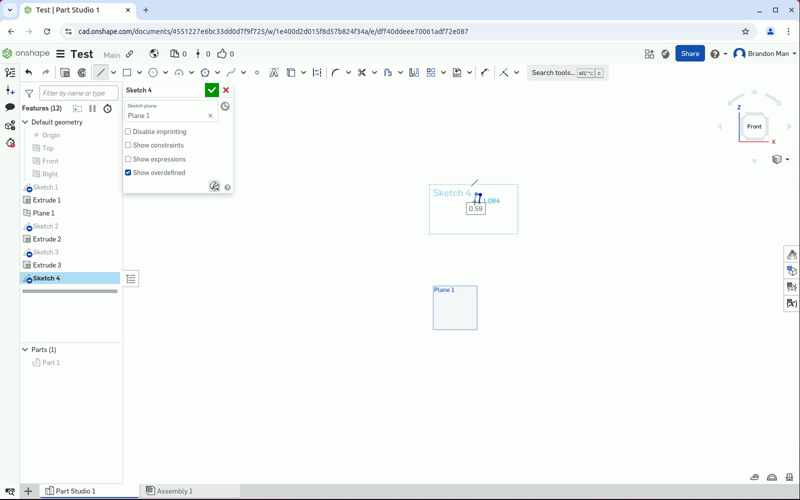
scroll(6)
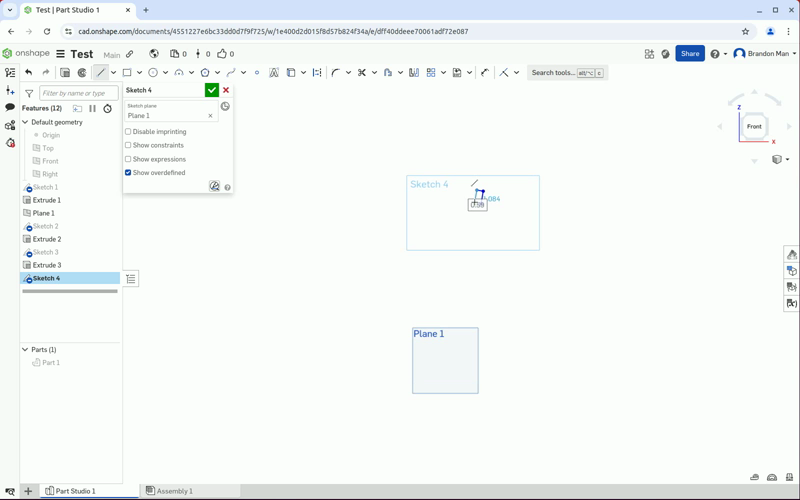
scroll(6)
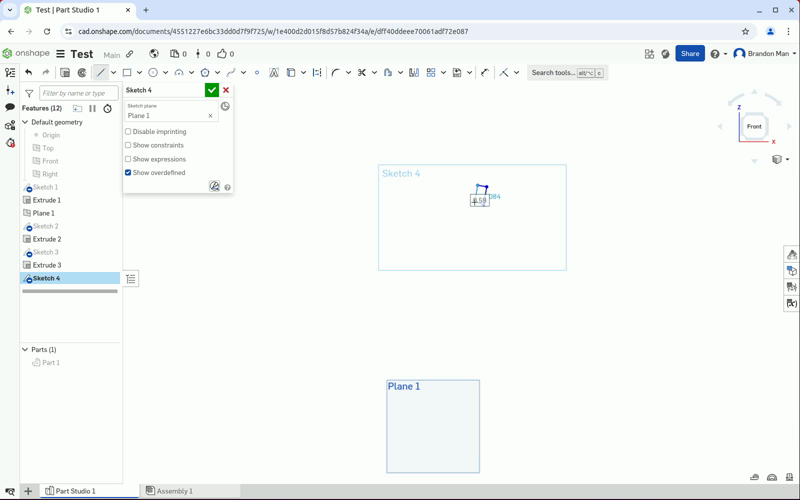
scroll(6)
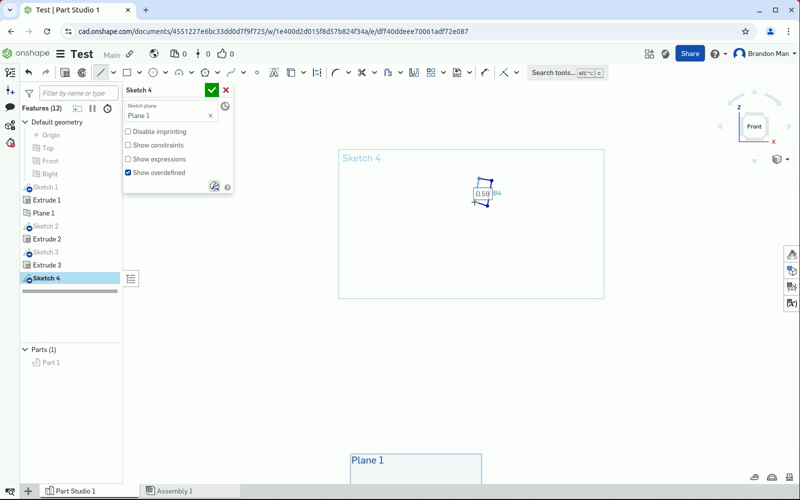
scroll(6)
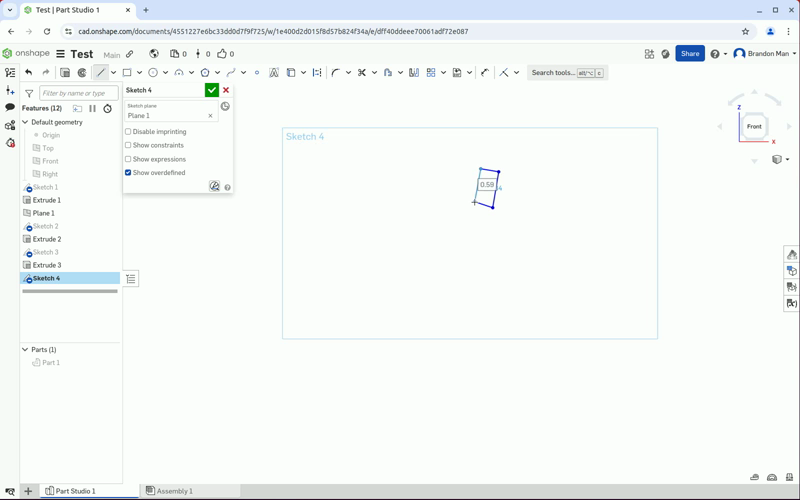
scroll(6)
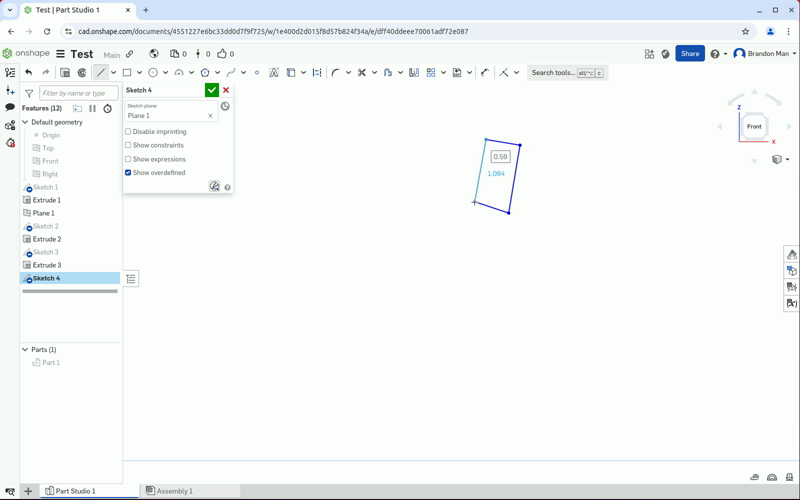
key_up(shift)
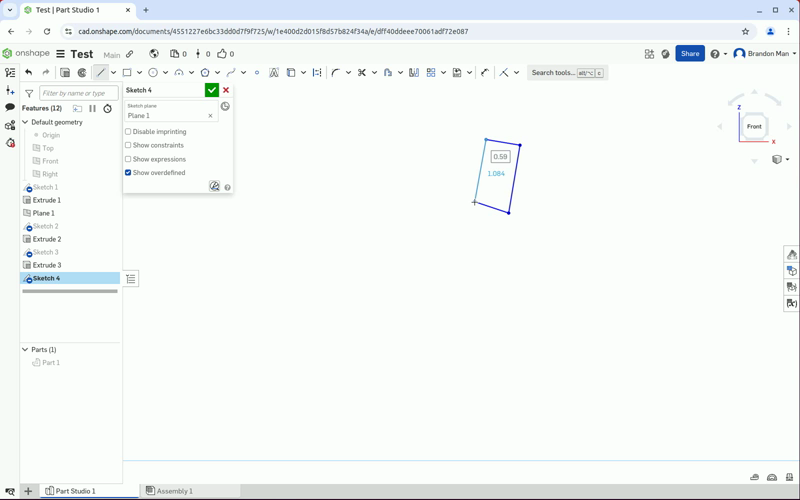
click(474, 201)
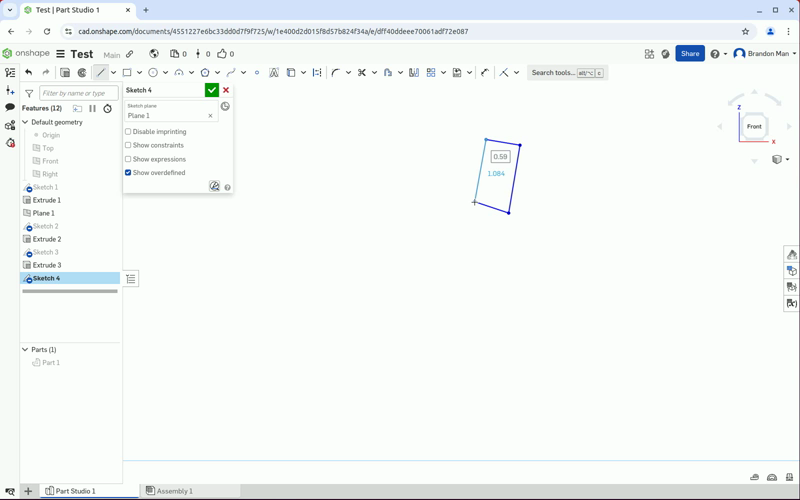
scroll(-6)
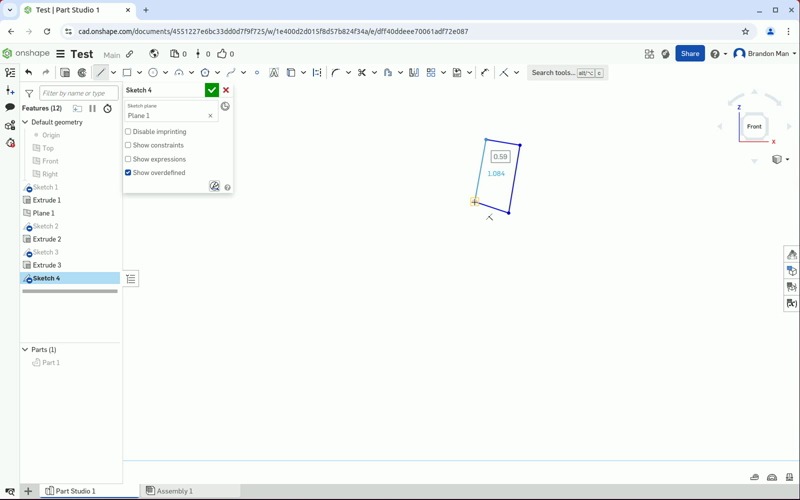
scroll(-6)
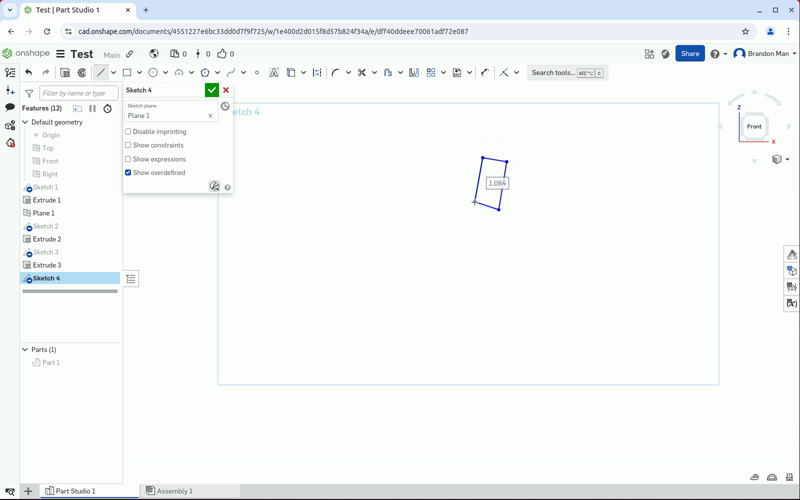
scroll(-6)
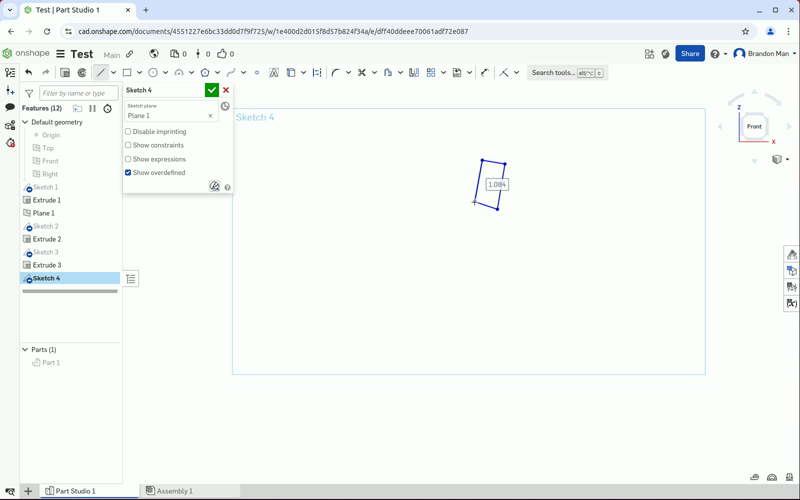
scroll(-6)
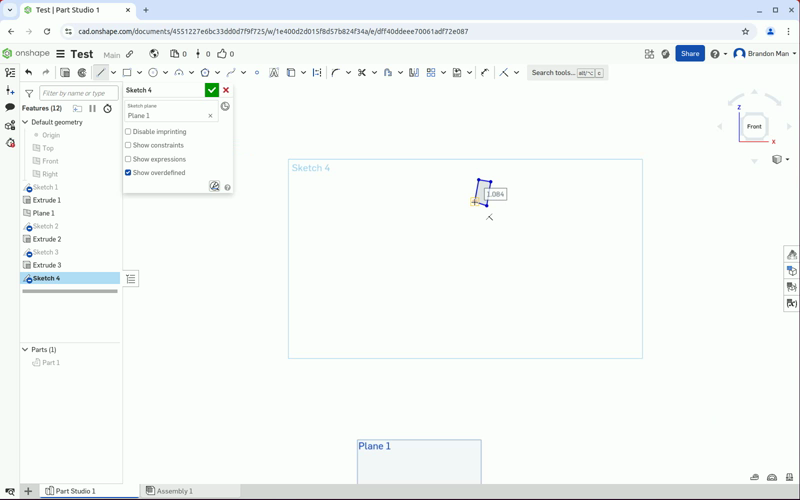
scroll(-6)
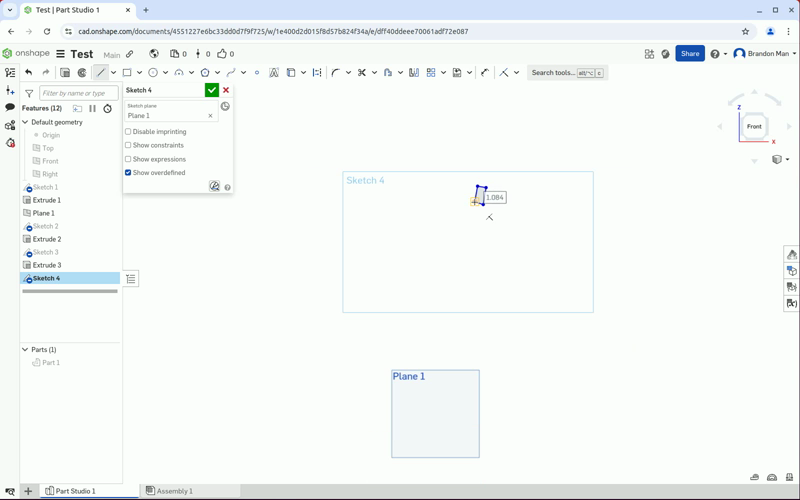
scroll(-6)
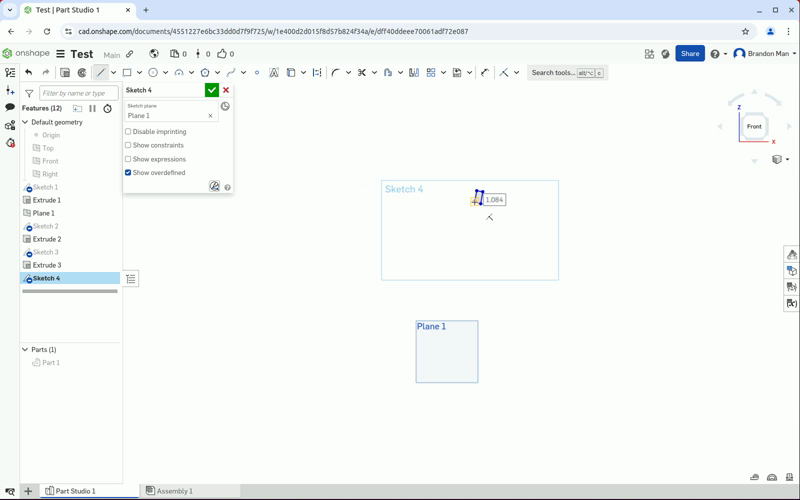
scroll(-6)
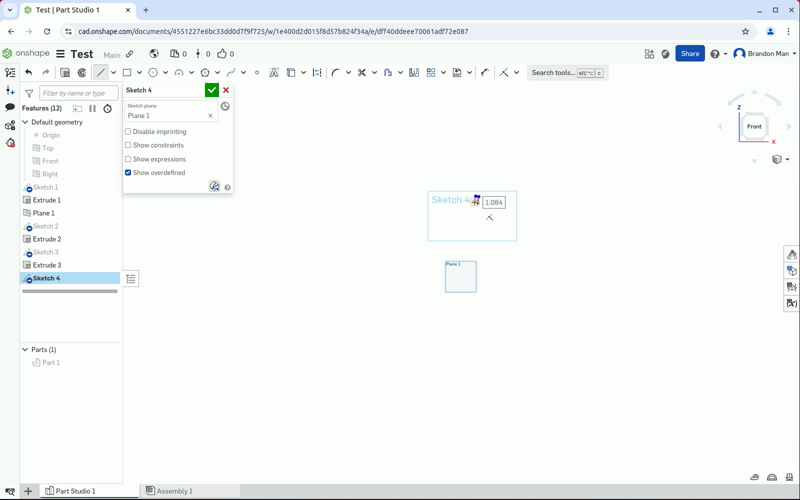
key(esc)
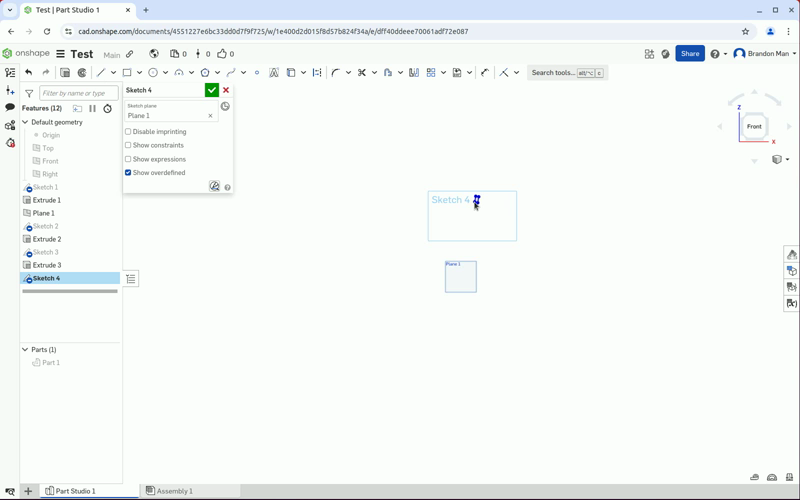
mouse_move(476, 196)
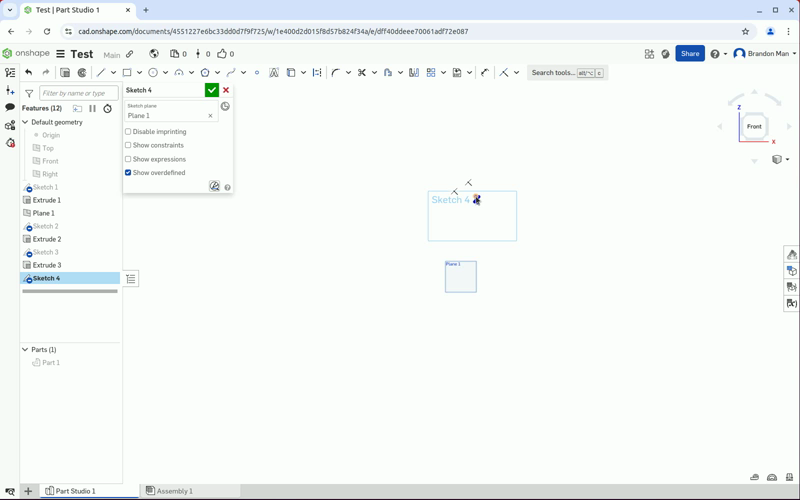
scroll(6)
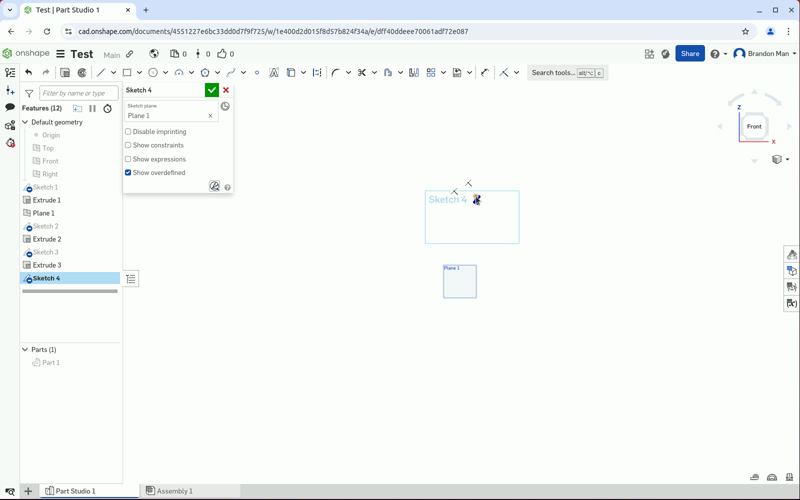
scroll(6)
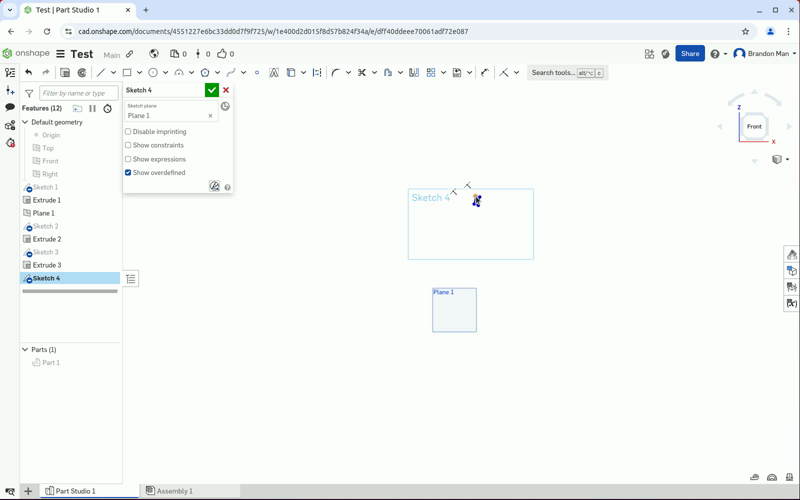
scroll(6)
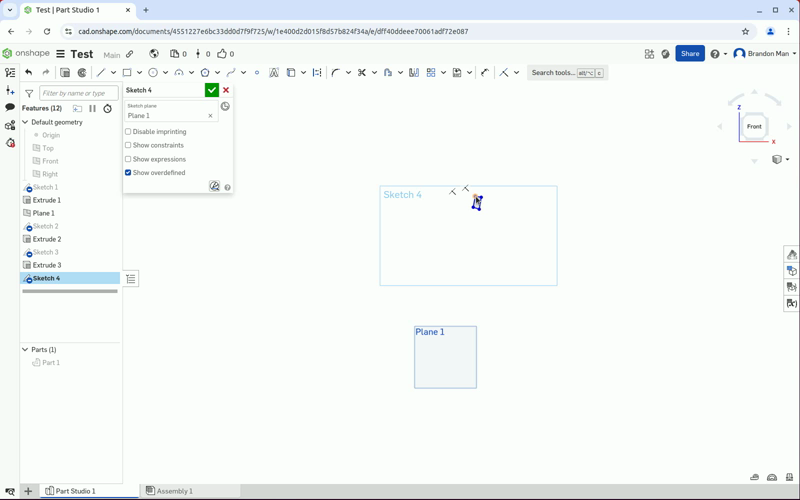
scroll(6)
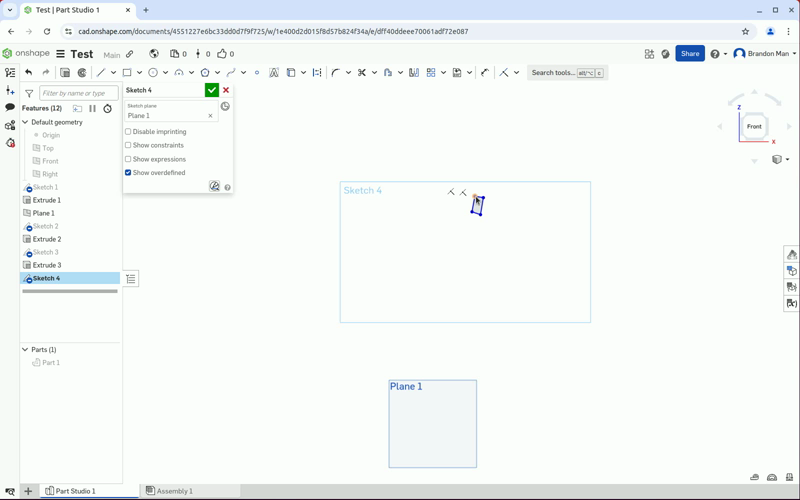
scroll(6)
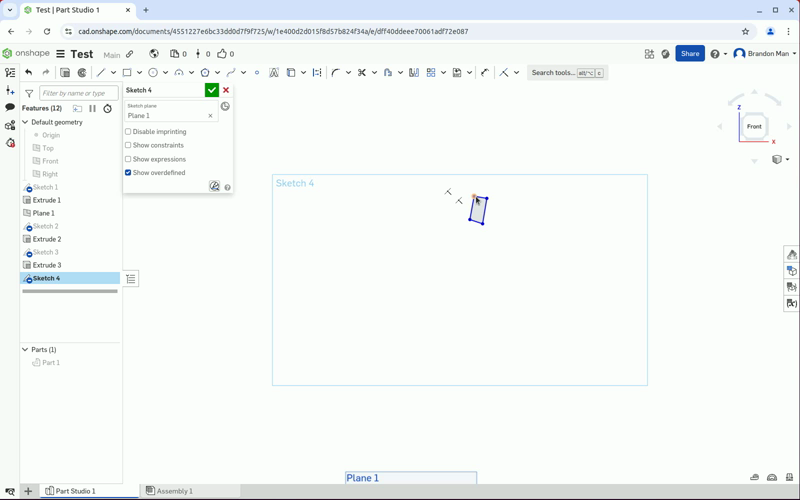
scroll(6)
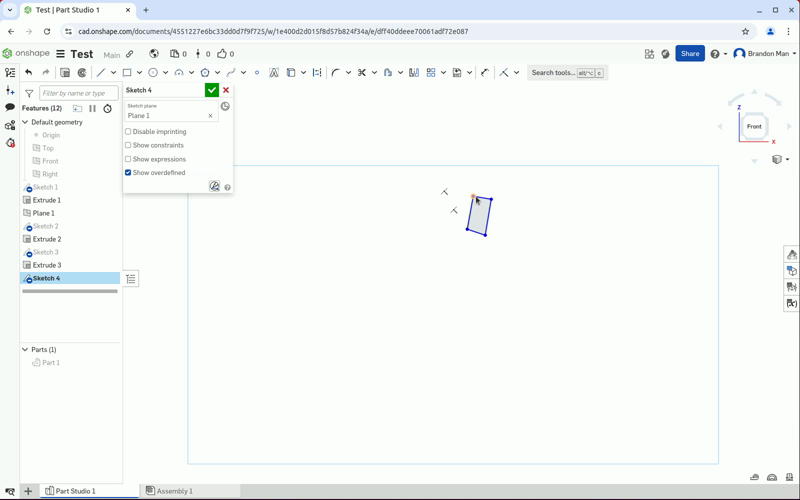
scroll(6)
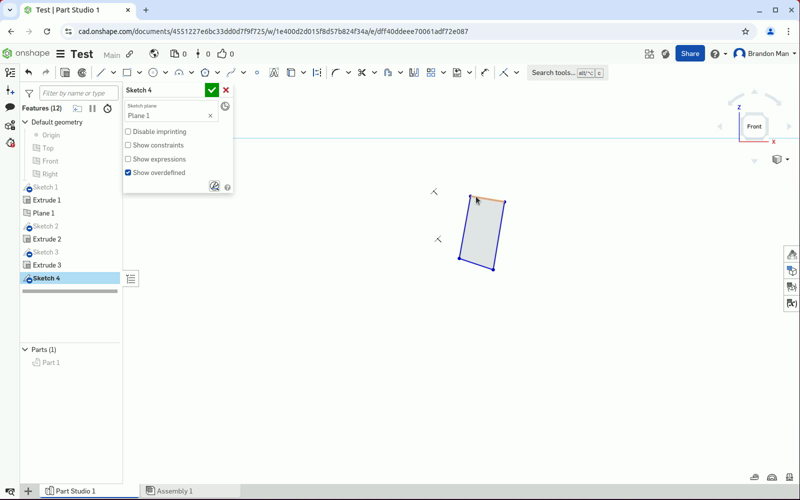
click(476, 196)
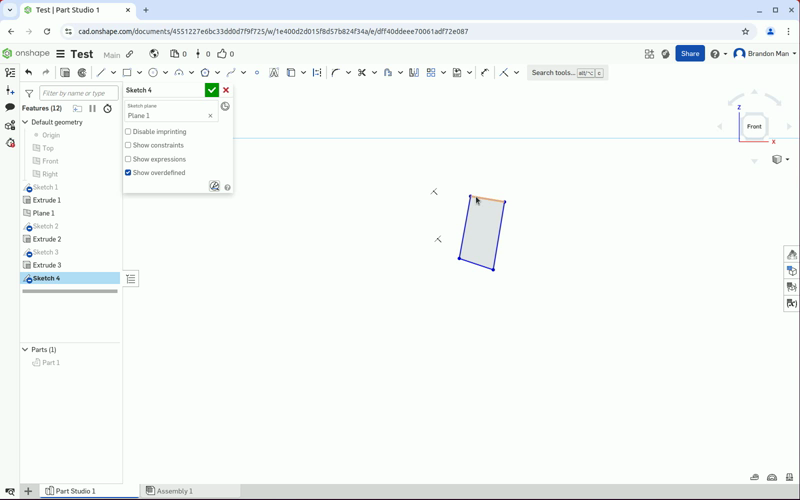
scroll(-6)
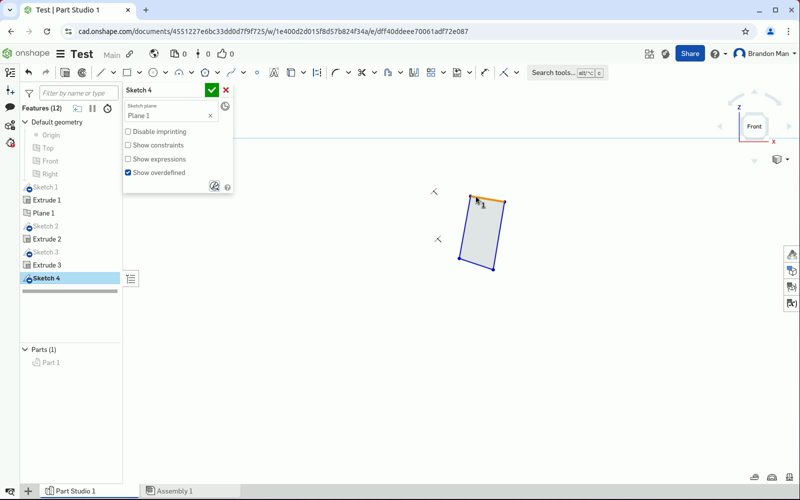
scroll(-6)
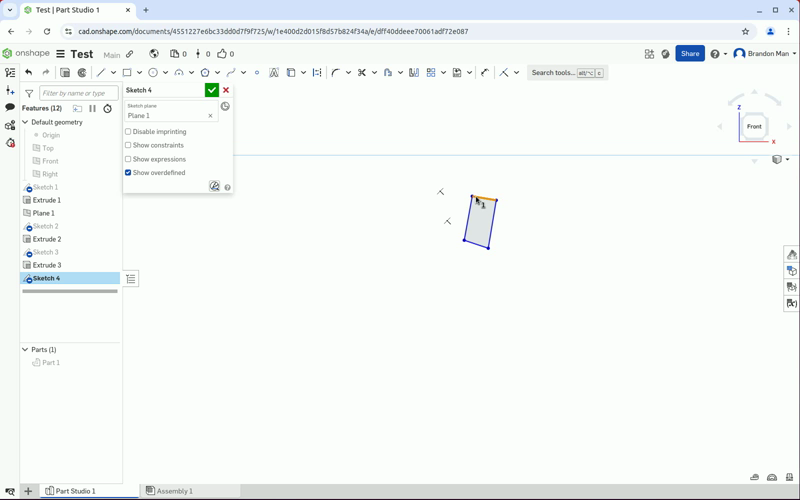
scroll(-6)
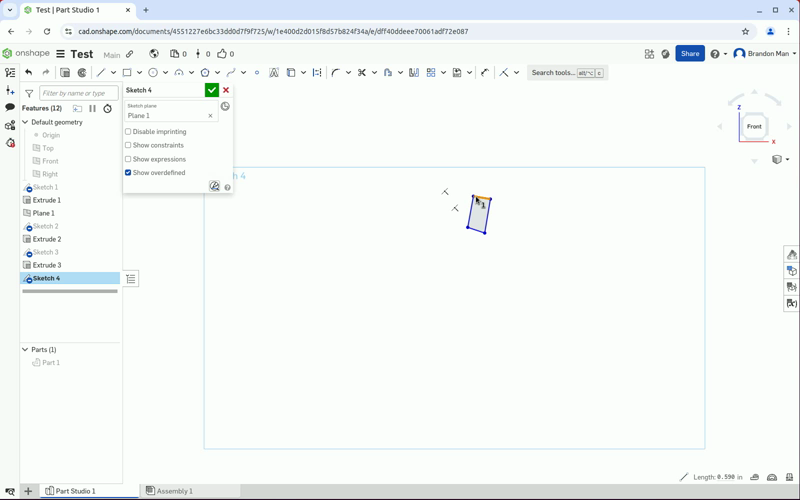
scroll(-6)
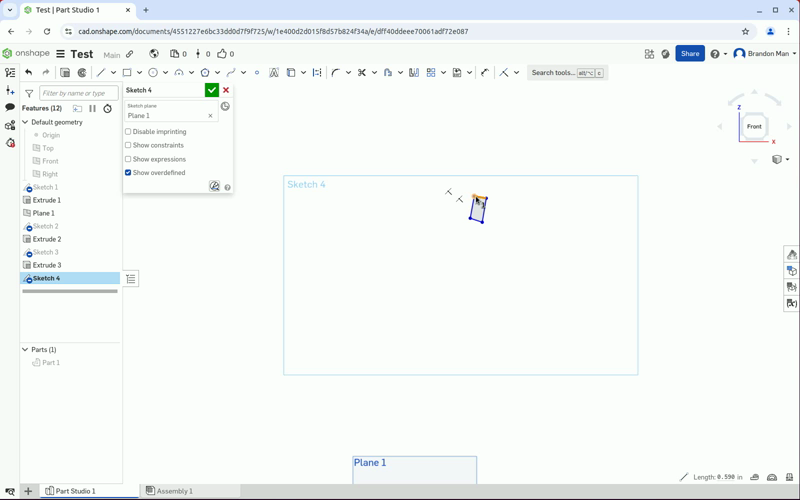
scroll(-6)
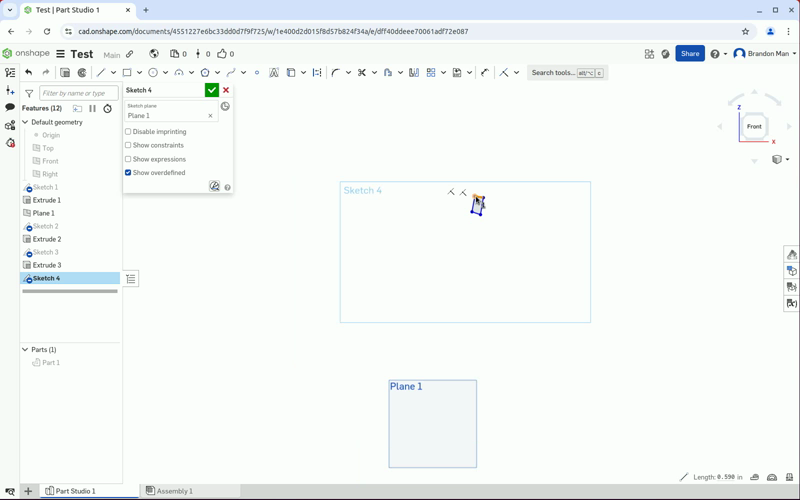
scroll(-6)
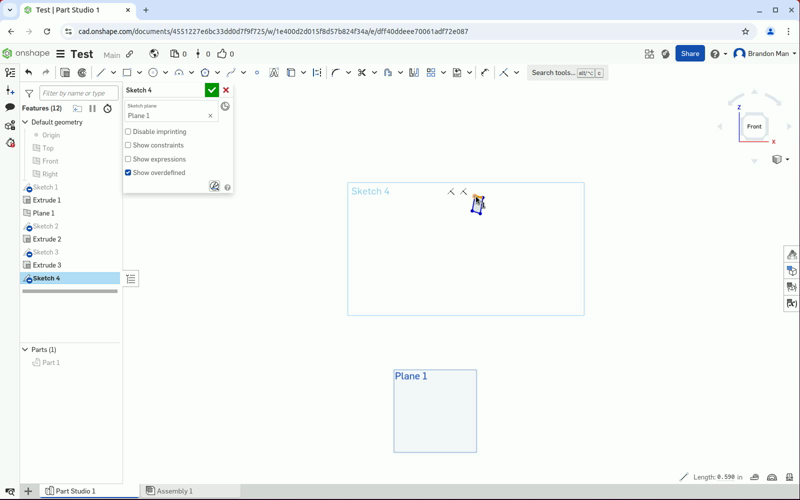
scroll(-6)
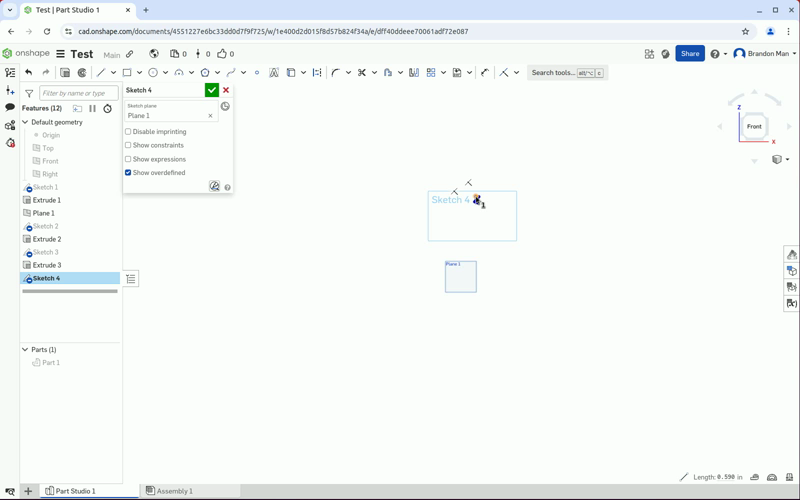
mouse_move(73, 352)
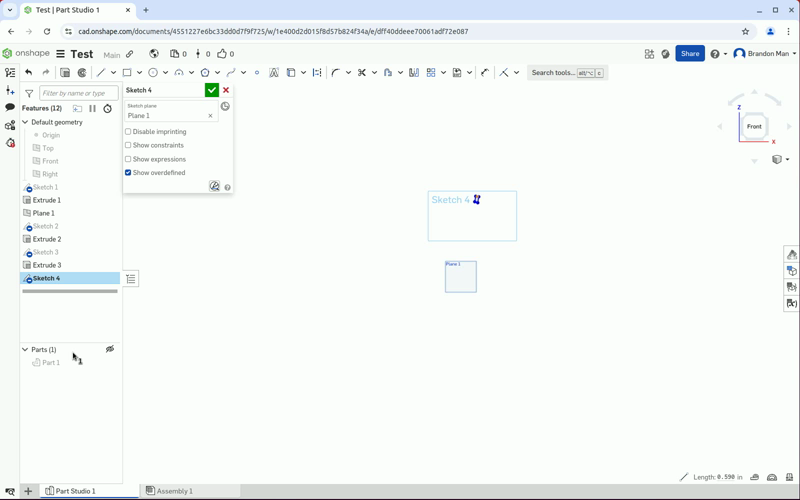
key(shift+y)
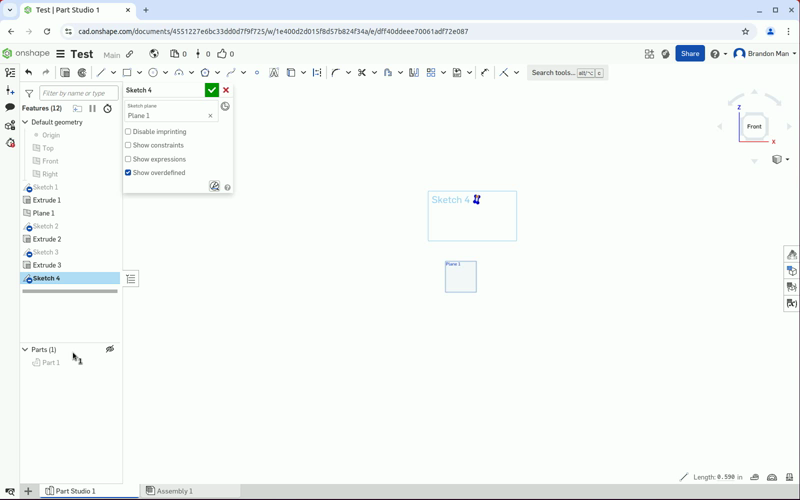
key(shift+e)
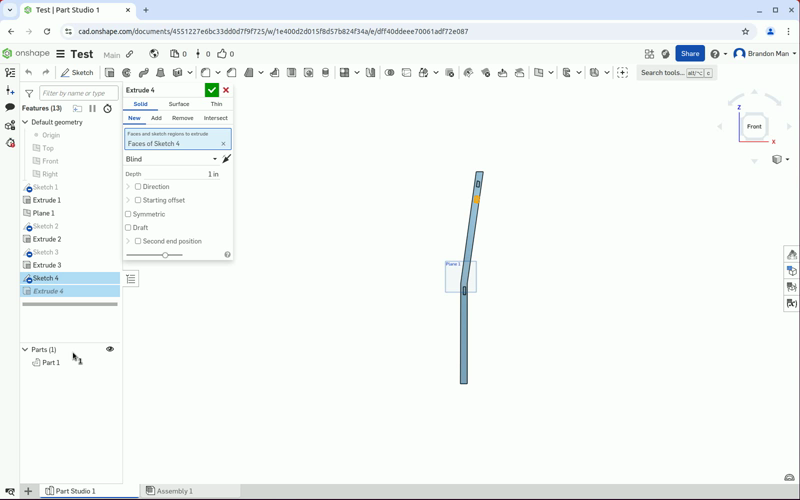
mouse_move(143, 106)
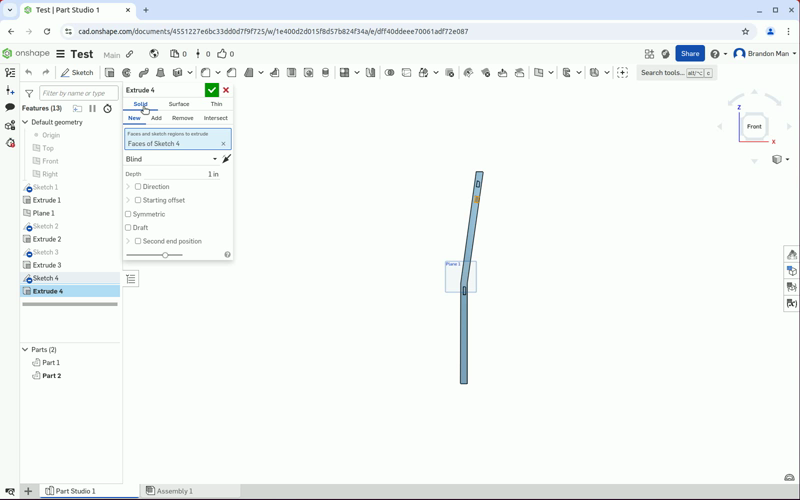
click(143, 106)
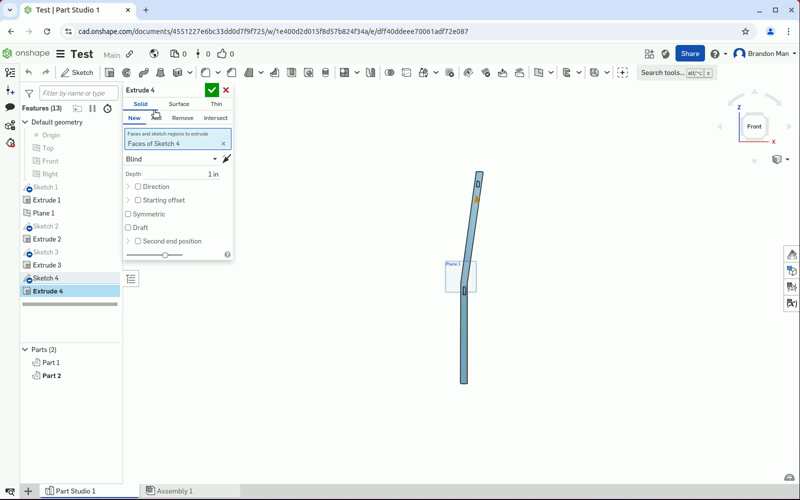
mouse_move(186, 120)
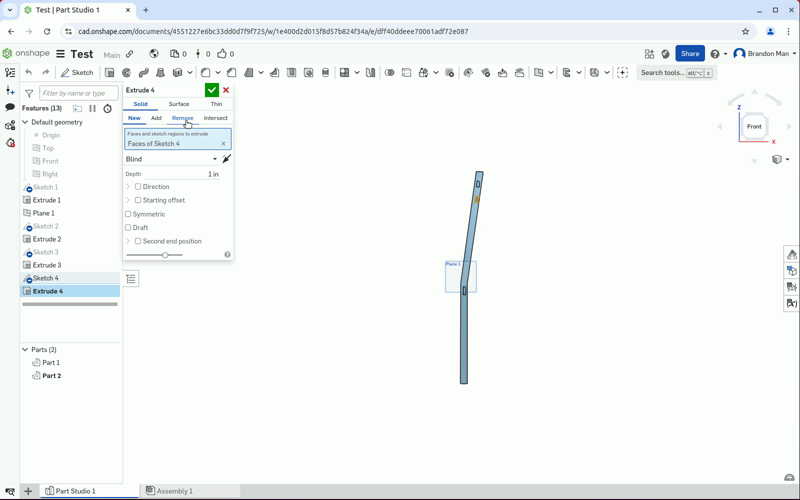
click(186, 120)
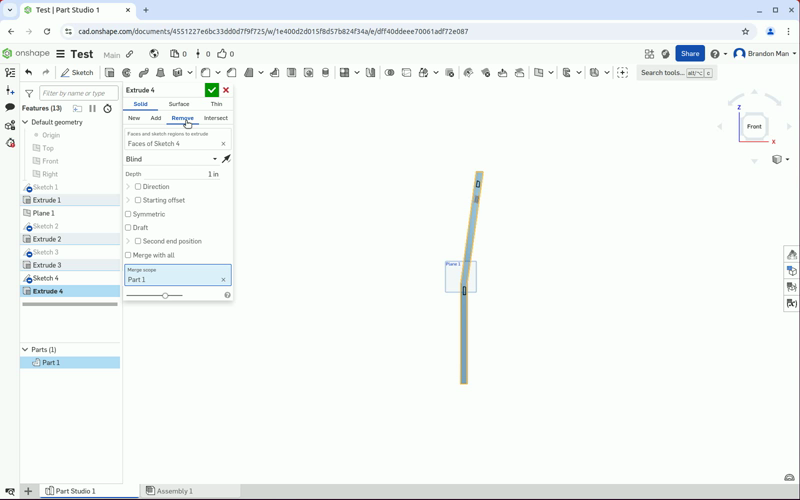
key(tab, 4)
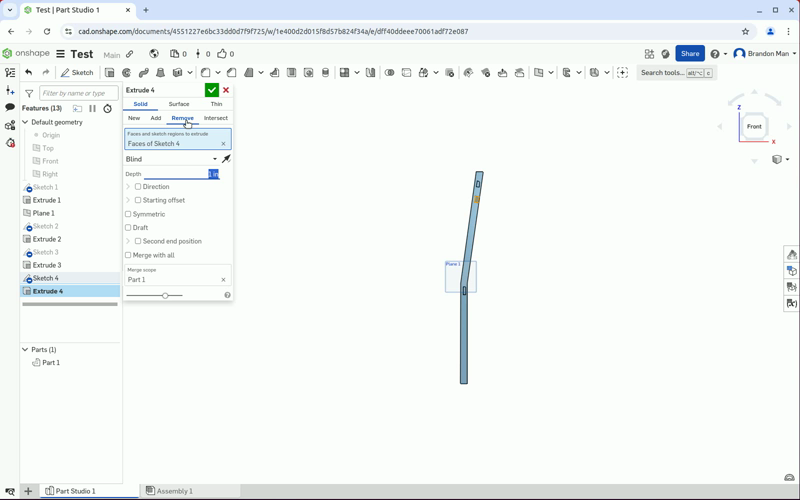
text(0.481)
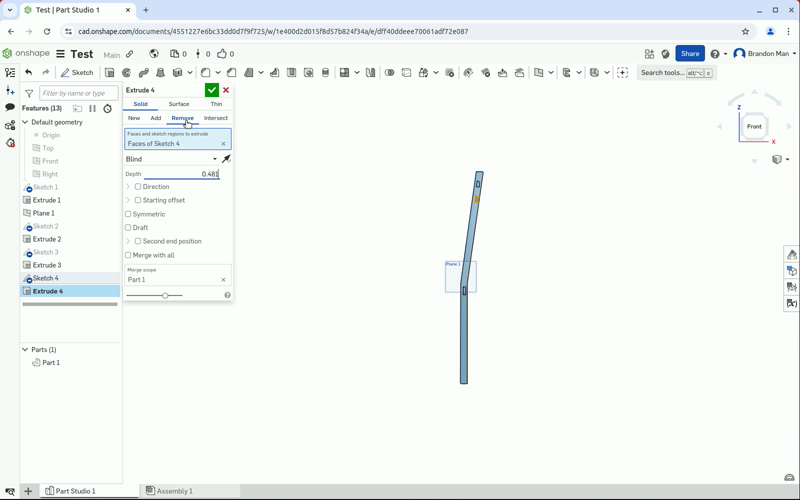
key(tab, 6)
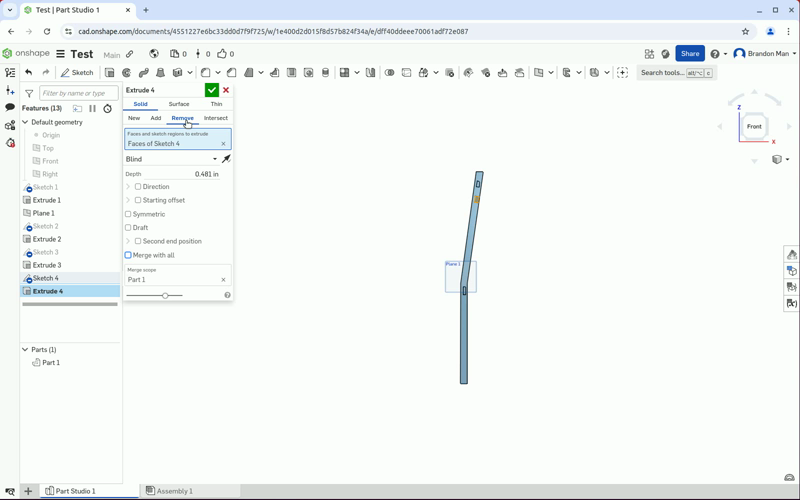
key(space)
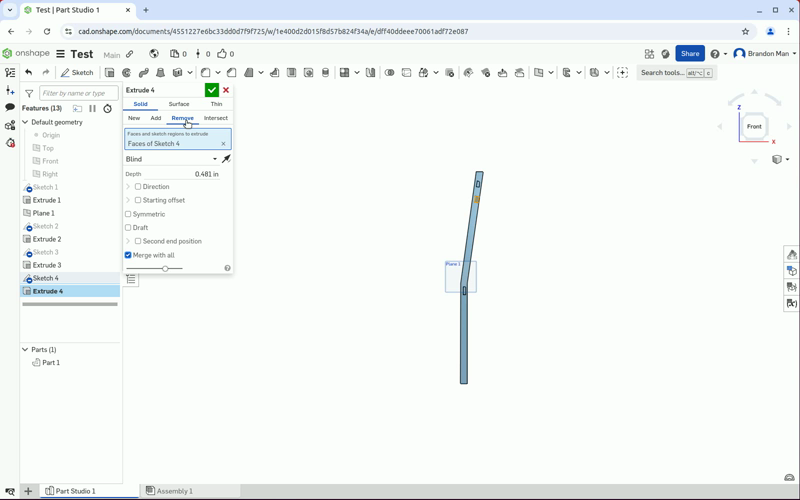
key(enter)
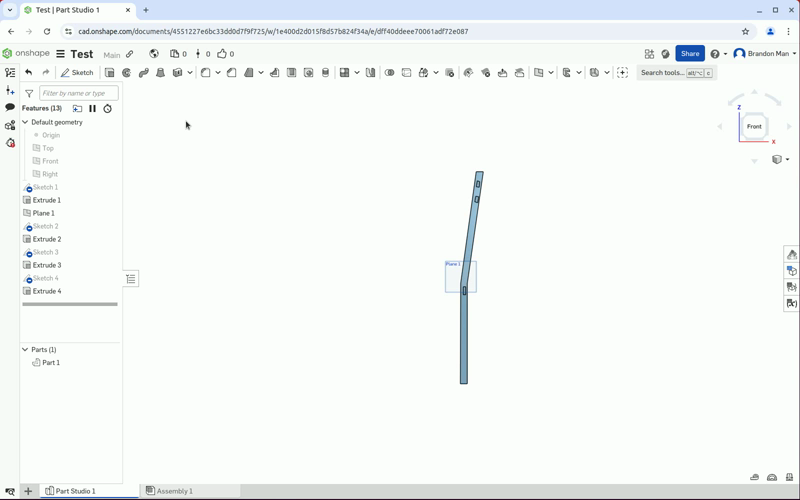
key(shift+h)
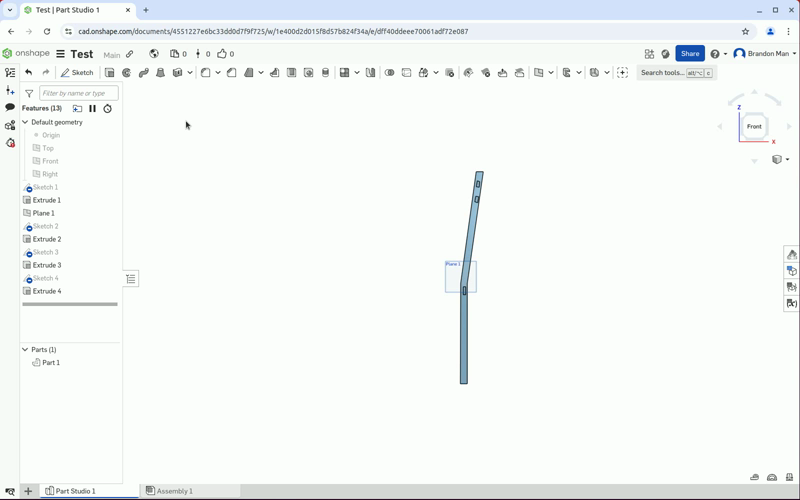
key(shift+h)
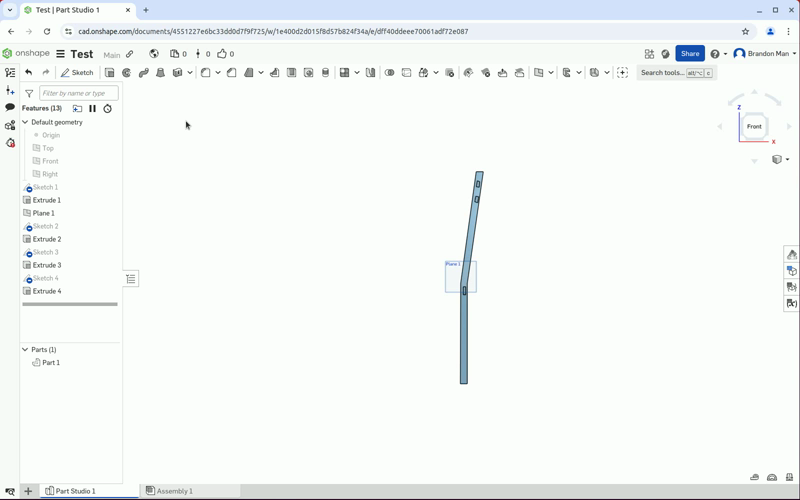
mouse_move(73, 189)
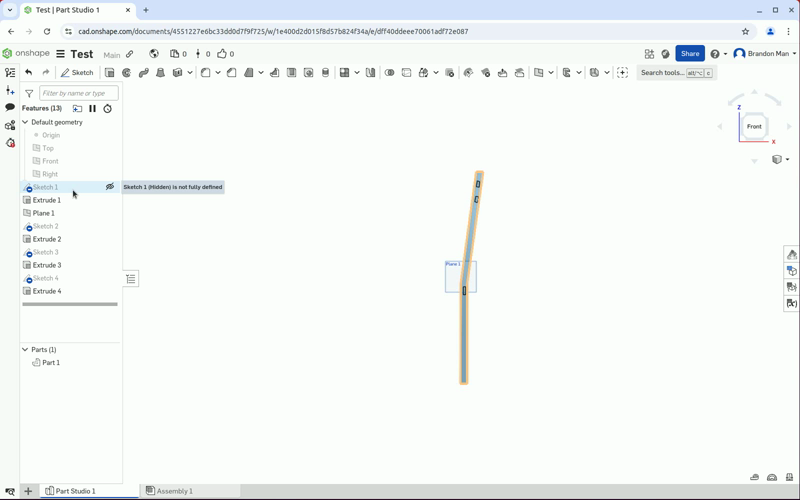
click(73, 189)
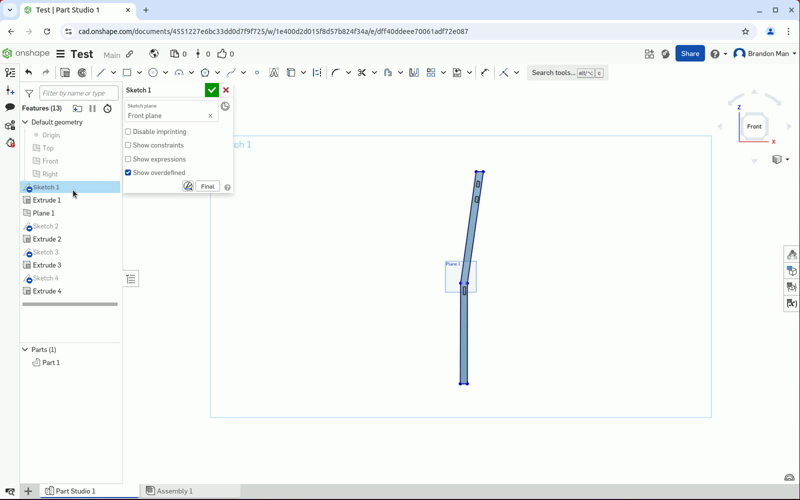
mouse_move(229, 92)
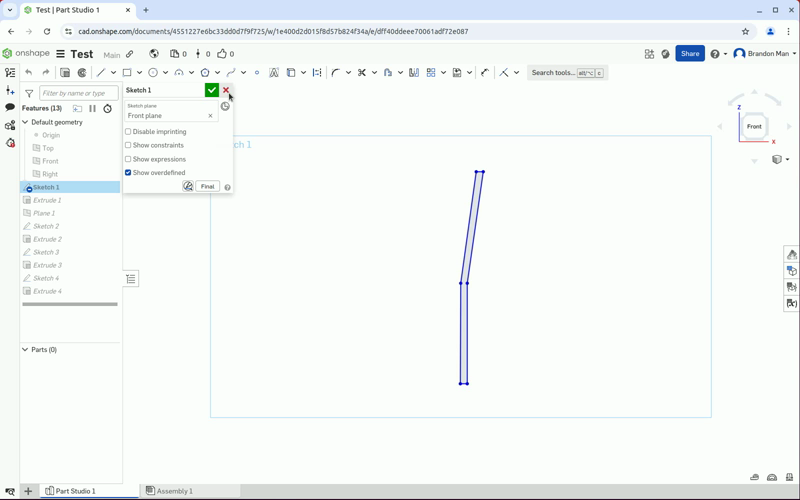
click(229, 92)
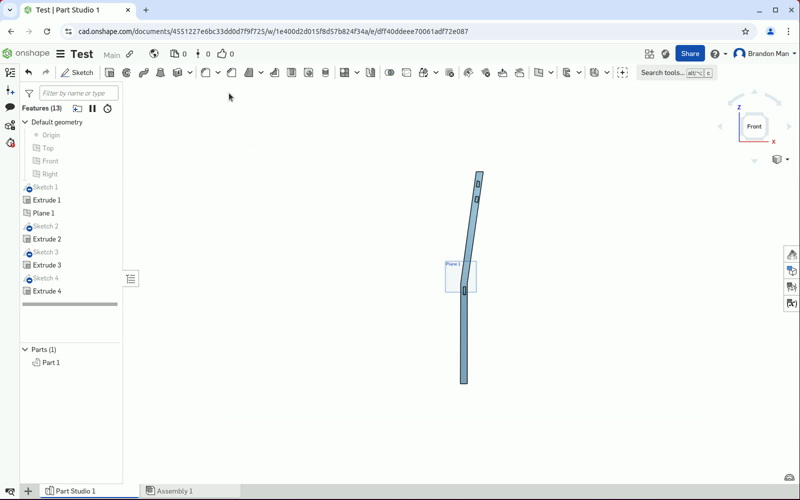
mouse_move(73, 352)
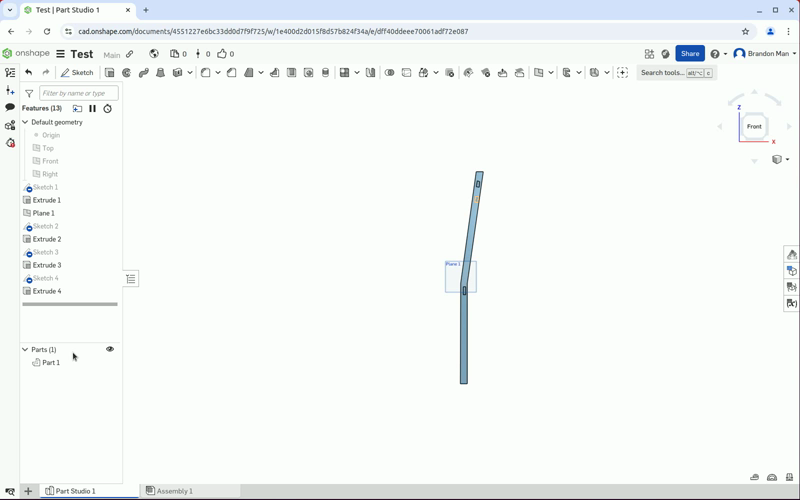
key(y)
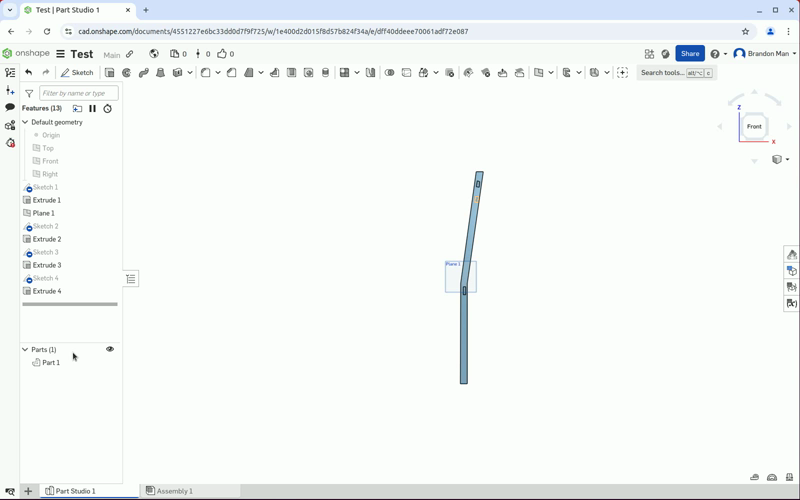
key(shift+p)
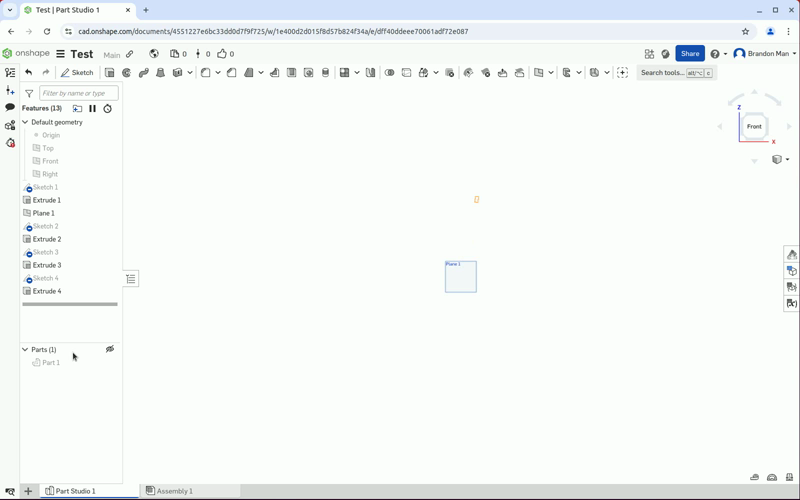
key(space)
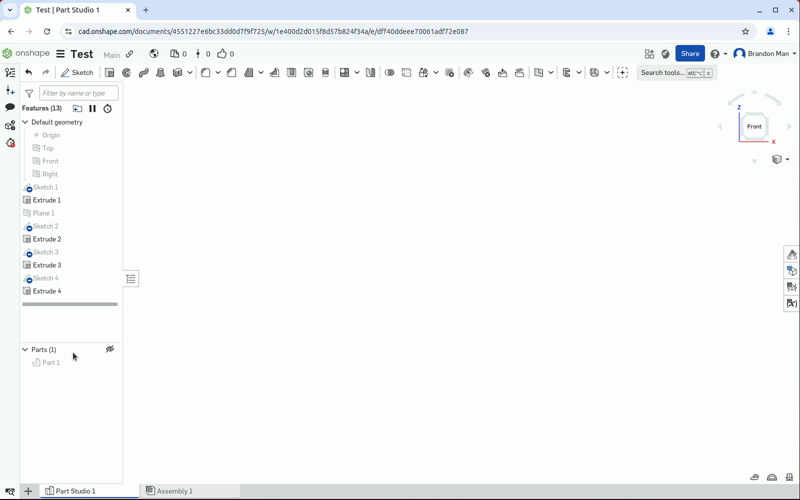
key_down(shift)
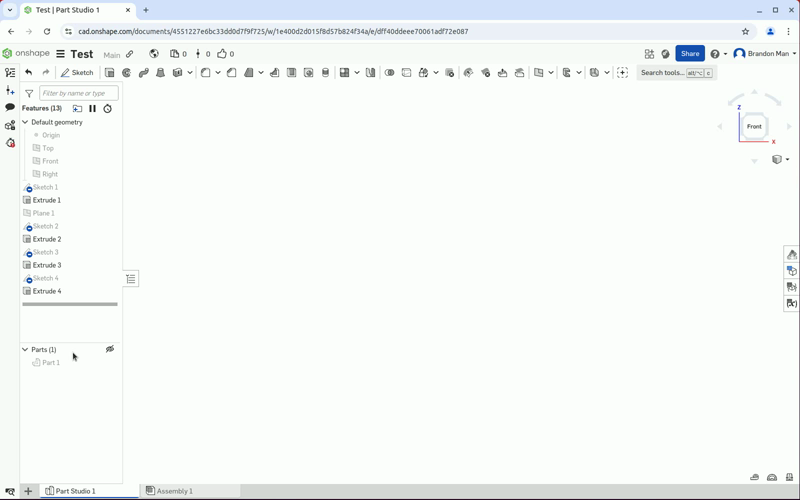
key(left)
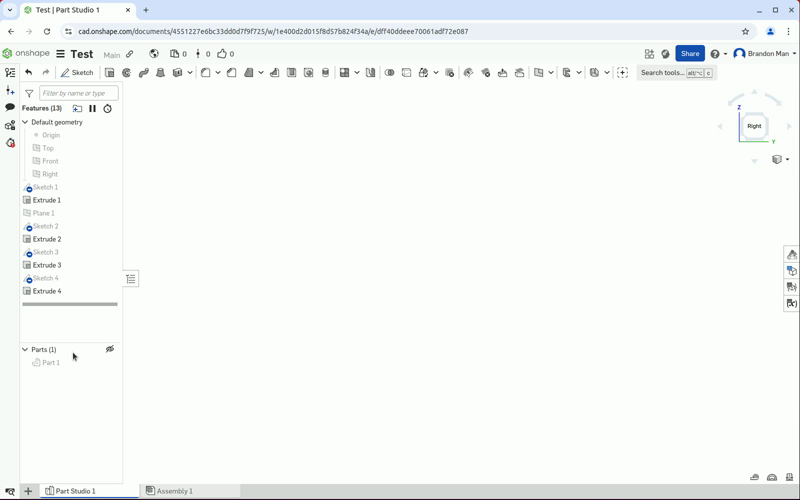
key_up(shift)
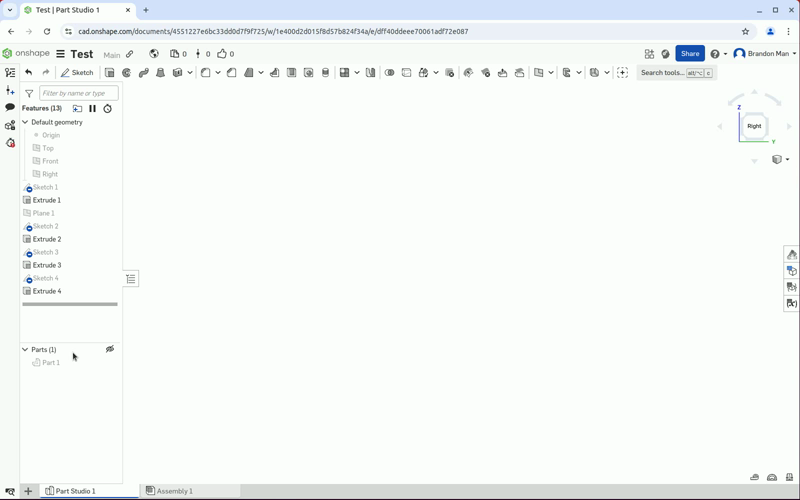
mouse_move(73, 352)
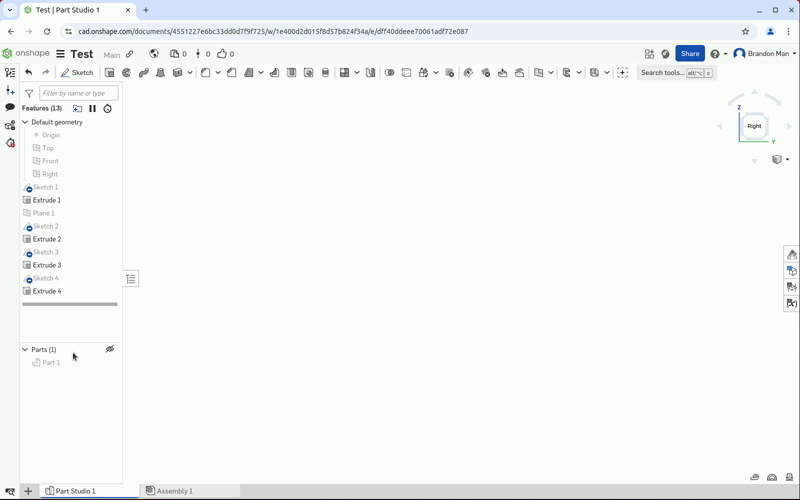
key(shift+y)
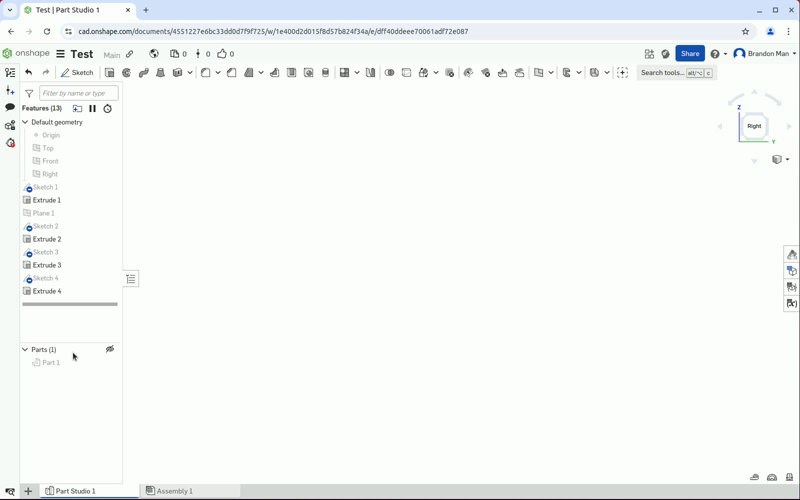
key(shift+s)
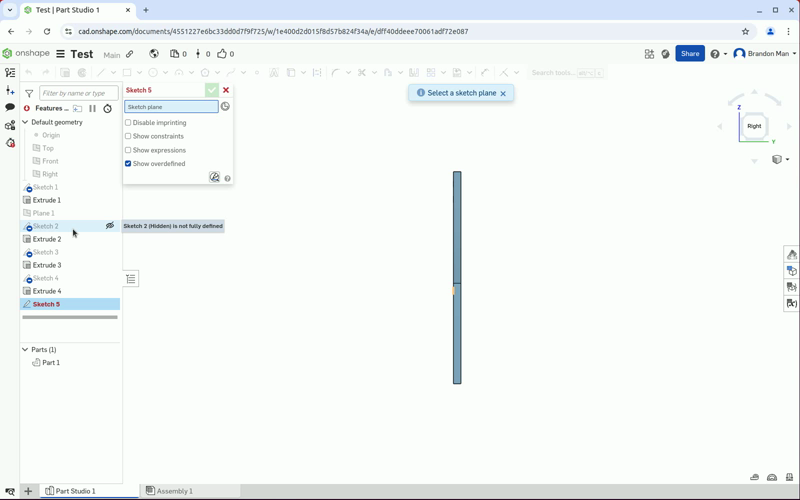
scroll(3)
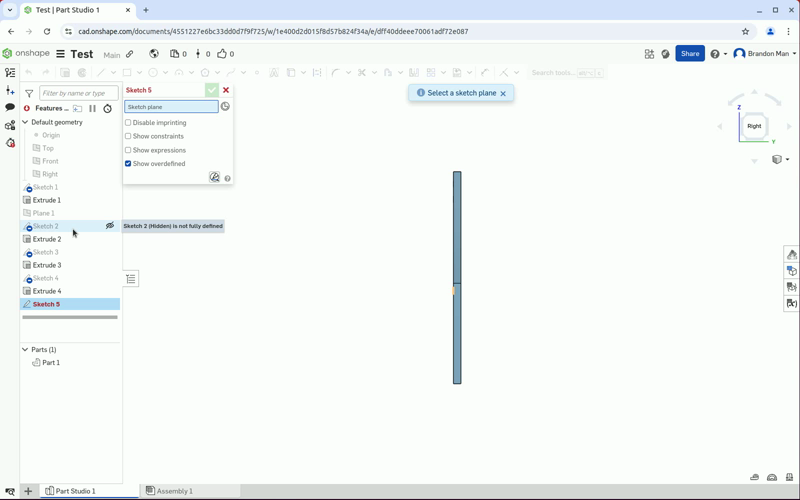
mouse_move(73, 176)
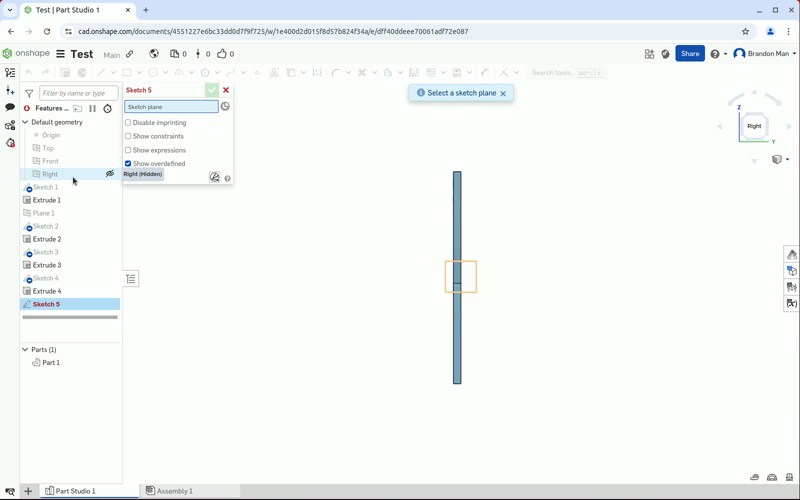
click(73, 176)
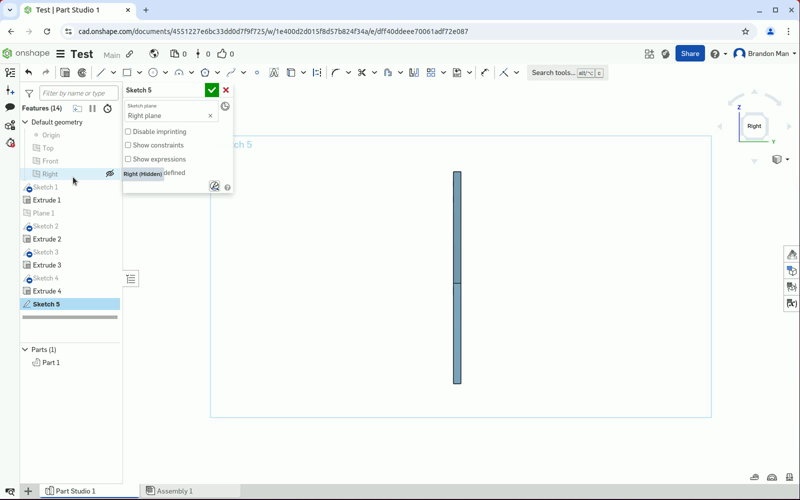
mouse_move(73, 352)
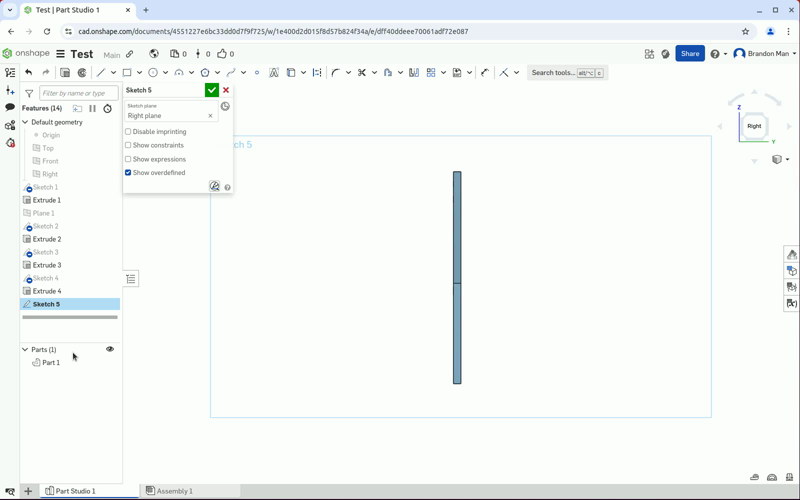
key(y)
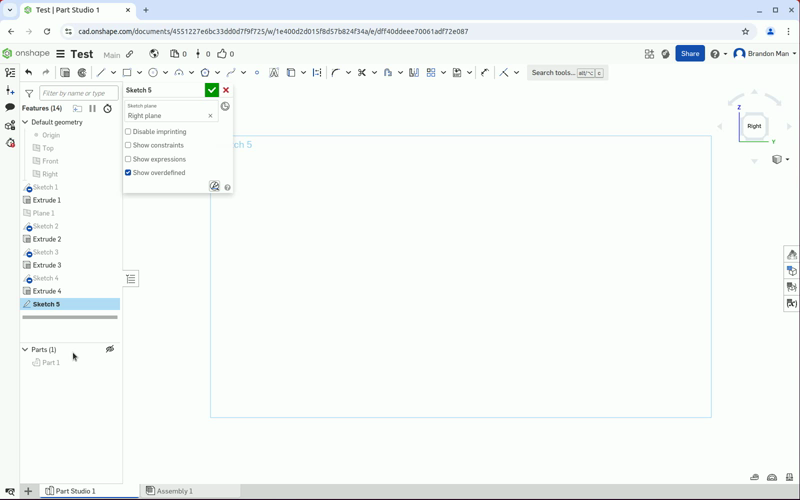
key(l)
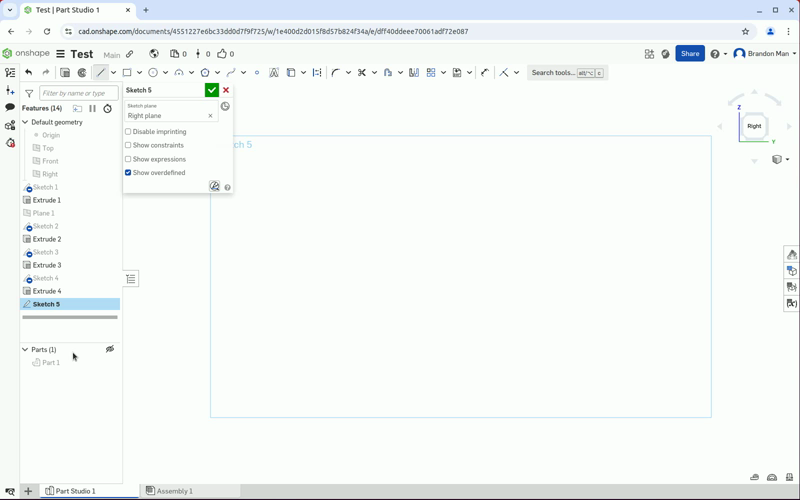
key_down(shift)
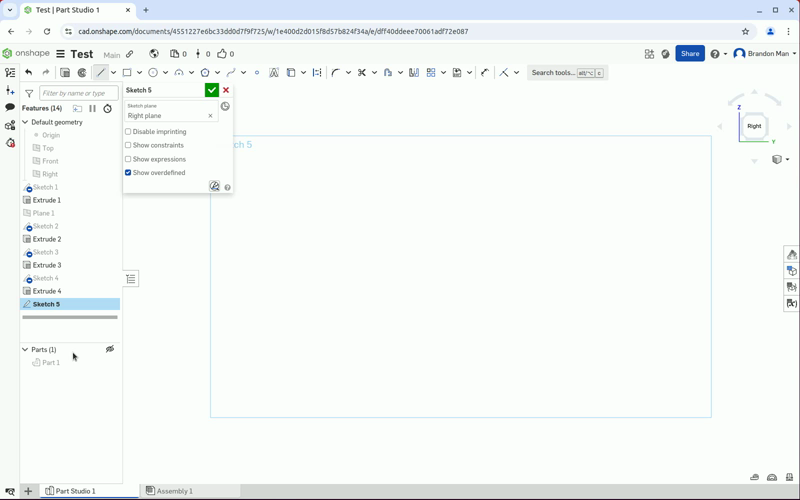
mouse_move(456, 294)
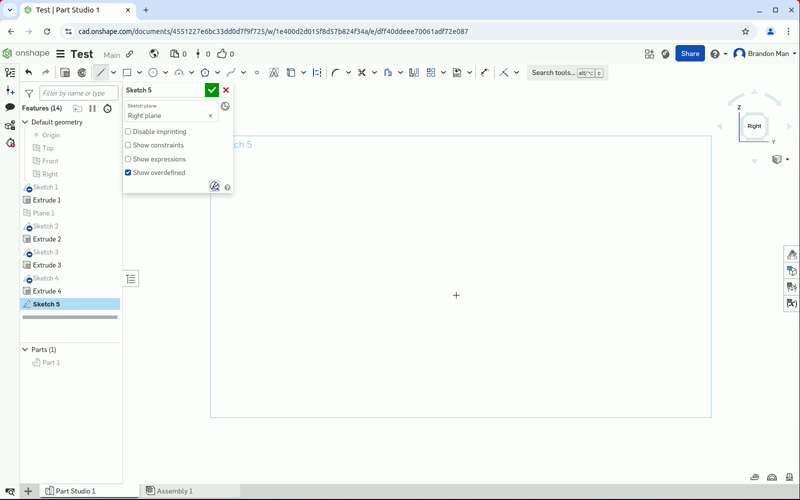
click(456, 294)
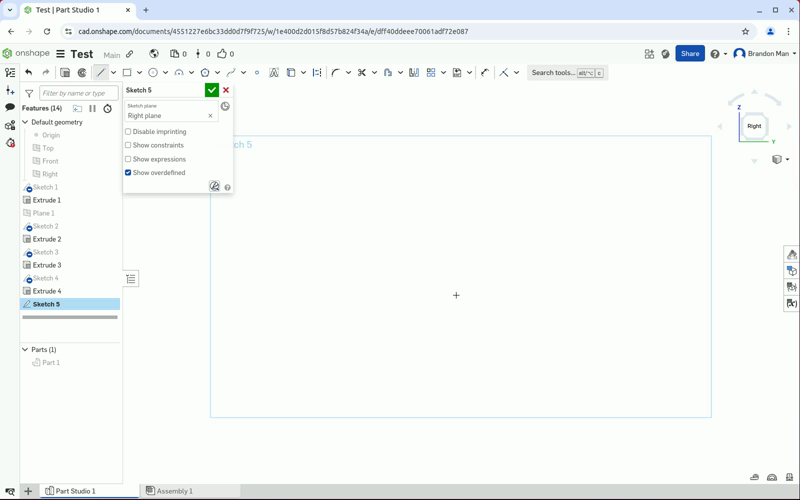
key_up(shift)
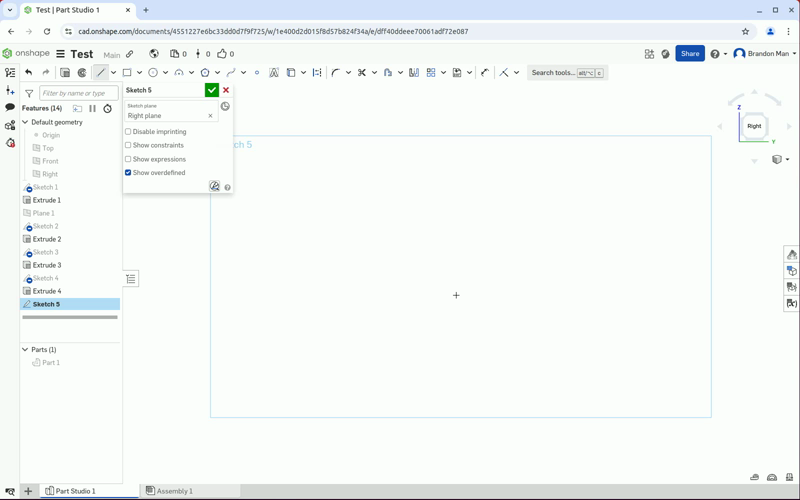
key_down(shift)
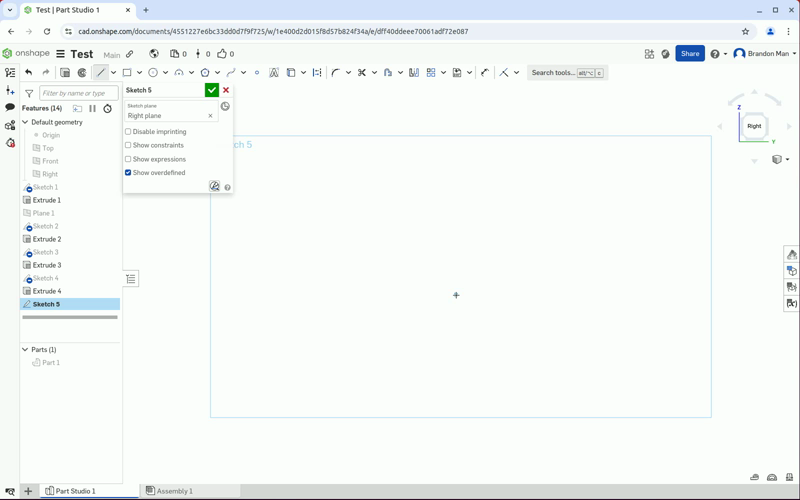
mouse_move(486, 294)
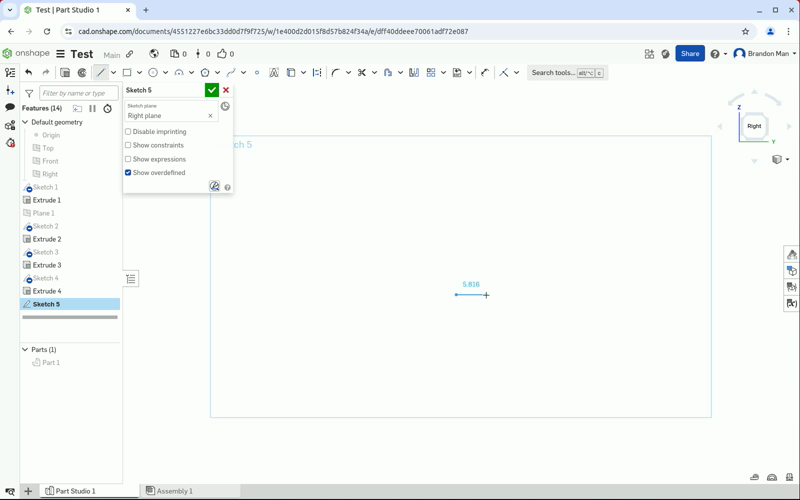
mouse_move(458, 294)
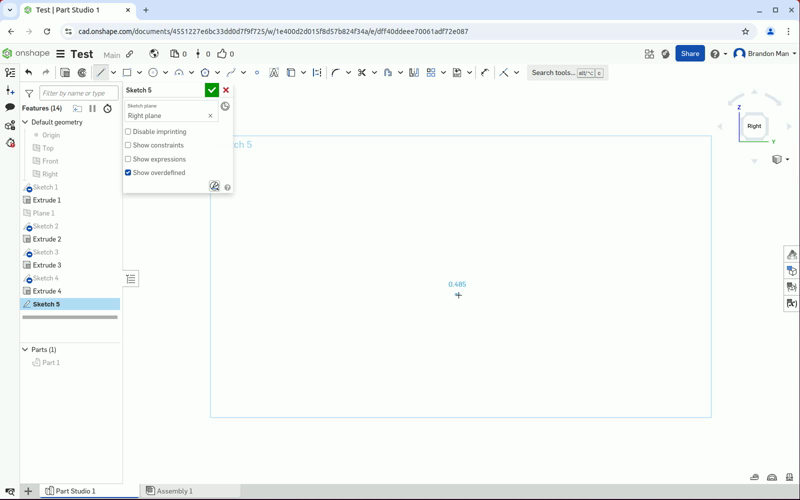
scroll(6)
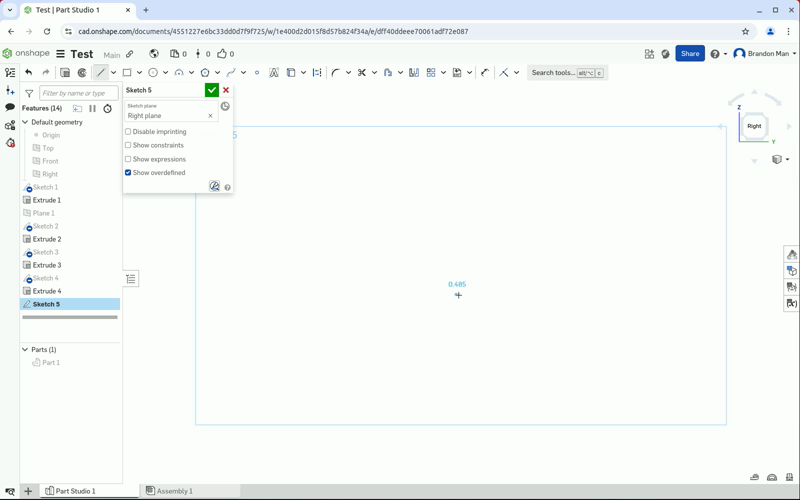
scroll(6)
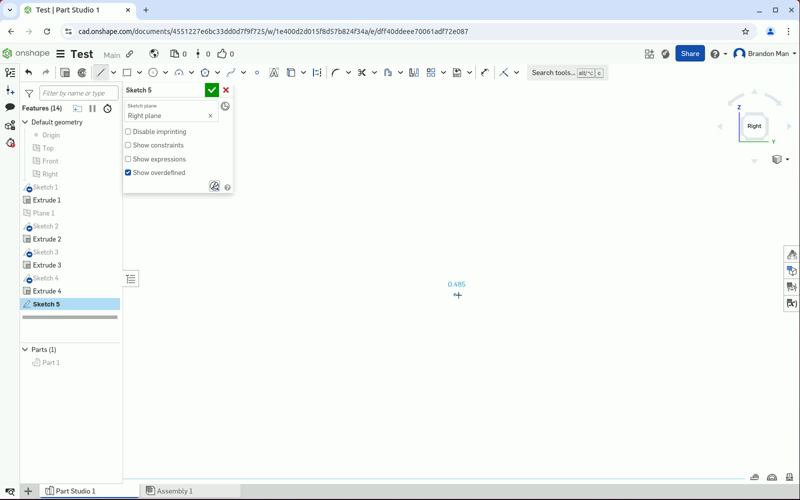
scroll(6)
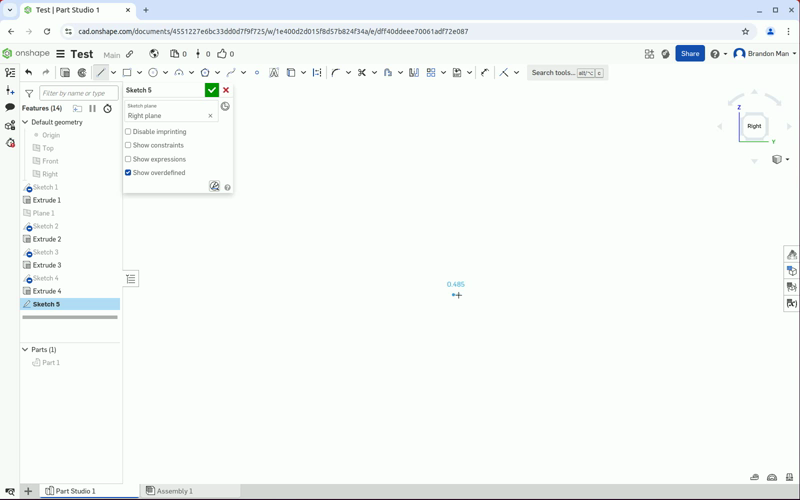
scroll(6)
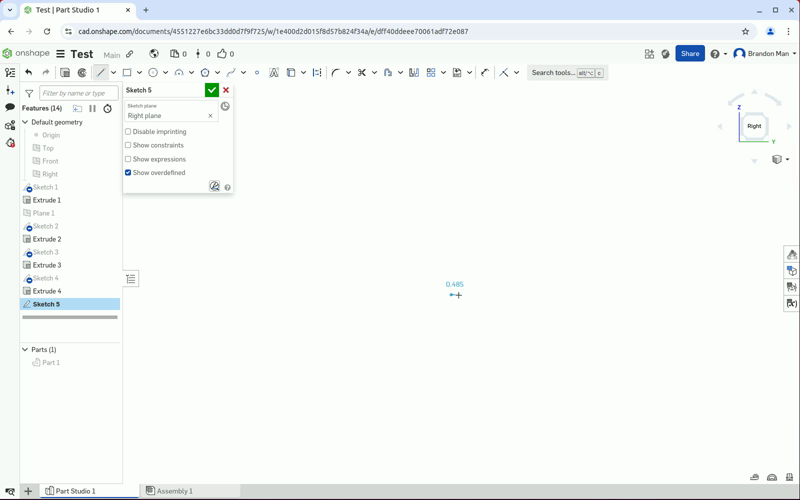
scroll(6)
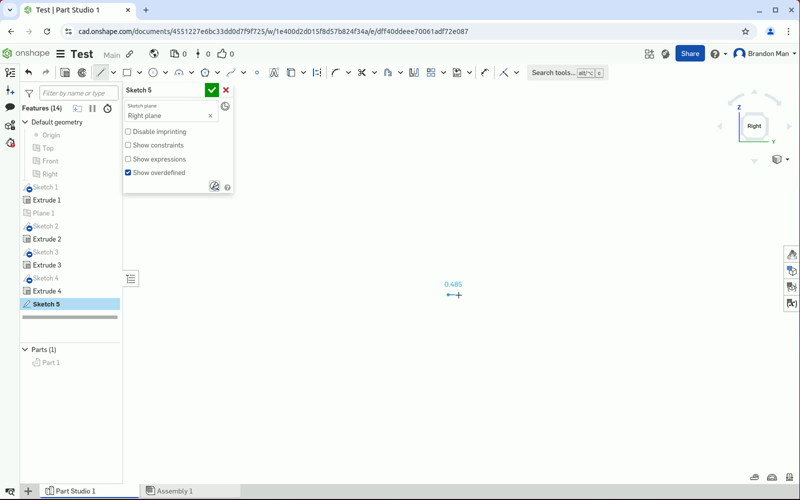
scroll(6)
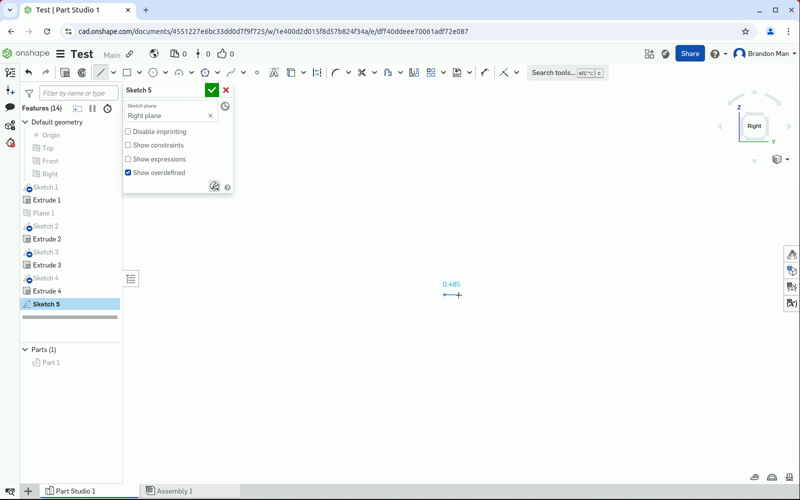
scroll(6)
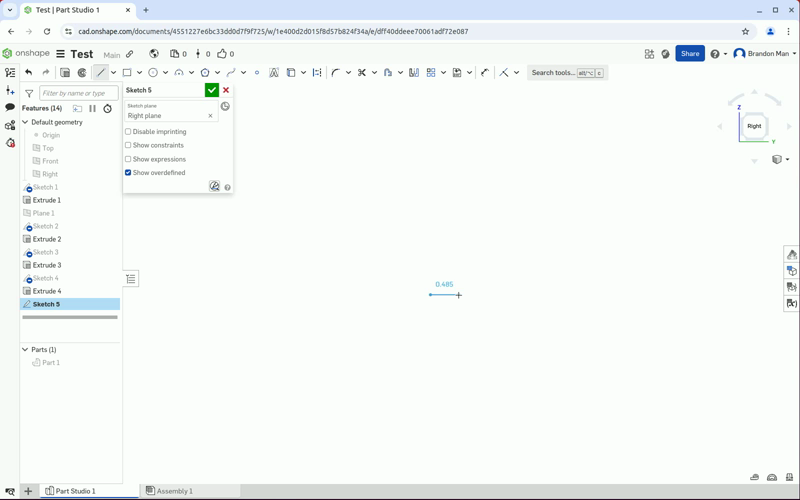
click(458, 294)
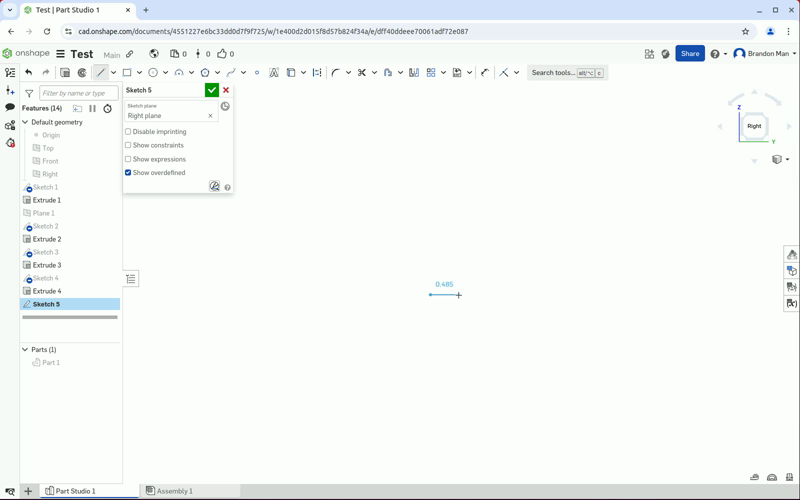
scroll(-6)
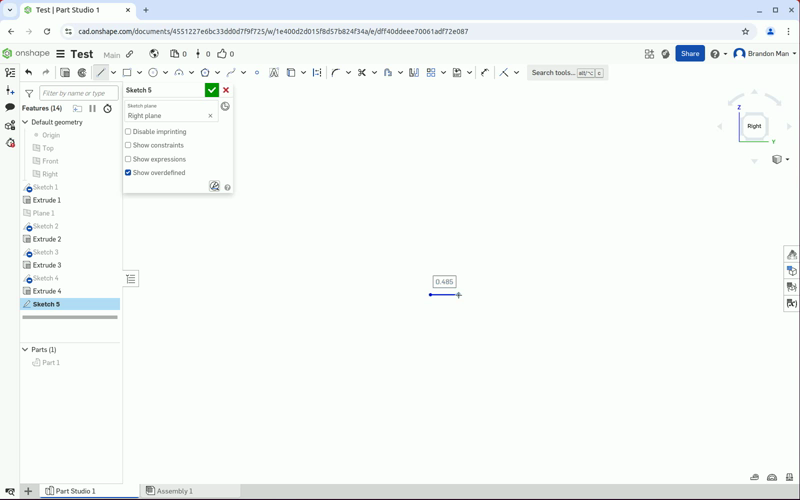
scroll(-6)
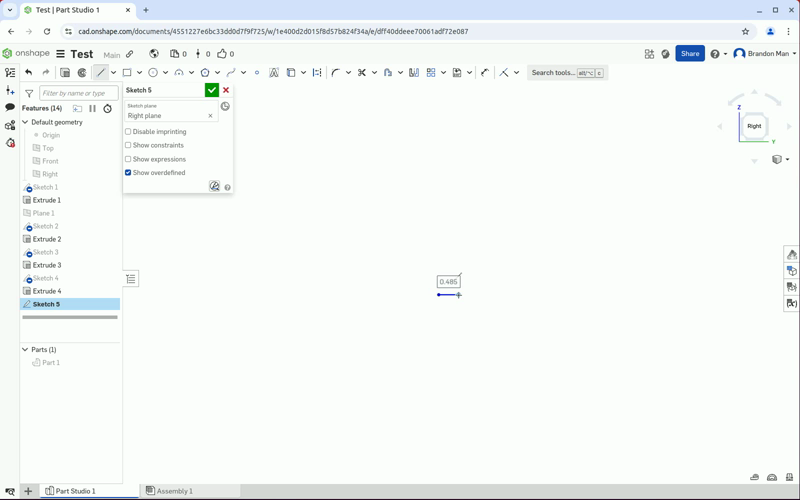
scroll(-6)
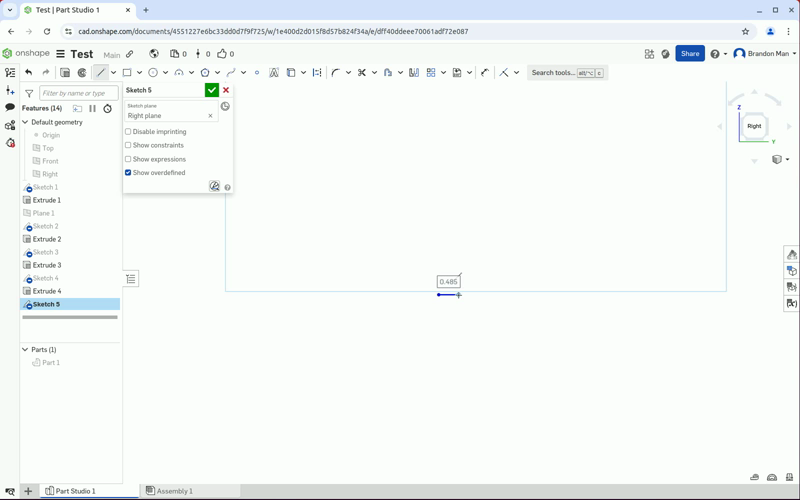
scroll(-6)
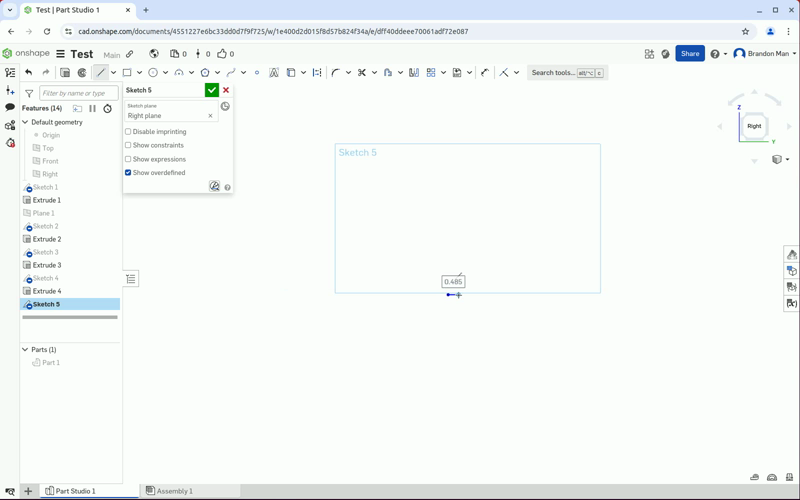
scroll(-6)
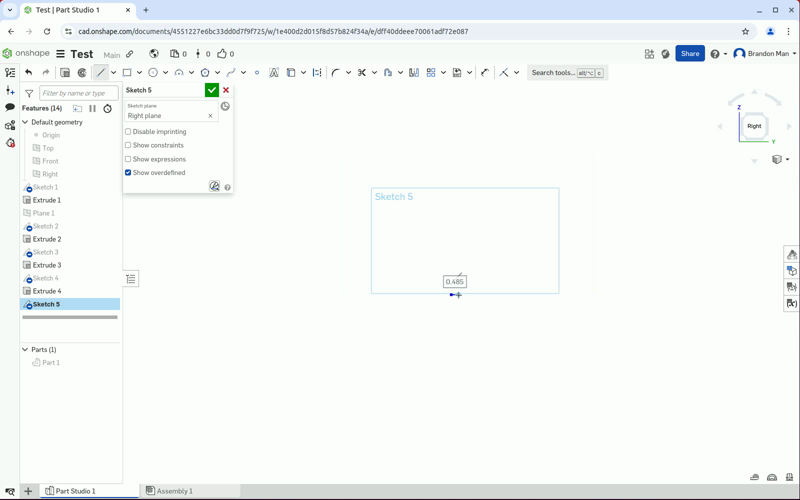
scroll(-6)
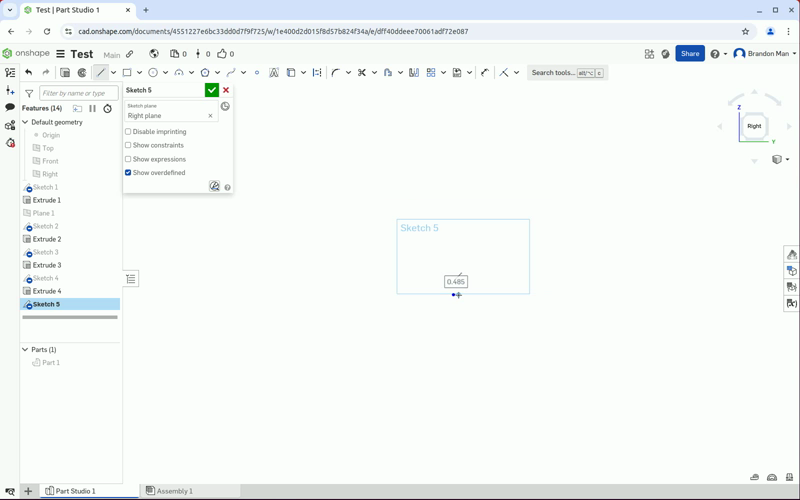
scroll(-6)
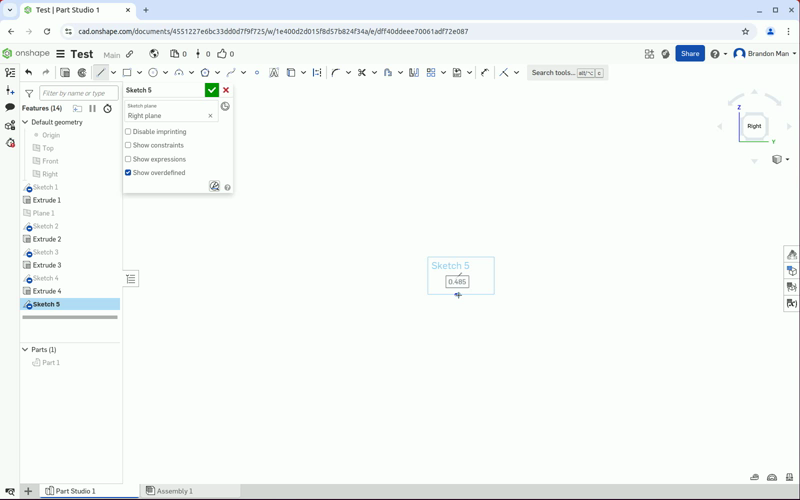
key_up(shift)
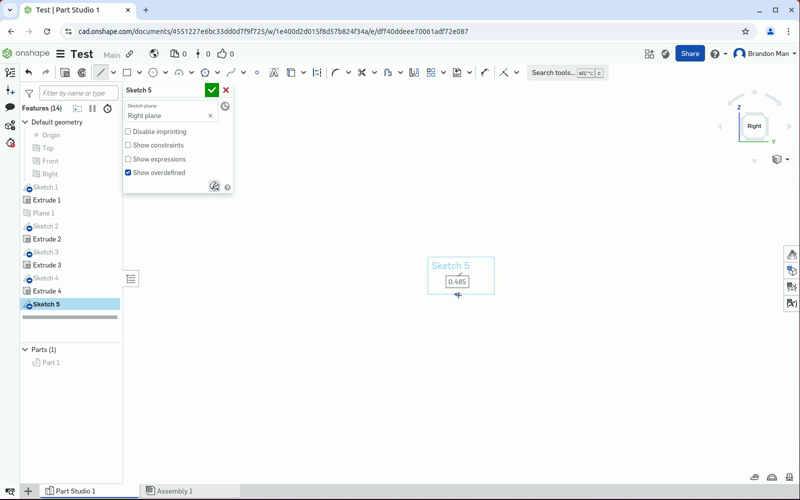
key_down(shift)
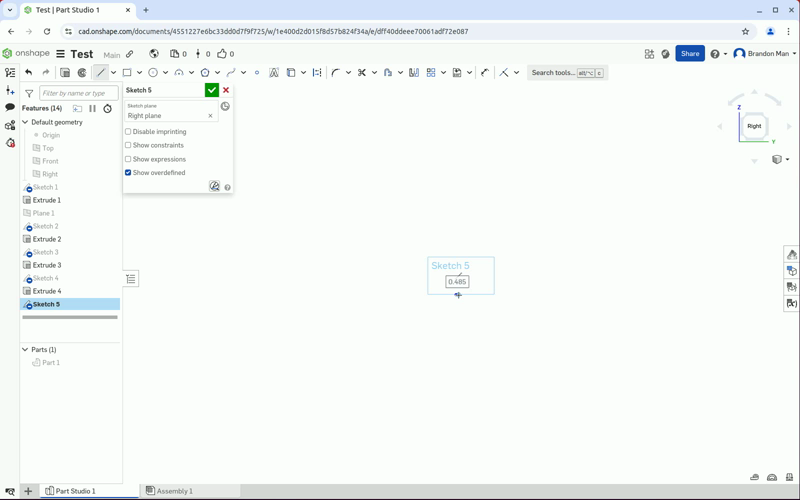
mouse_move(489, 294)
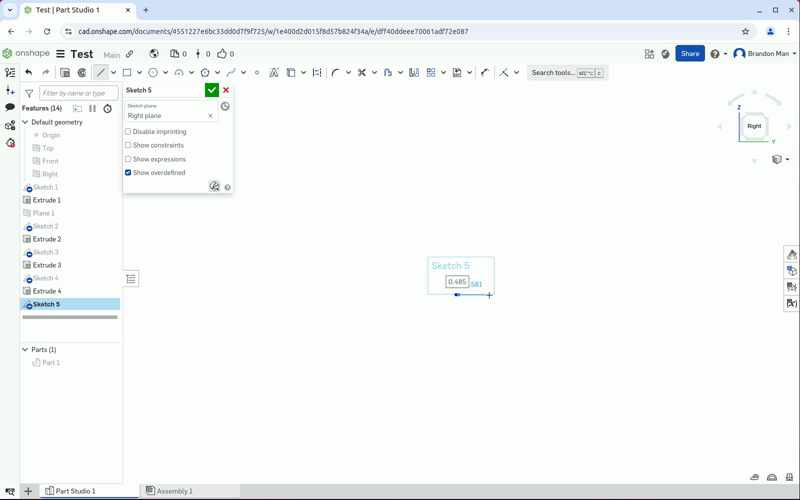
mouse_move(458, 286)
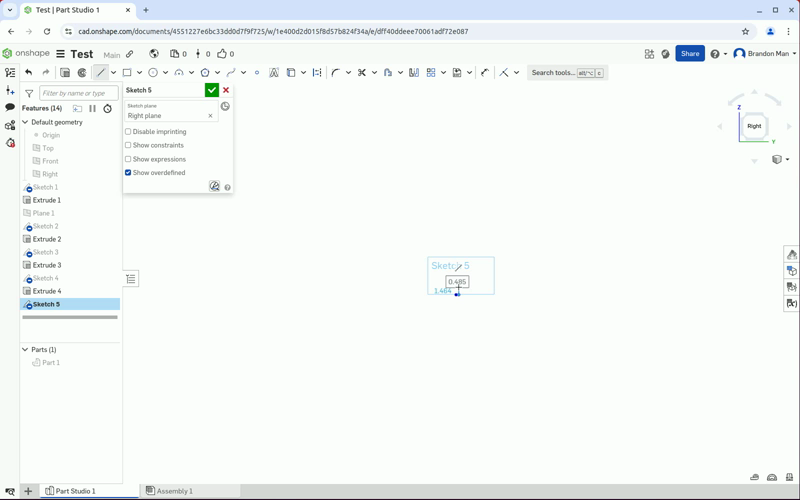
click(458, 286)
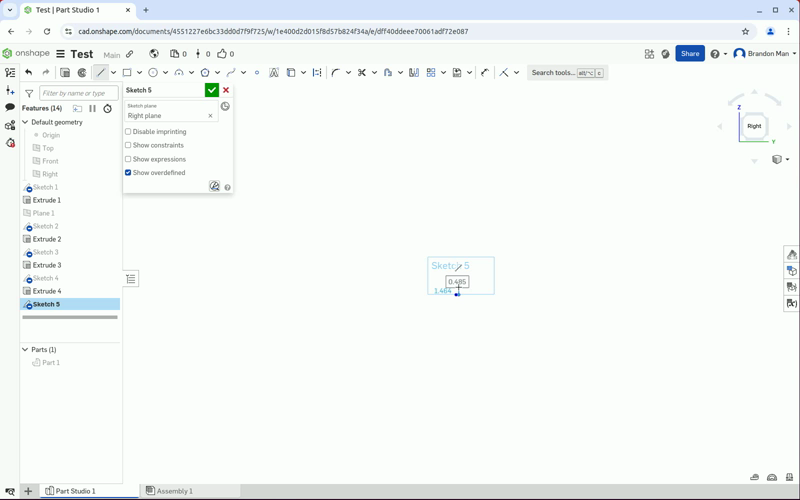
key_up(shift)
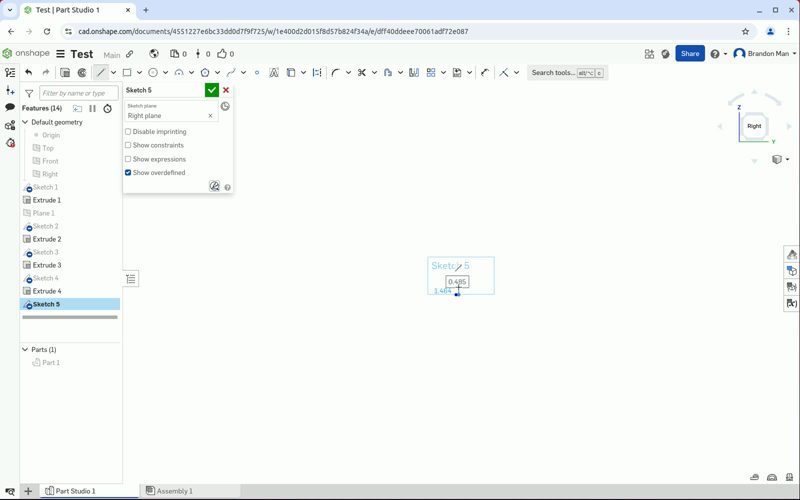
key_down(shift)
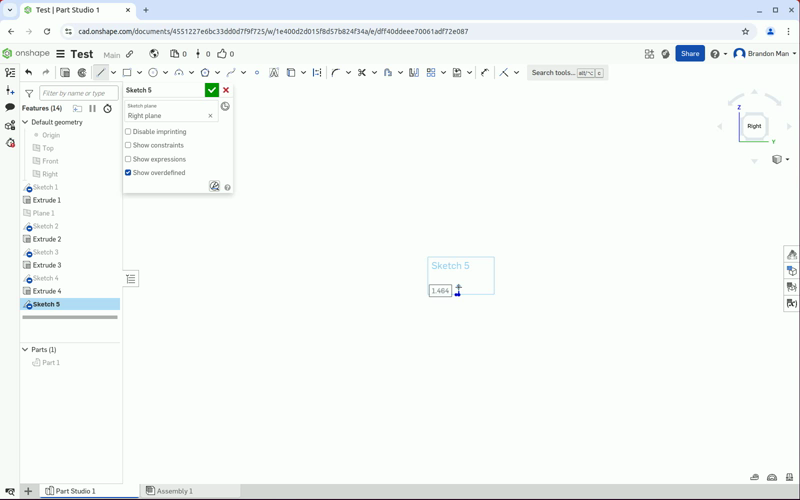
mouse_move(489, 286)
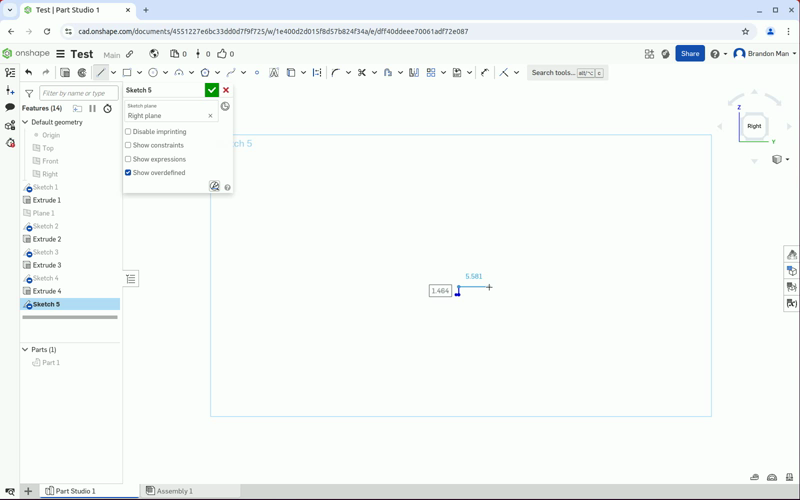
mouse_move(456, 286)
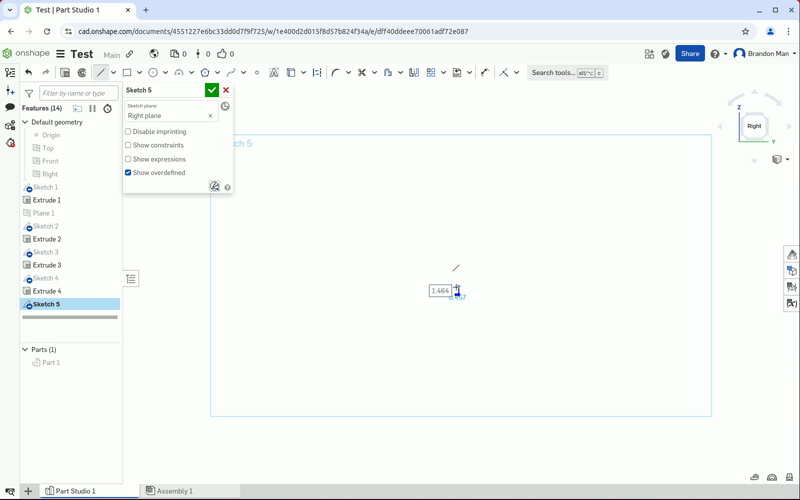
scroll(6)
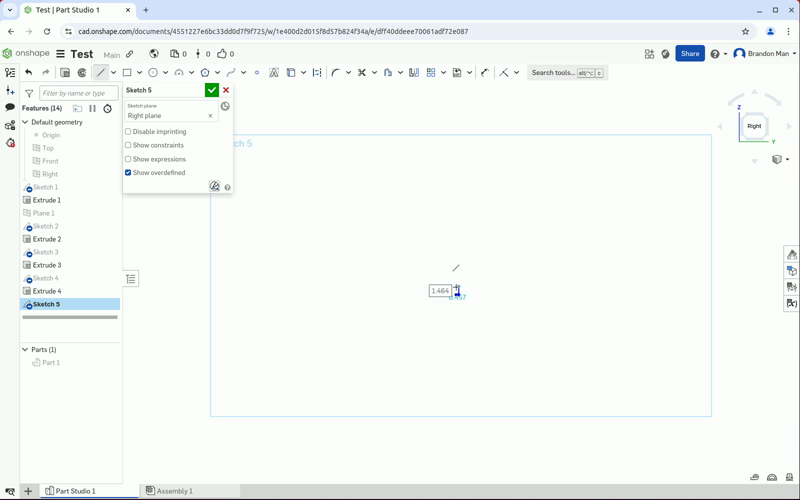
scroll(6)
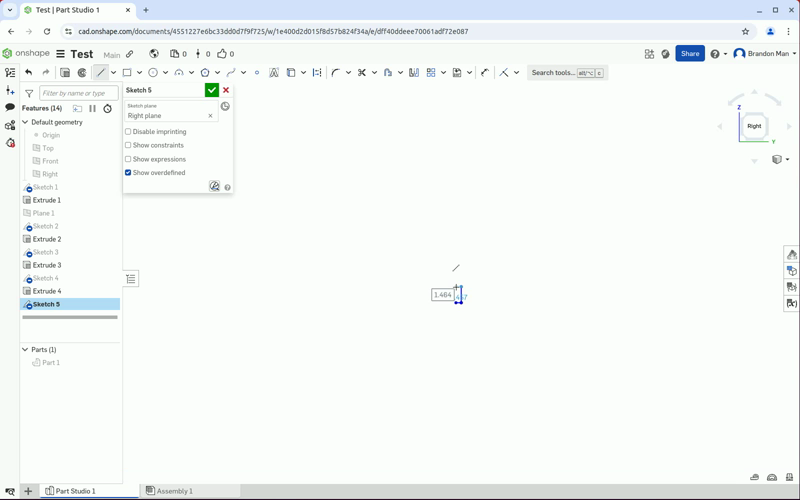
scroll(6)
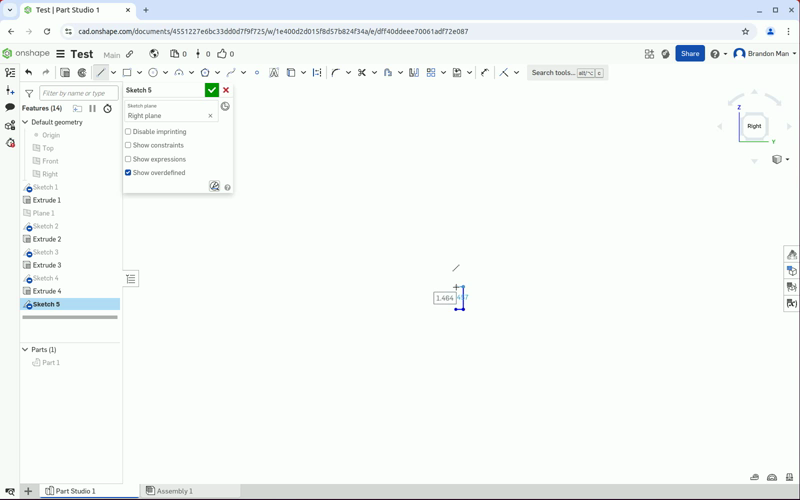
scroll(6)
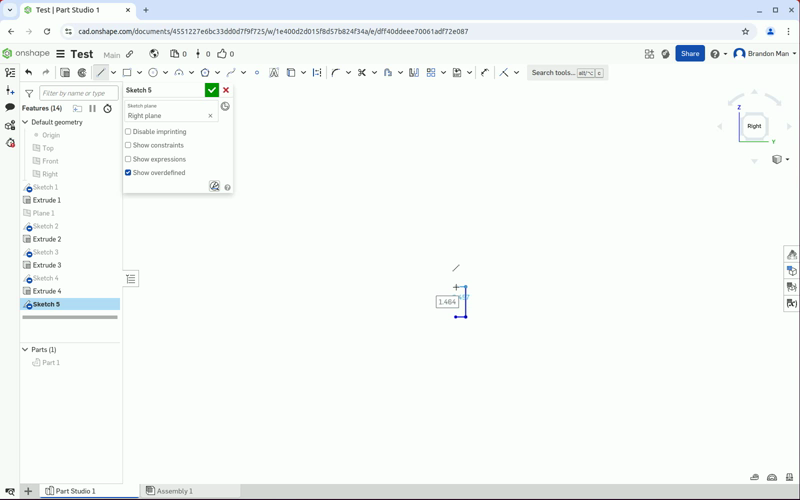
scroll(6)
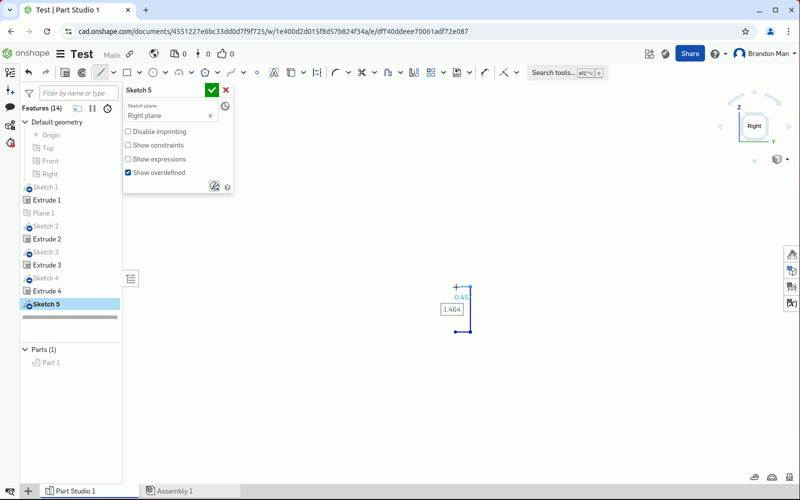
scroll(6)
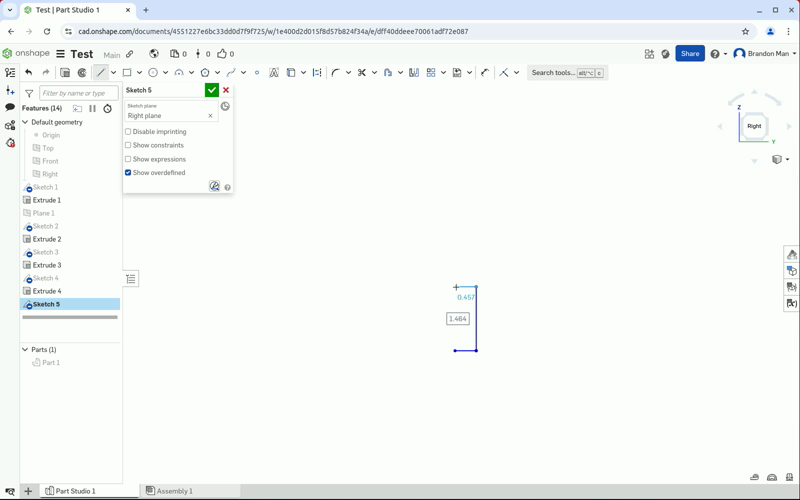
scroll(6)
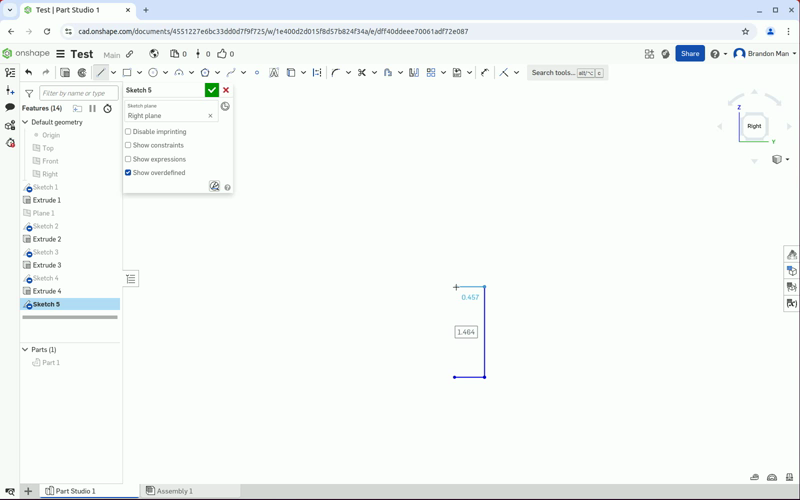
click(456, 286)
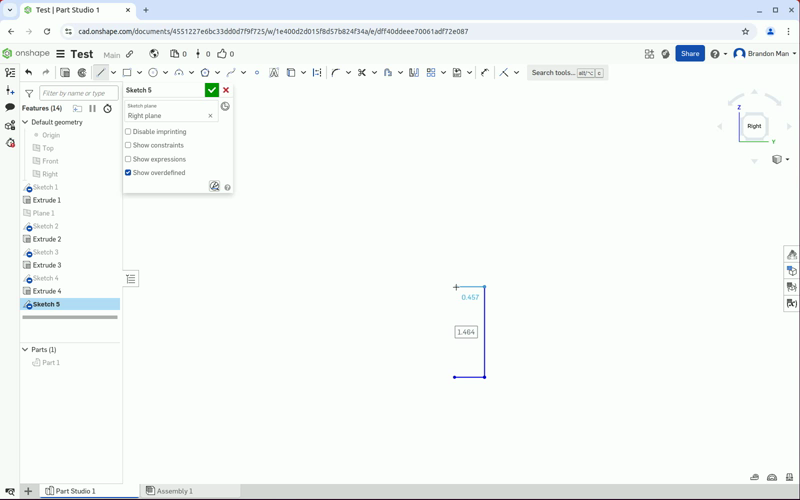
scroll(-6)
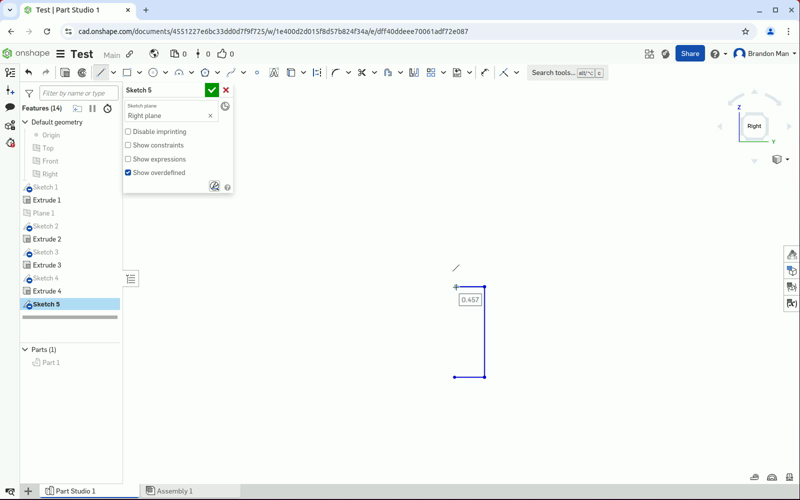
scroll(-6)
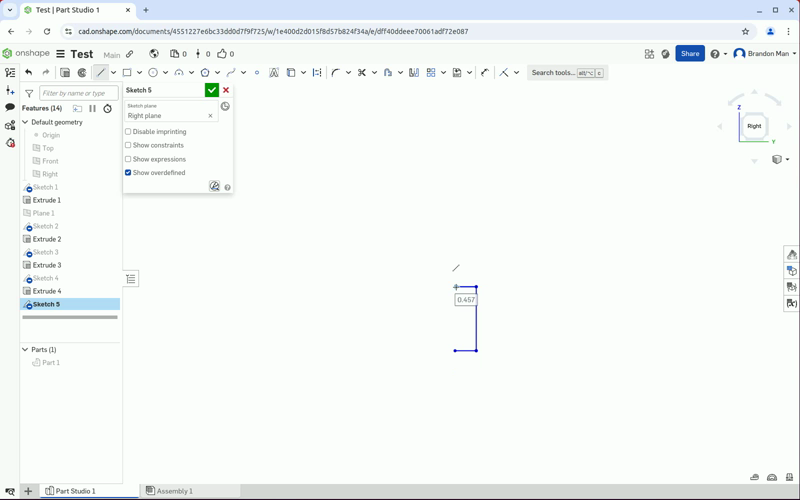
scroll(-6)
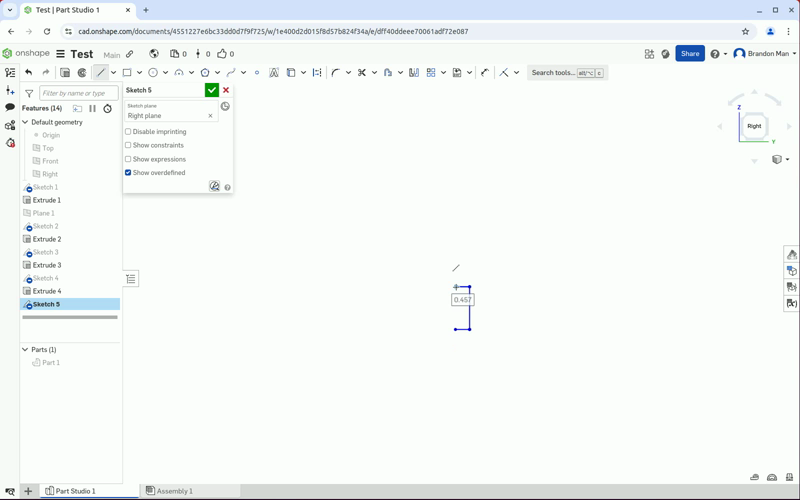
scroll(-6)
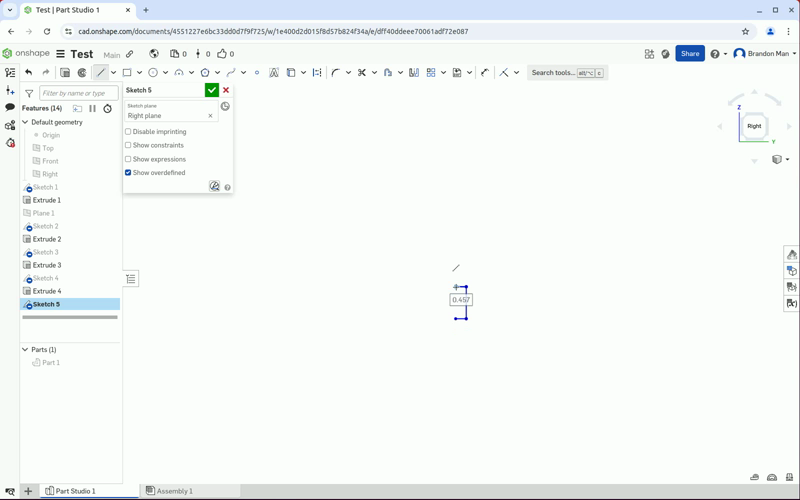
scroll(-6)
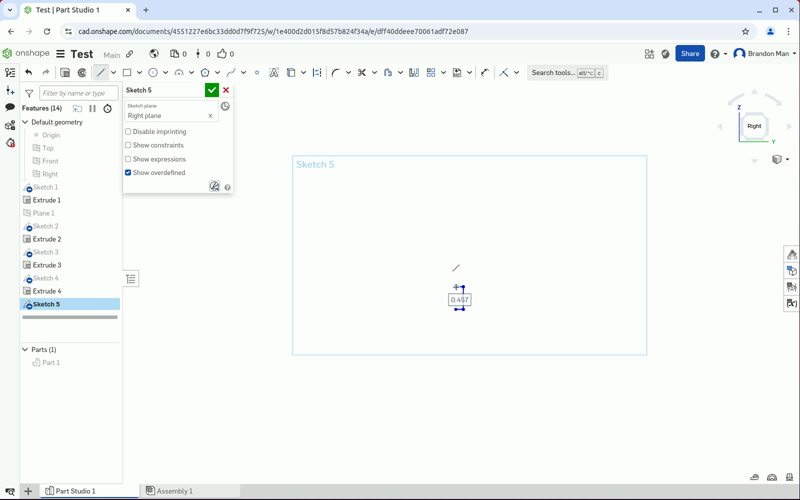
scroll(-6)
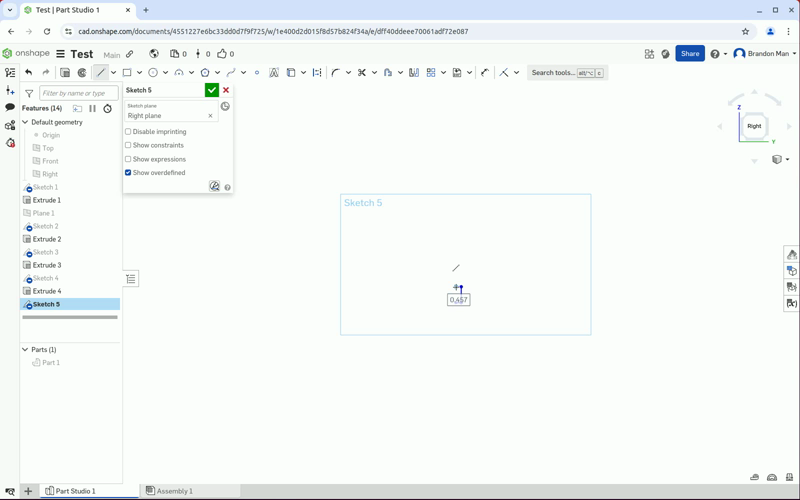
scroll(-6)
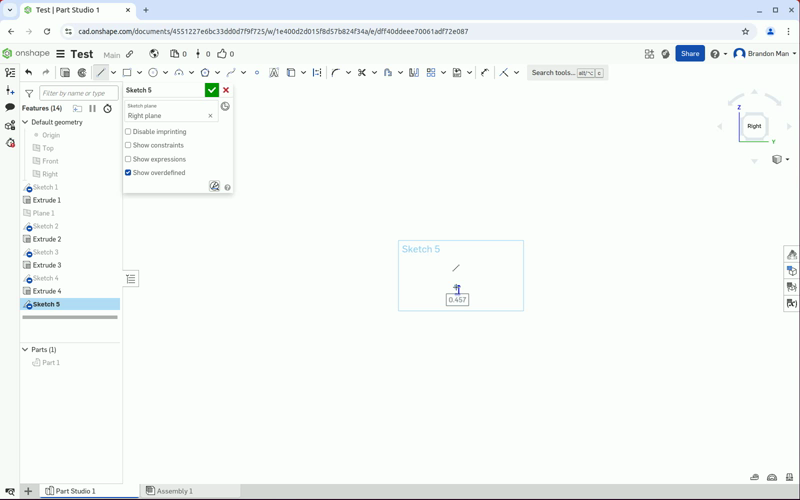
key_up(shift)
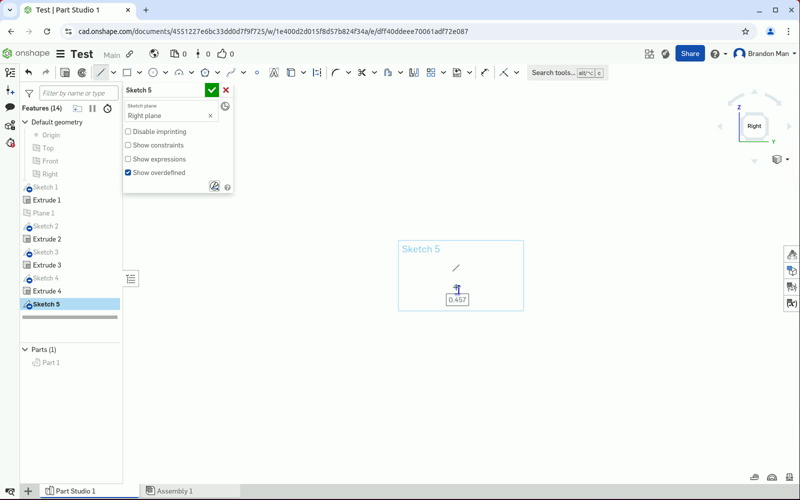
mouse_move(486, 286)
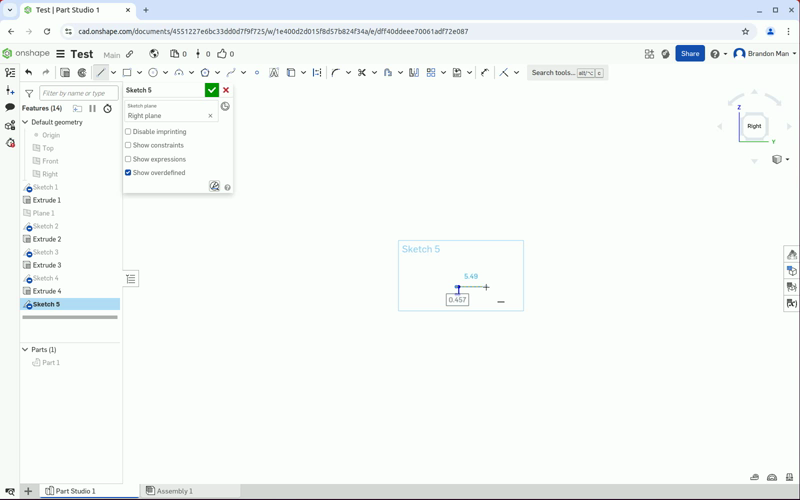
key_down(shift)
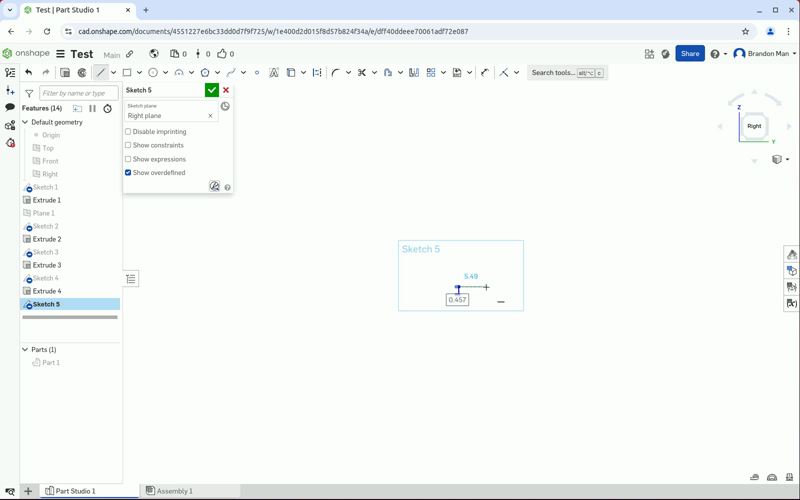
mouse_move(456, 294)
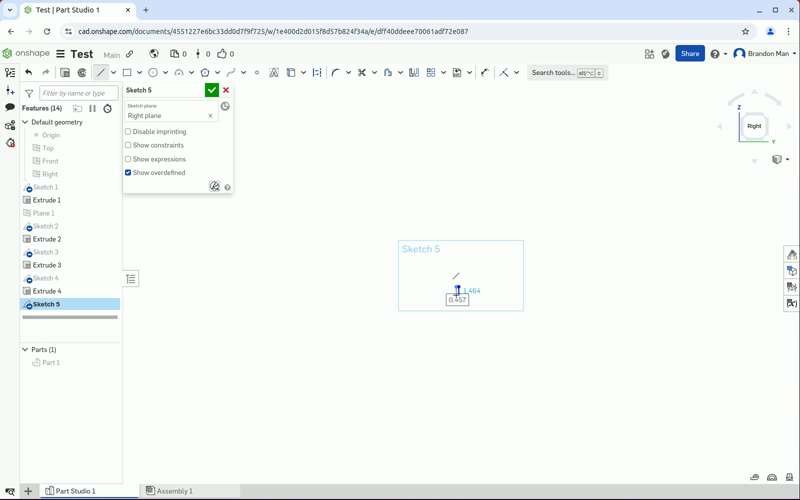
scroll(6)
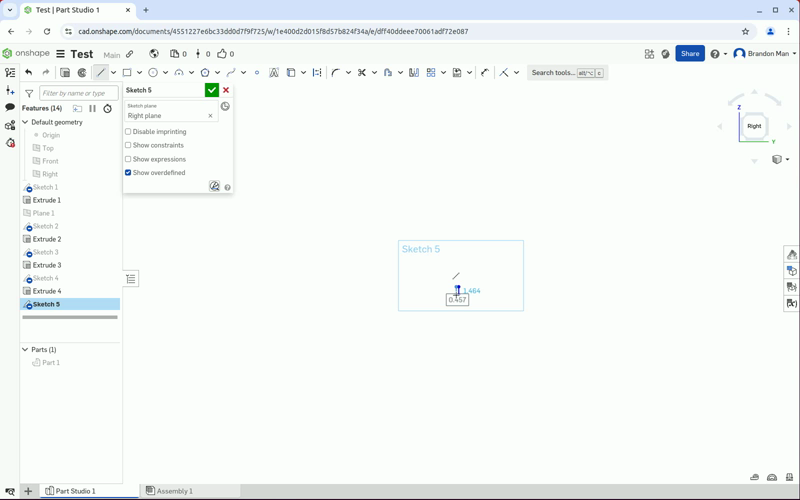
scroll(6)
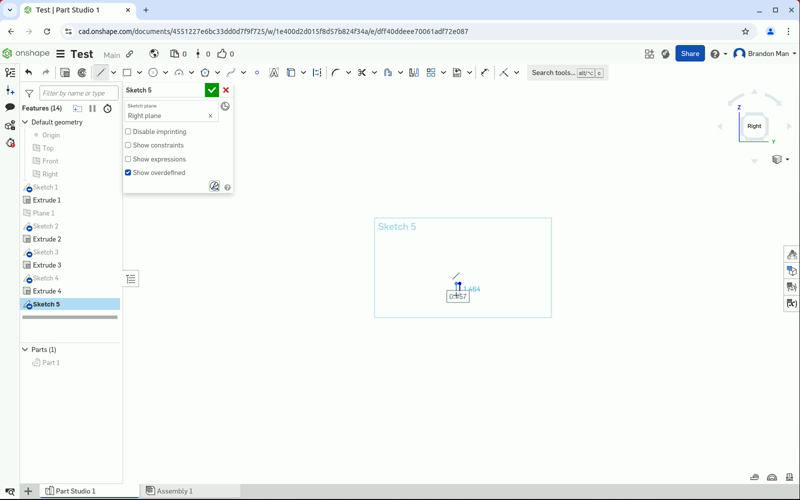
scroll(6)
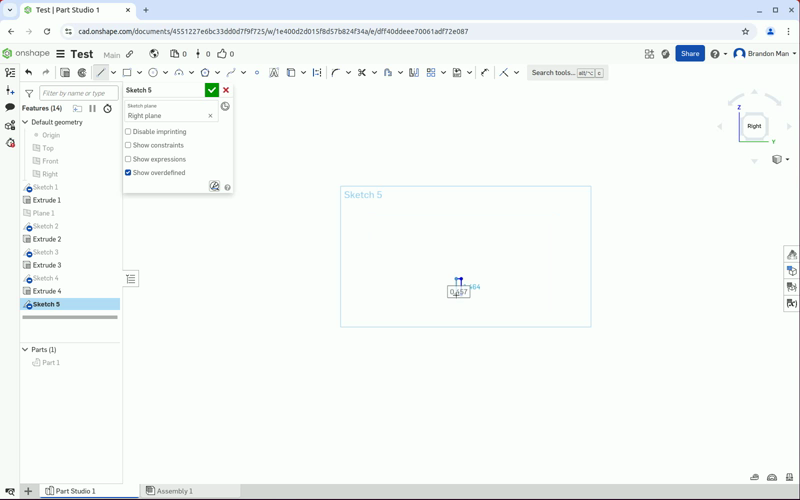
scroll(6)
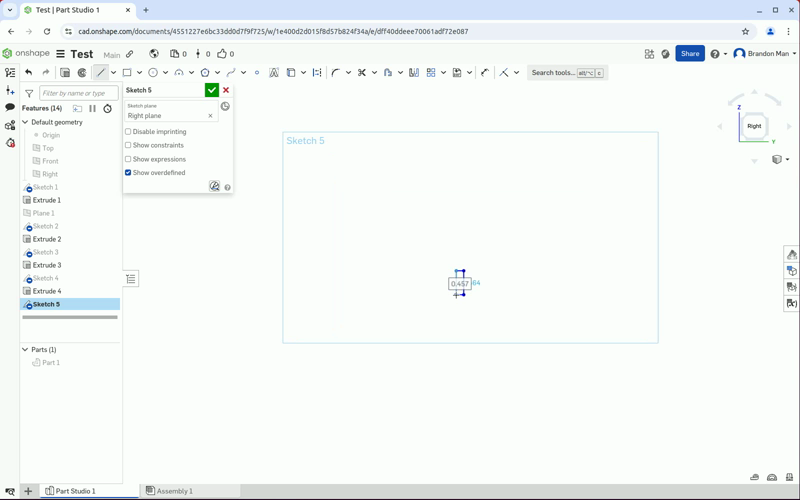
scroll(6)
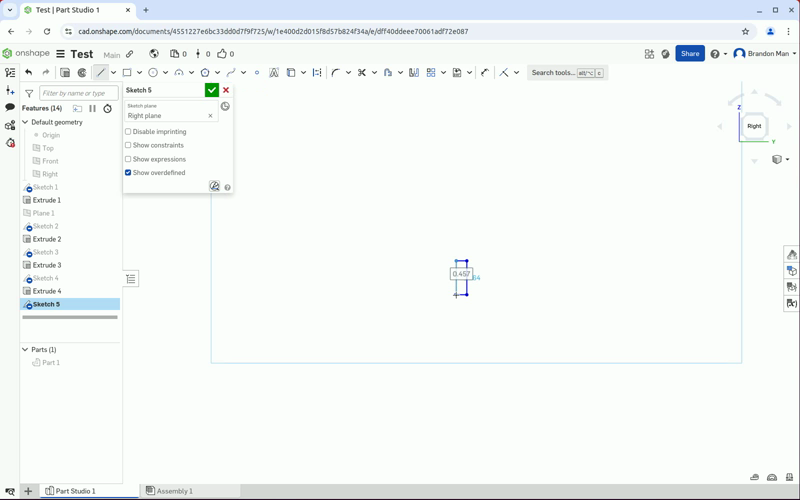
scroll(6)
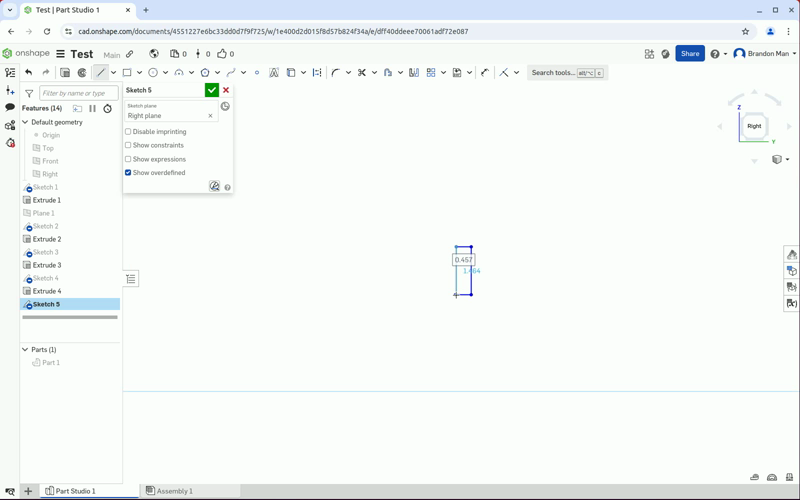
scroll(6)
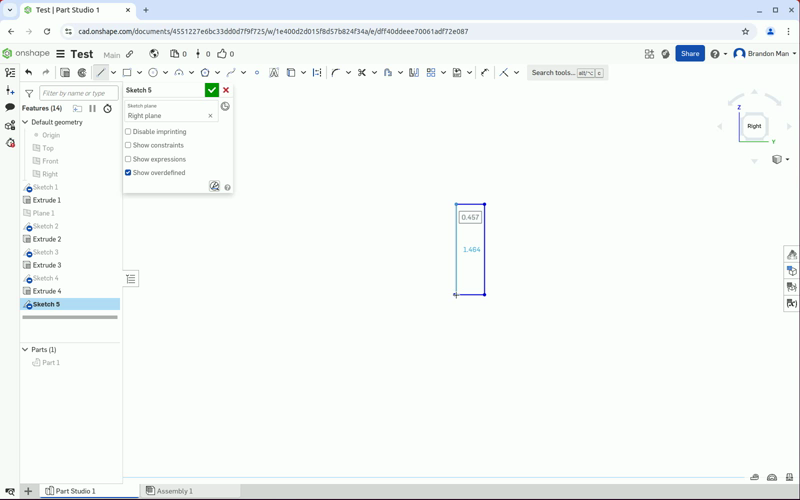
key_up(shift)
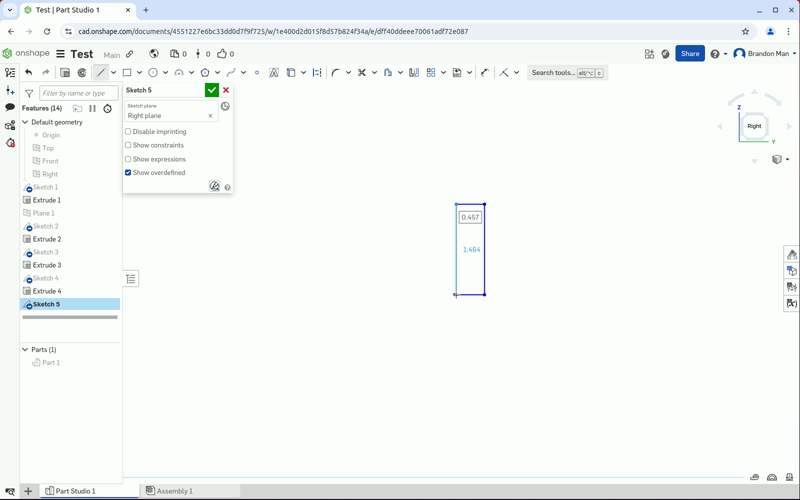
click(456, 294)
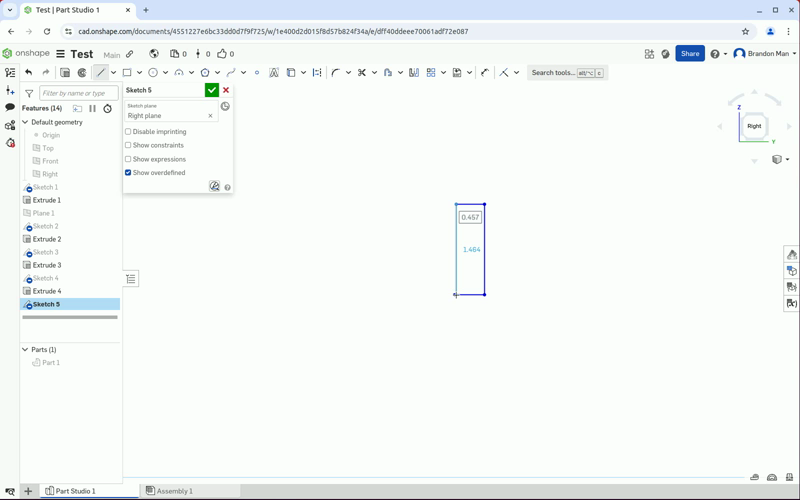
scroll(-6)
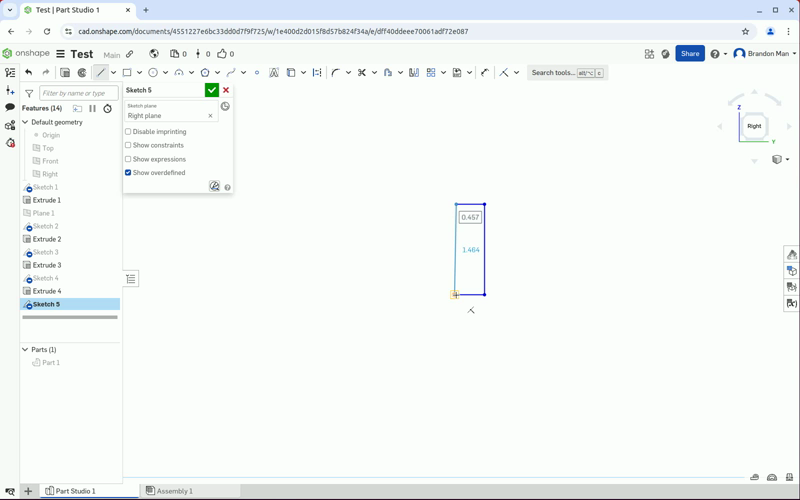
scroll(-6)
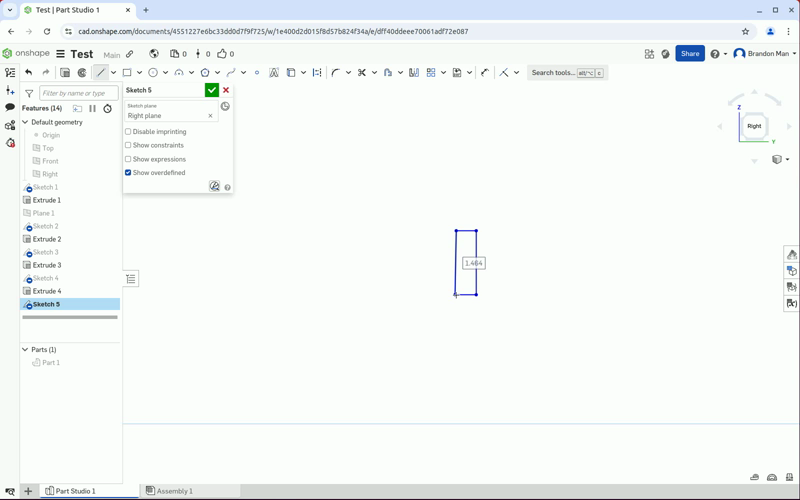
scroll(-6)
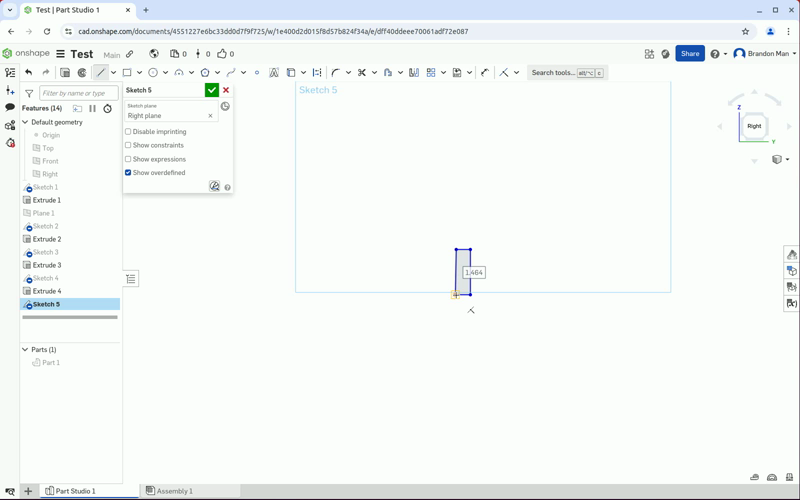
scroll(-6)
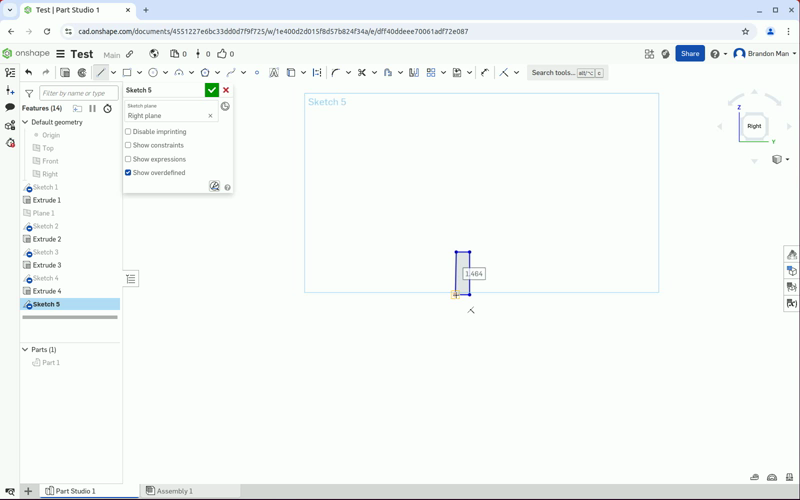
scroll(-6)
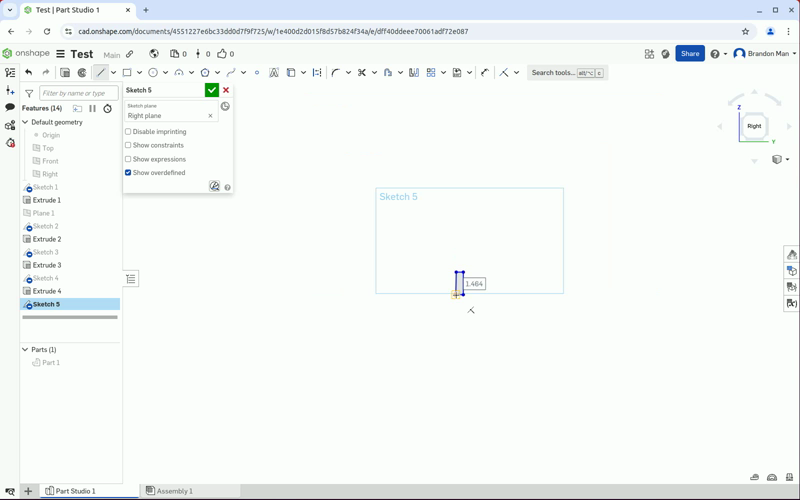
scroll(-6)
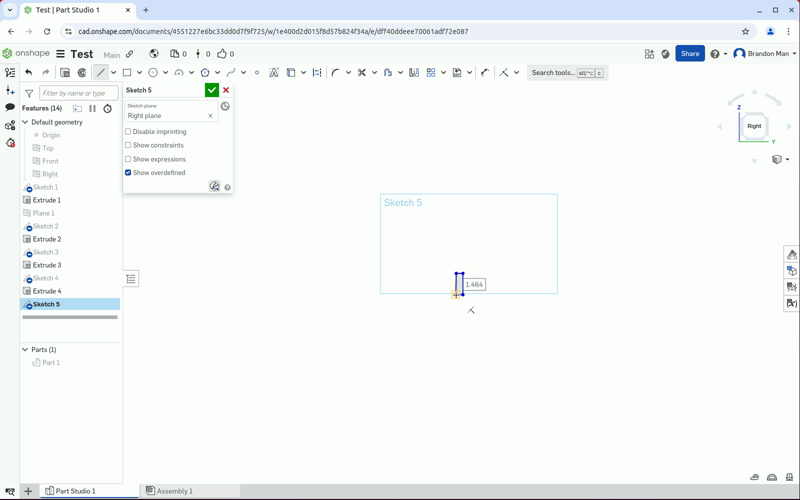
scroll(-6)
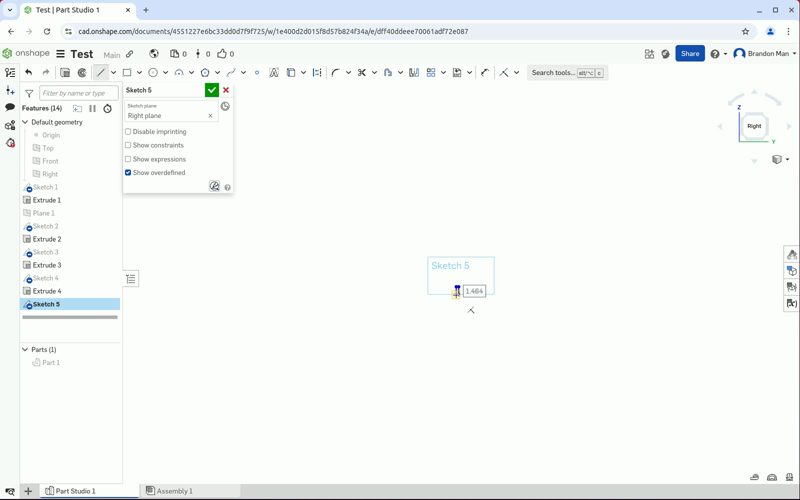
key(esc)
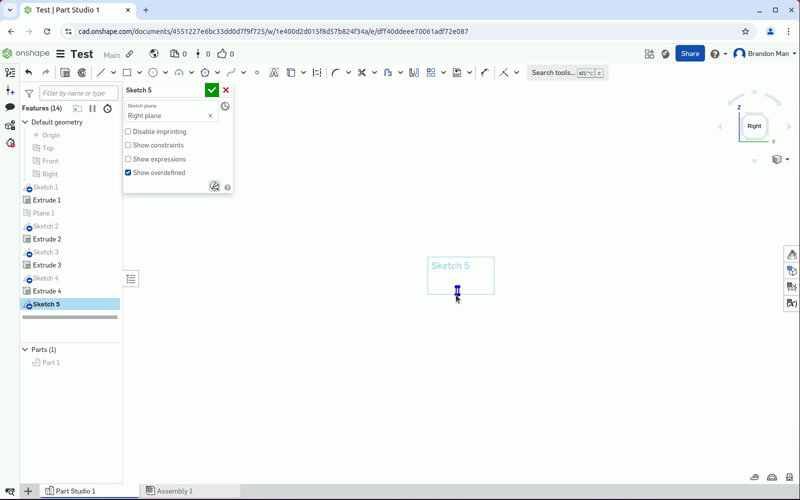
mouse_move(456, 292)
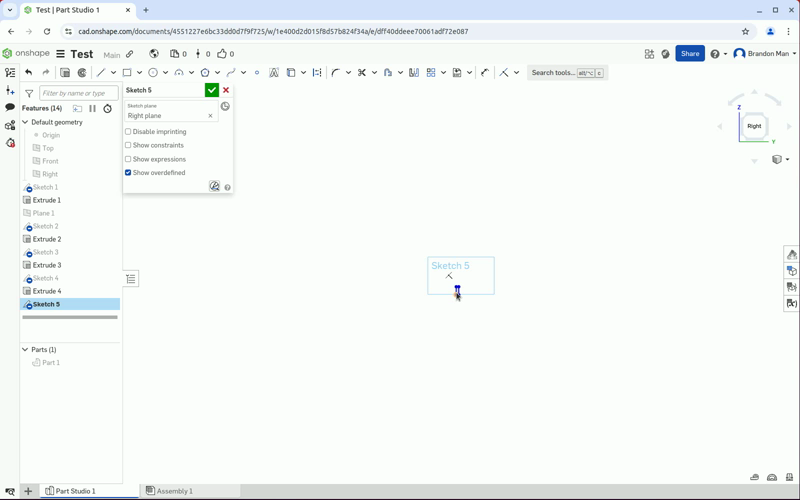
scroll(6)
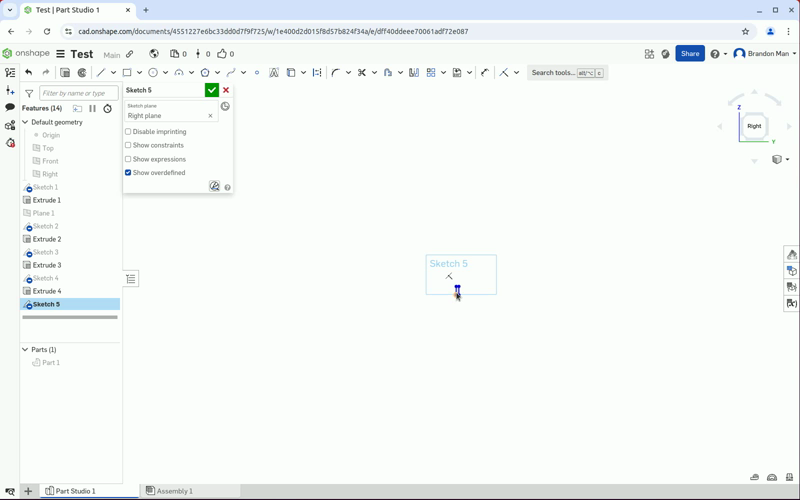
scroll(6)
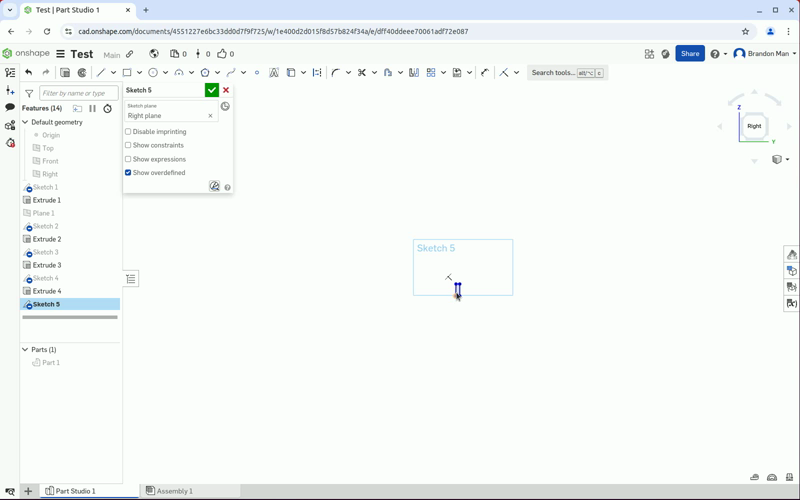
scroll(6)
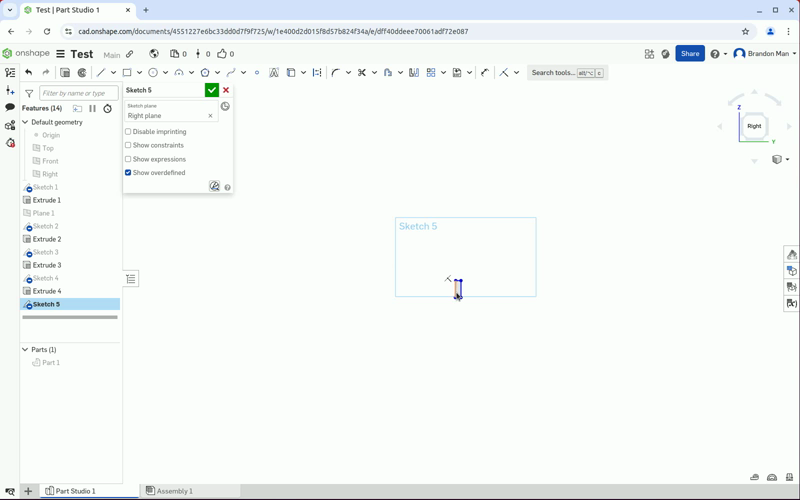
scroll(6)
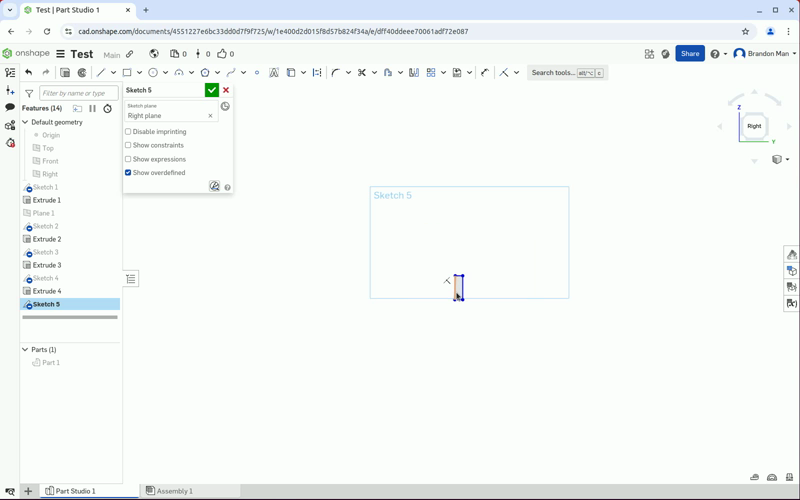
scroll(6)
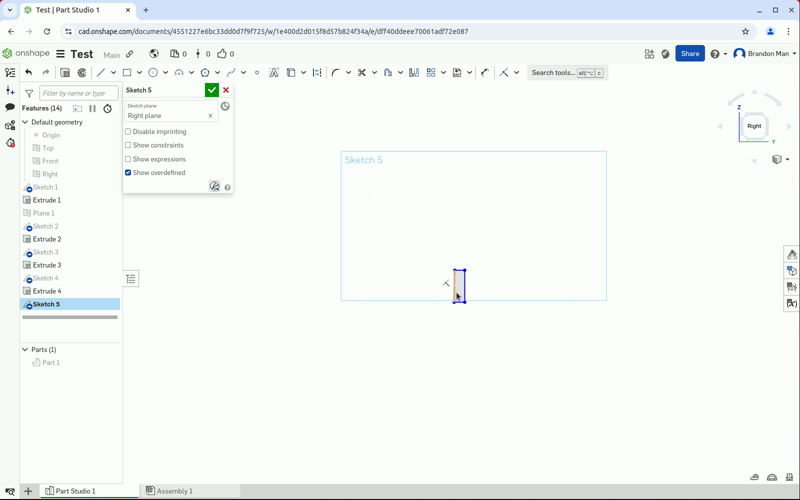
scroll(6)
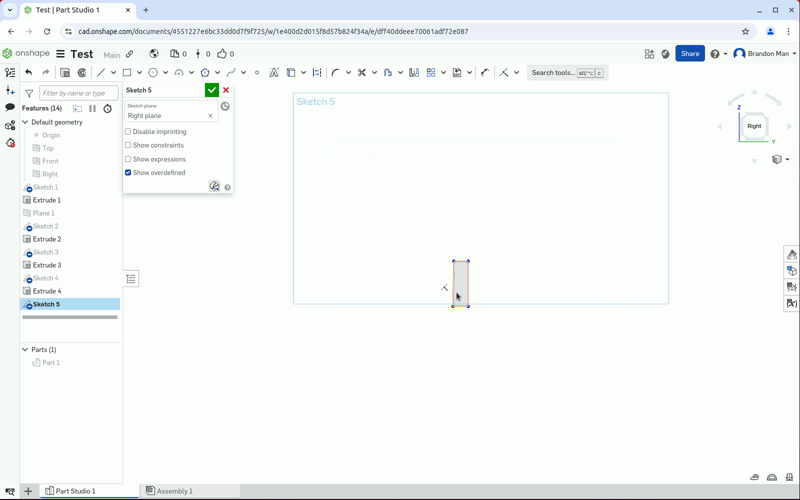
scroll(6)
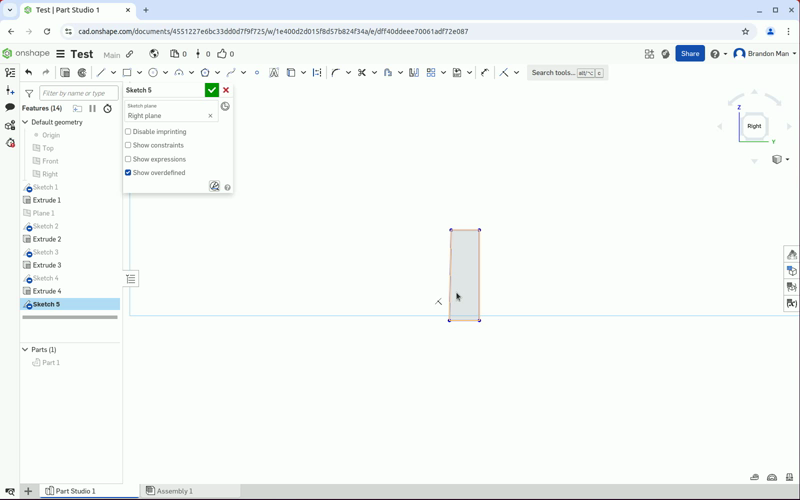
click(456, 292)
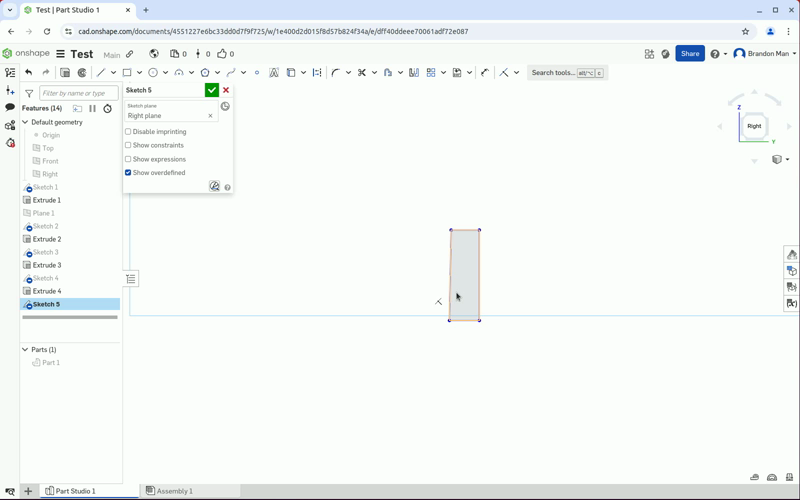
scroll(-6)
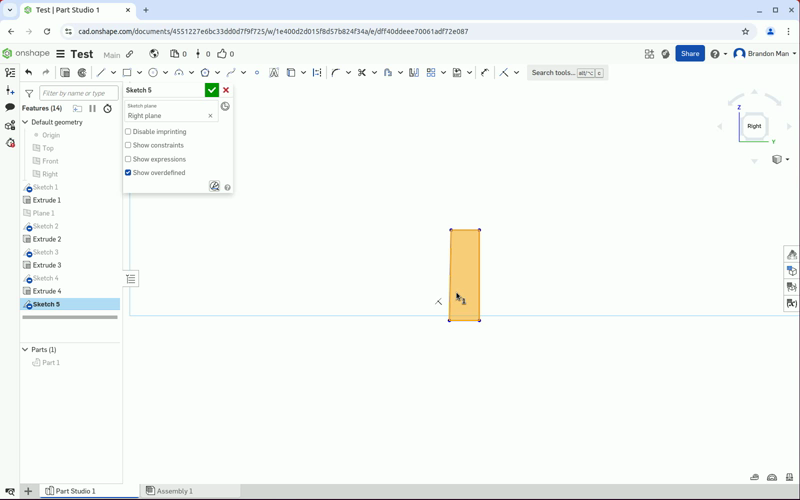
scroll(-6)
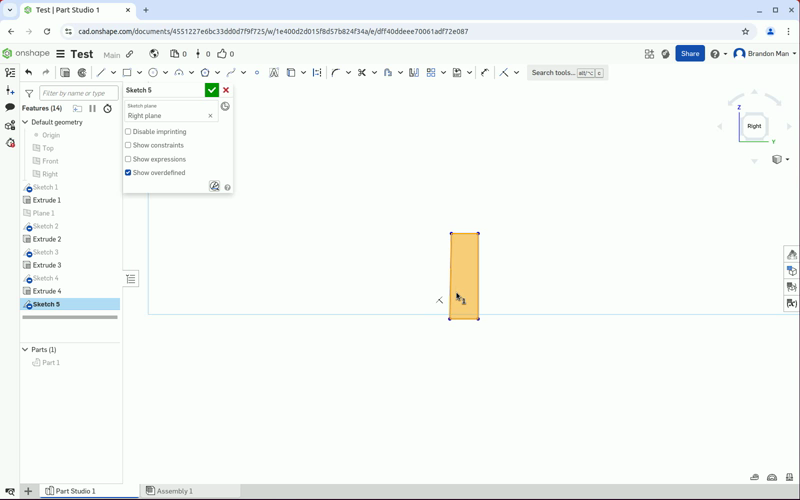
scroll(-6)
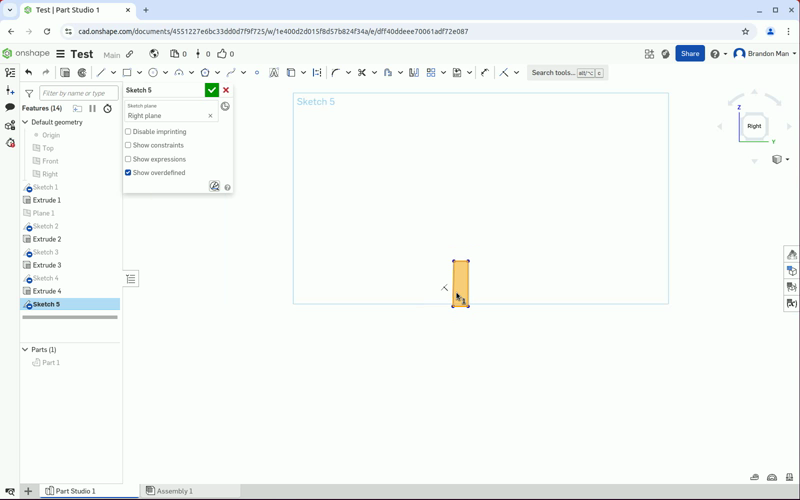
scroll(-6)
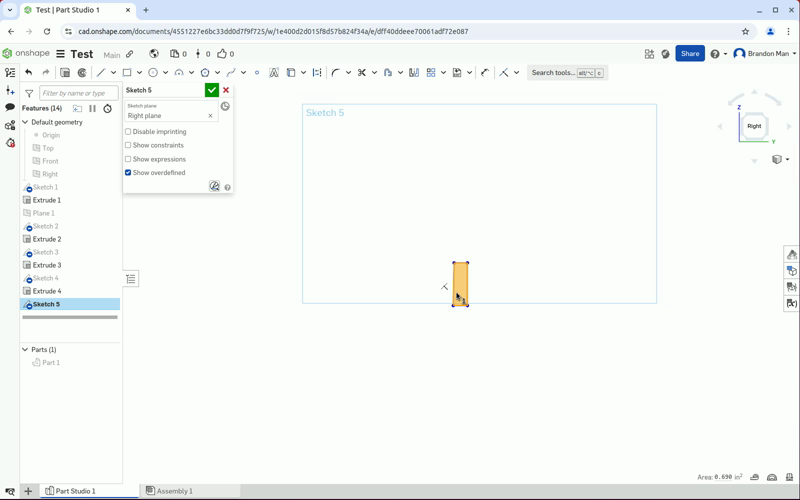
scroll(-6)
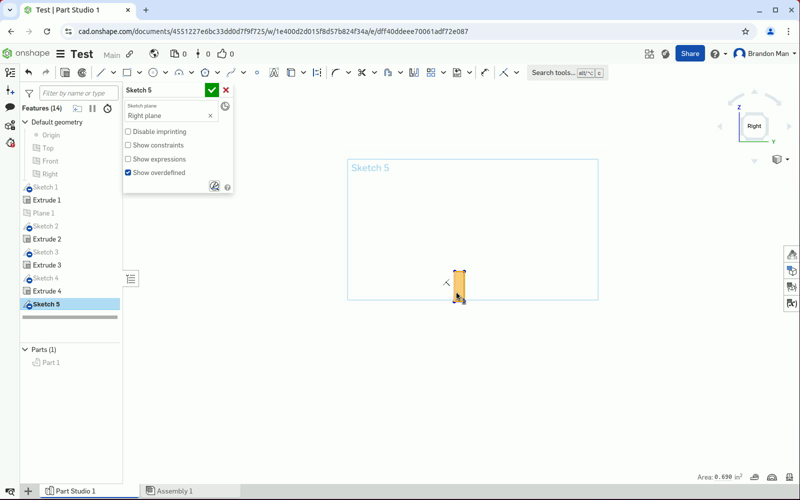
scroll(-6)
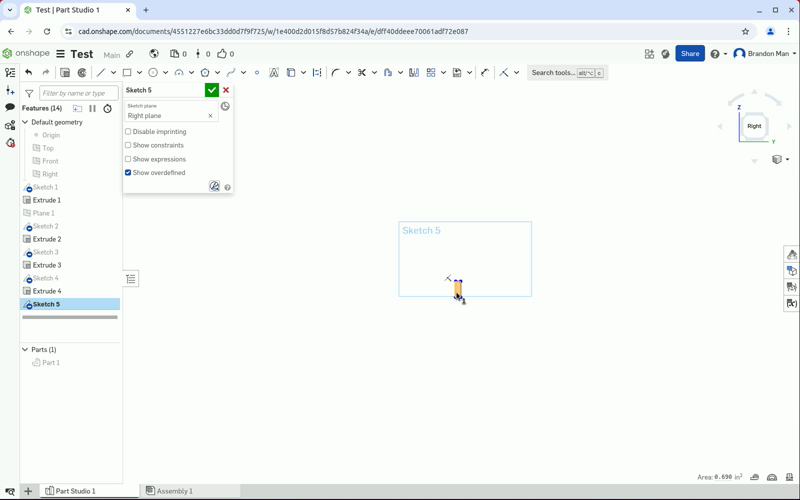
scroll(-6)
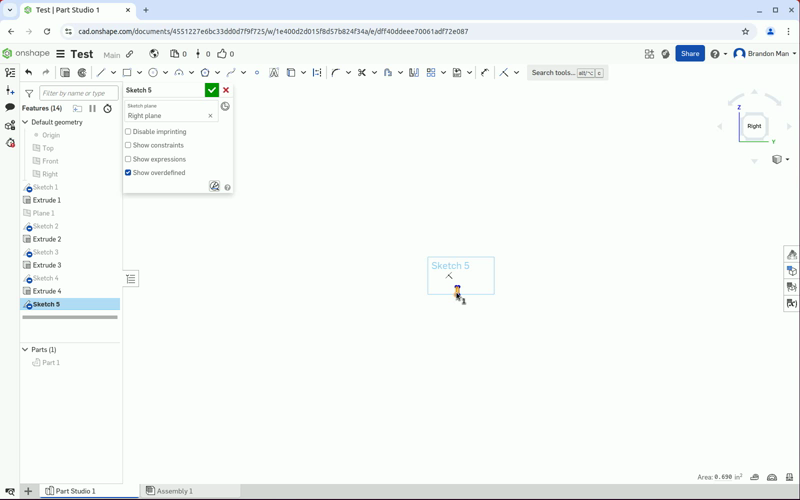
mouse_move(73, 352)
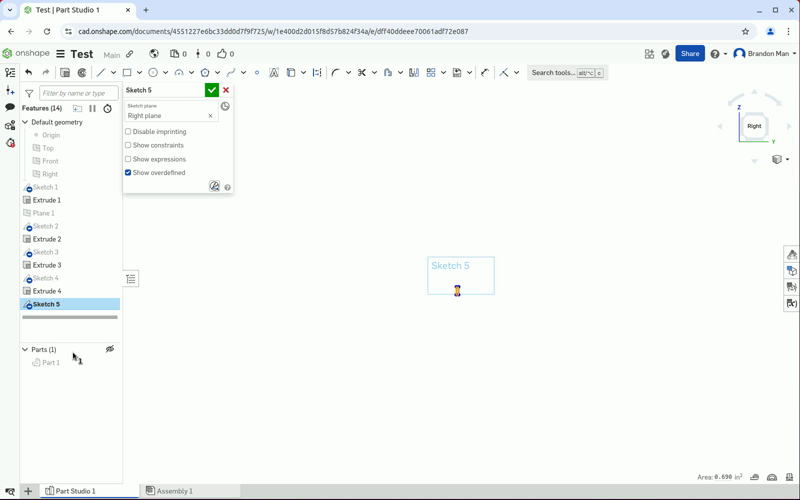
key(shift+y)
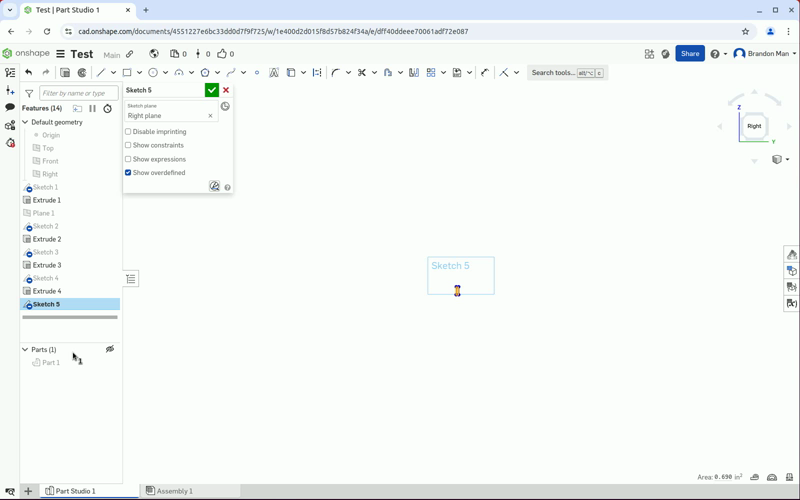
key(shift+e)
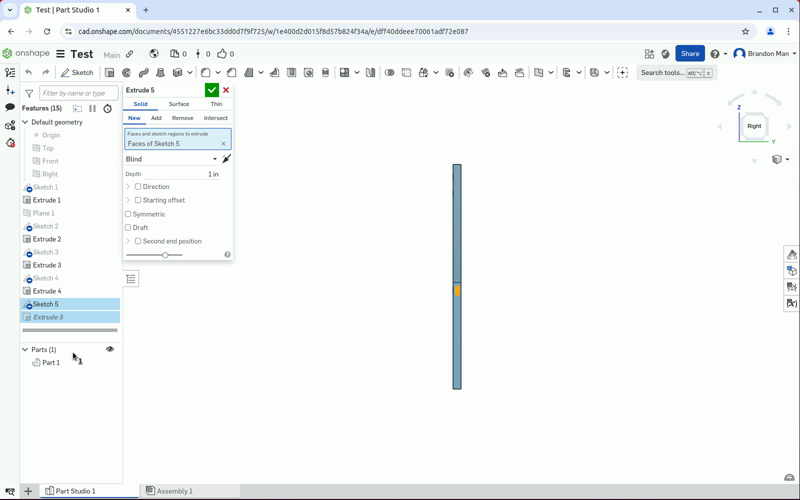
mouse_move(143, 106)
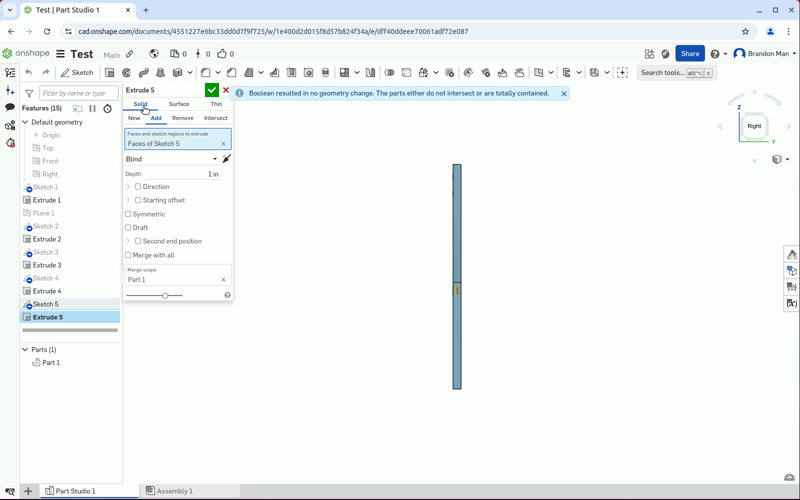
click(143, 106)
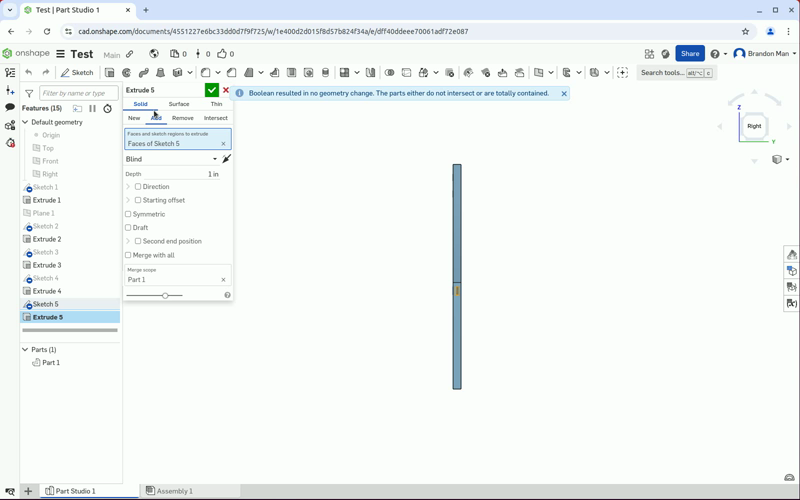
mouse_move(186, 120)
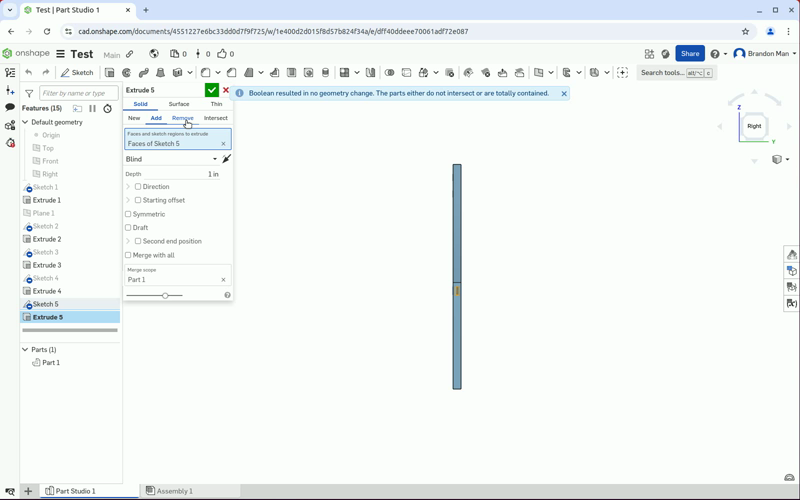
click(186, 120)
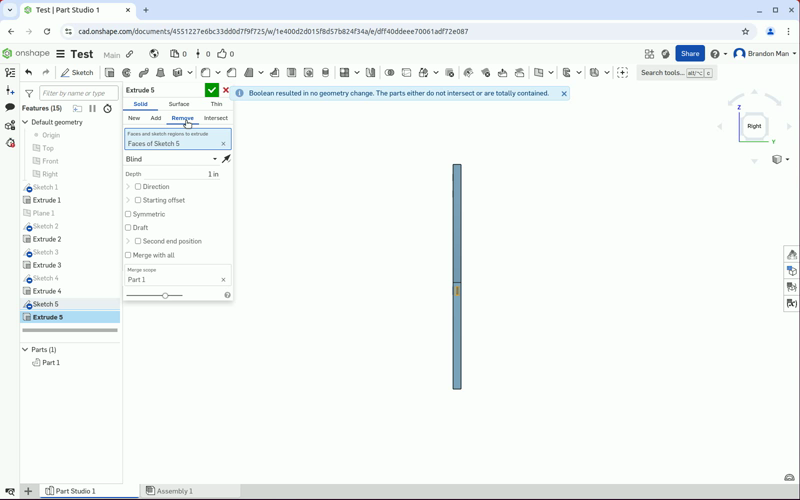
key(tab, 4)
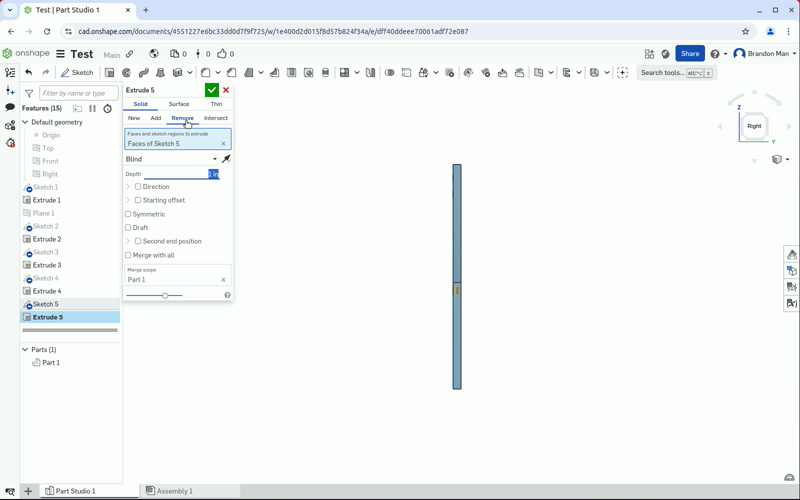
text(0.481)
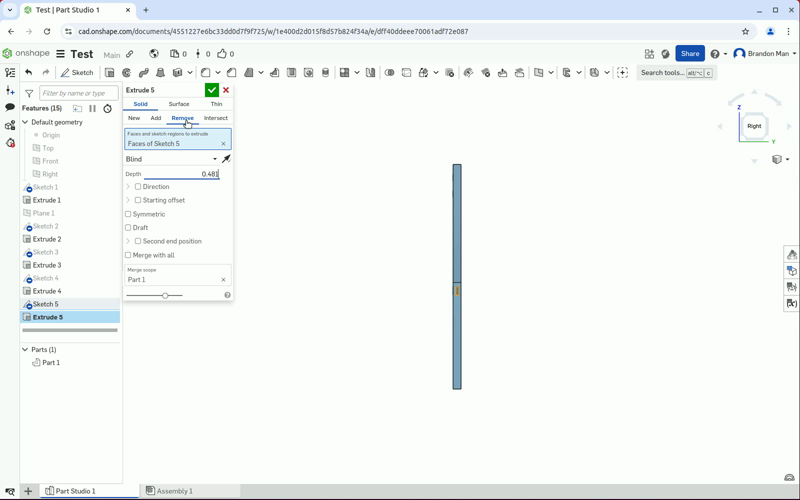
key(tab, 6)
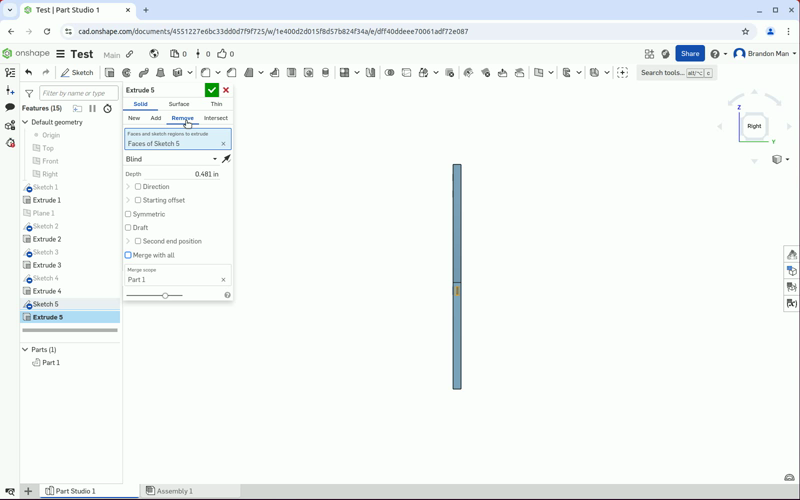
key(space)
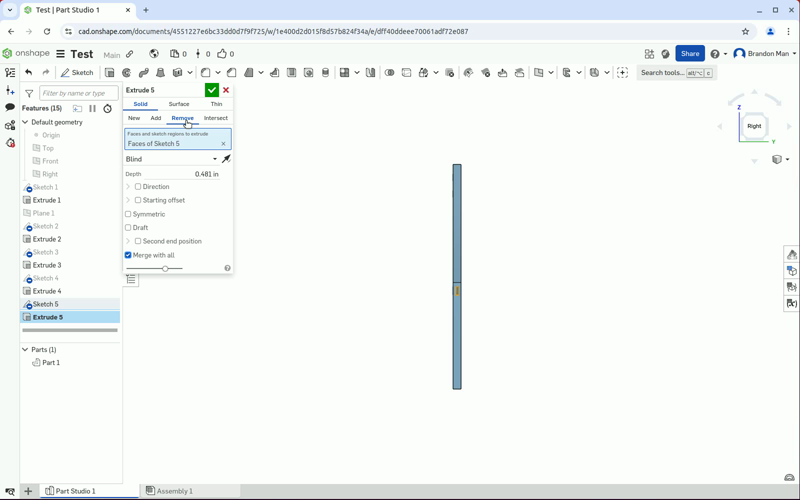
key(enter)
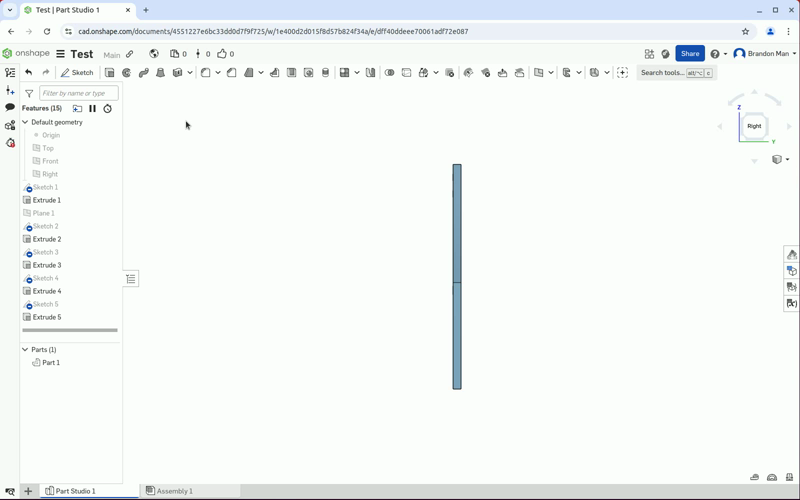
key(shift+h)
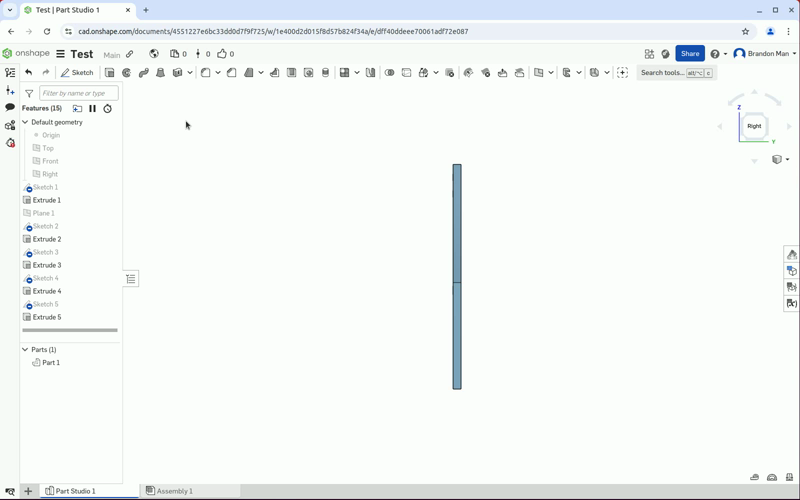
key(shift+h)
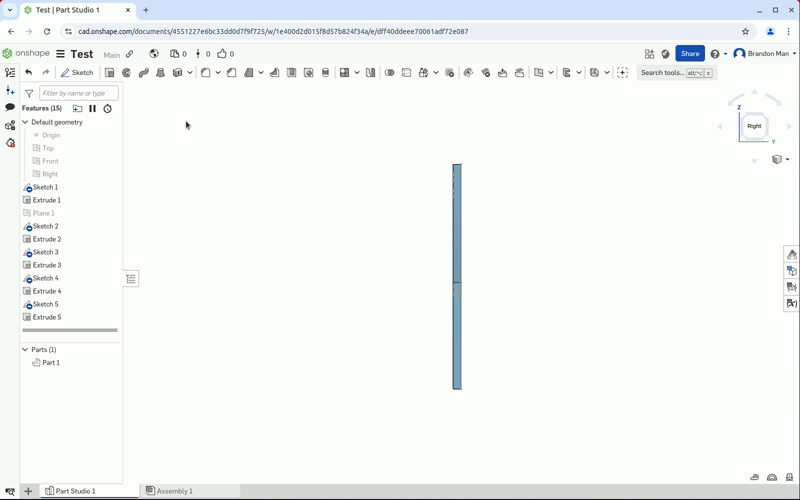
key(shift+7)
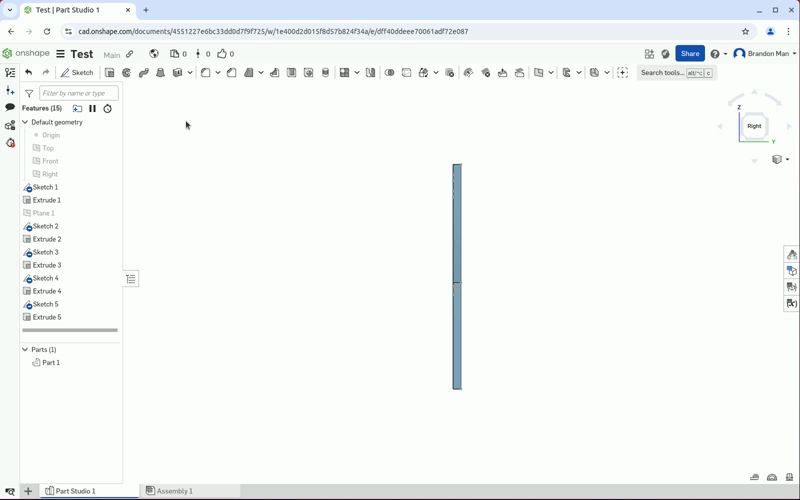
key(right, 2)
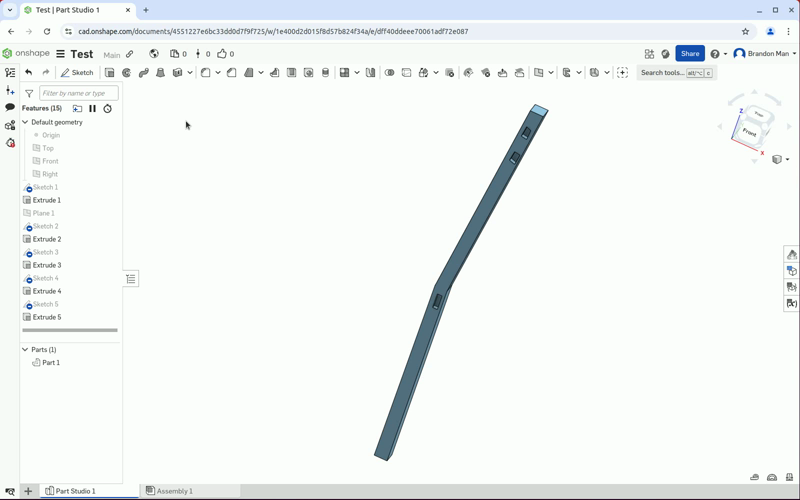
key(down, 2)
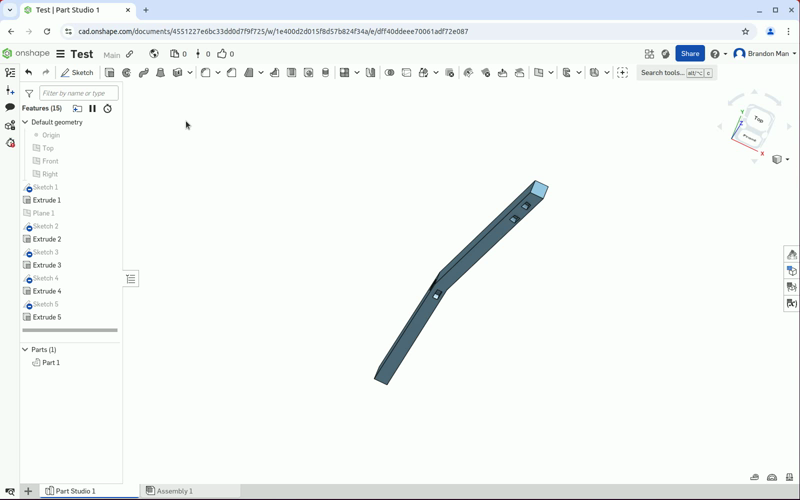
key(up, 2)
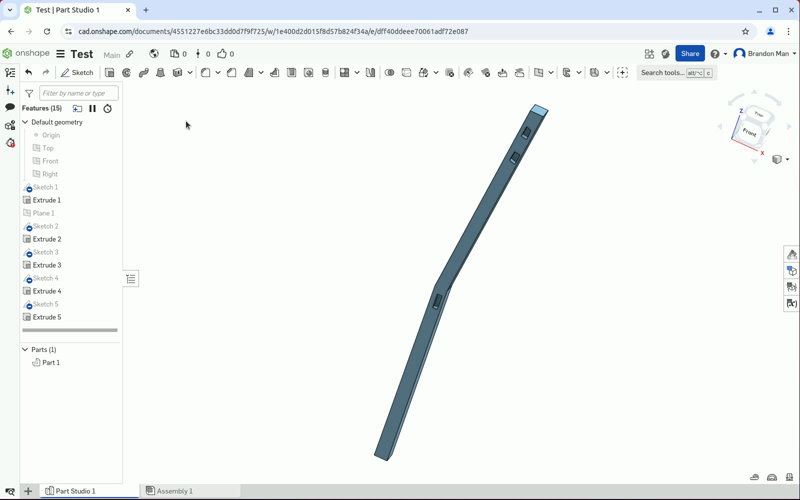
key(left, 2)
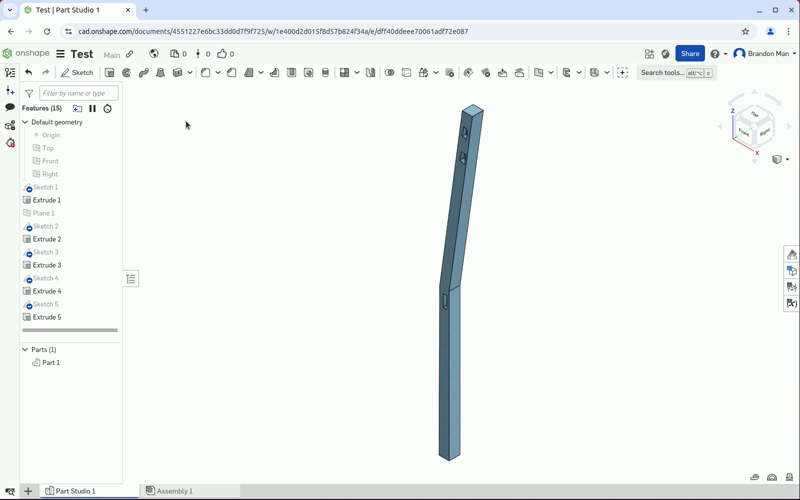
mouse_move(73, 189)
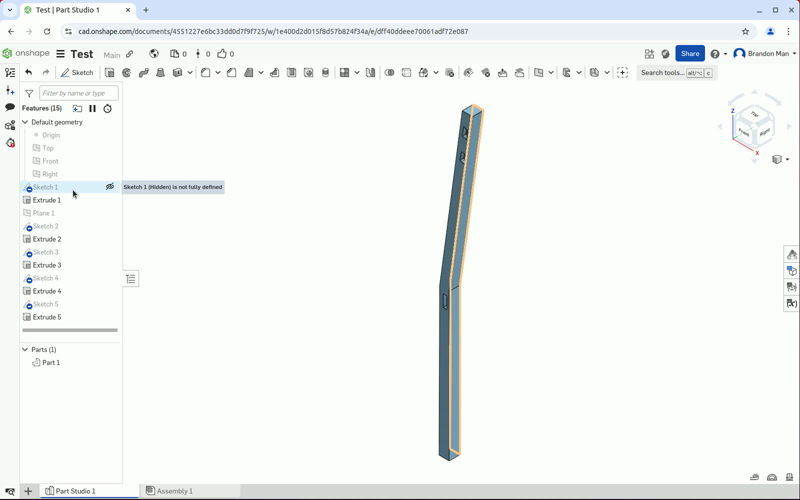
click(73, 189)